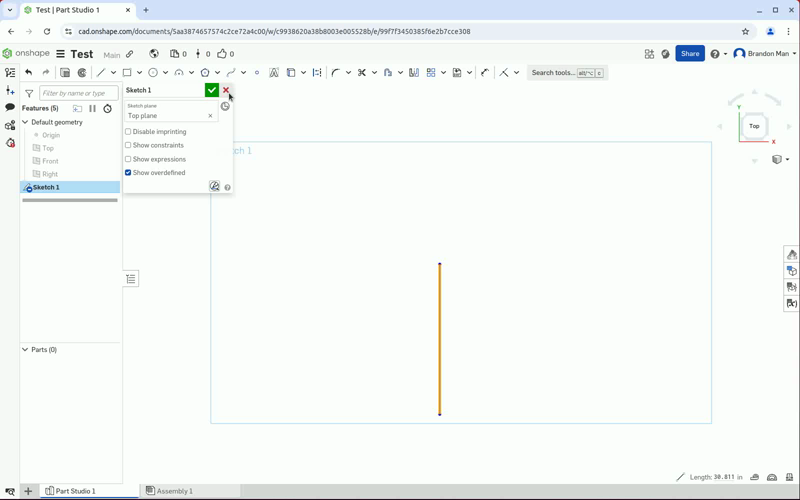
key(shift+h)
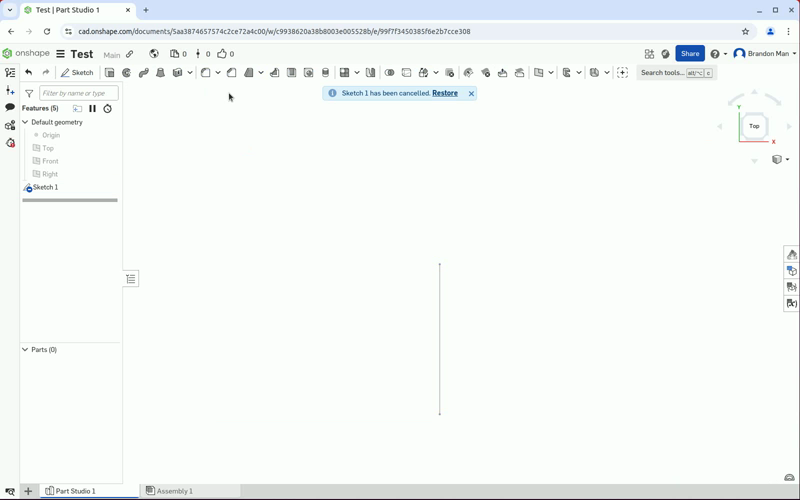
key(shift+s)
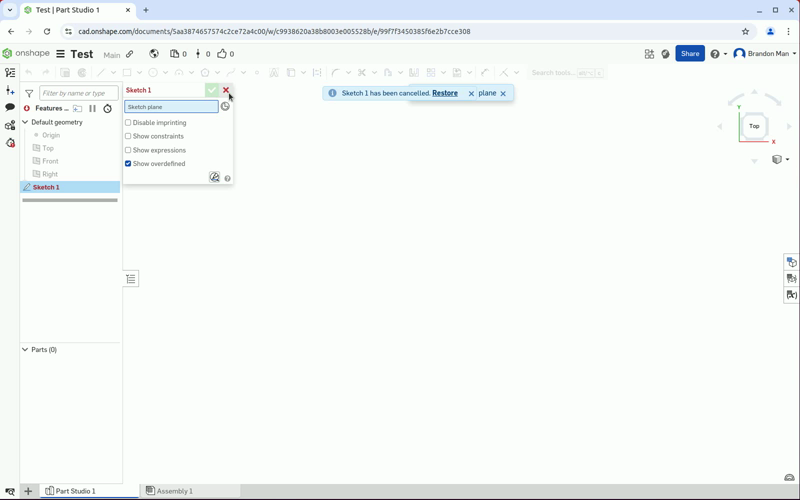
mouse_move(73, 150)
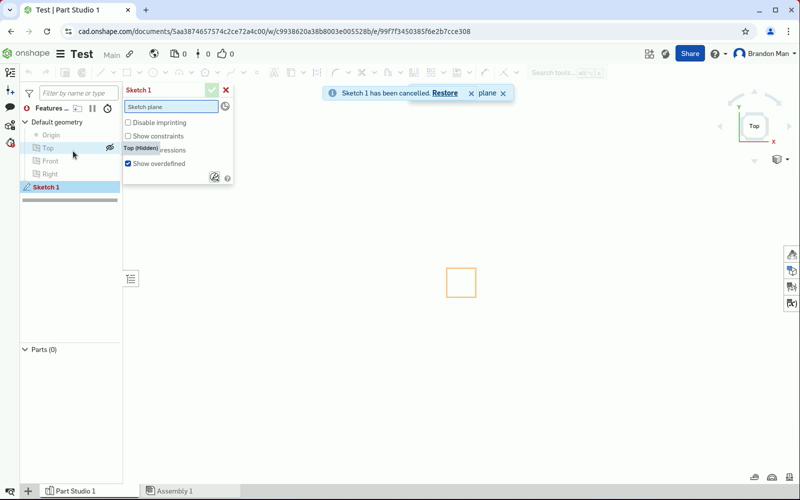
click(73, 150)
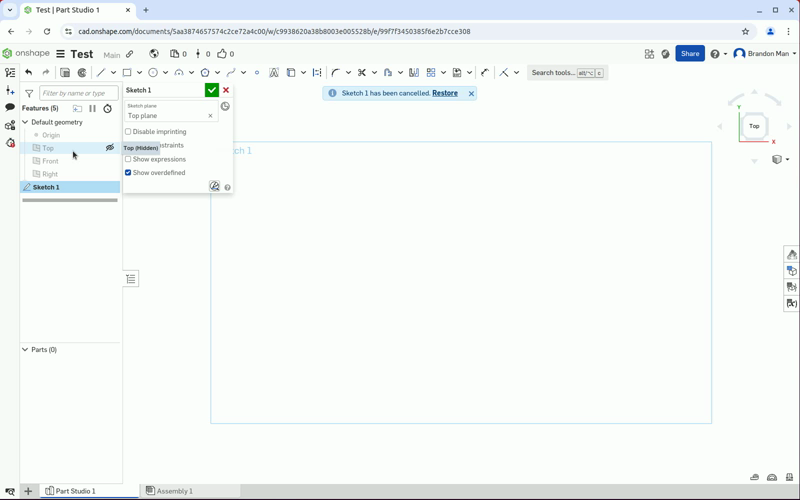
mouse_move(73, 352)
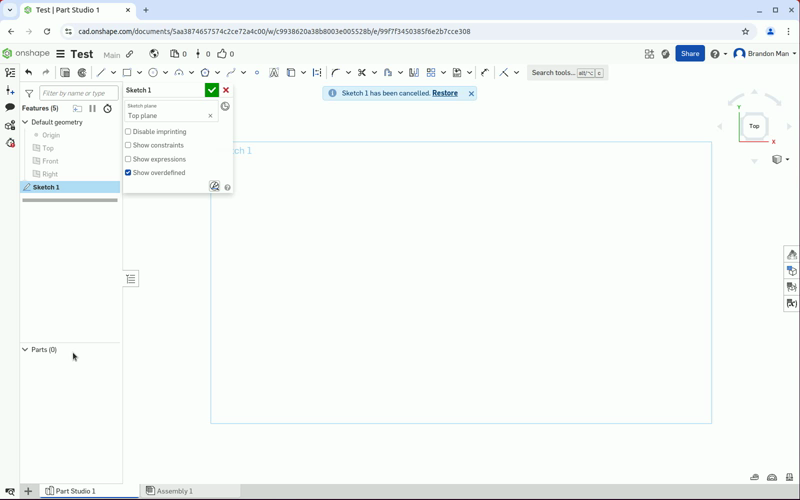
key(y)
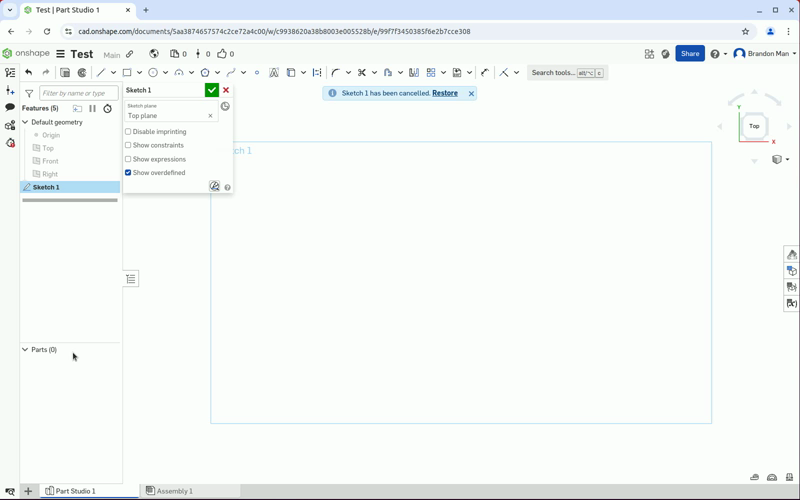
key(l)
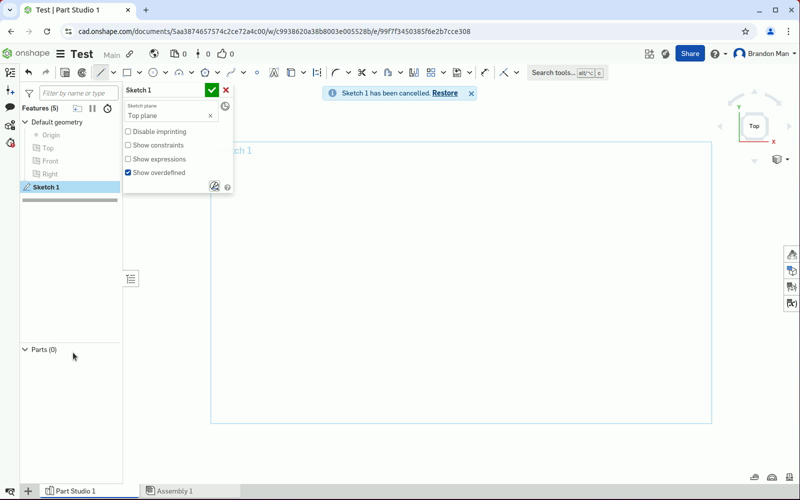
key_down(shift)
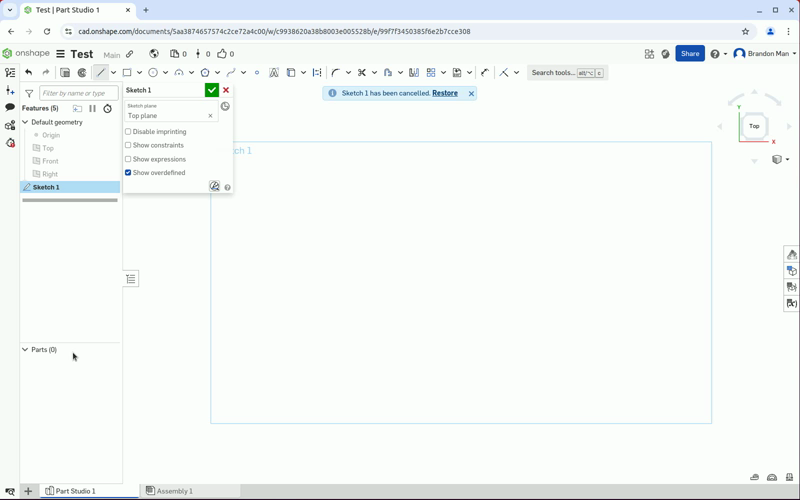
mouse_move(348, 282)
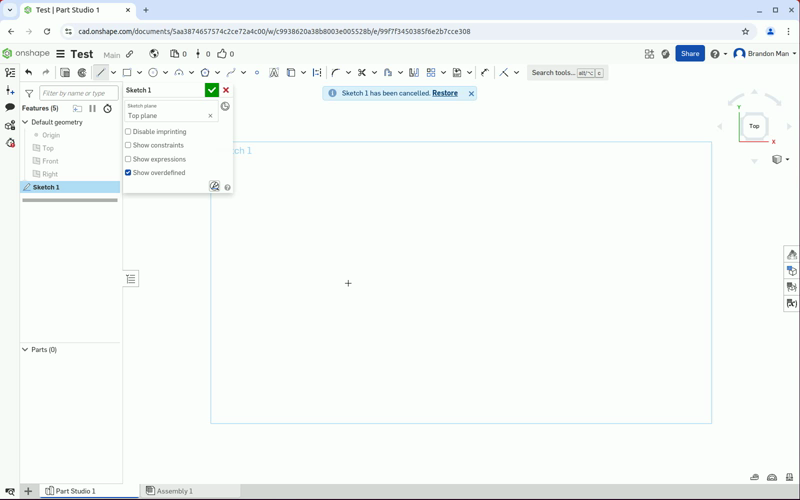
click(348, 282)
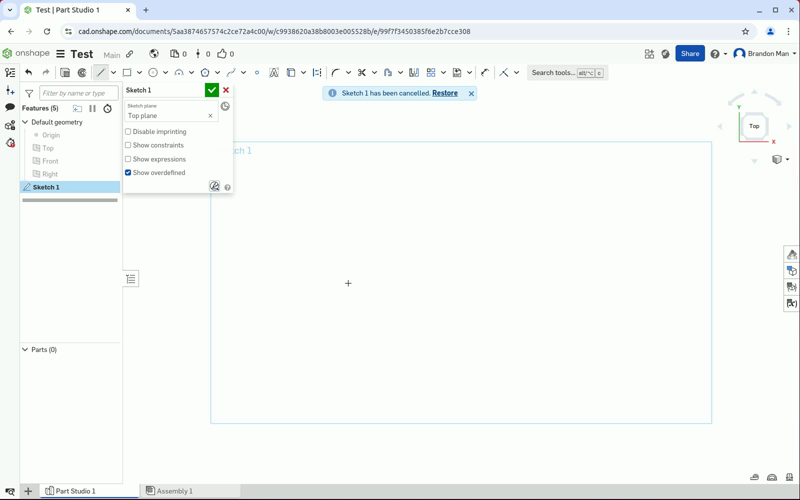
key_up(shift)
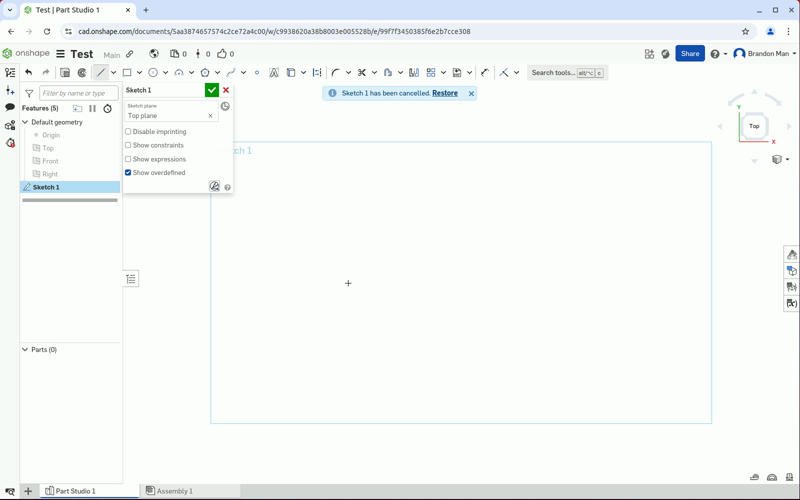
key_down(shift)
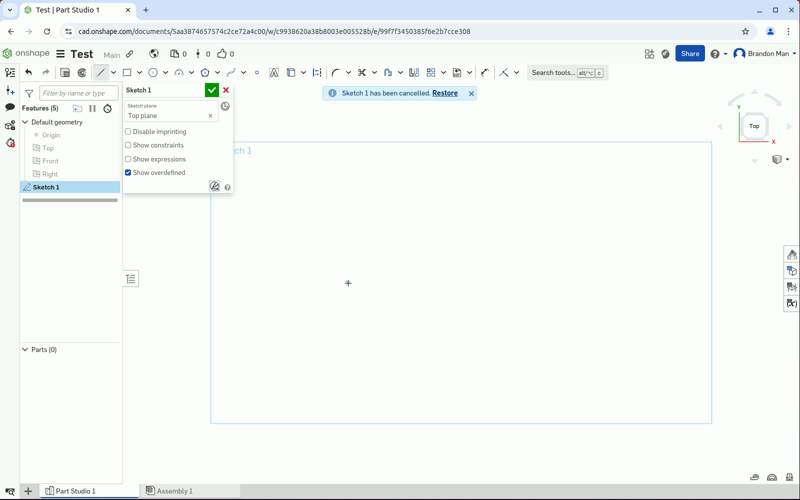
mouse_move(378, 282)
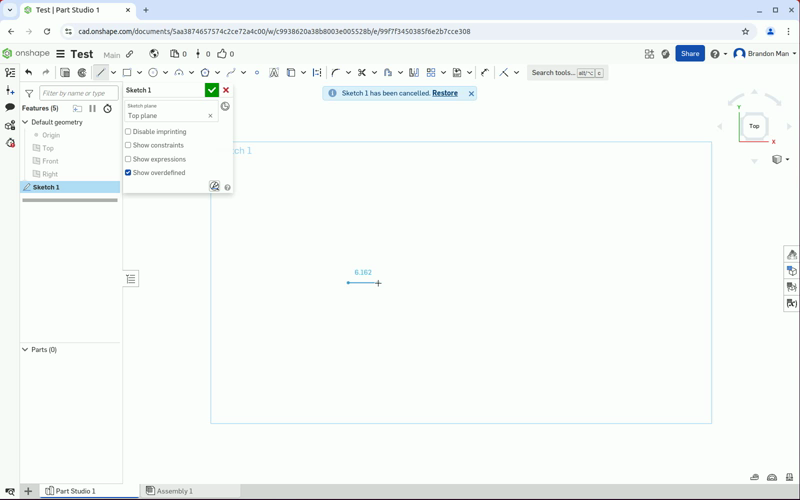
mouse_move(353, 282)
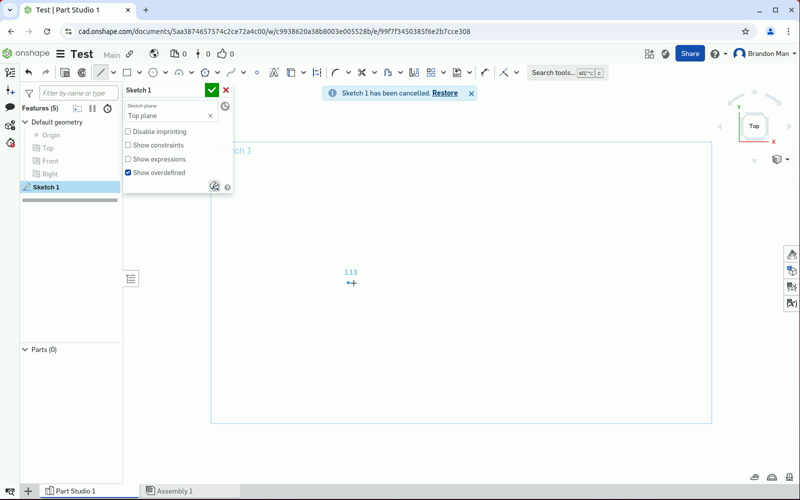
scroll(6)
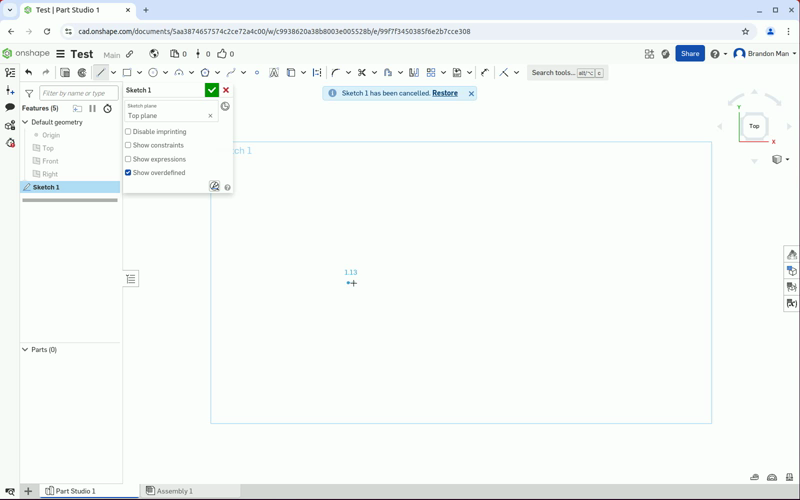
scroll(6)
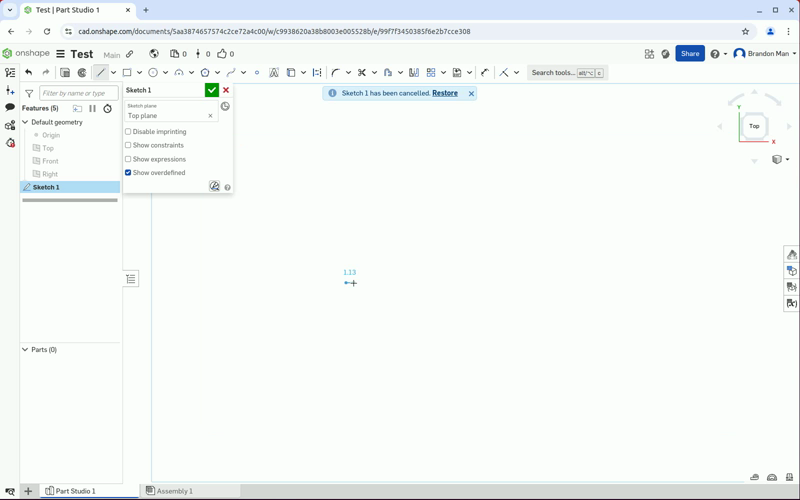
scroll(6)
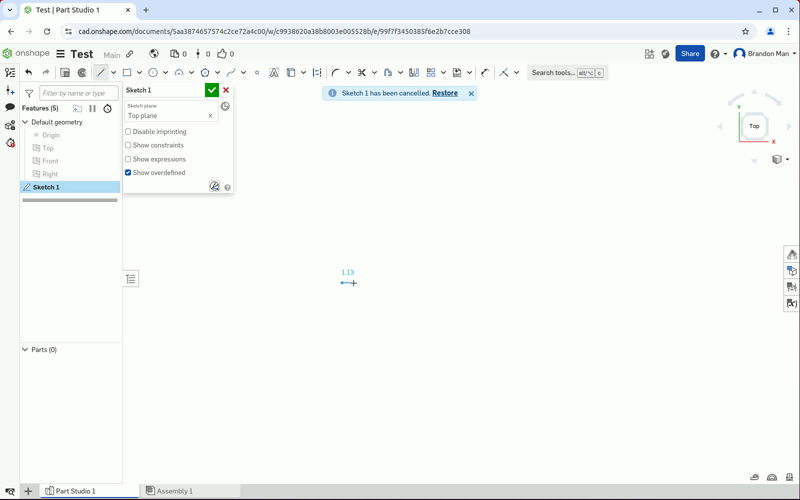
scroll(6)
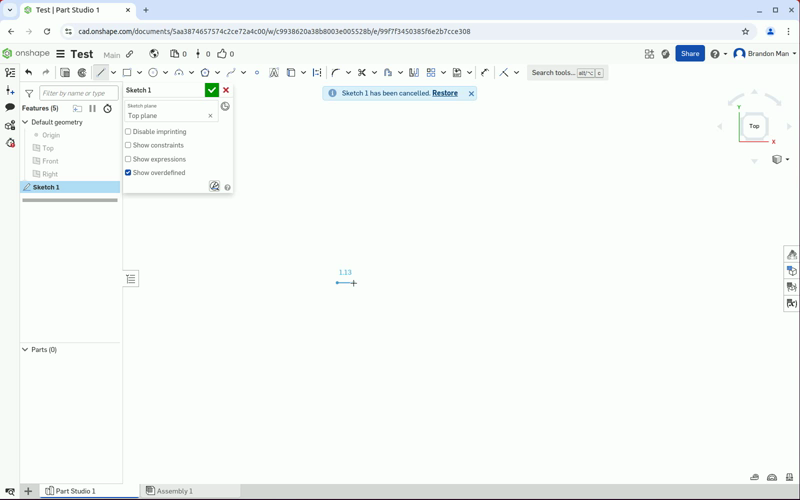
scroll(6)
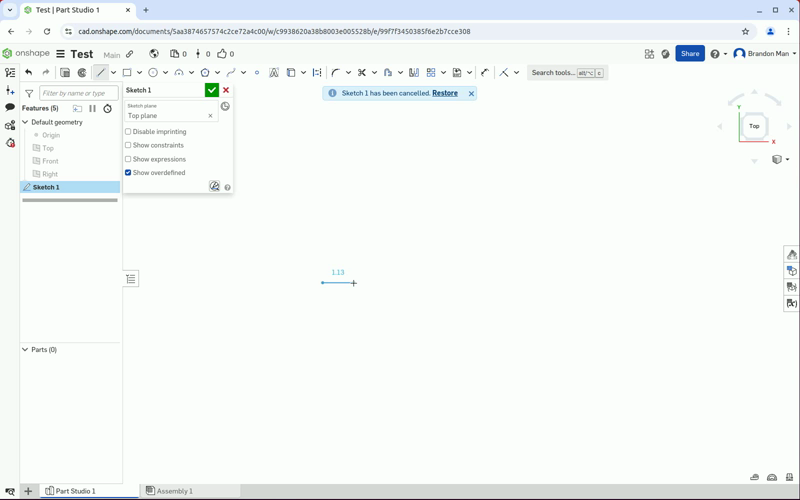
scroll(6)
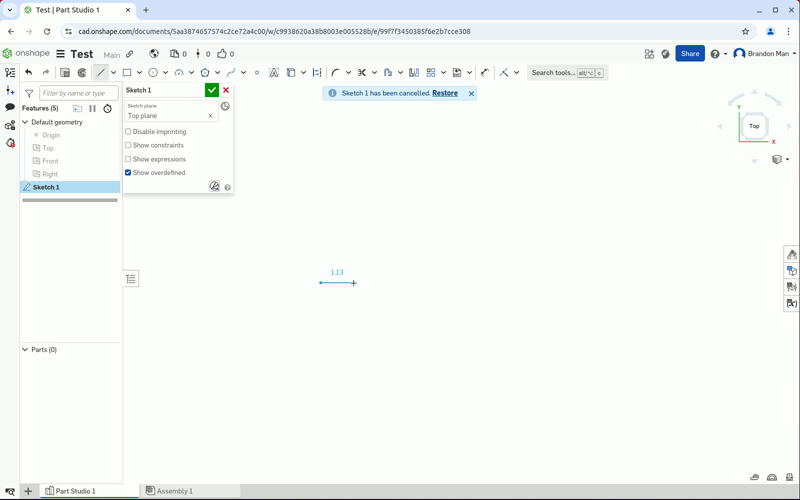
scroll(6)
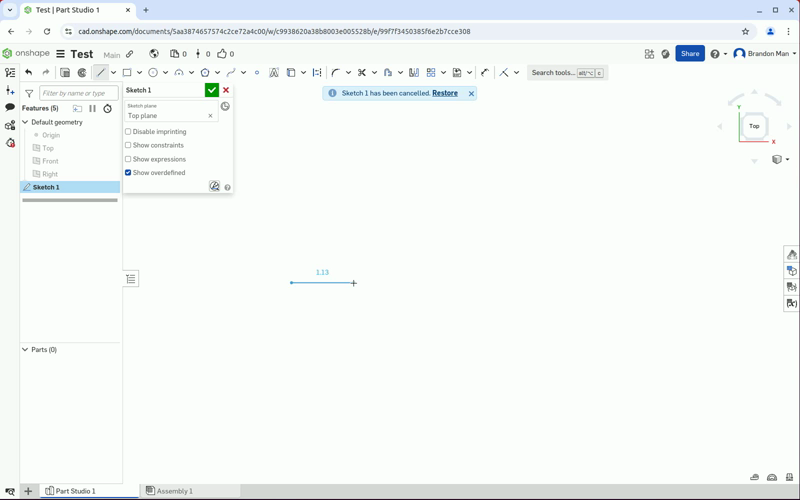
click(353, 282)
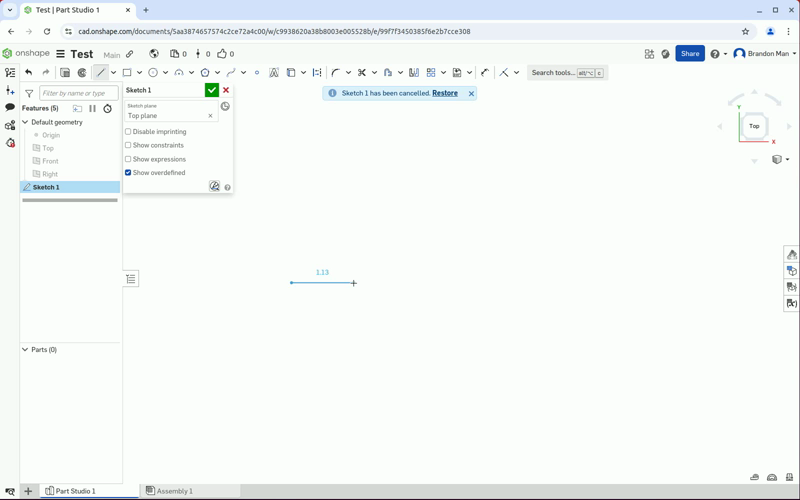
scroll(-6)
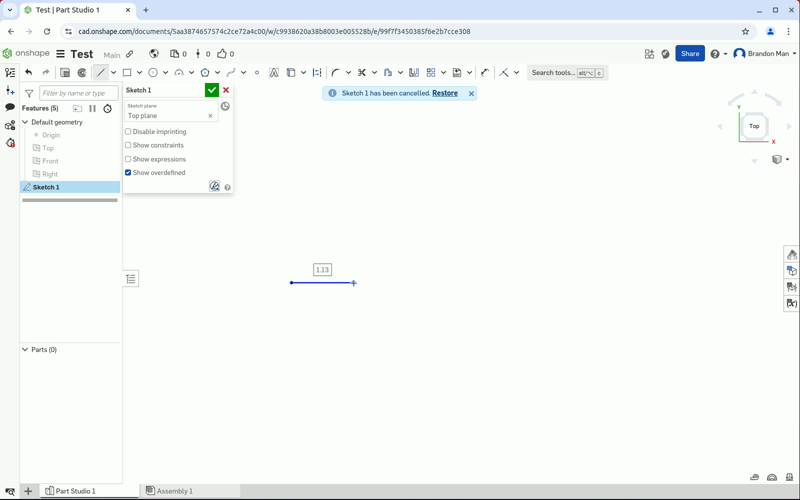
scroll(-6)
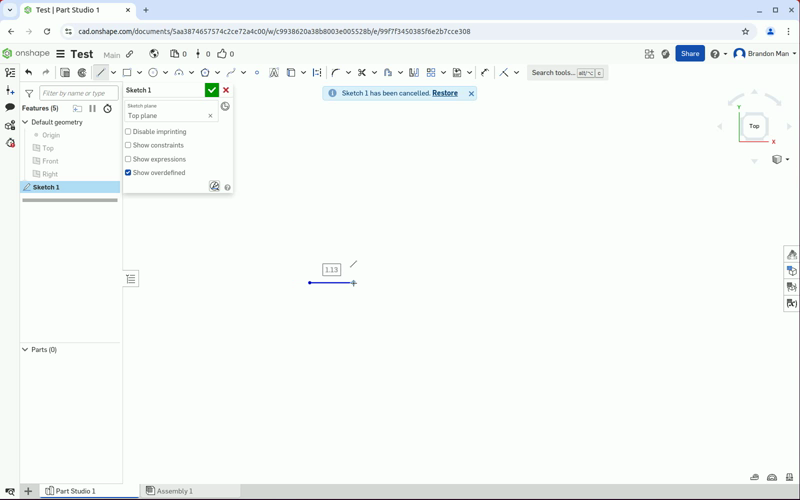
scroll(-6)
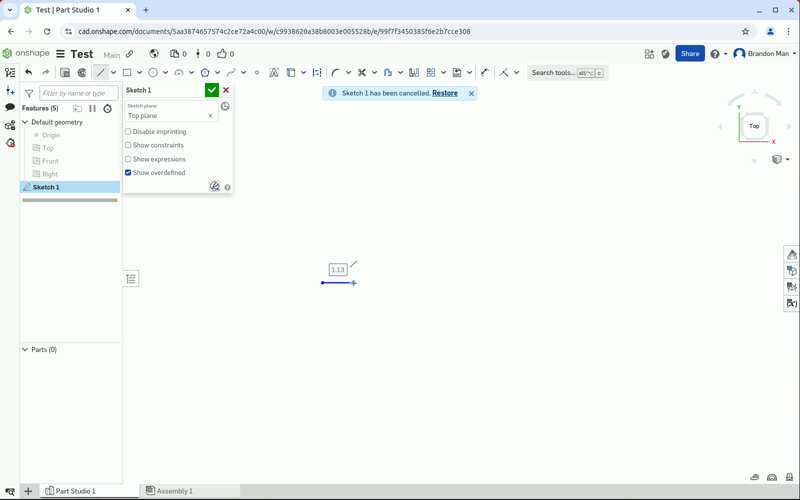
scroll(-6)
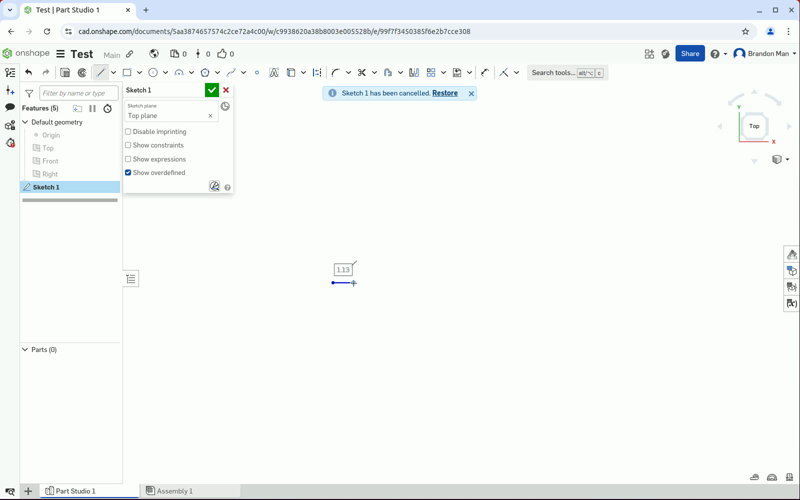
scroll(-6)
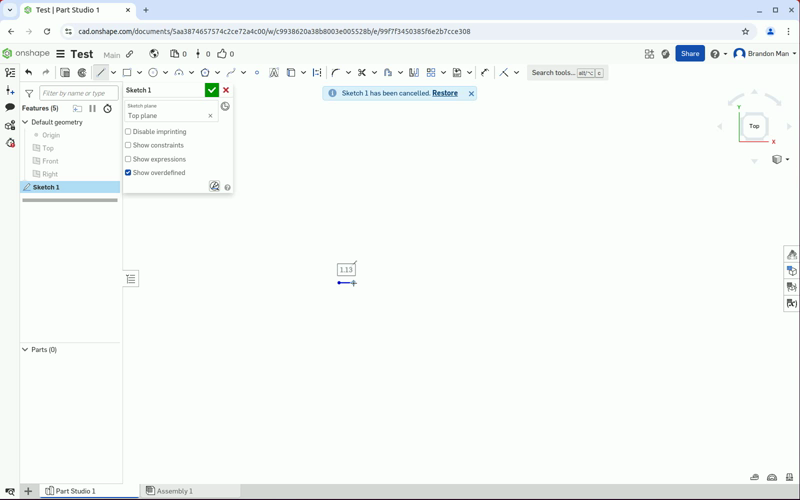
scroll(-6)
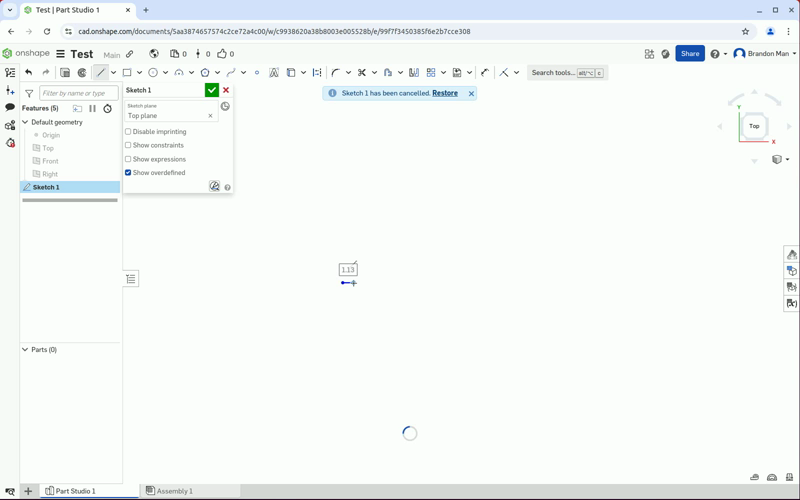
scroll(-6)
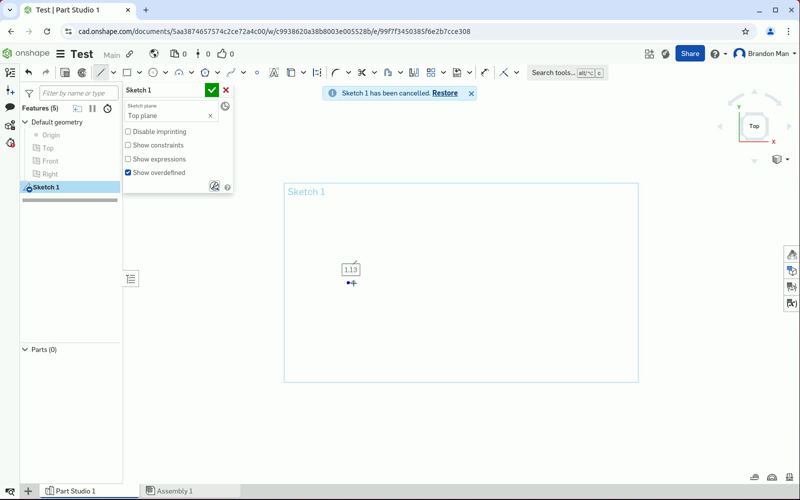
key_up(shift)
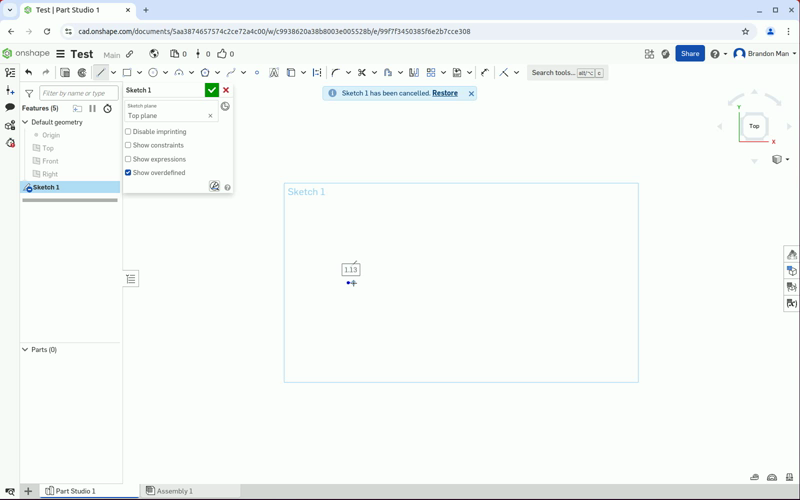
key(esc)
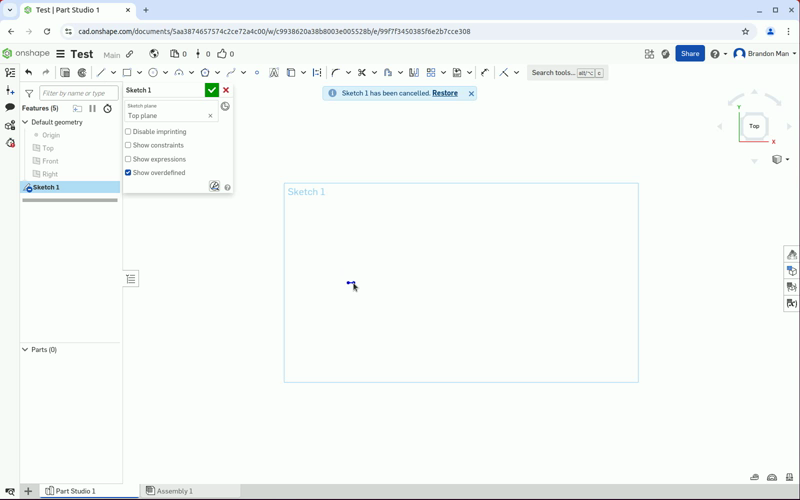
key(a)
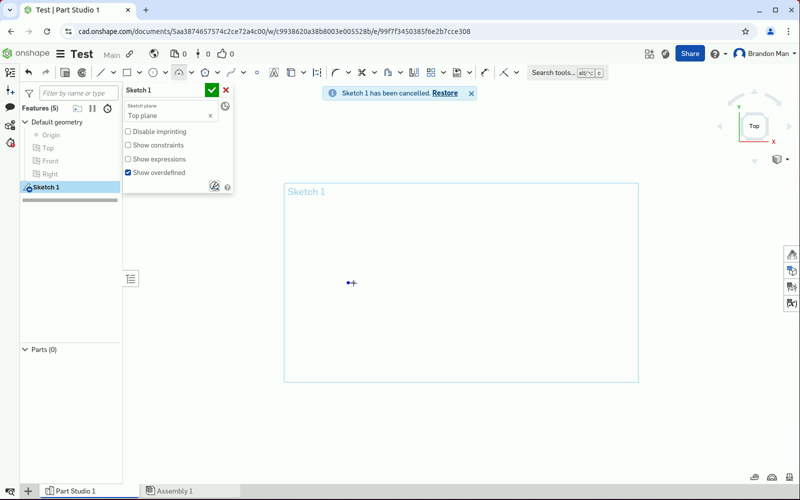
mouse_move(353, 282)
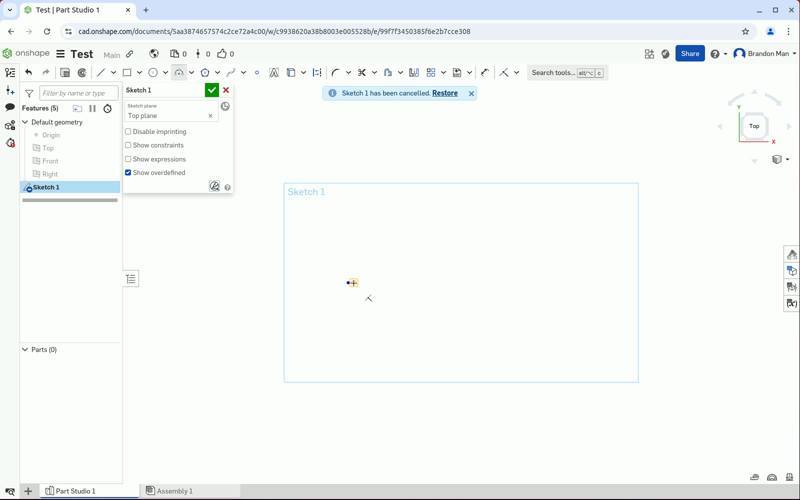
click(353, 282)
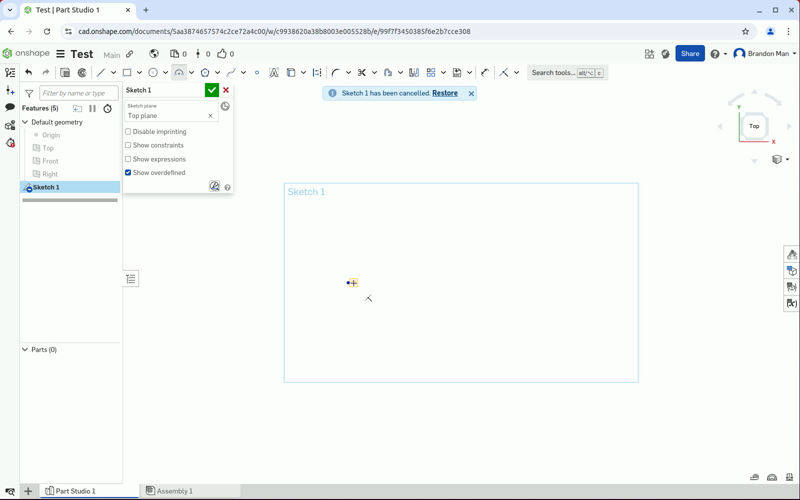
key_down(shift)
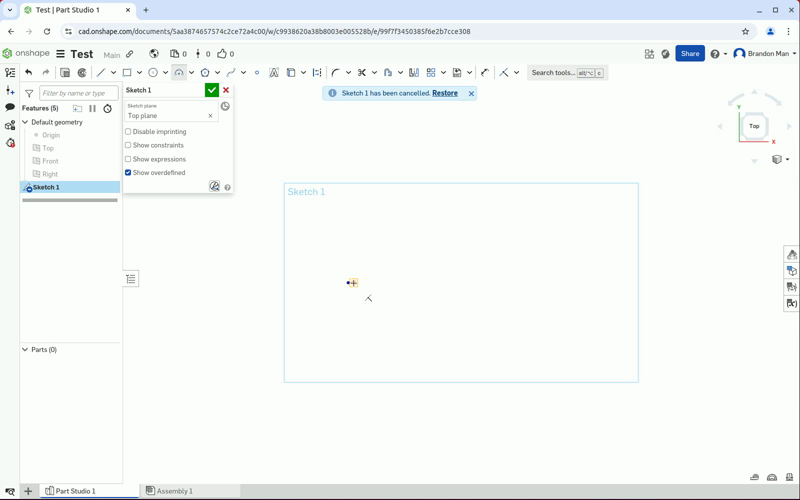
mouse_move(366, 282)
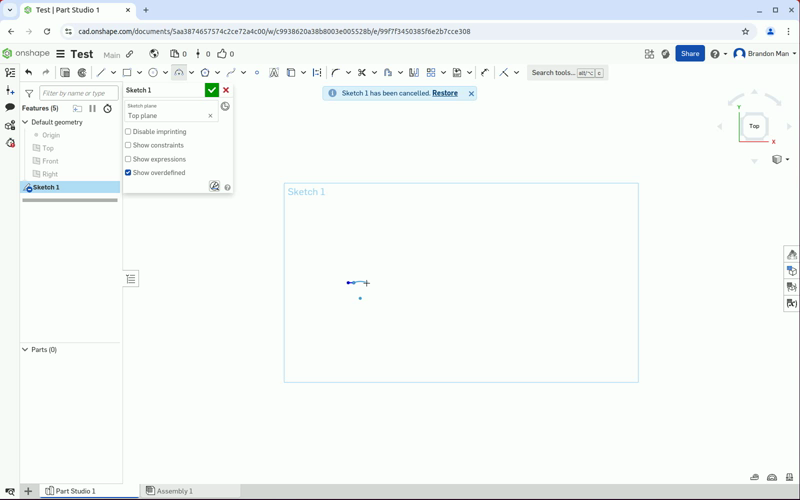
click(366, 282)
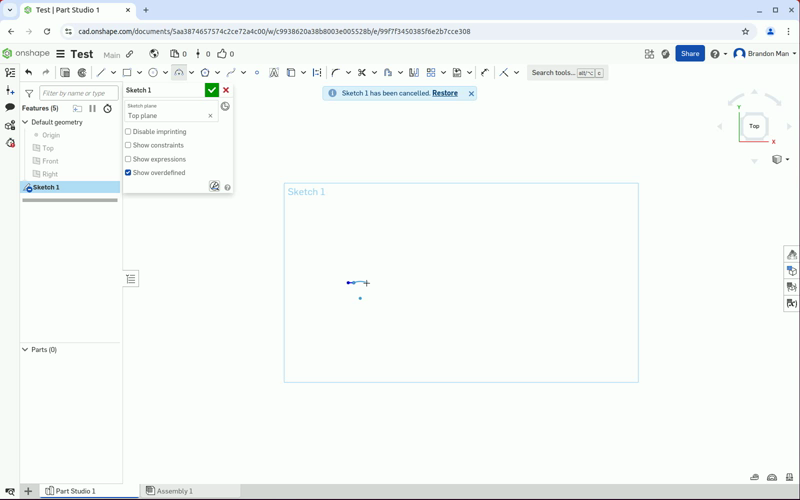
mouse_move(360, 276)
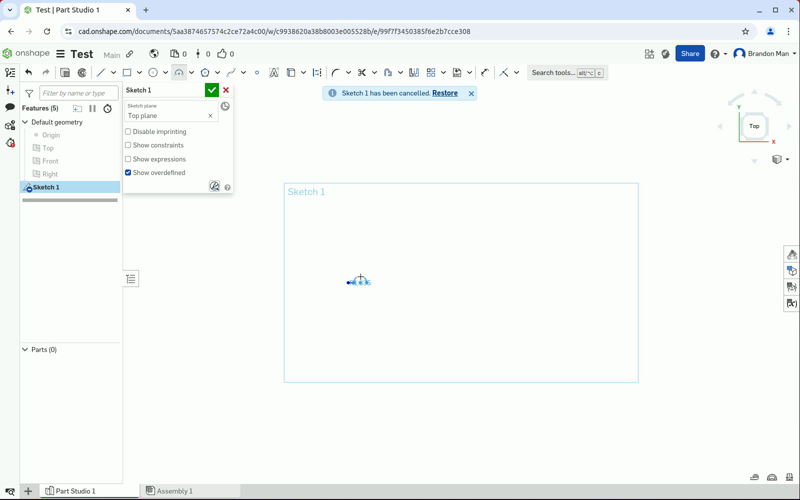
click(360, 276)
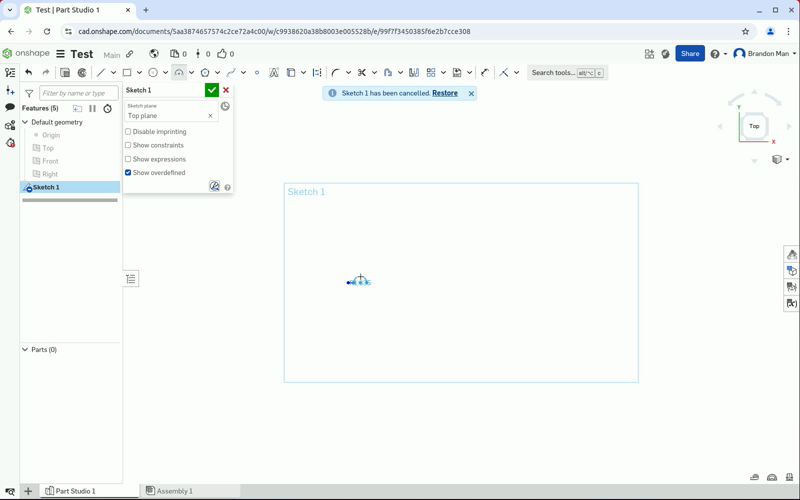
key_up(shift)
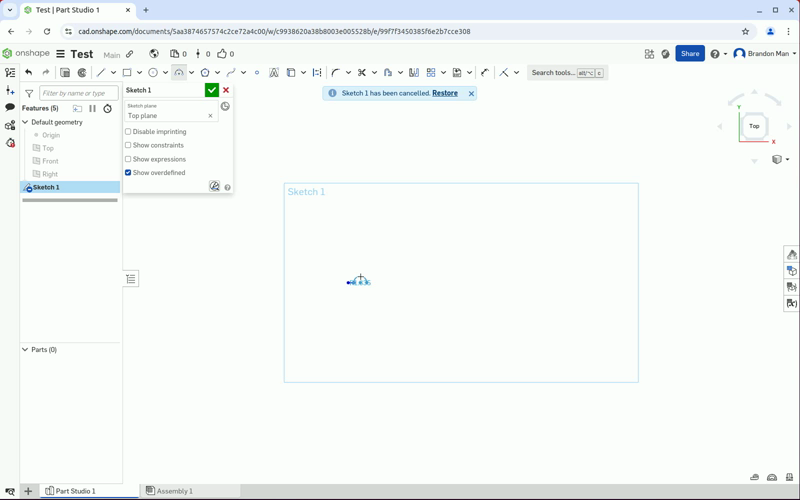
key(esc)
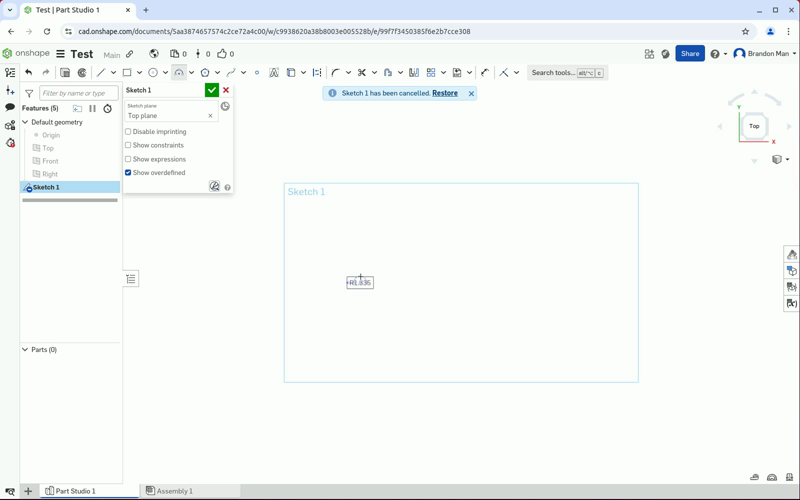
key(l)
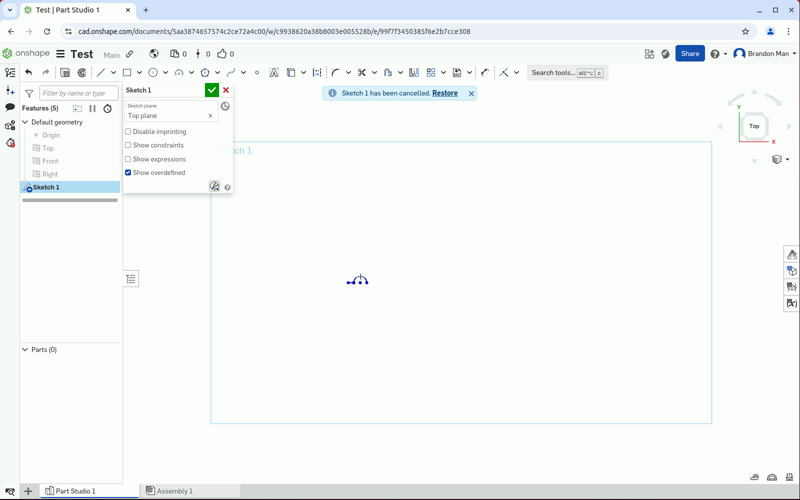
mouse_move(366, 282)
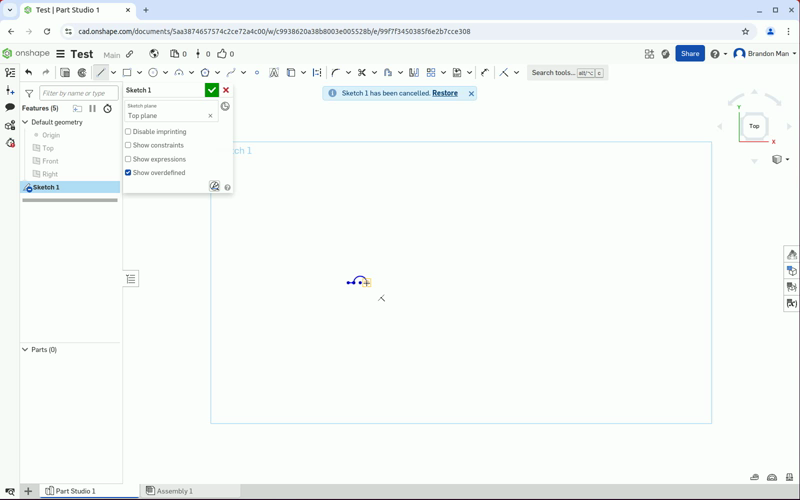
click(366, 282)
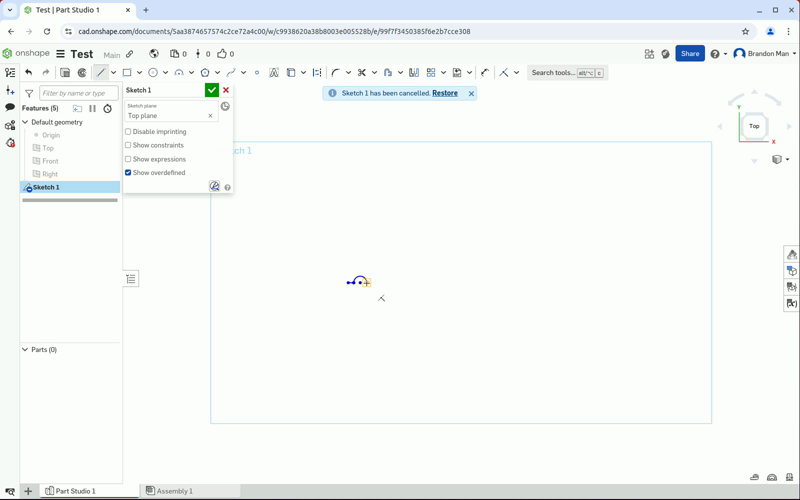
key_down(shift)
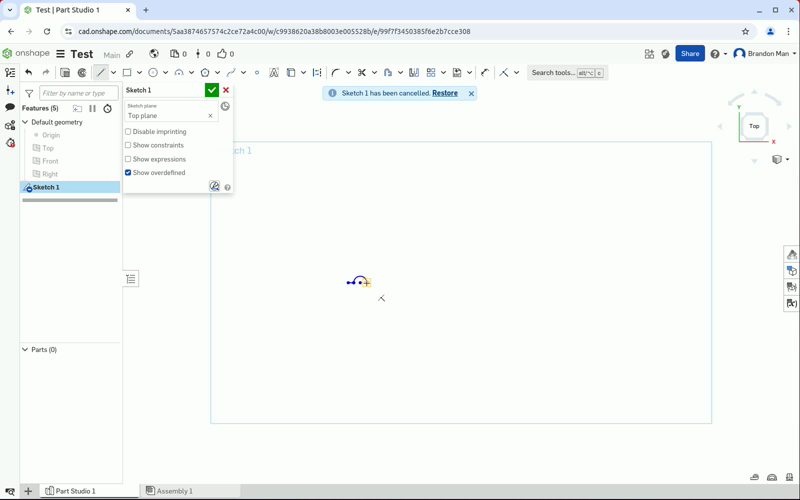
mouse_move(396, 282)
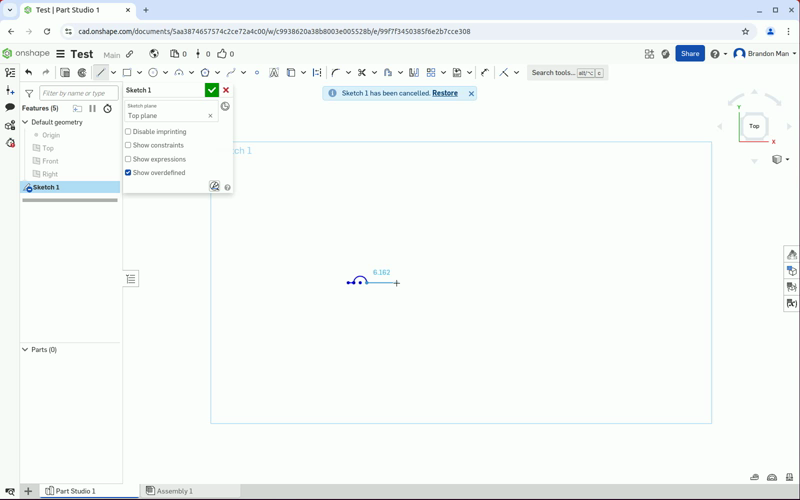
mouse_move(372, 282)
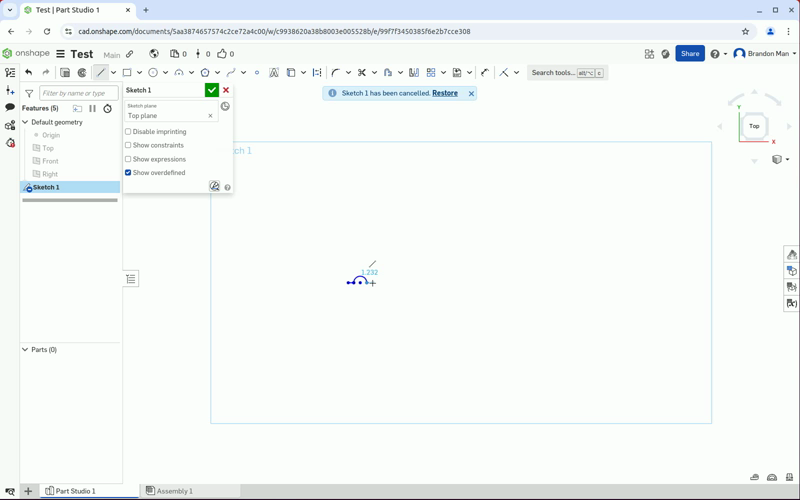
scroll(6)
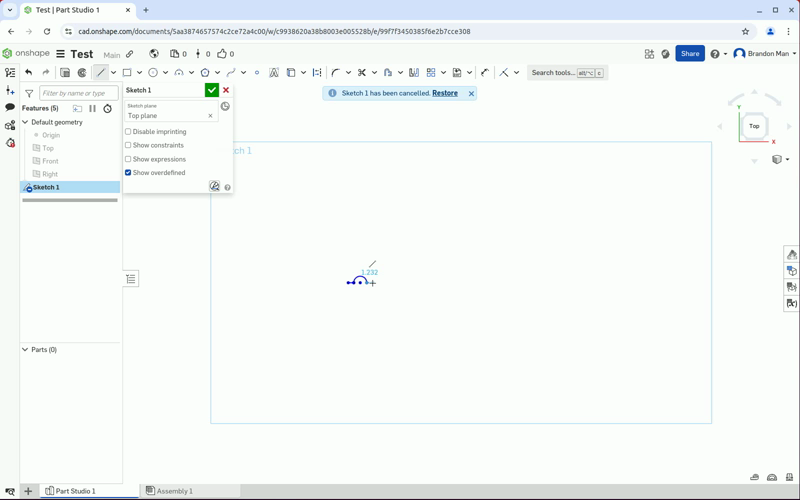
scroll(6)
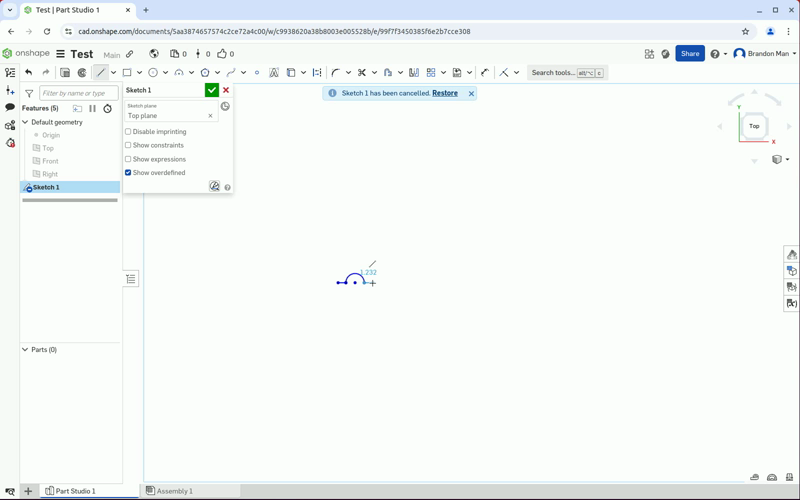
scroll(6)
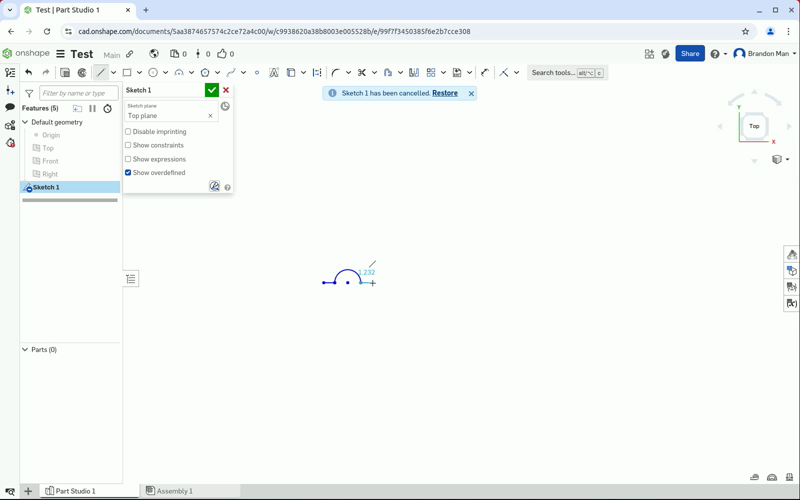
scroll(6)
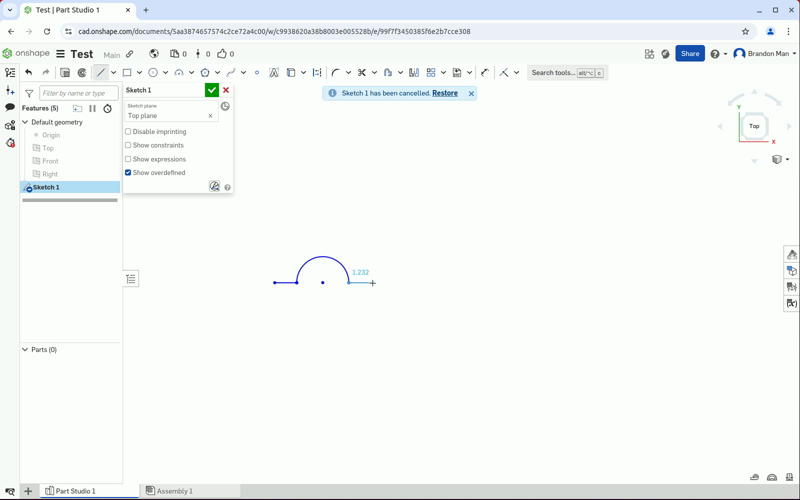
scroll(6)
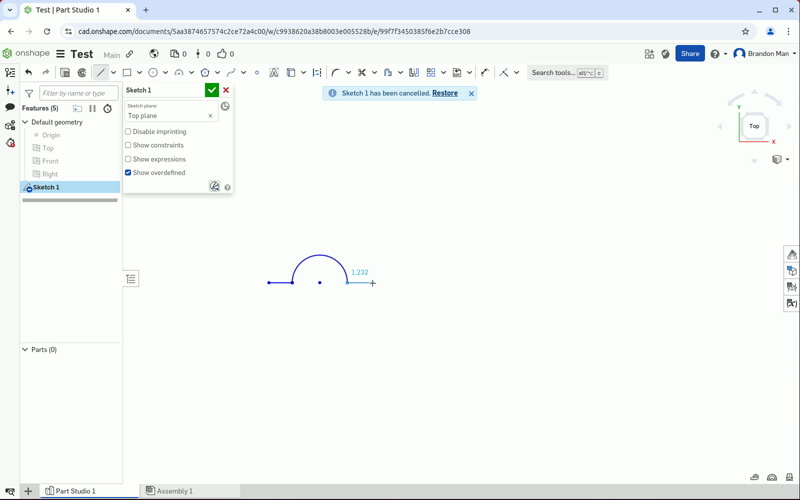
scroll(6)
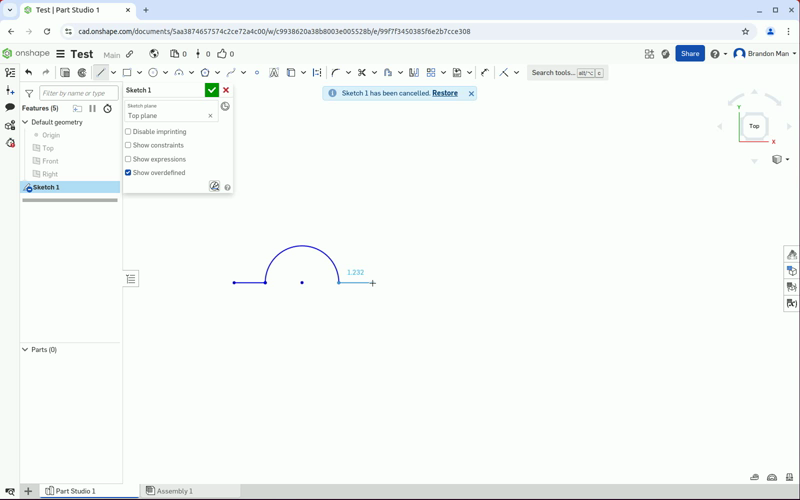
scroll(6)
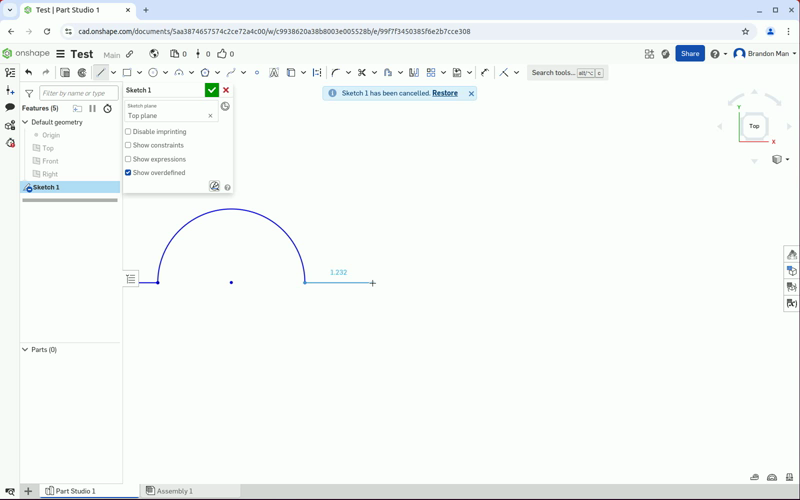
click(372, 282)
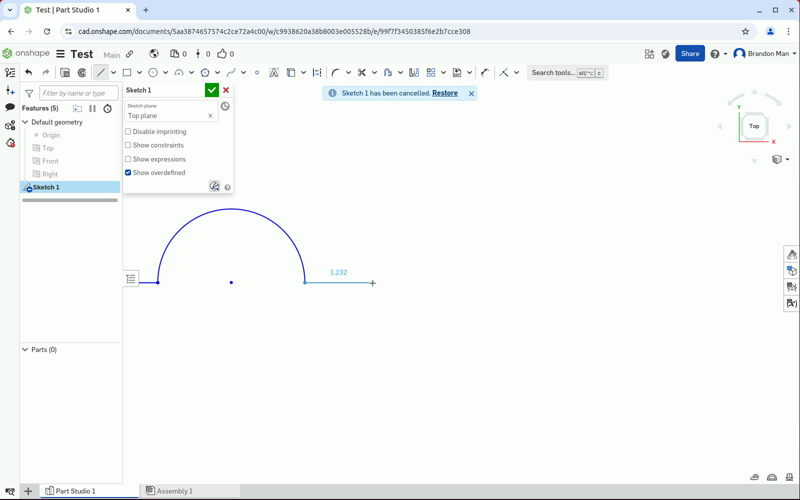
scroll(-6)
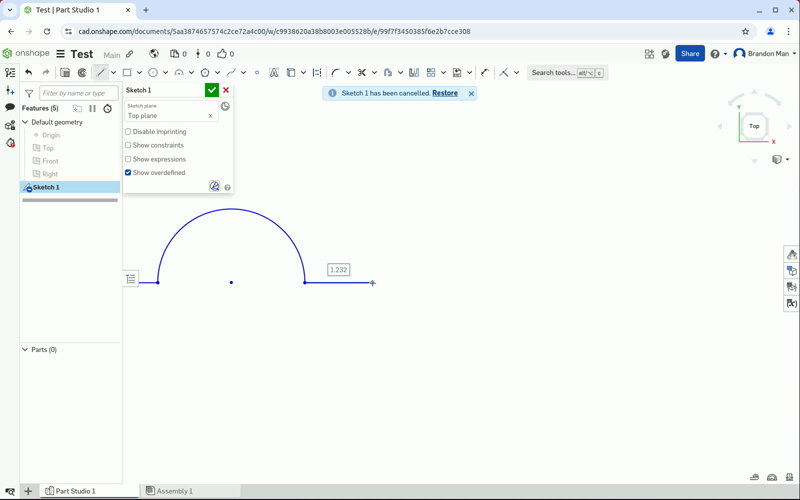
scroll(-6)
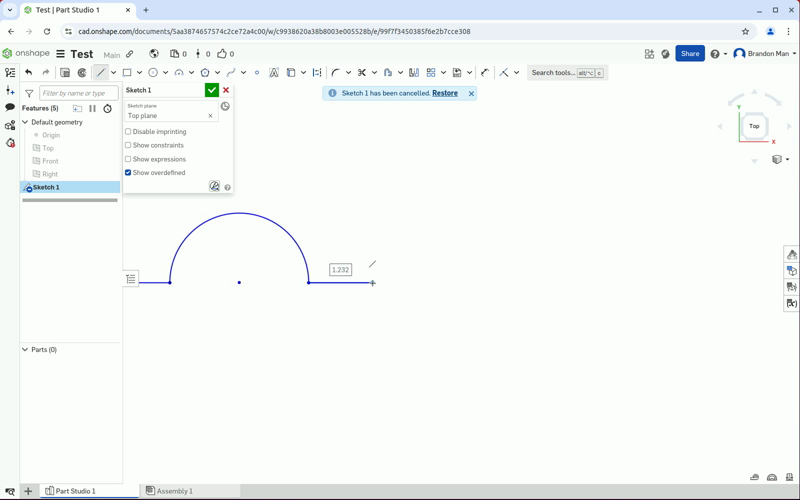
scroll(-6)
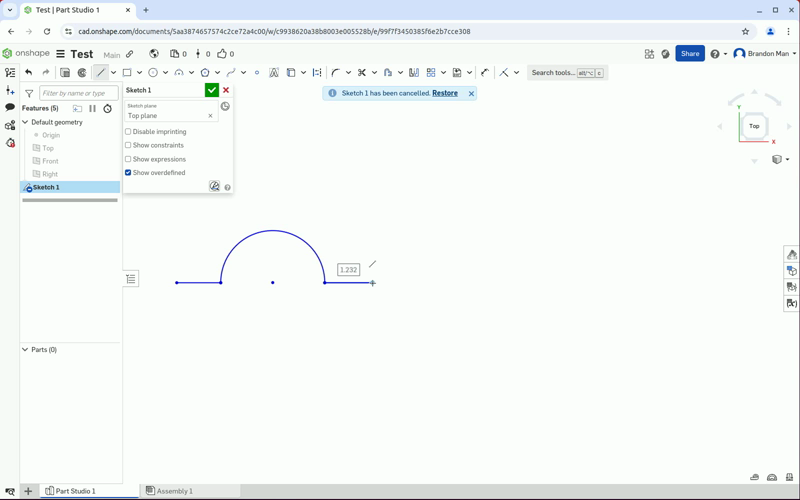
scroll(-6)
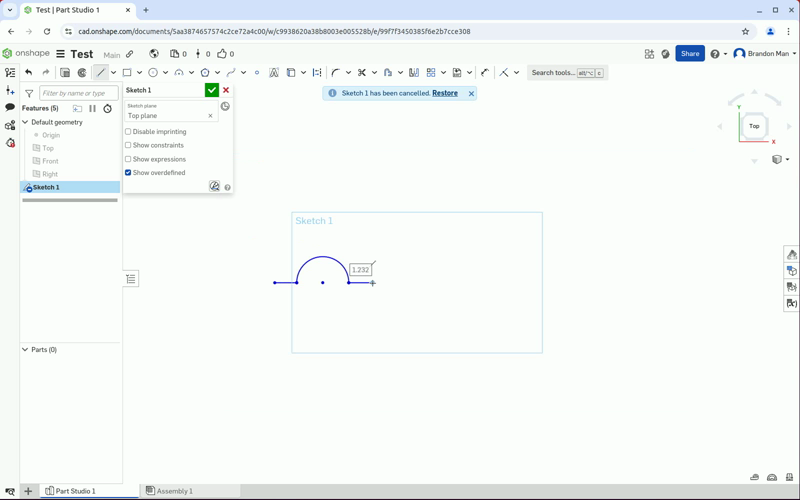
scroll(-6)
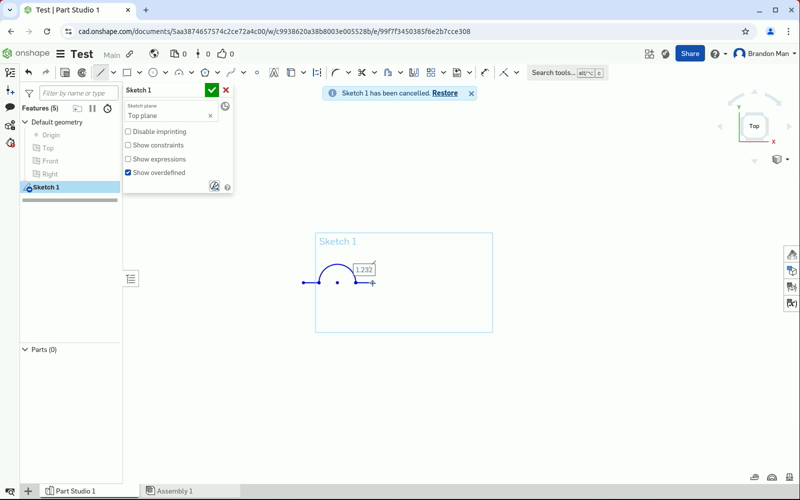
scroll(-6)
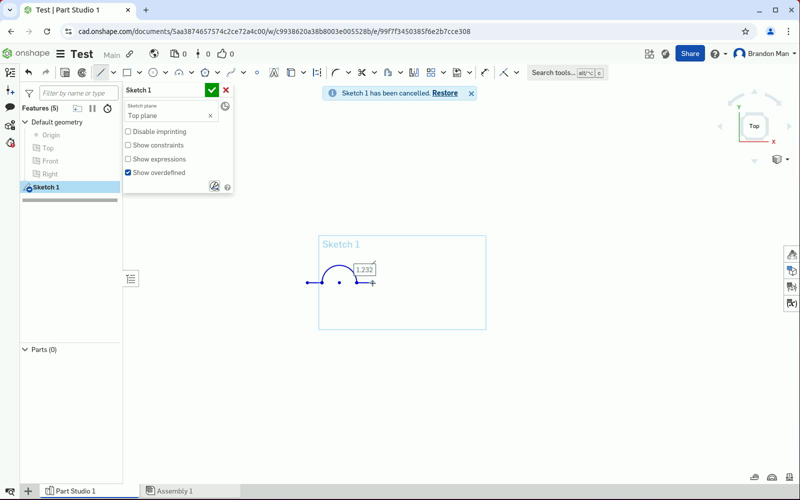
scroll(-6)
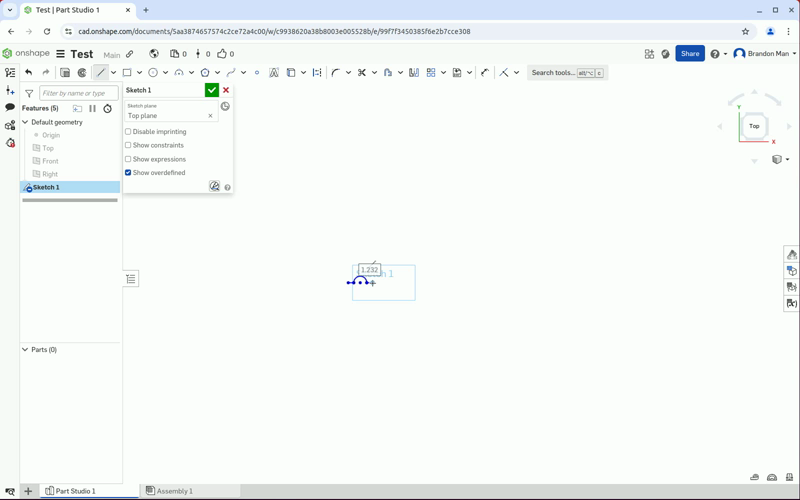
key_up(shift)
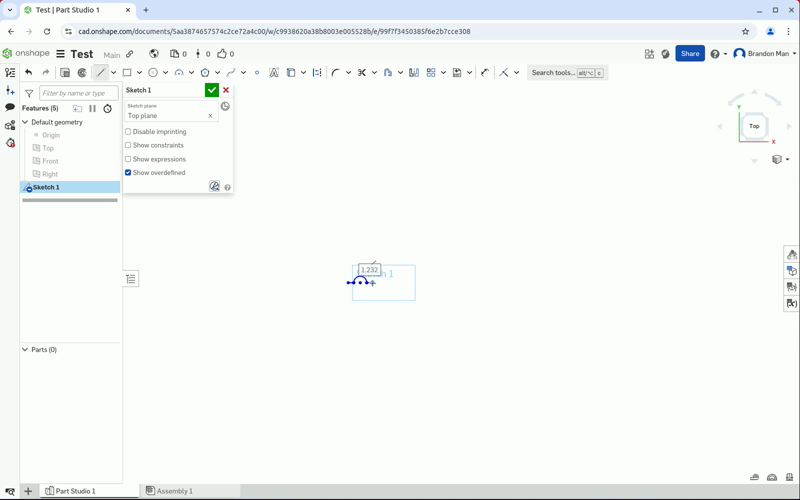
key(esc)
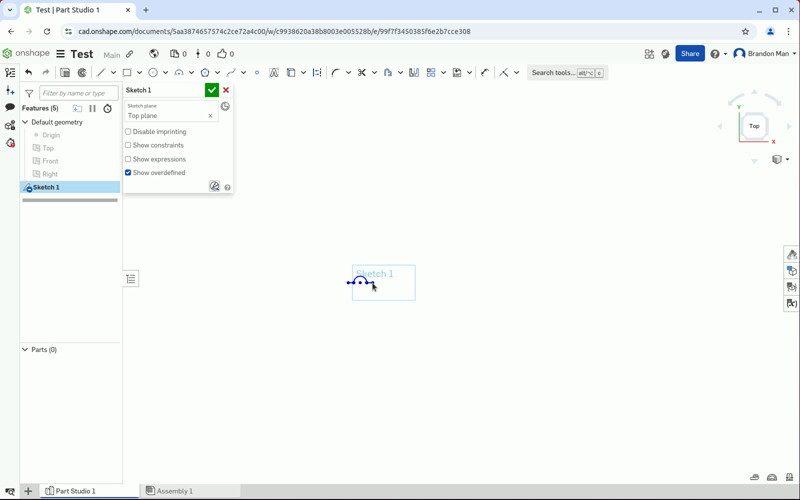
key(a)
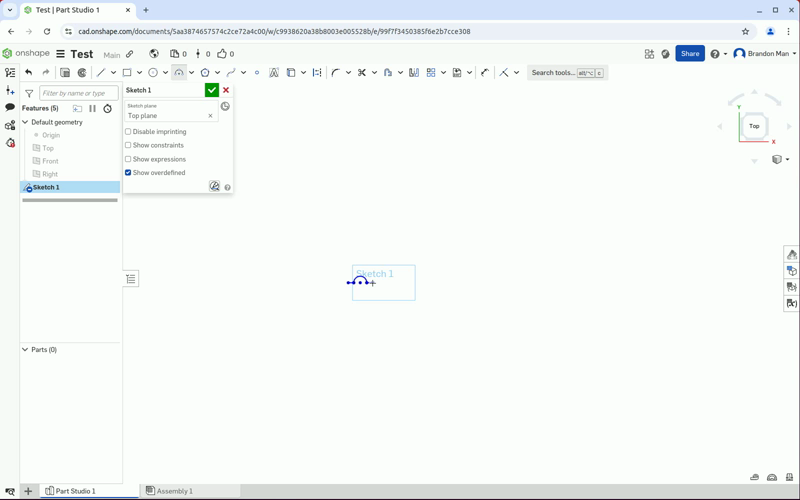
mouse_move(372, 282)
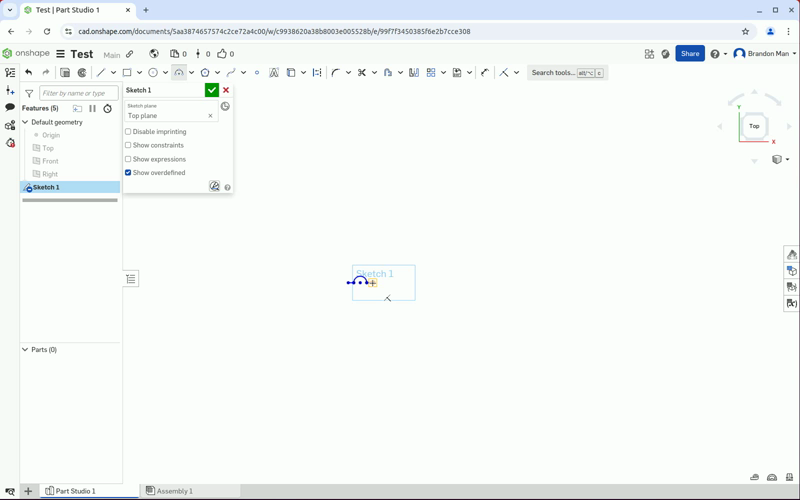
click(372, 282)
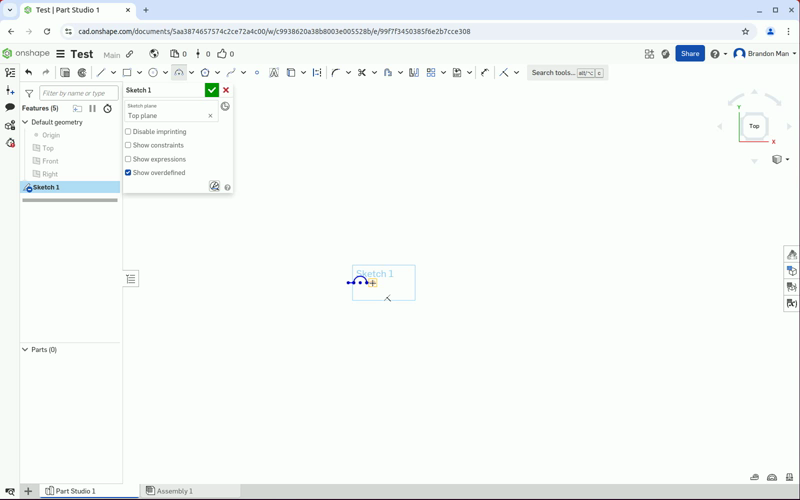
mouse_move(348, 282)
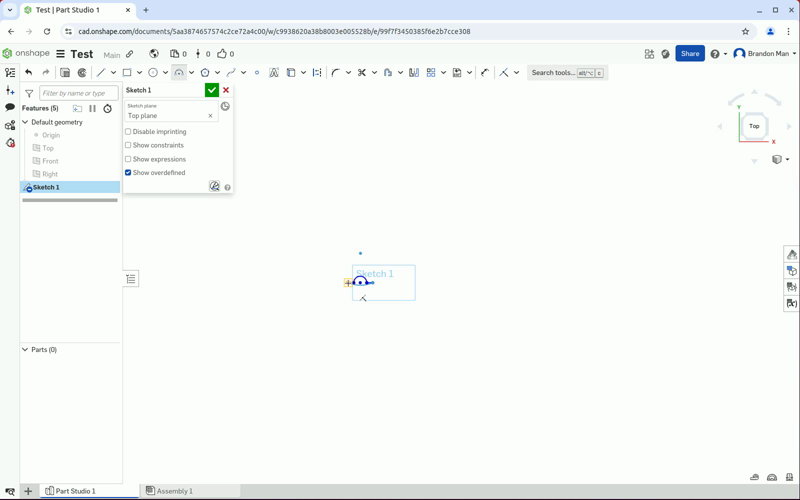
click(348, 282)
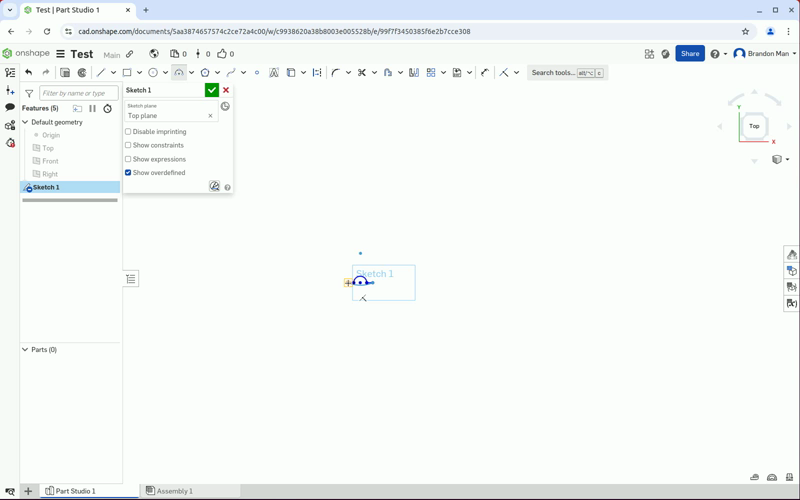
key_down(shift)
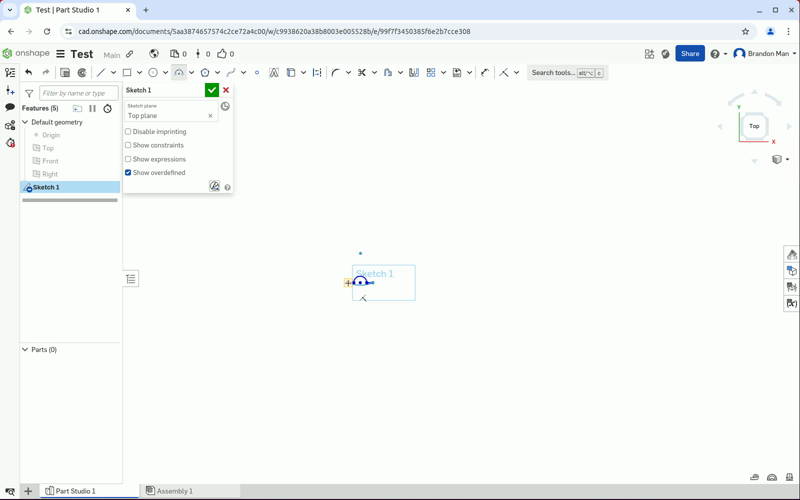
mouse_move(360, 270)
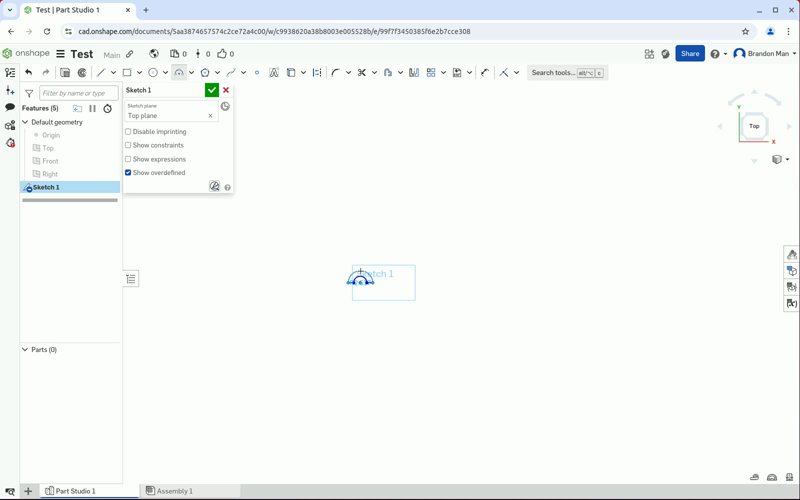
click(360, 270)
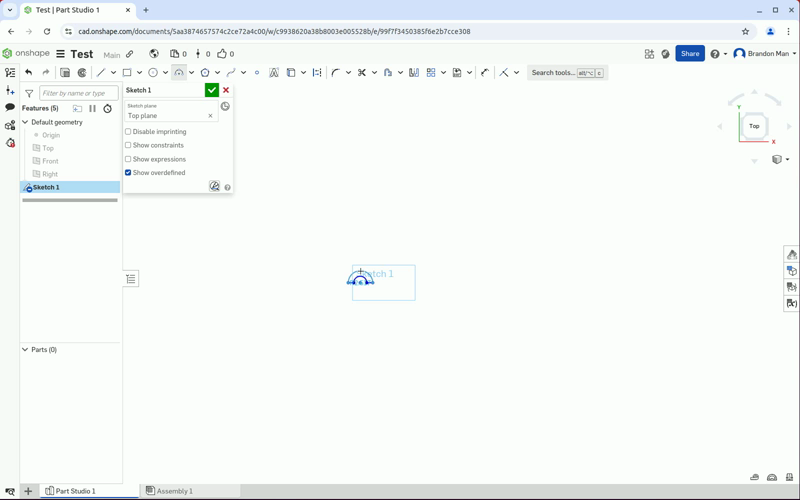
key_up(shift)
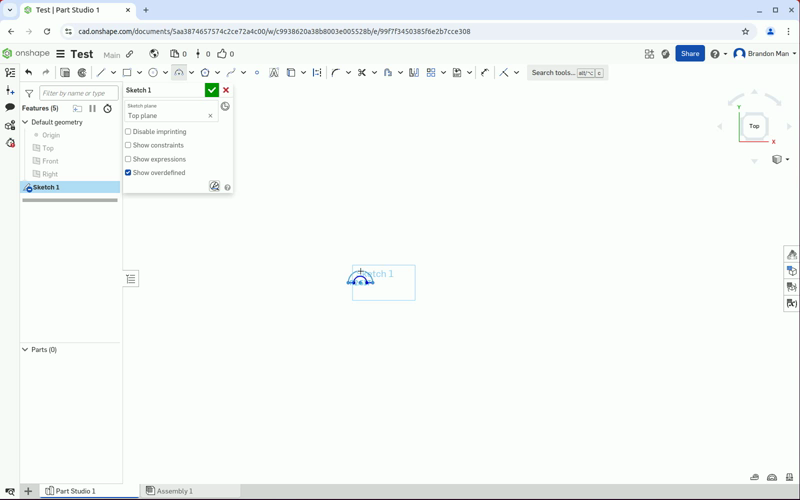
key(esc)
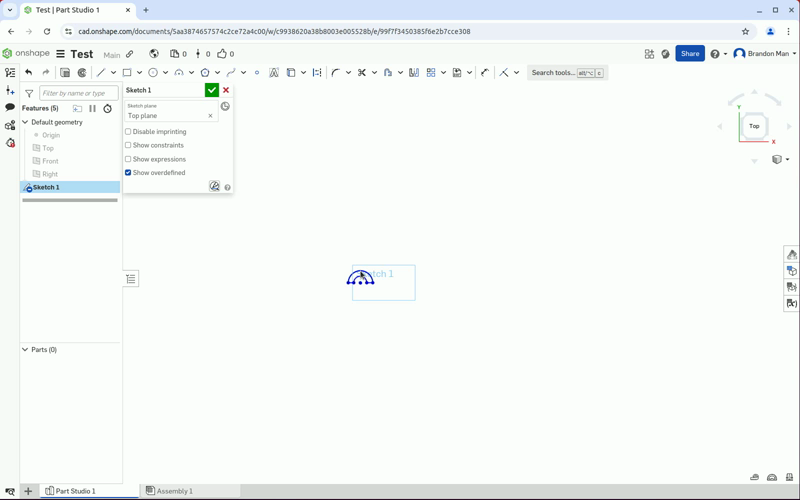
mouse_move(358, 279)
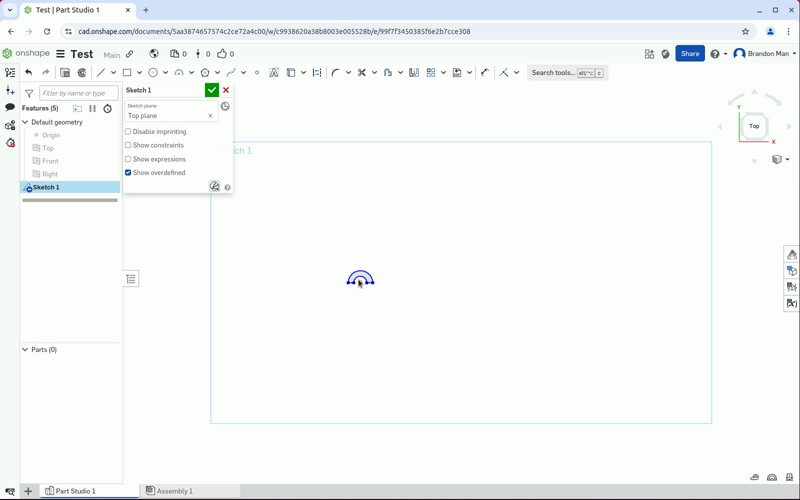
scroll(6)
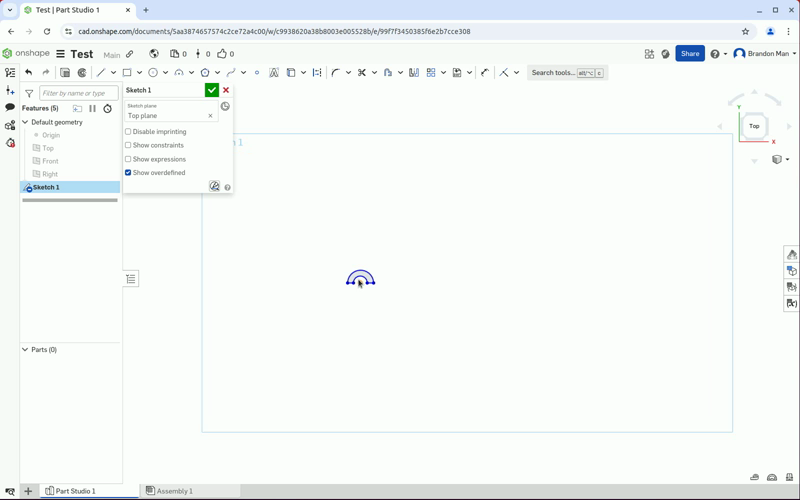
scroll(6)
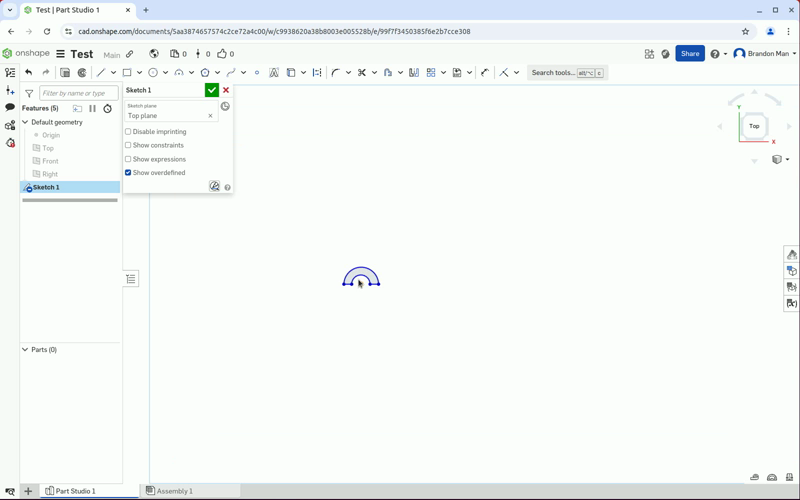
scroll(6)
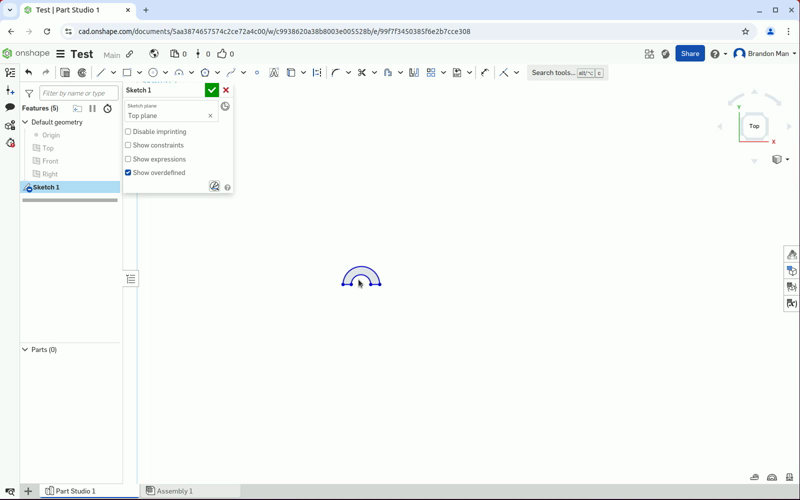
scroll(6)
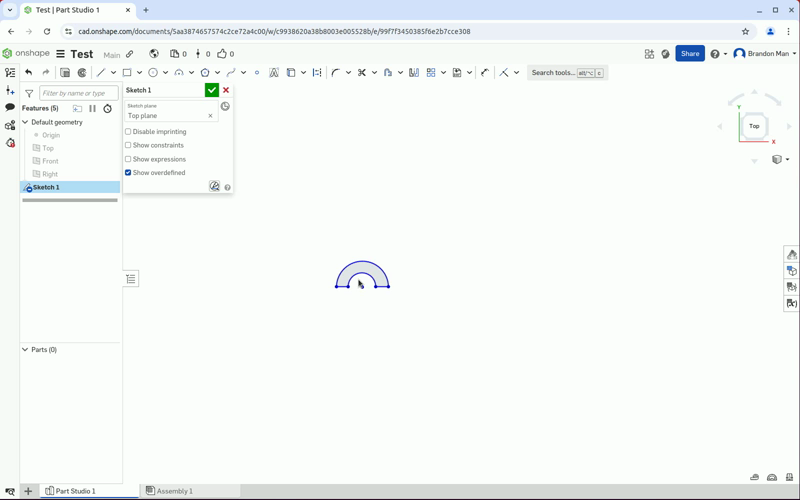
scroll(6)
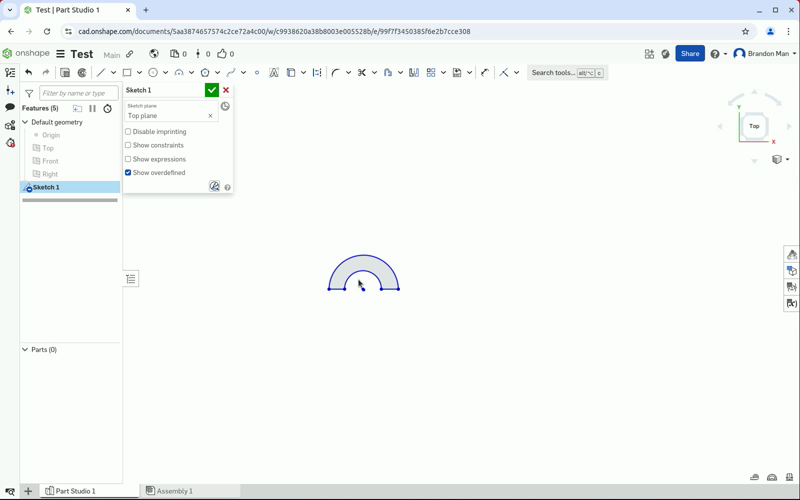
scroll(6)
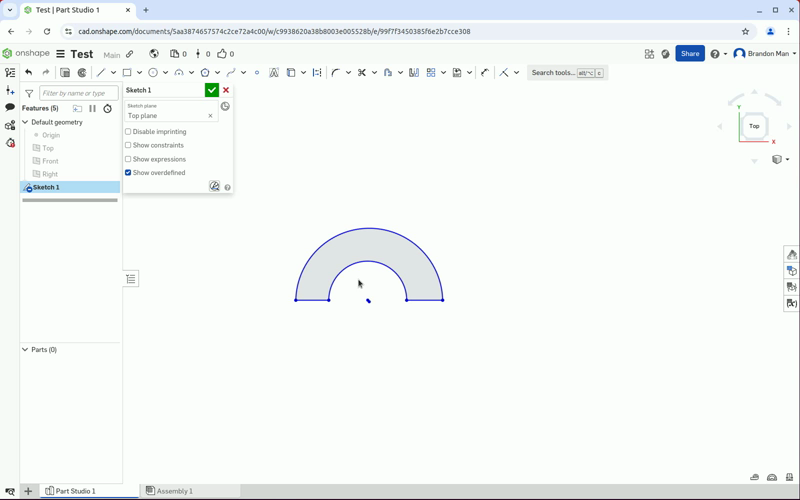
scroll(6)
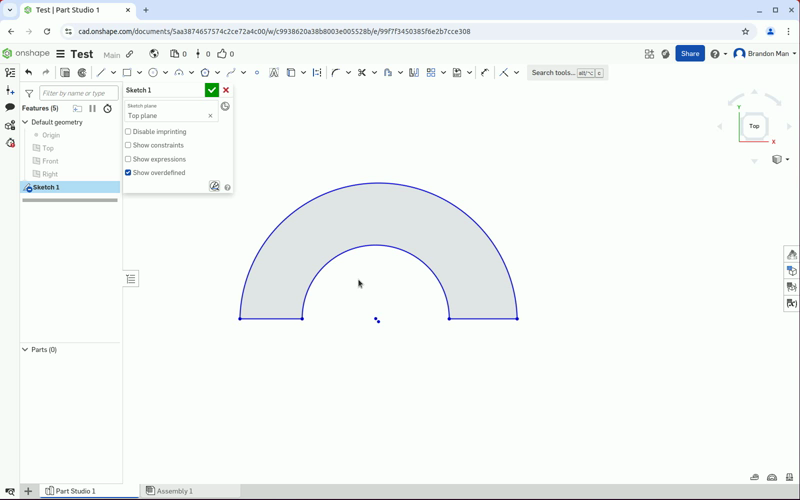
click(358, 279)
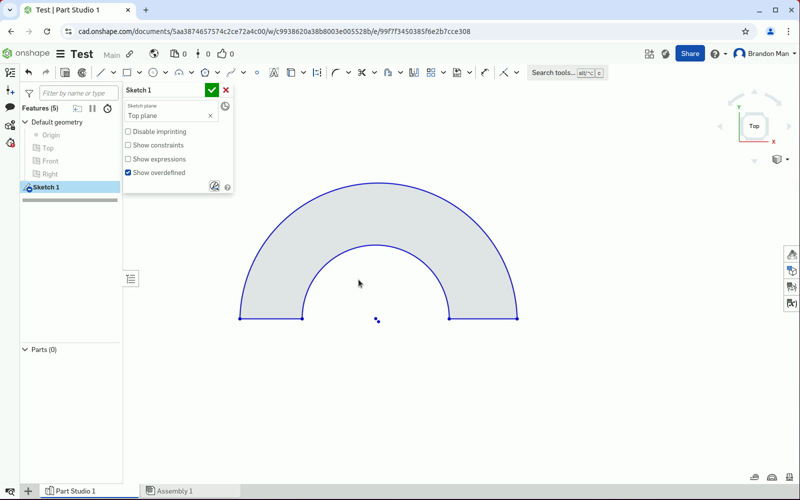
scroll(-6)
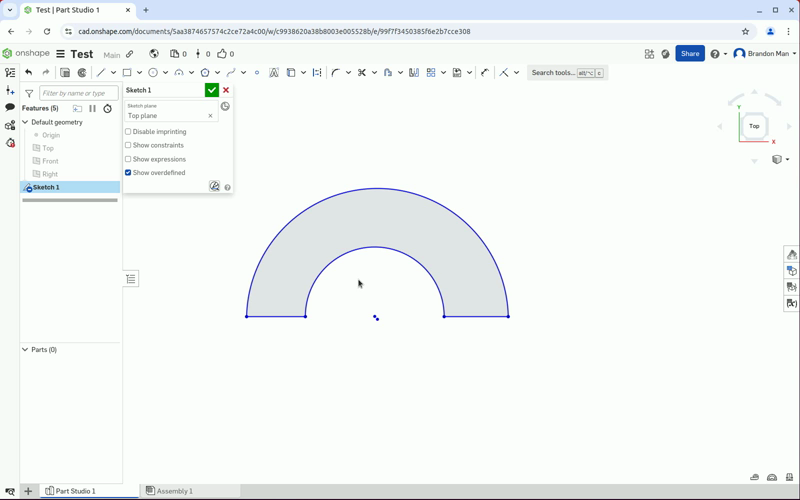
scroll(-6)
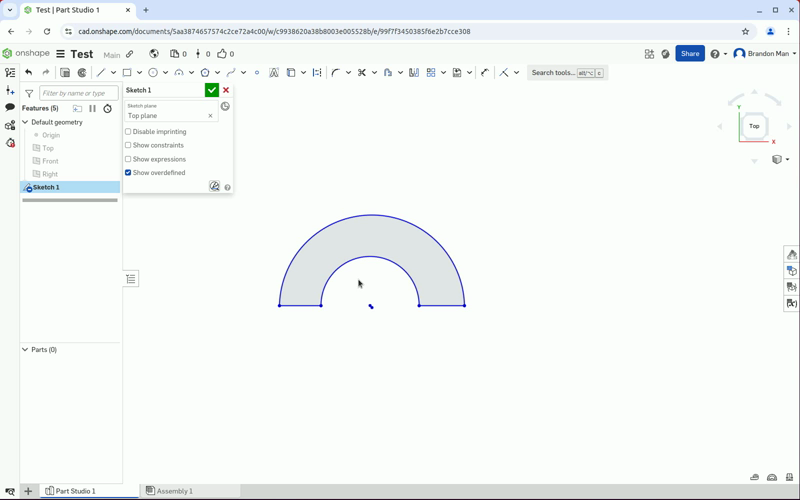
scroll(-6)
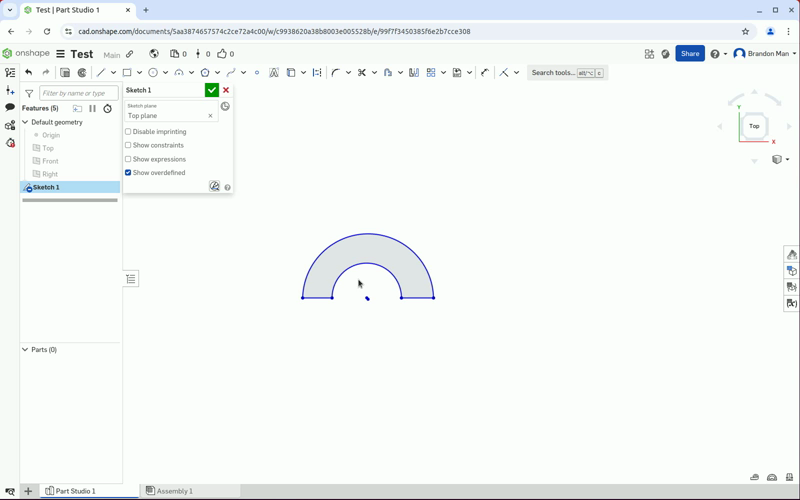
scroll(-6)
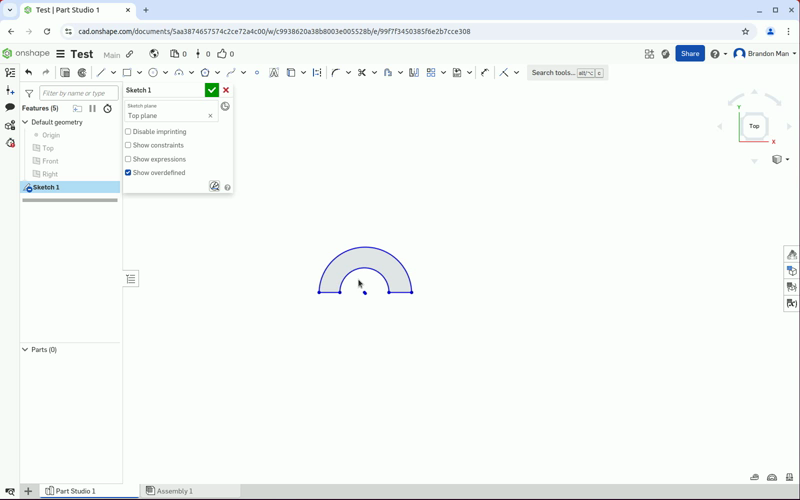
scroll(-6)
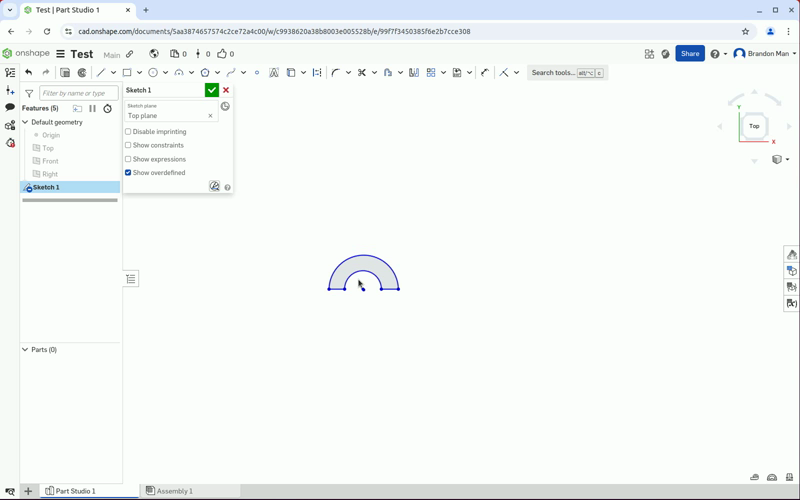
scroll(-6)
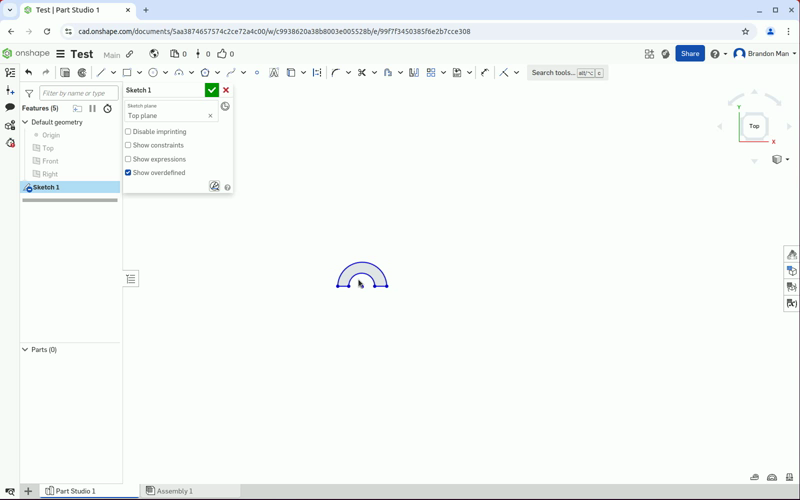
scroll(-6)
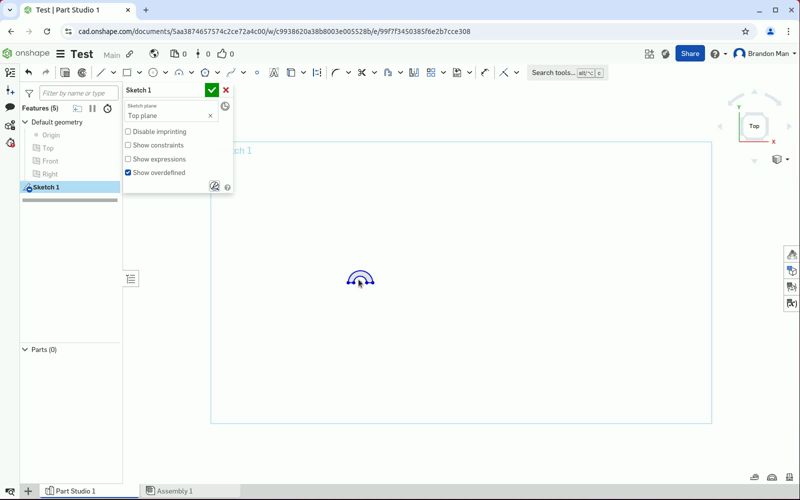
mouse_move(73, 352)
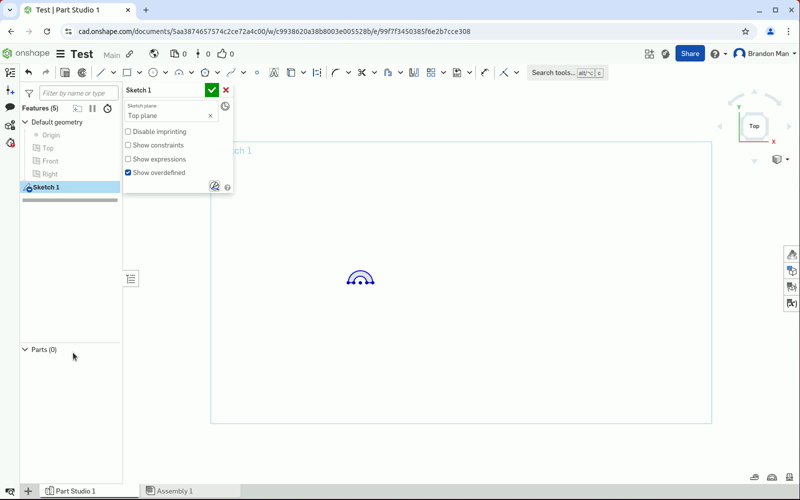
key(shift+y)
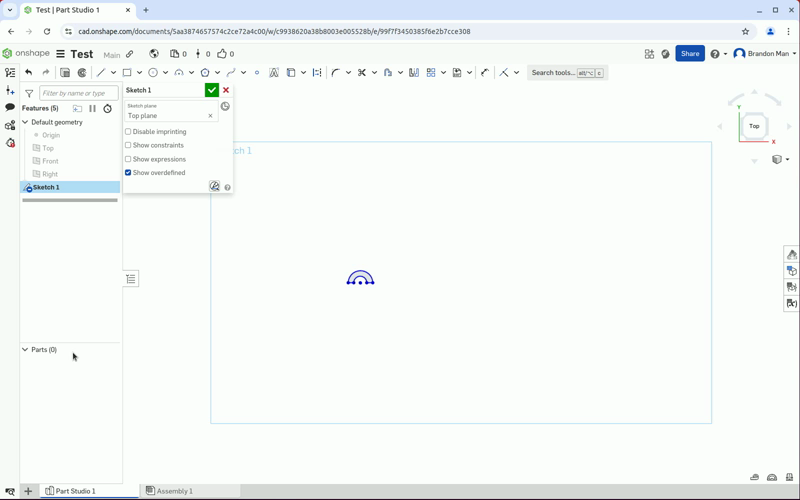
key(shift+e)
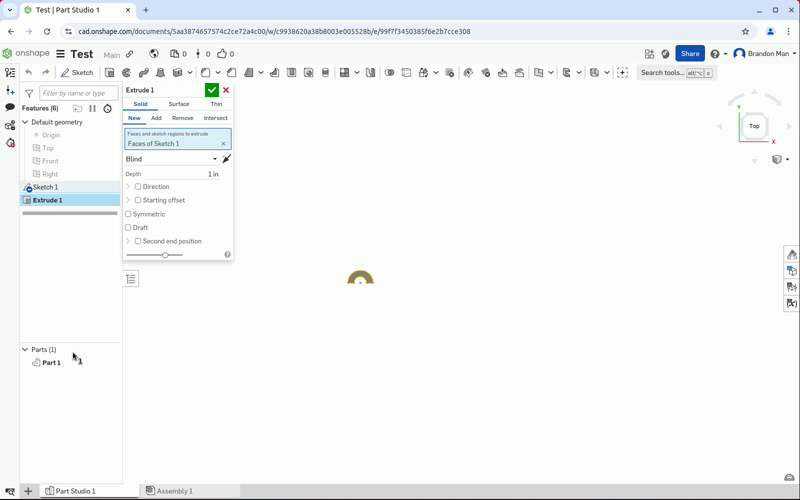
mouse_move(143, 106)
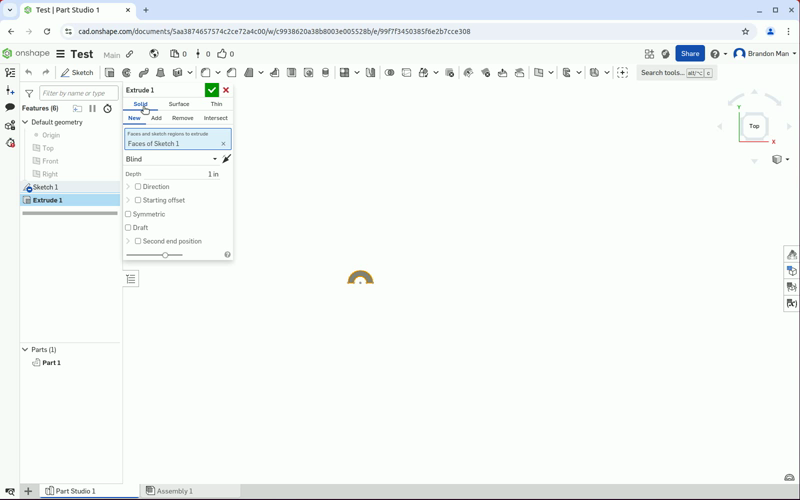
click(143, 106)
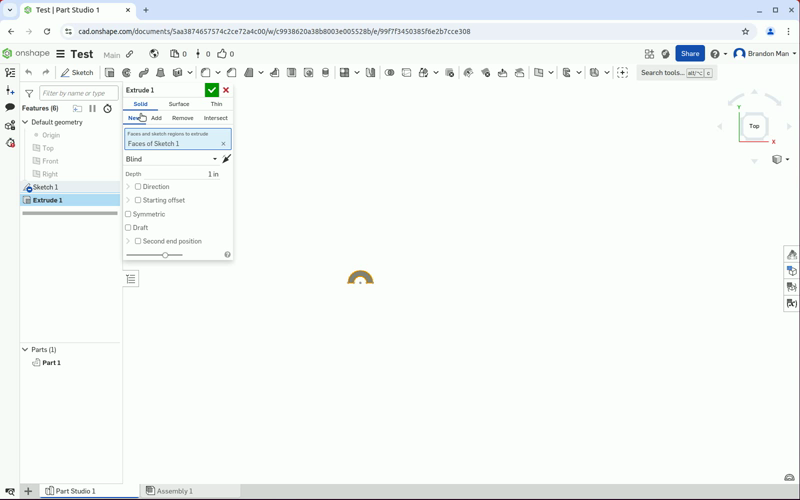
mouse_move(137, 120)
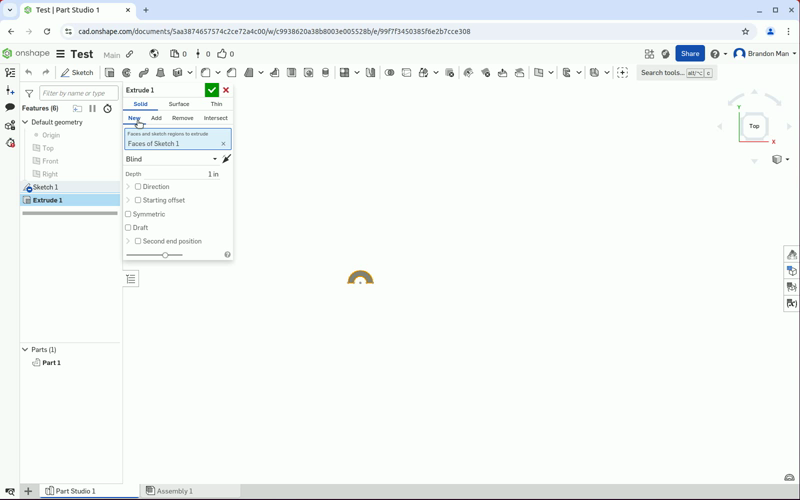
click(137, 120)
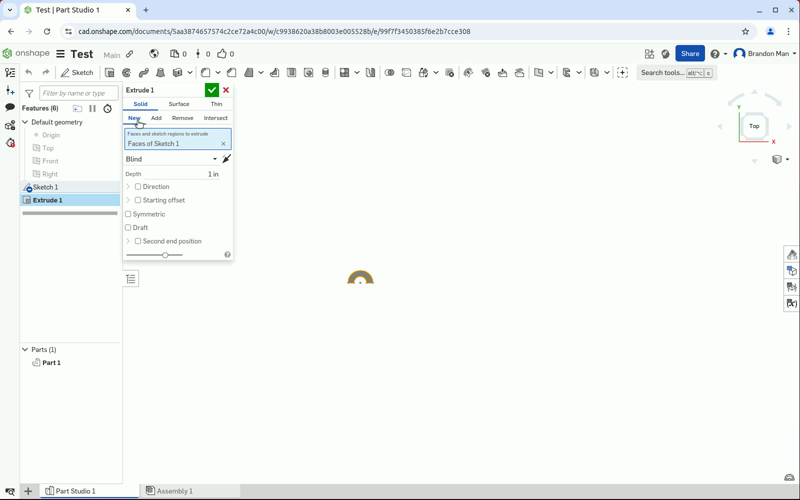
key(tab, 4)
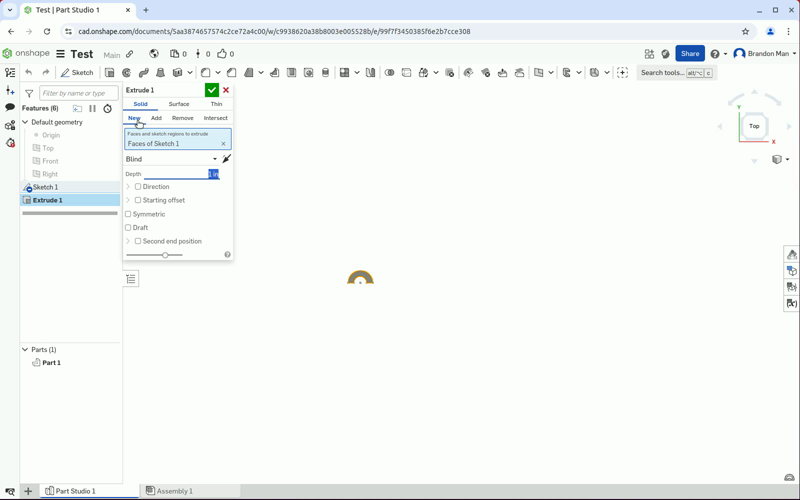
text(-2.407)
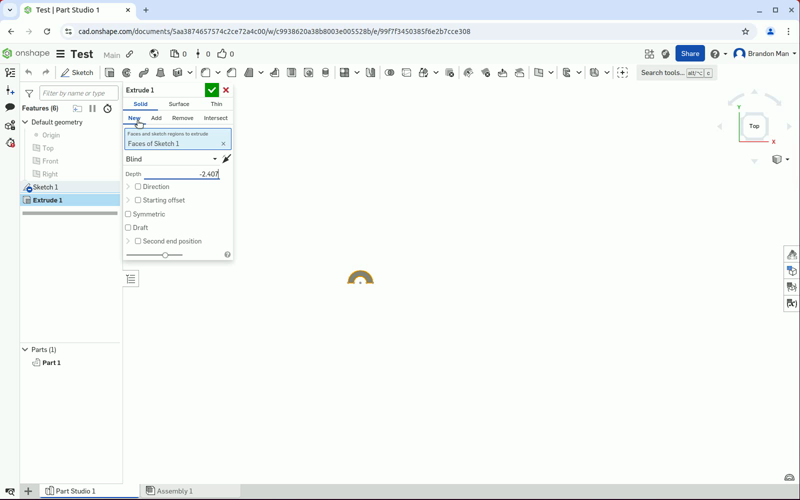
key(enter)
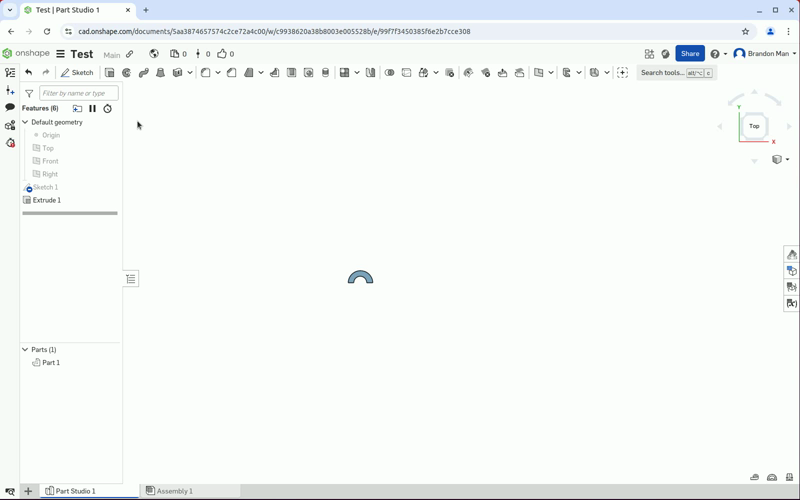
key(shift+h)
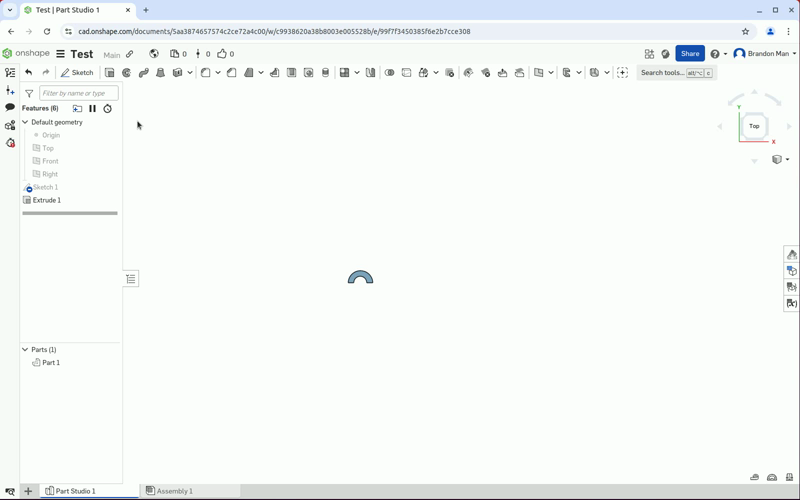
key(shift+h)
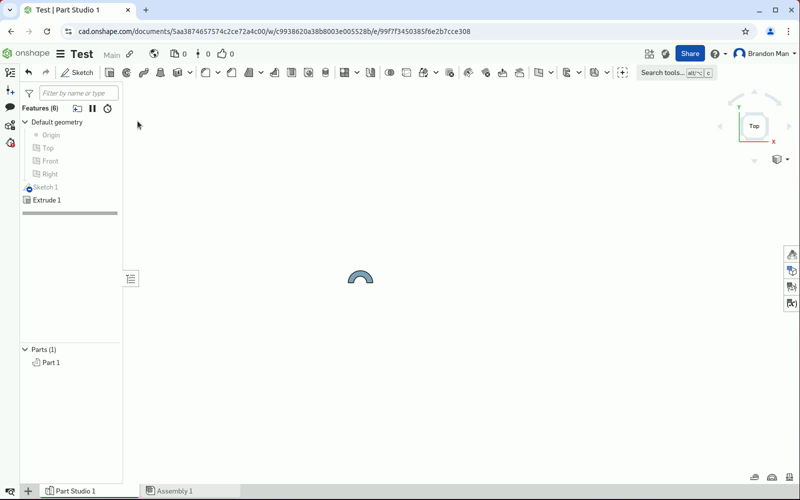
mouse_move(73, 189)
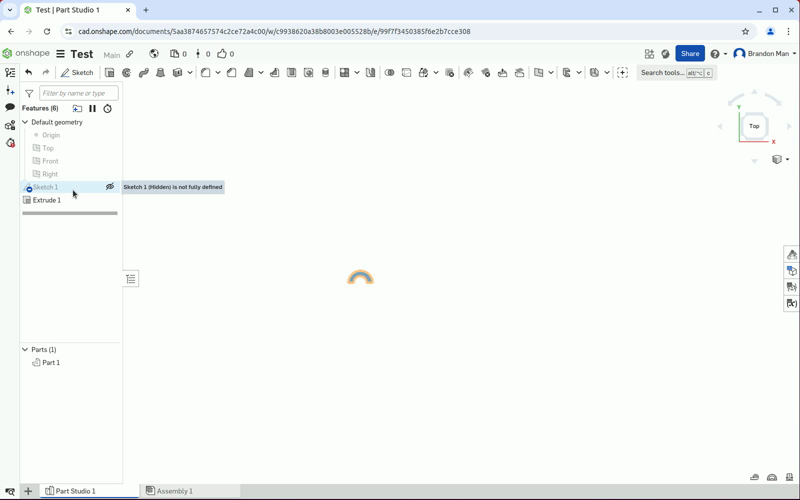
click(73, 189)
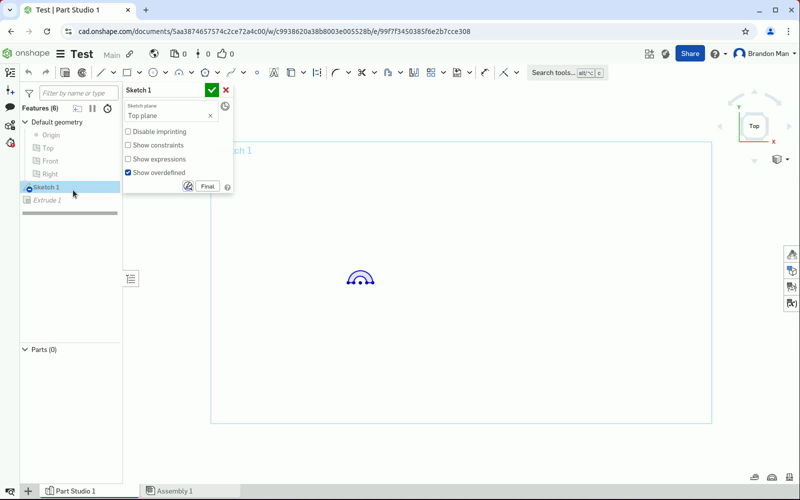
mouse_move(229, 92)
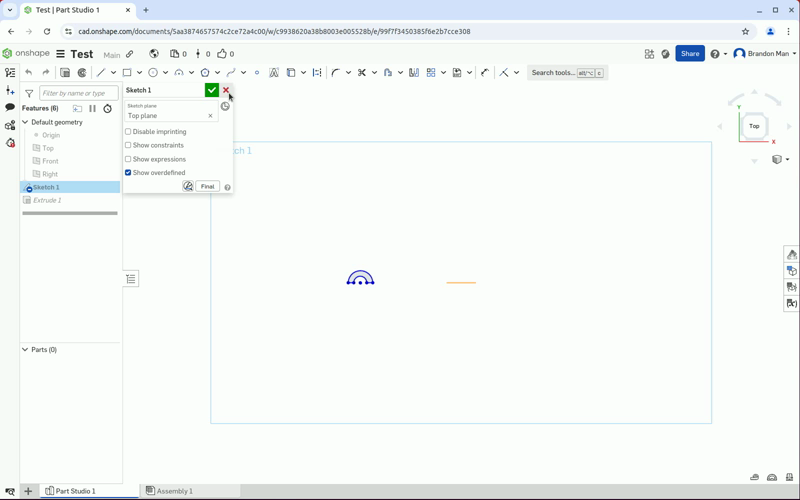
click(229, 92)
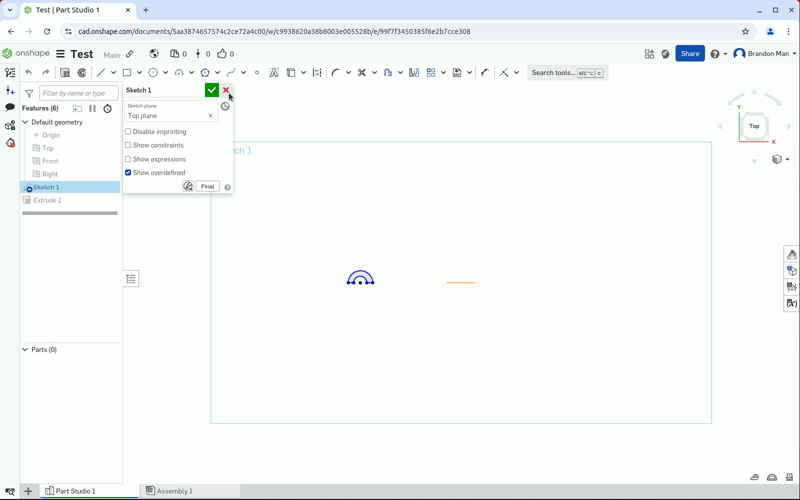
key(shift+s)
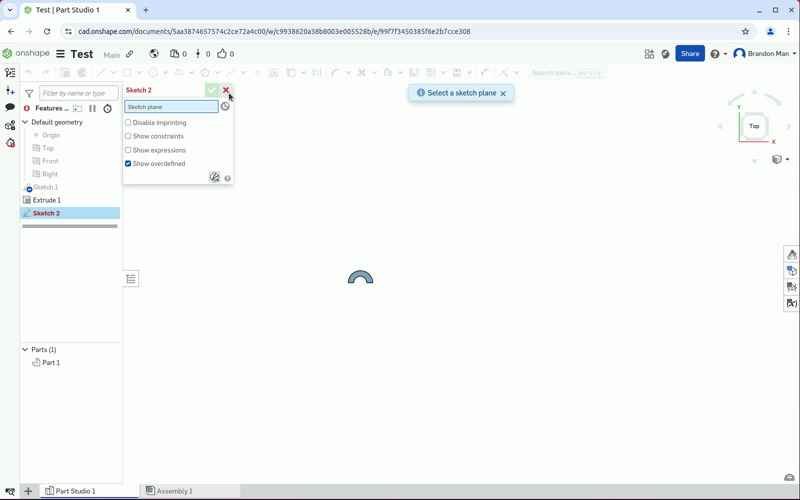
mouse_move(73, 150)
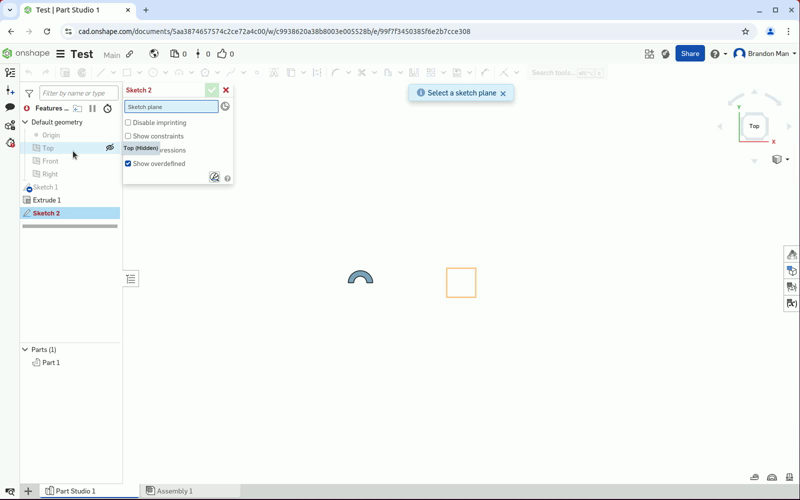
click(73, 150)
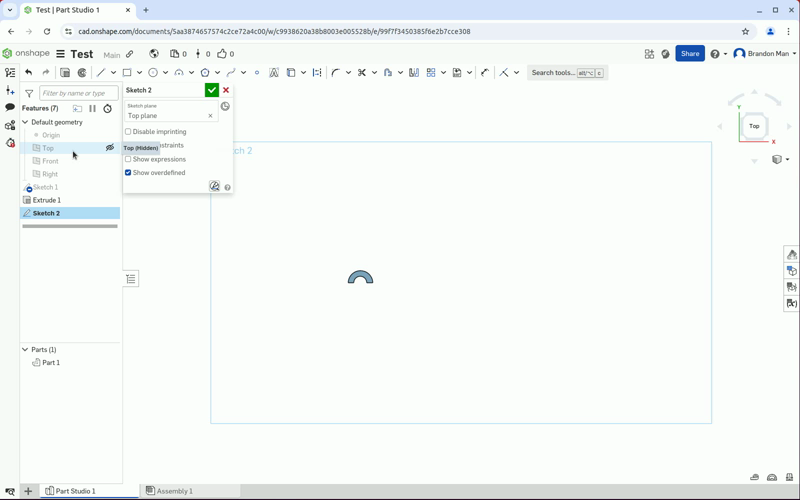
mouse_move(73, 352)
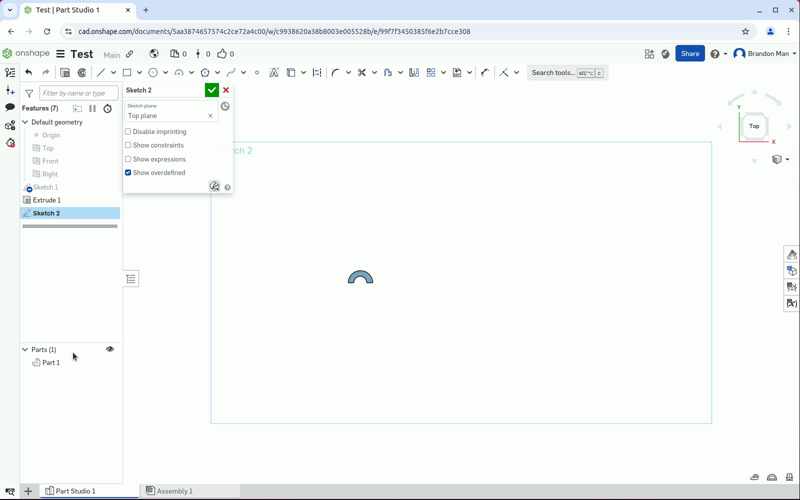
key(y)
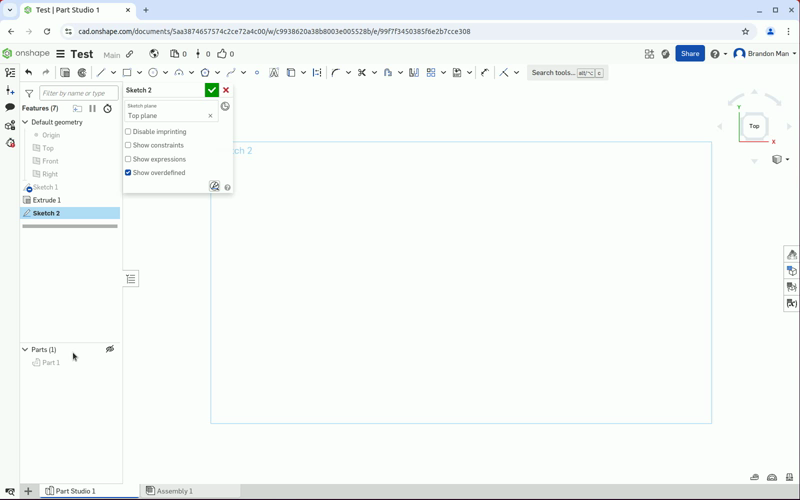
key(a)
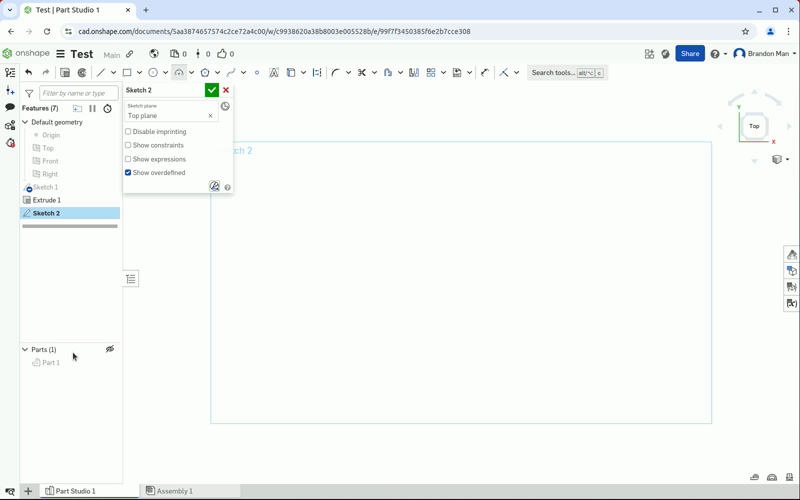
key_down(shift)
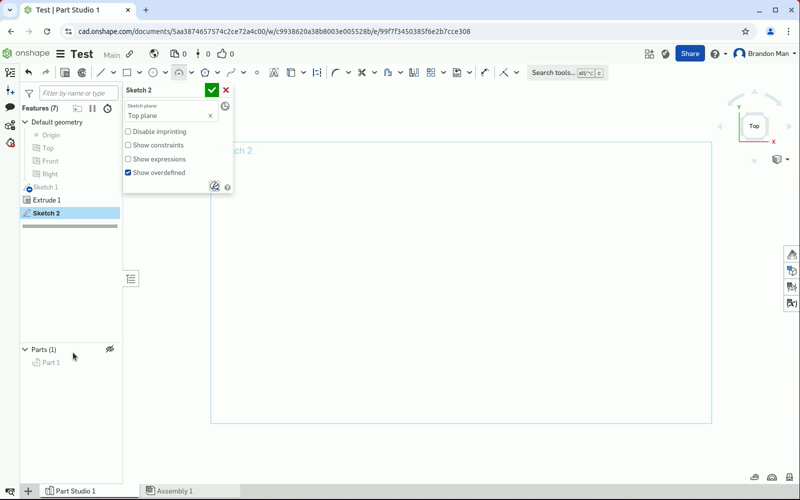
mouse_move(348, 282)
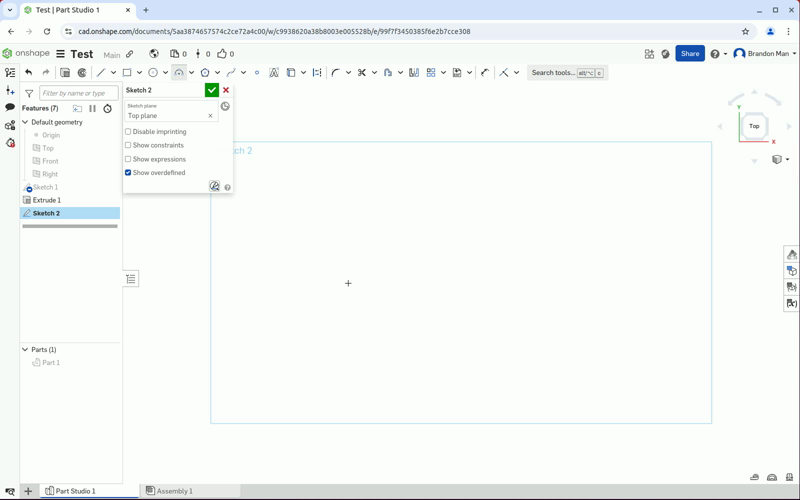
click(348, 282)
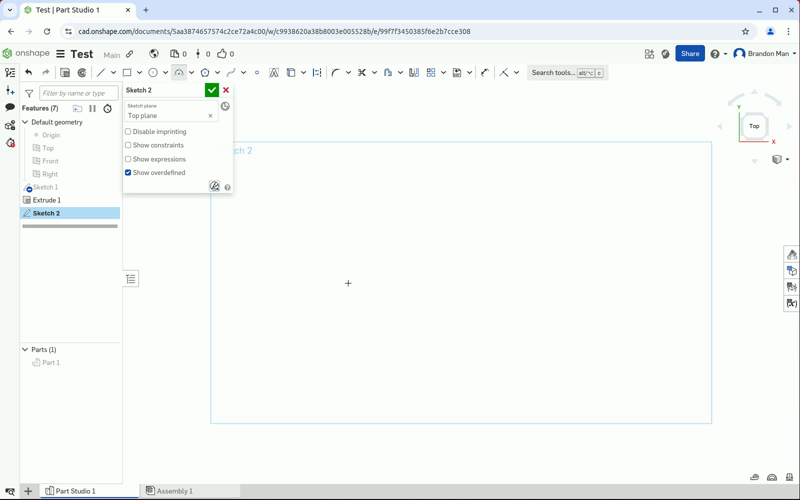
key_up(shift)
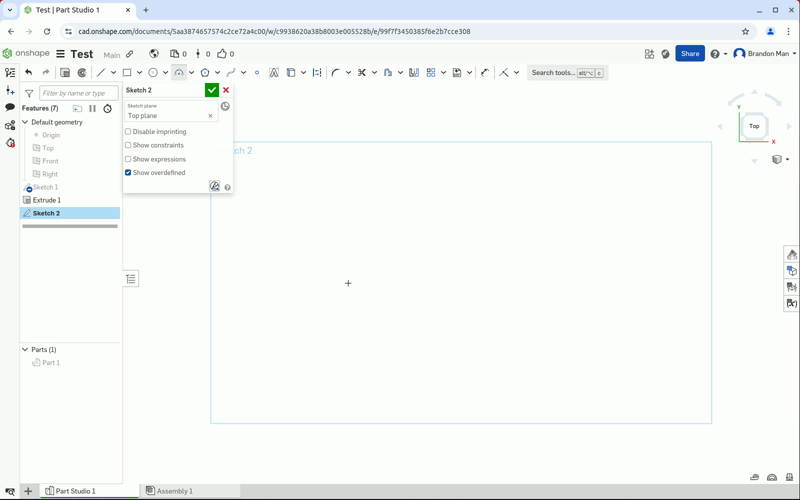
key_down(shift)
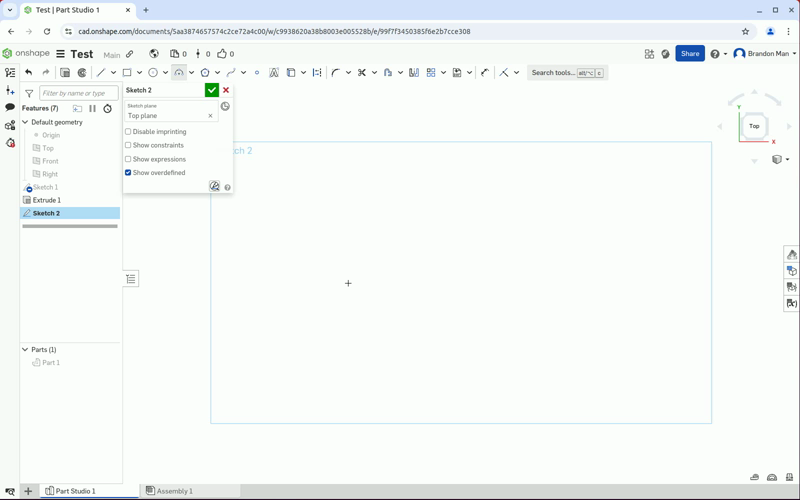
mouse_move(372, 282)
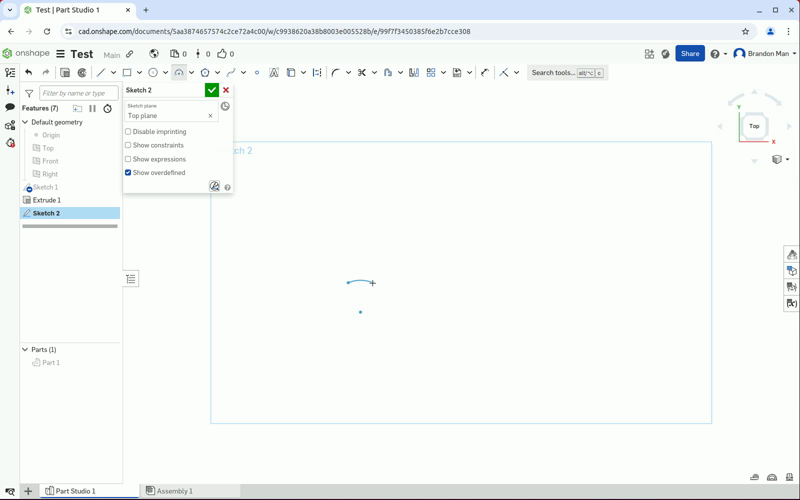
click(372, 282)
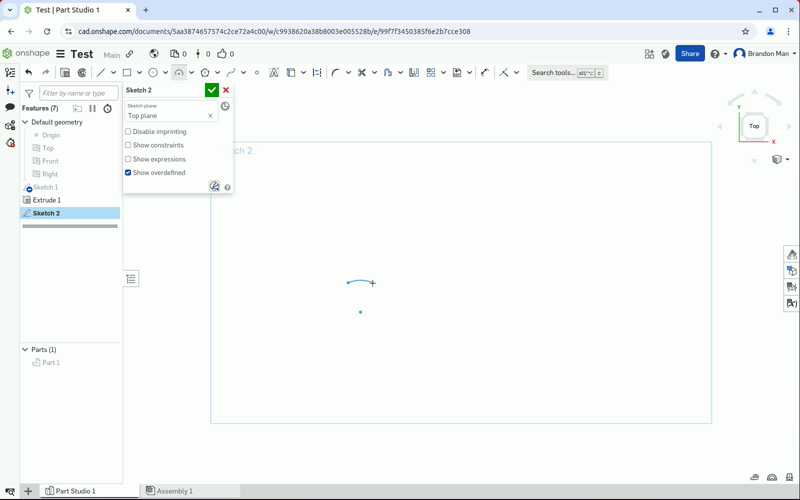
mouse_move(360, 295)
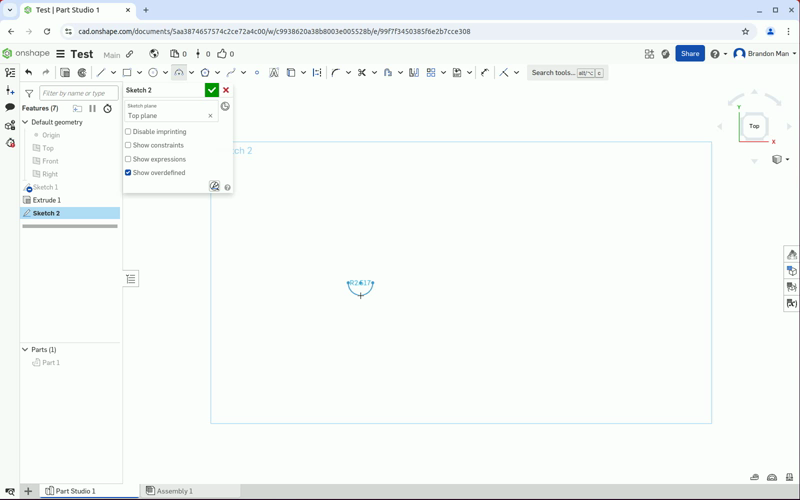
click(360, 295)
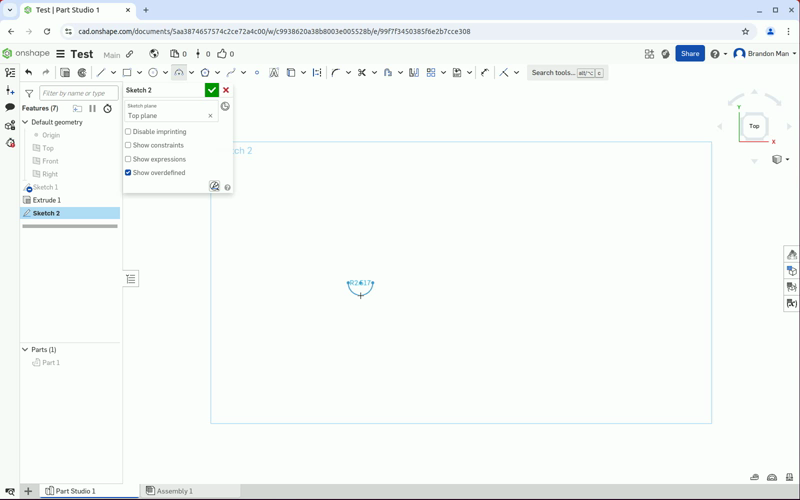
key_up(shift)
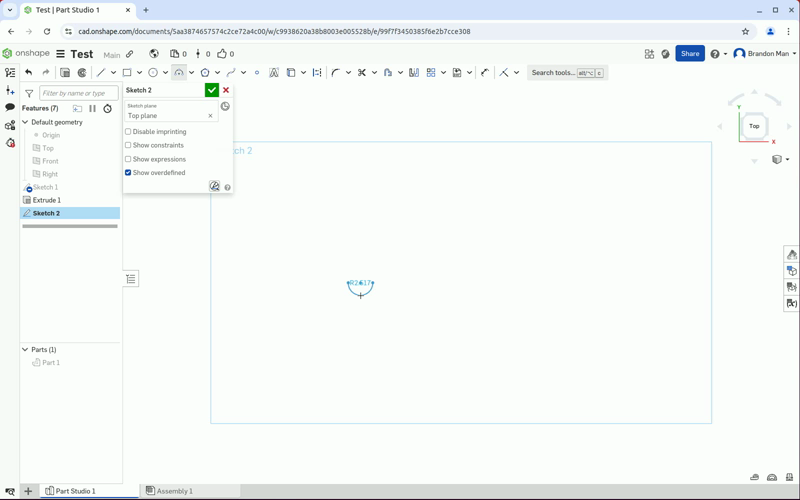
key(esc)
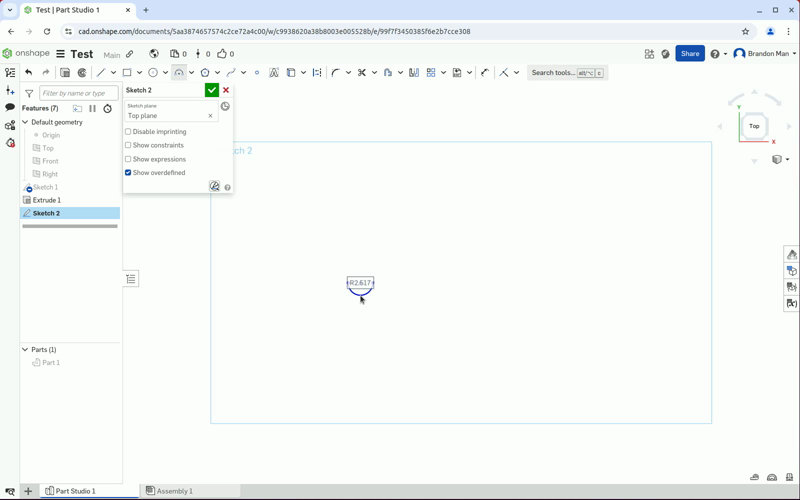
key(l)
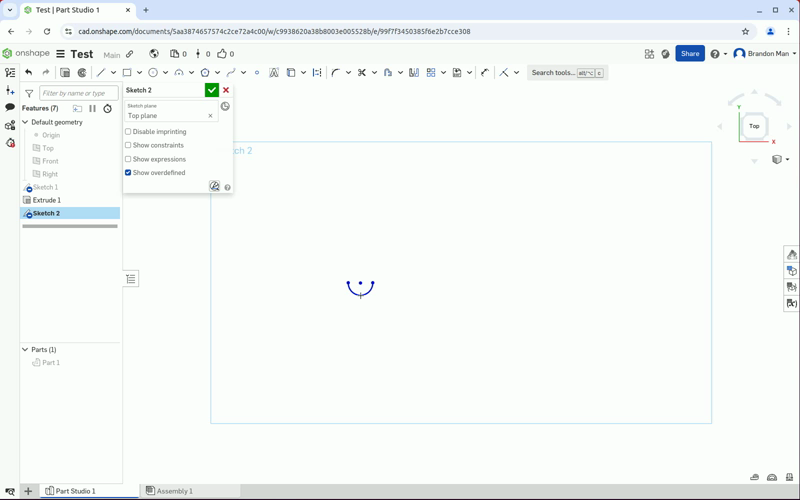
mouse_move(372, 282)
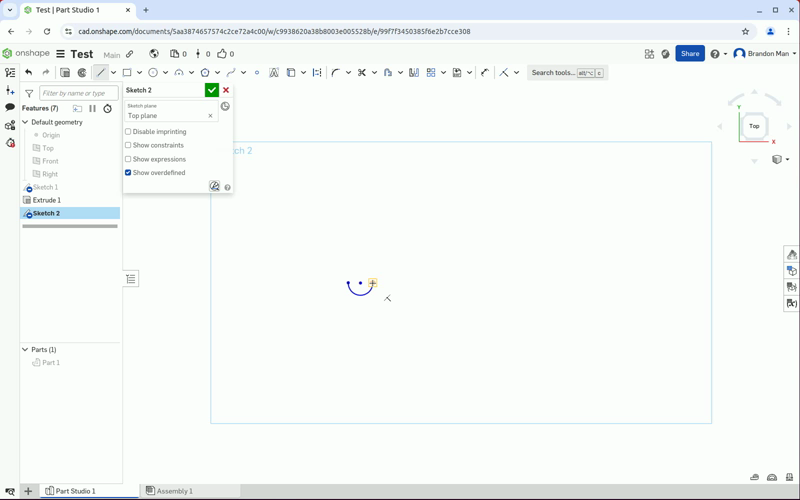
click(372, 282)
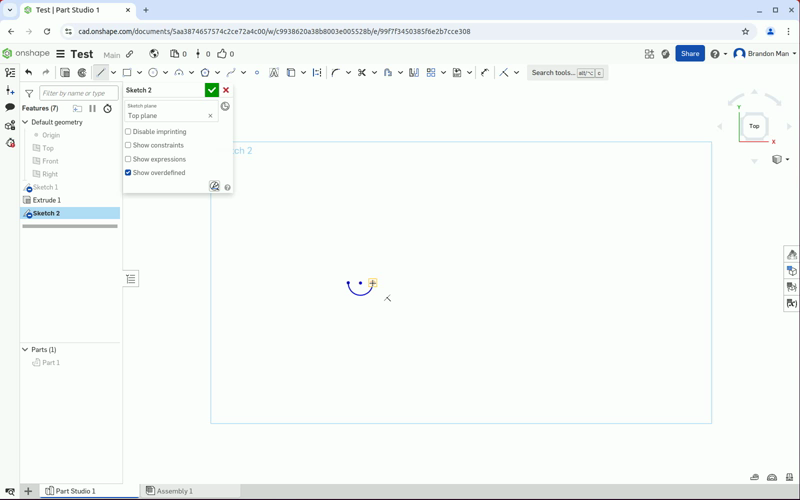
key_down(shift)
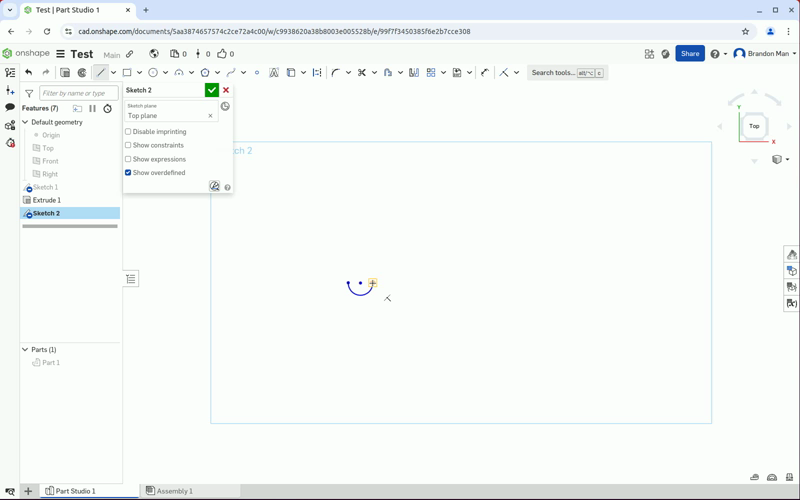
mouse_move(402, 282)
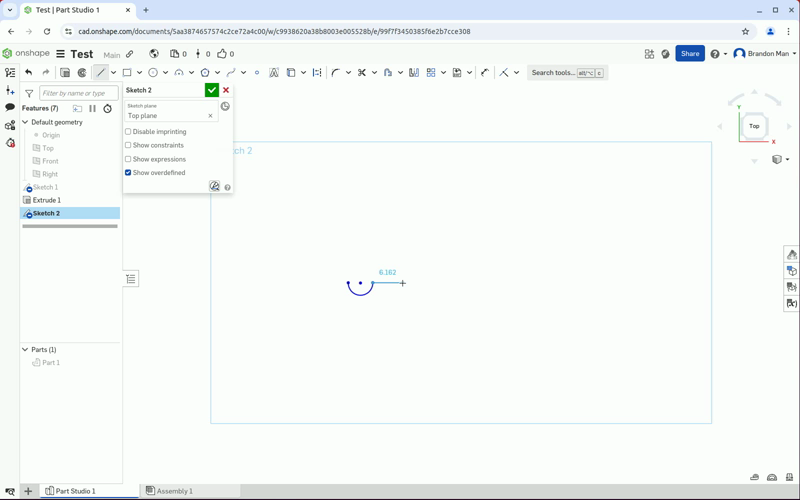
mouse_move(366, 282)
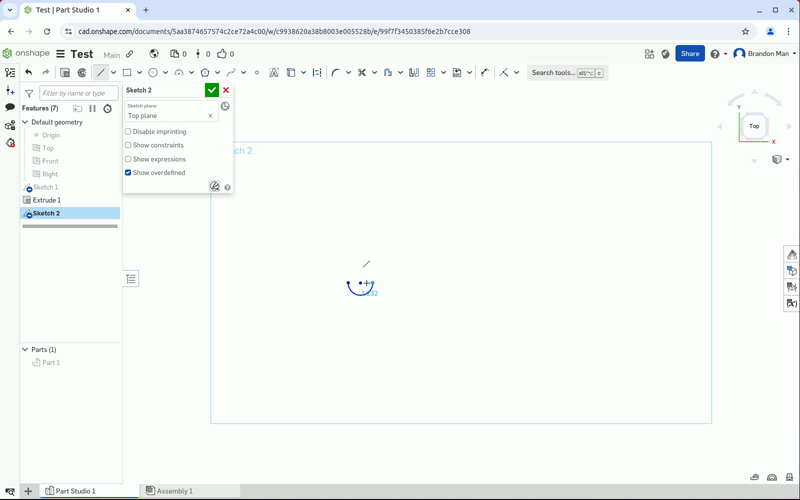
scroll(6)
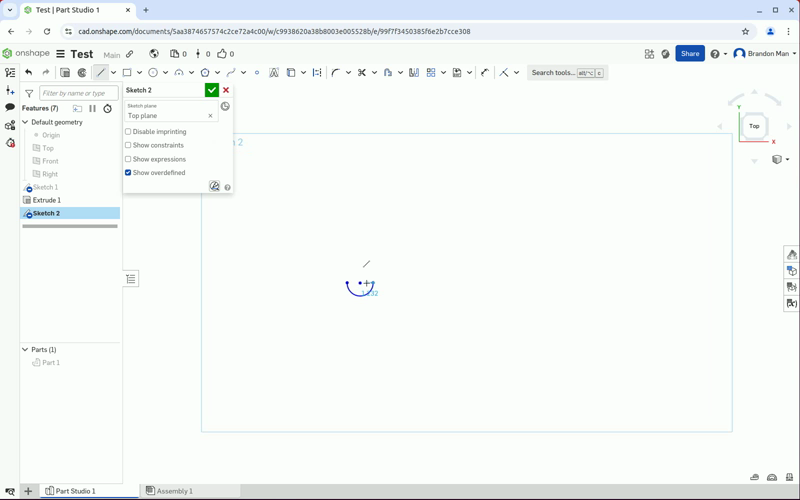
scroll(6)
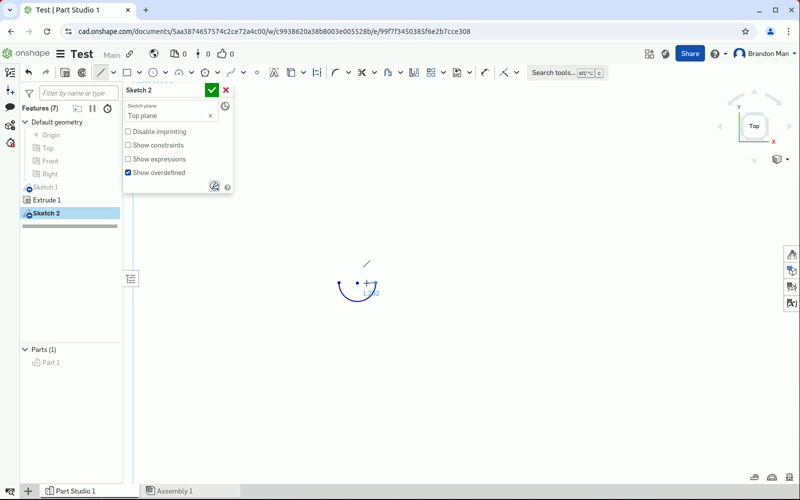
scroll(6)
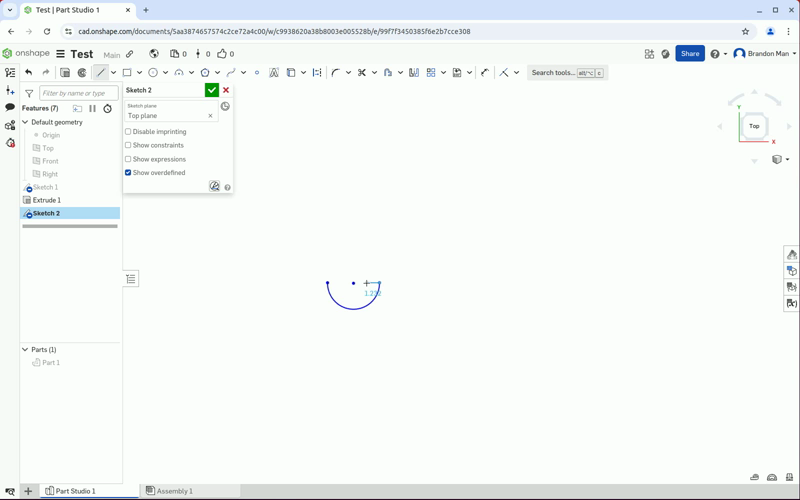
scroll(6)
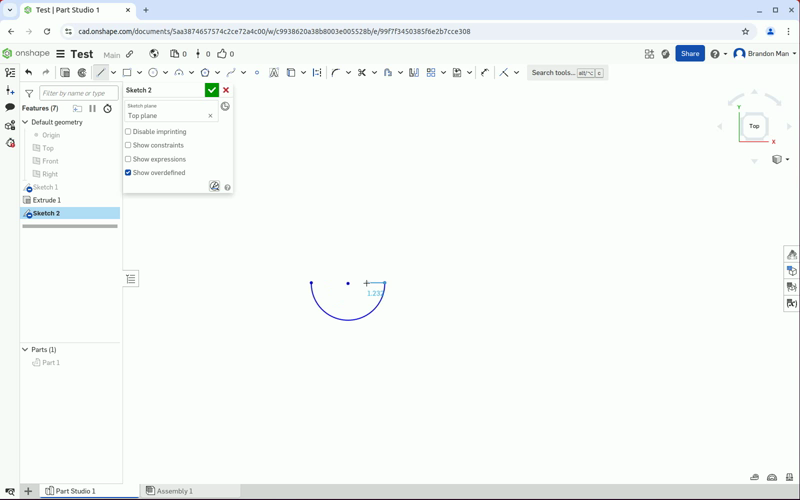
scroll(6)
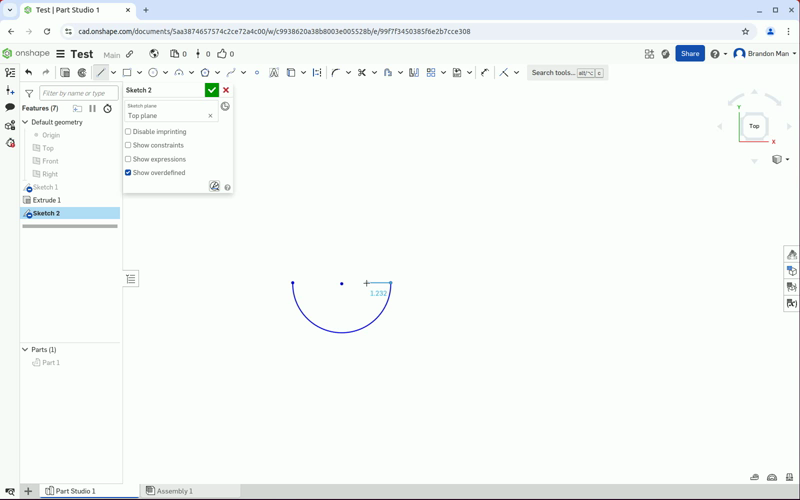
scroll(6)
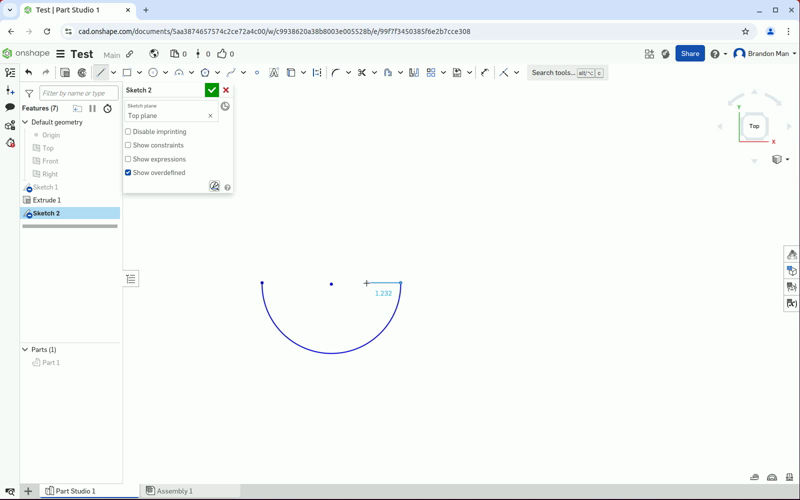
scroll(6)
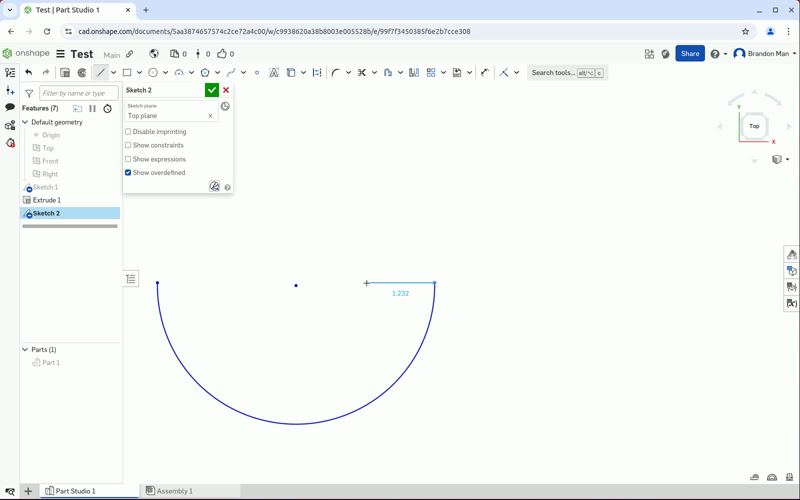
click(366, 282)
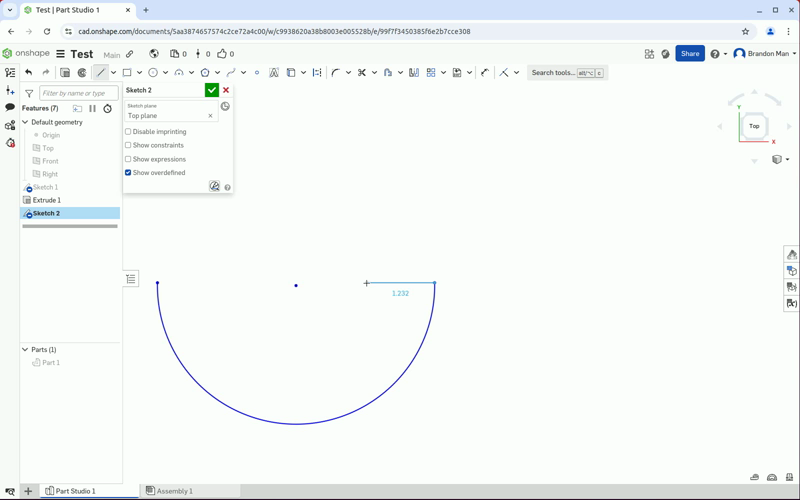
scroll(-6)
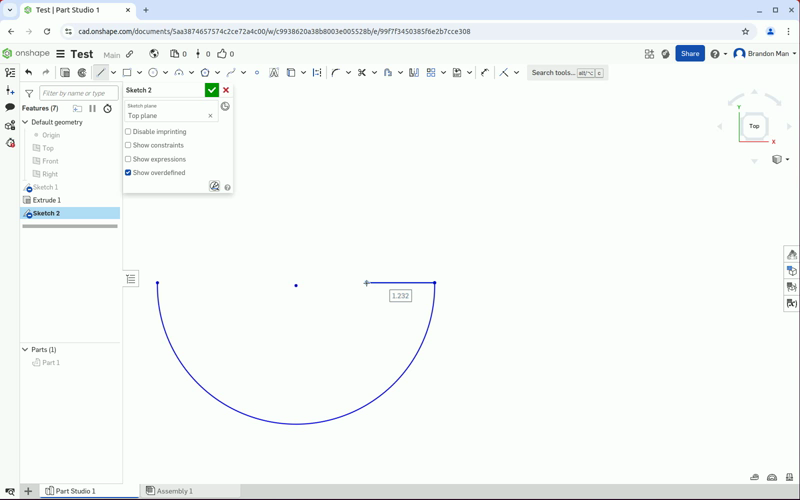
scroll(-6)
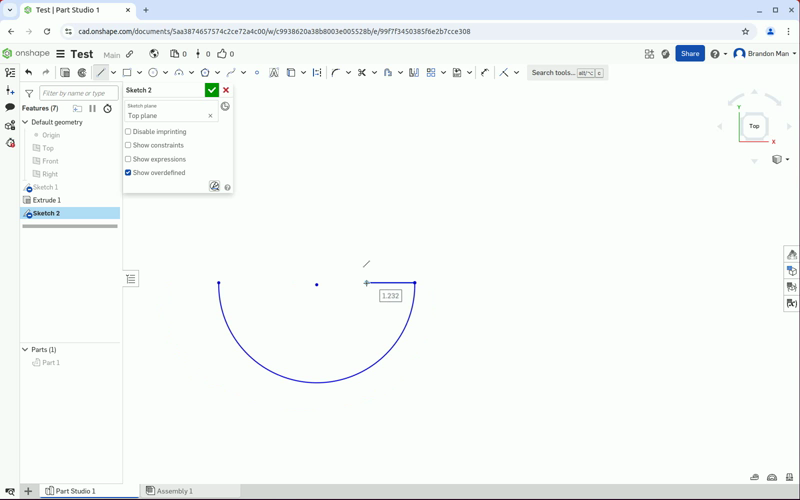
scroll(-6)
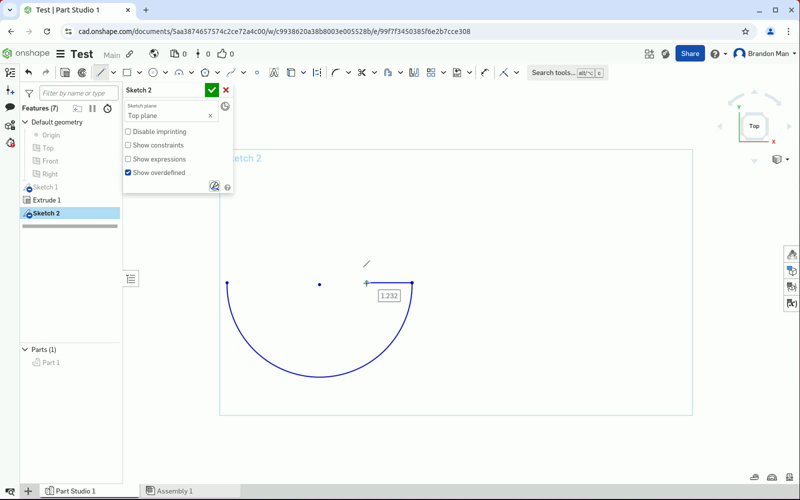
scroll(-6)
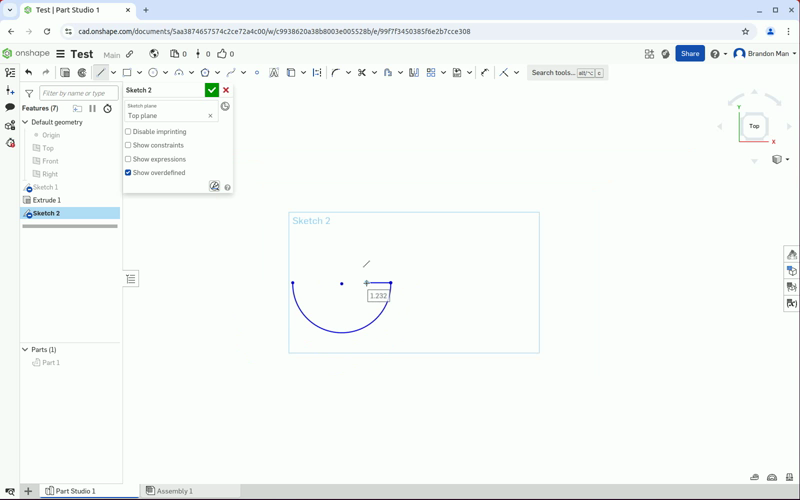
scroll(-6)
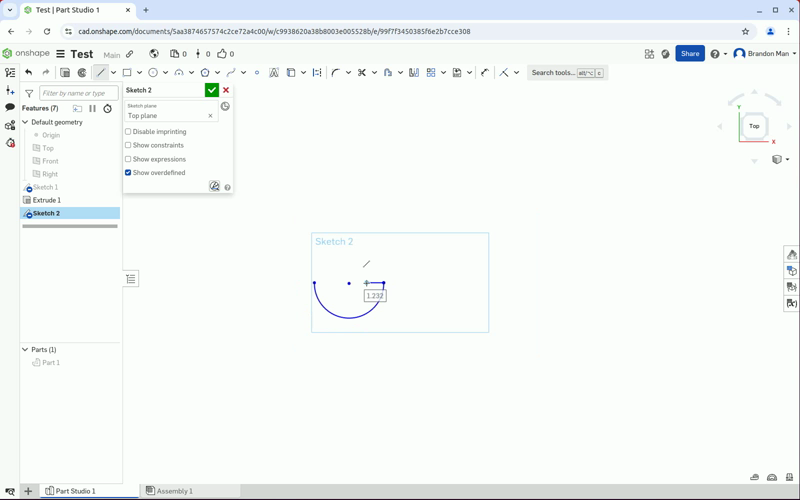
scroll(-6)
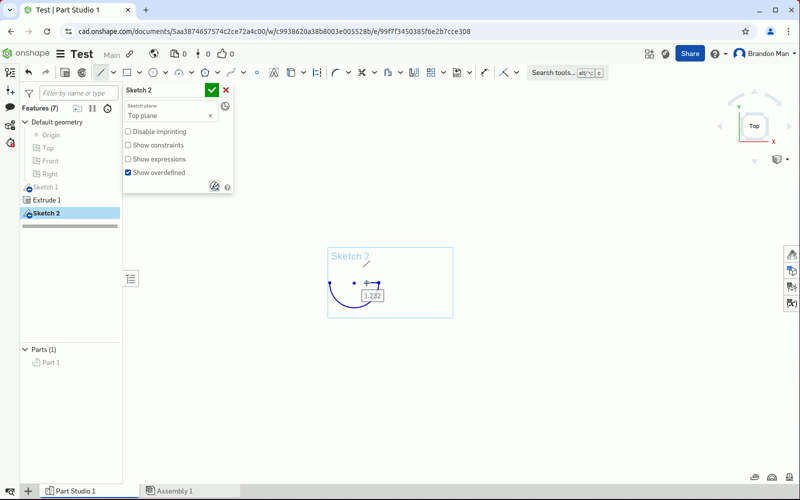
scroll(-6)
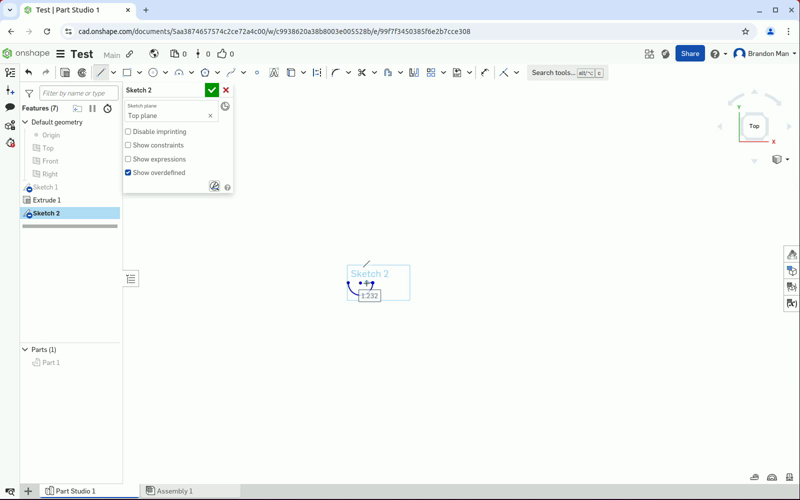
key_up(shift)
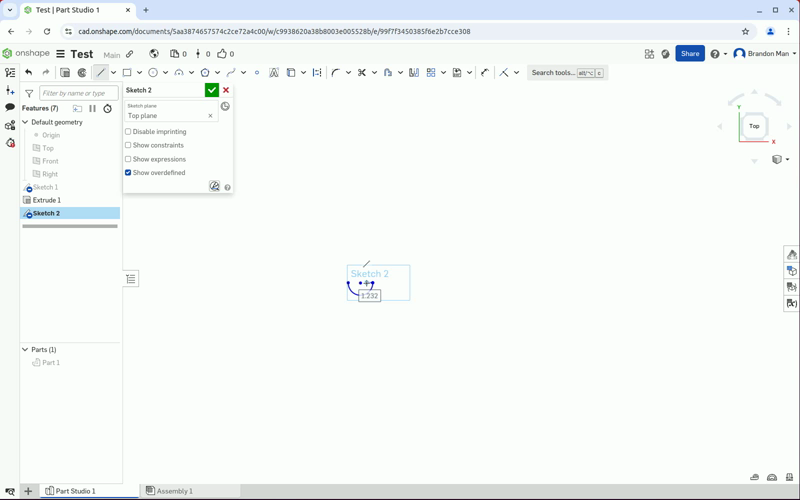
key(esc)
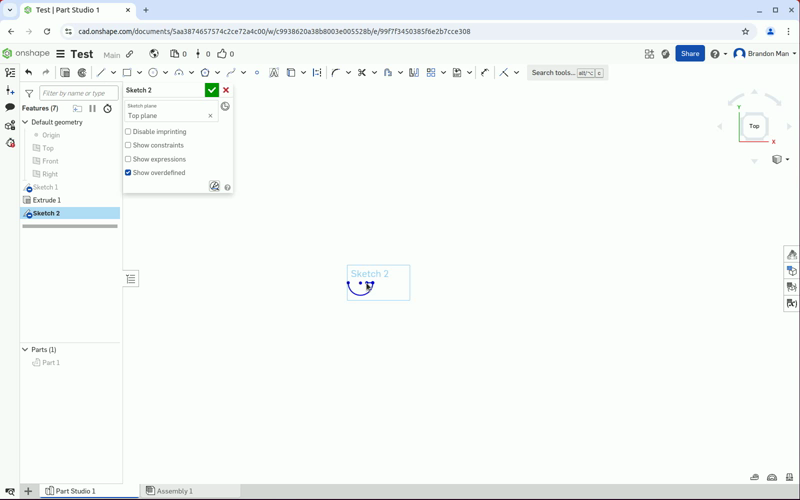
key(a)
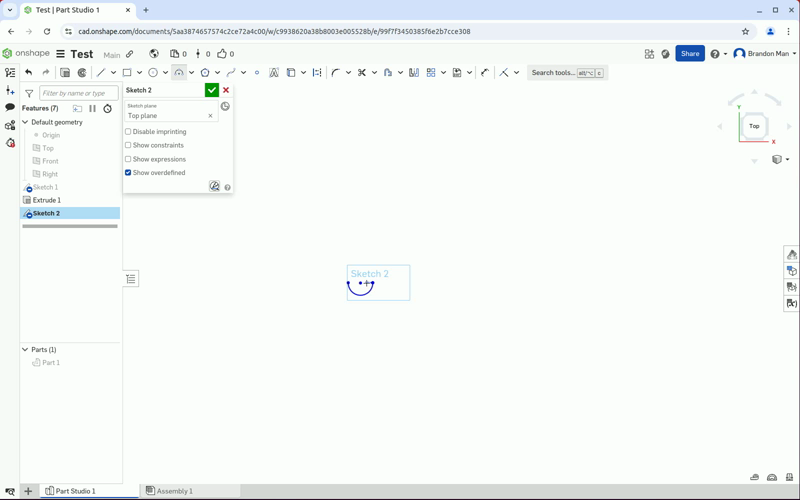
mouse_move(366, 282)
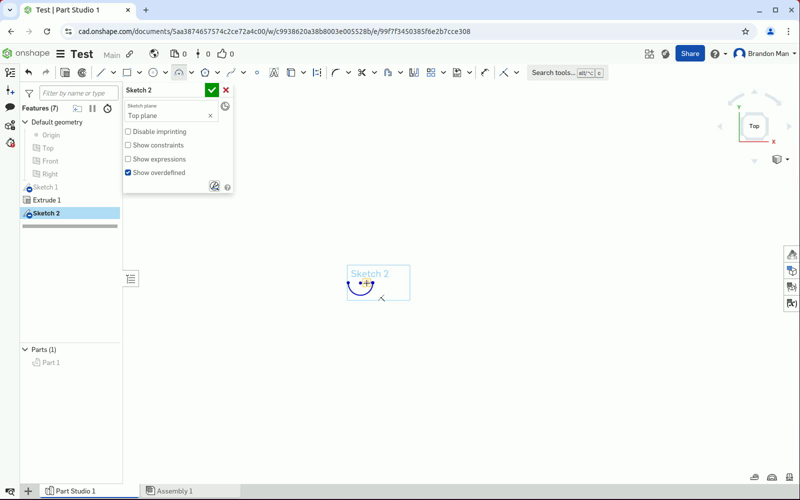
click(366, 282)
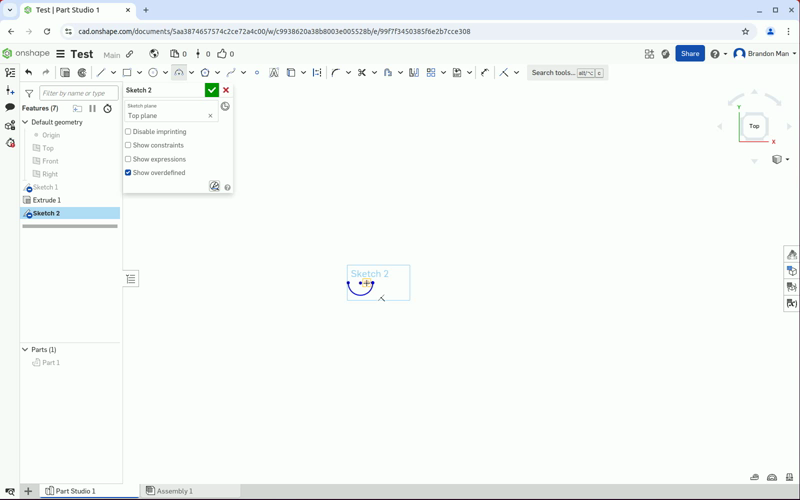
key_down(shift)
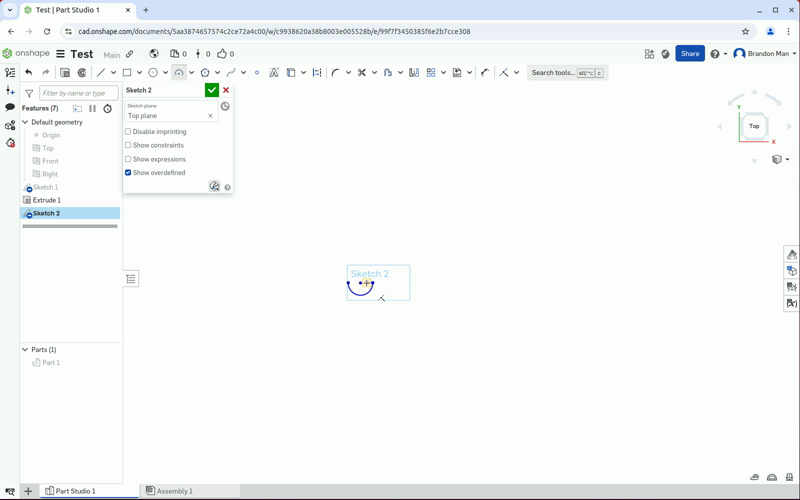
mouse_move(353, 282)
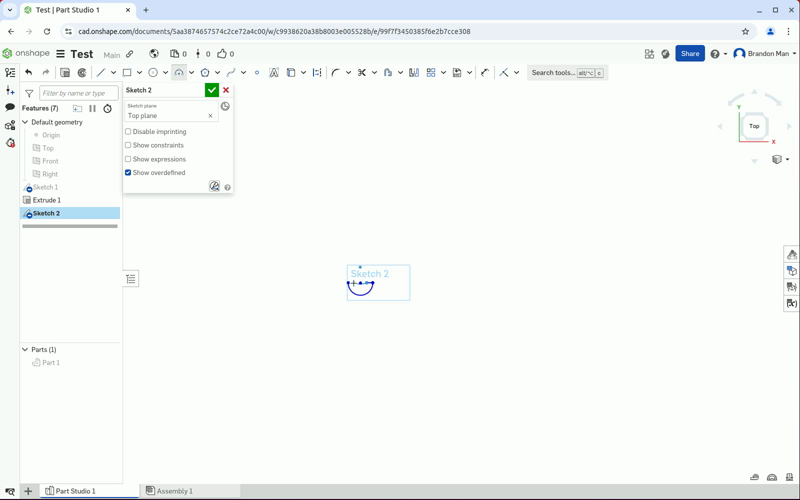
click(353, 282)
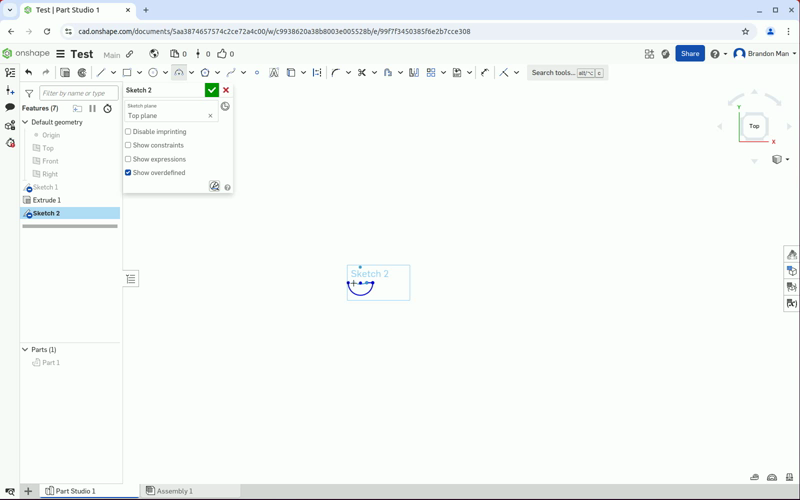
mouse_move(360, 289)
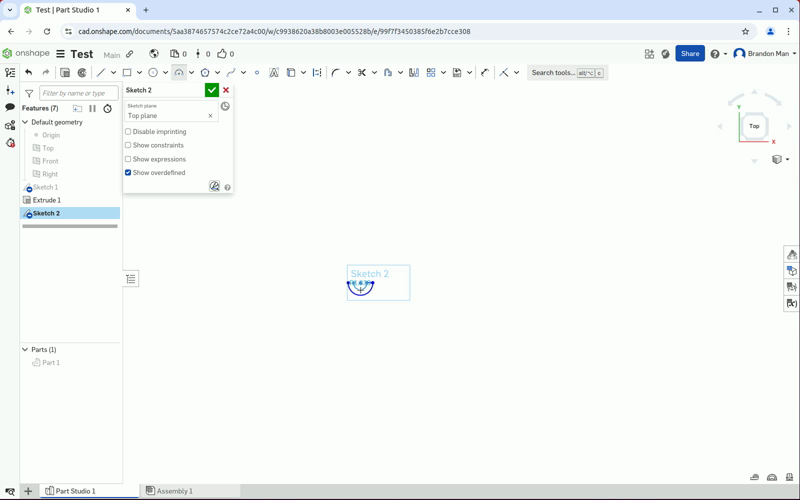
click(360, 289)
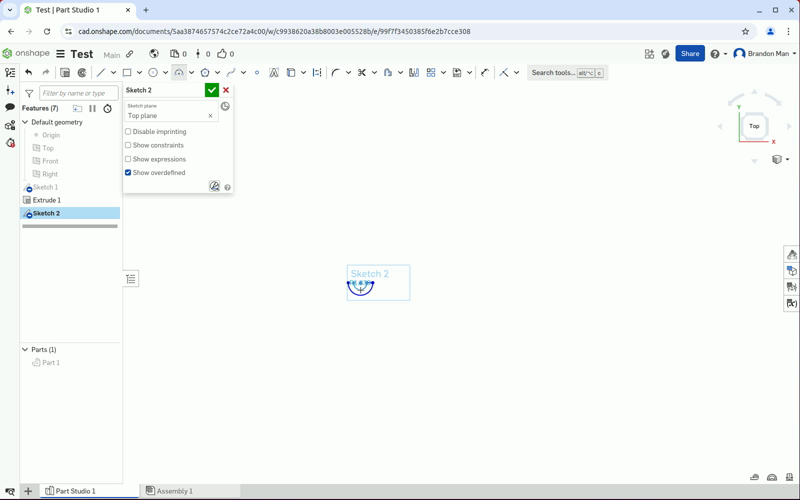
key_up(shift)
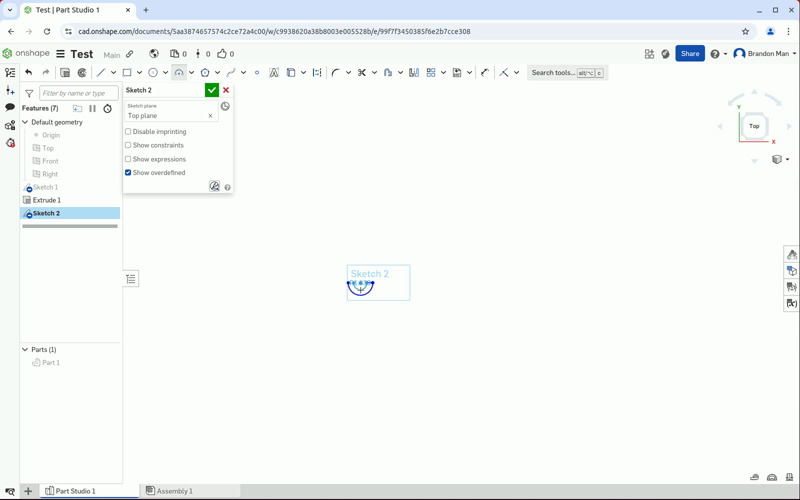
key(esc)
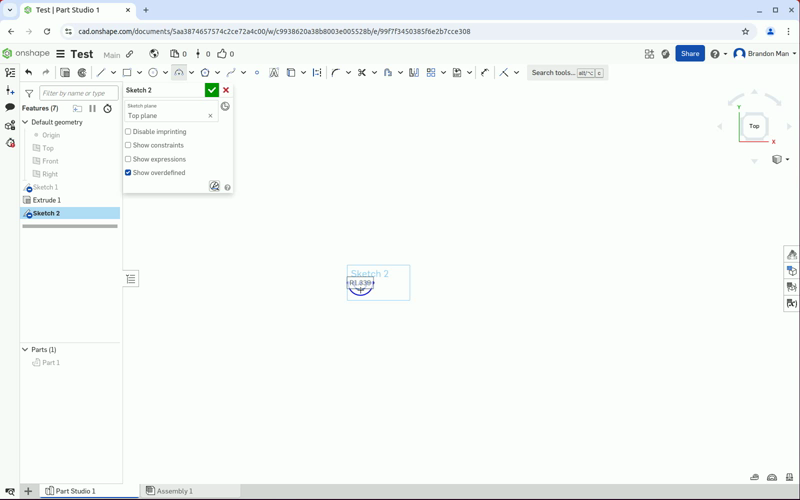
key(l)
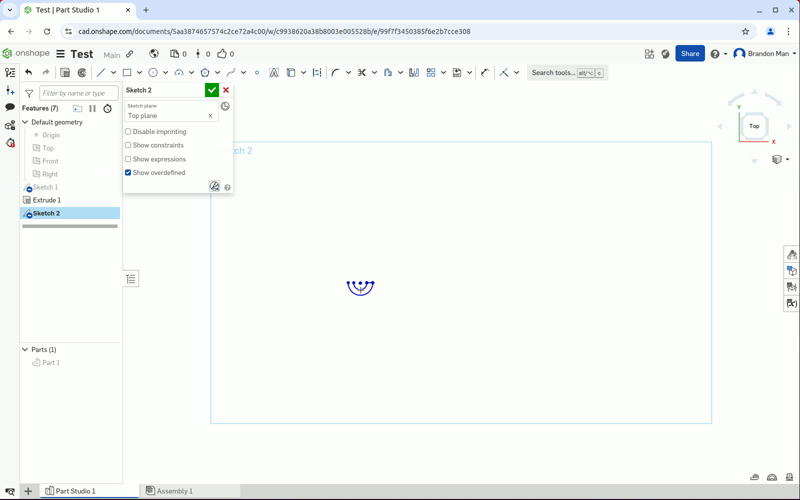
mouse_move(353, 282)
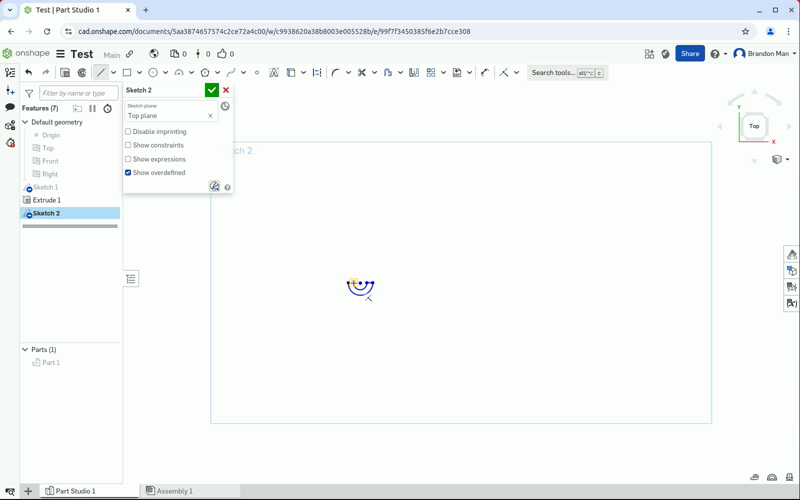
click(353, 282)
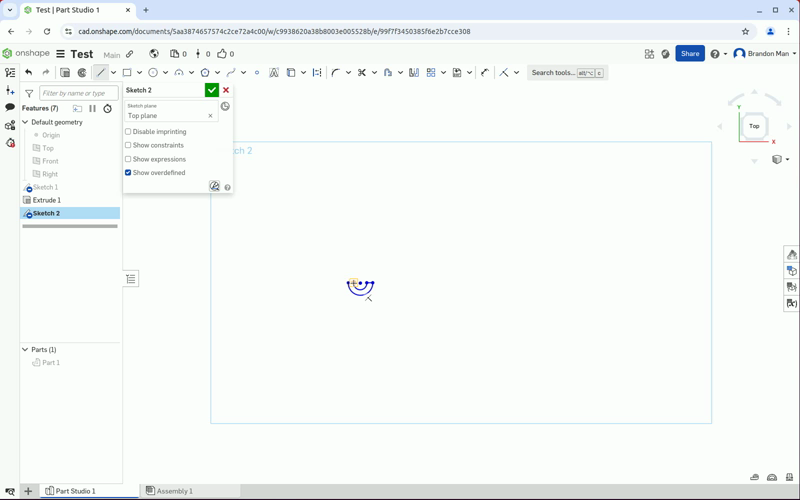
mouse_move(383, 282)
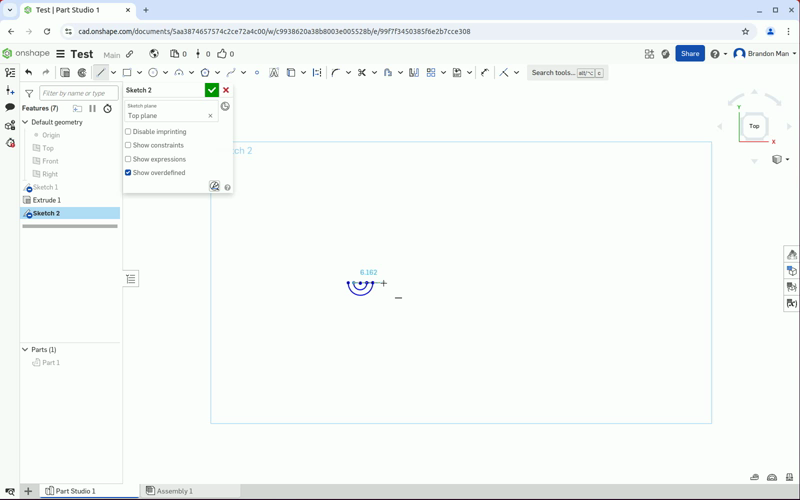
key_down(shift)
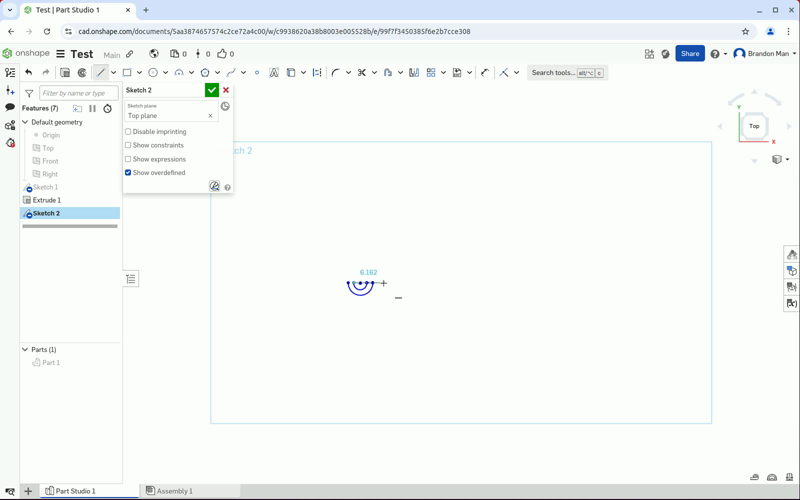
mouse_move(348, 282)
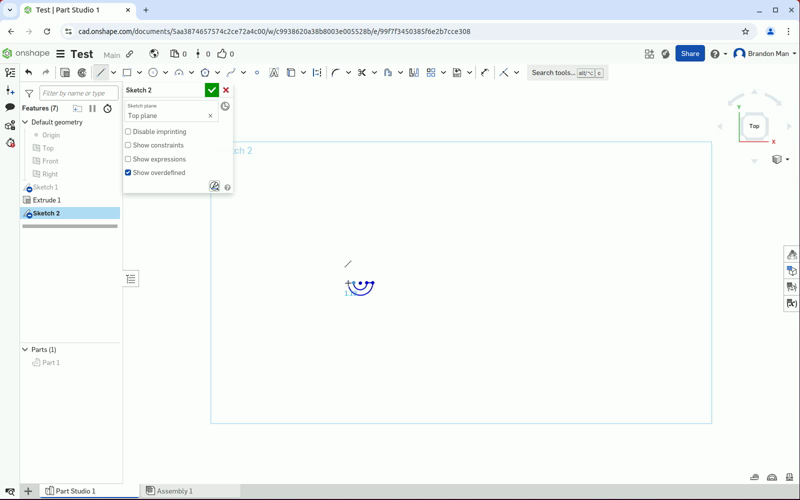
scroll(6)
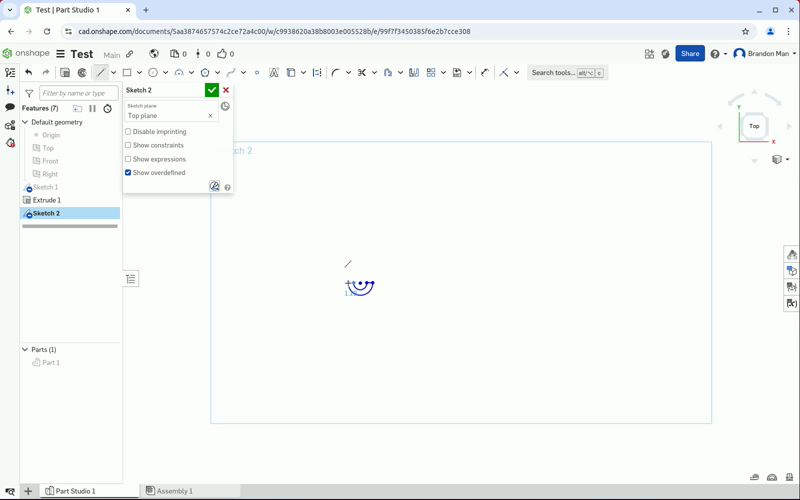
scroll(6)
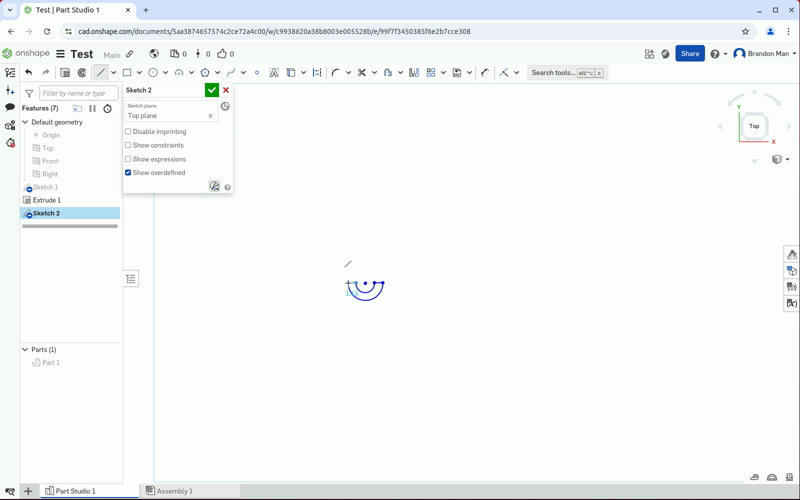
scroll(6)
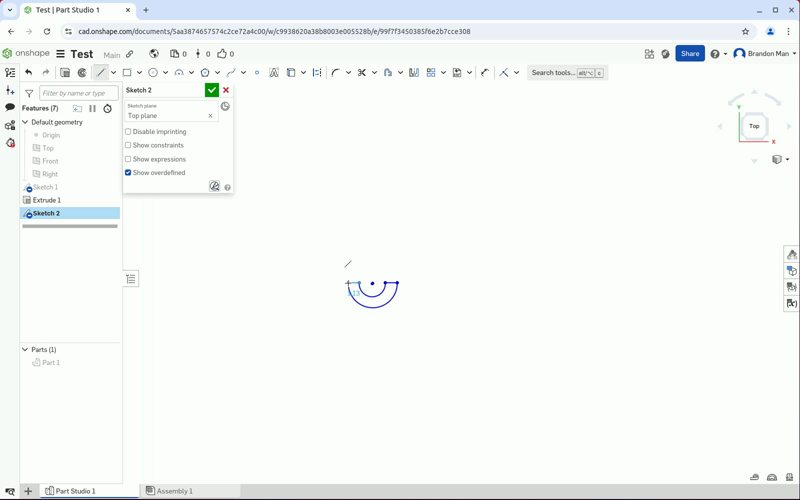
scroll(6)
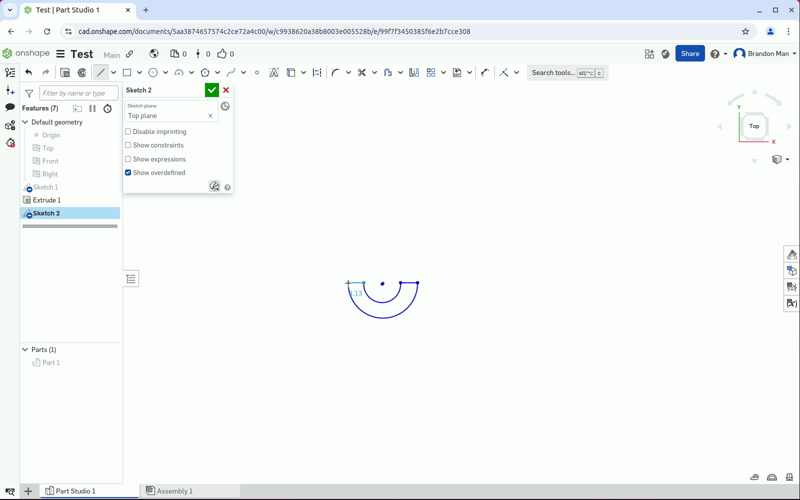
scroll(6)
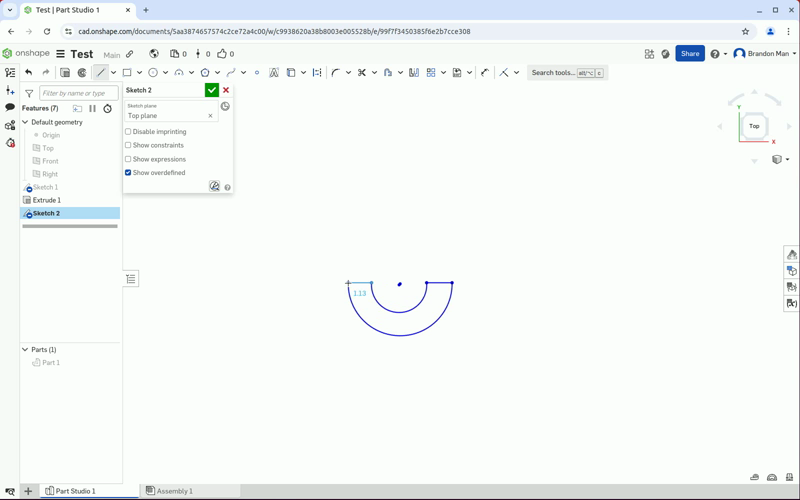
scroll(6)
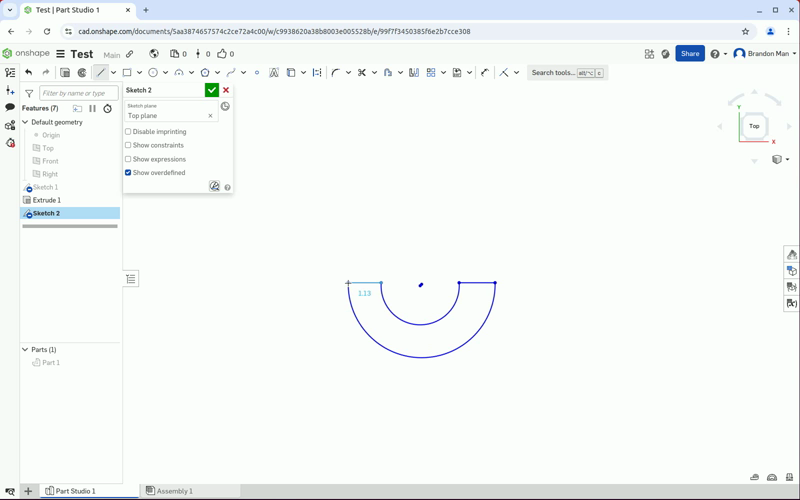
scroll(6)
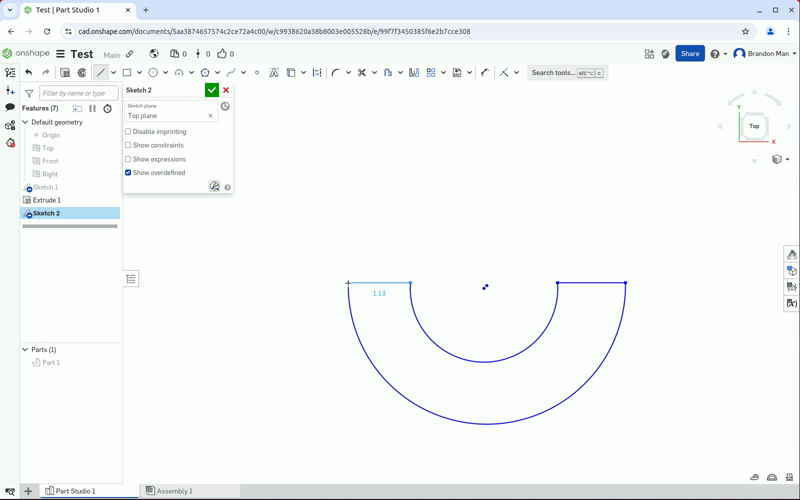
key_up(shift)
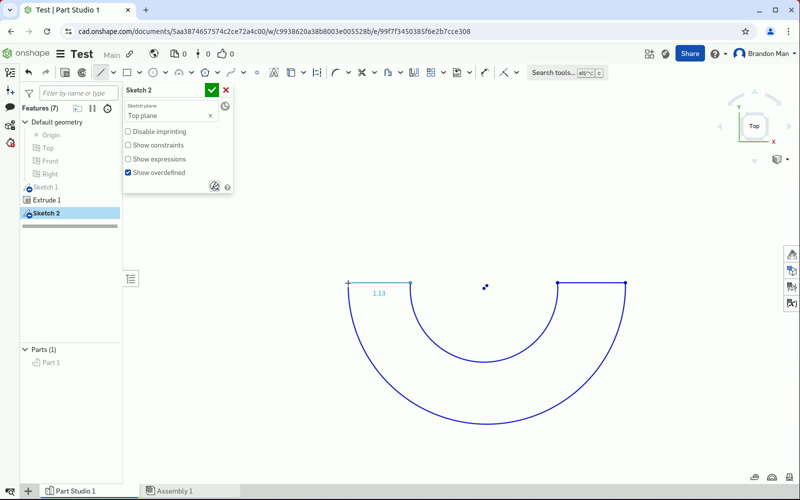
click(348, 282)
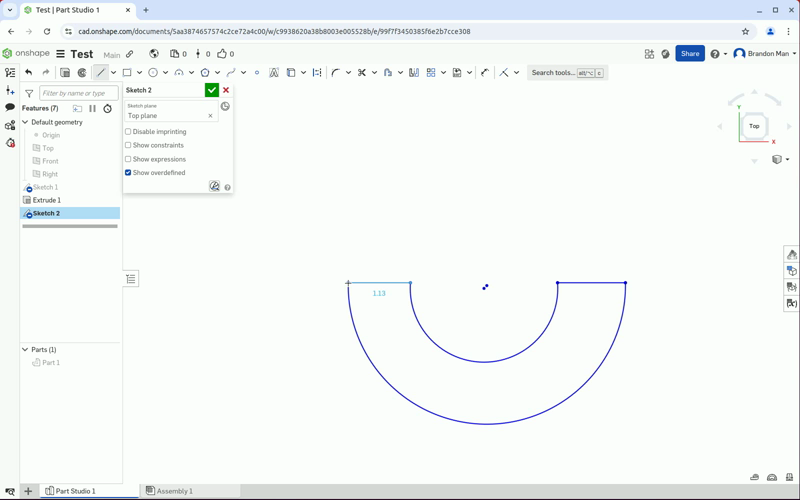
scroll(-6)
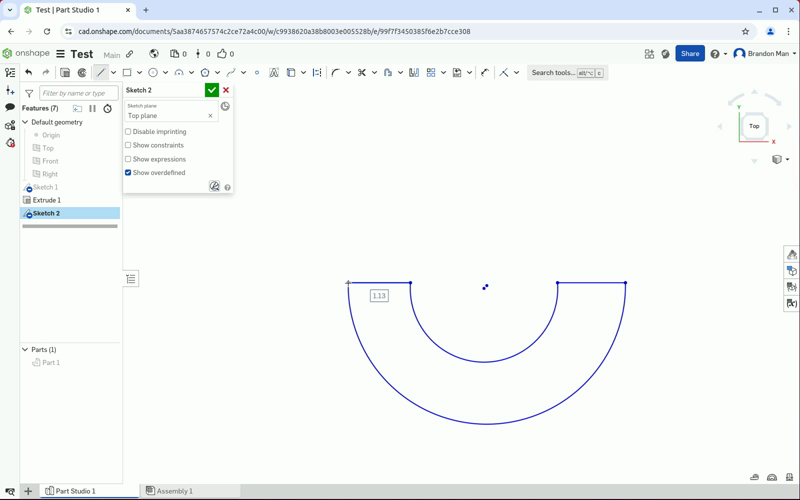
scroll(-6)
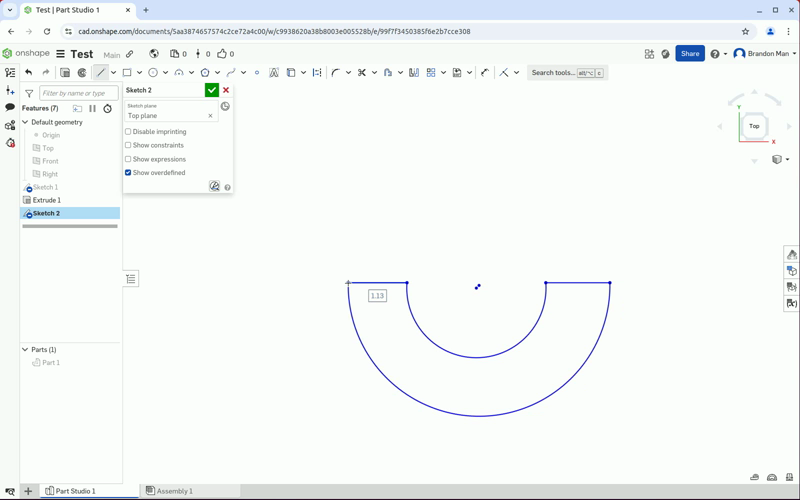
scroll(-6)
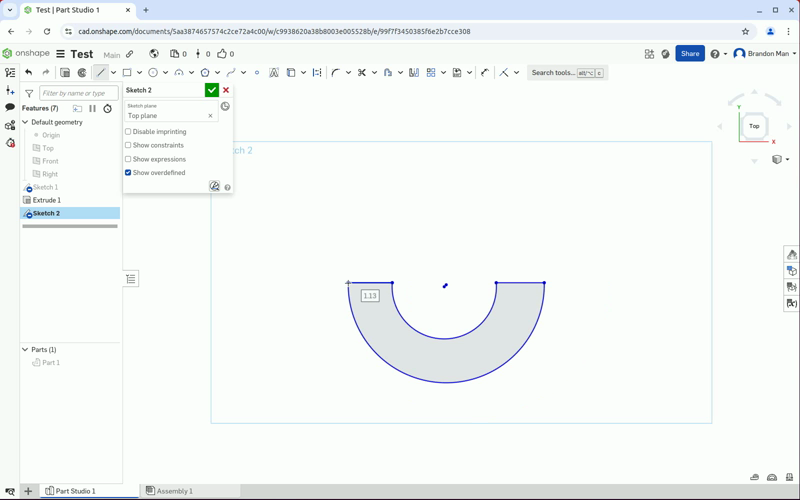
scroll(-6)
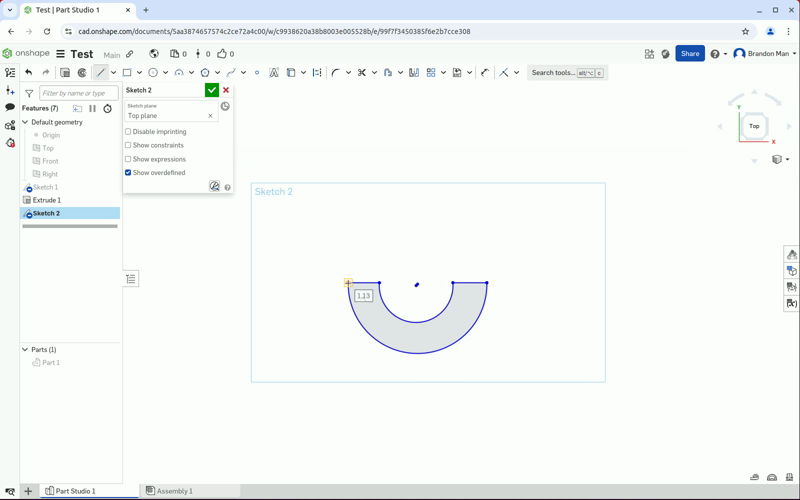
scroll(-6)
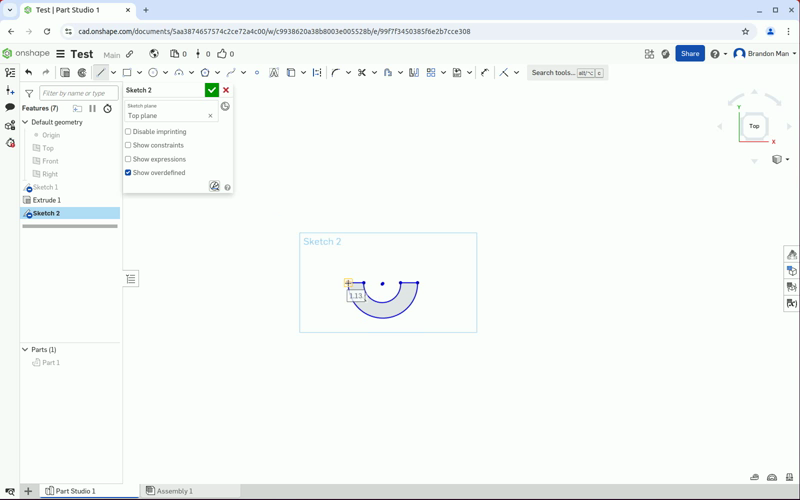
scroll(-6)
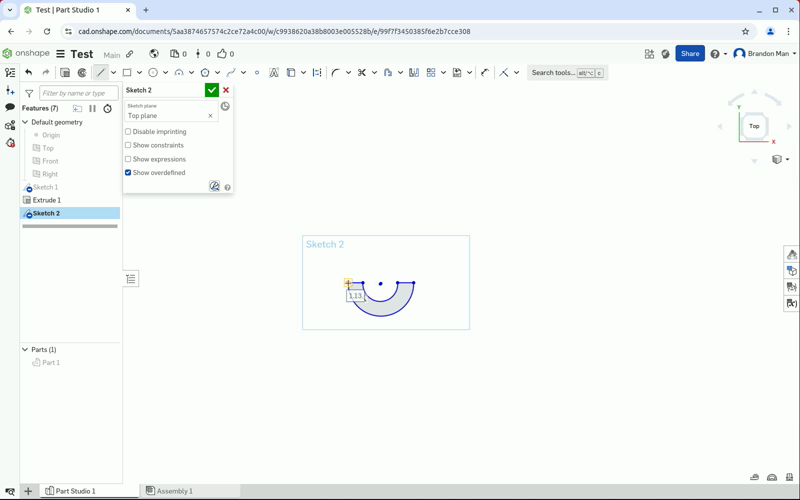
scroll(-6)
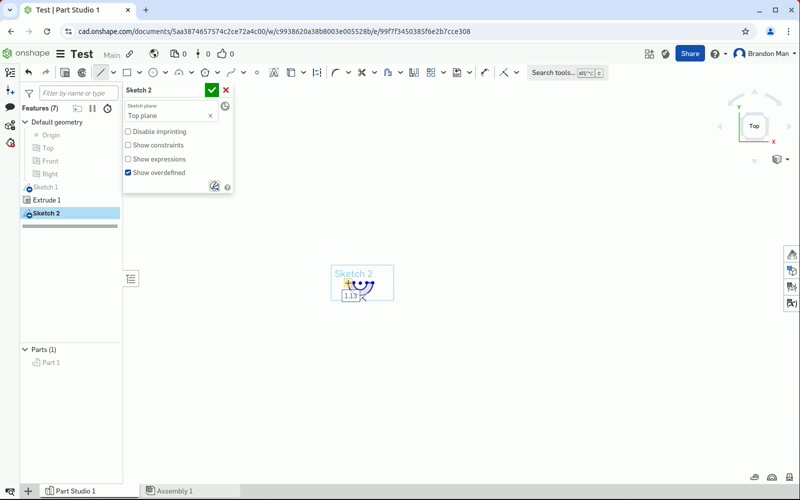
key(esc)
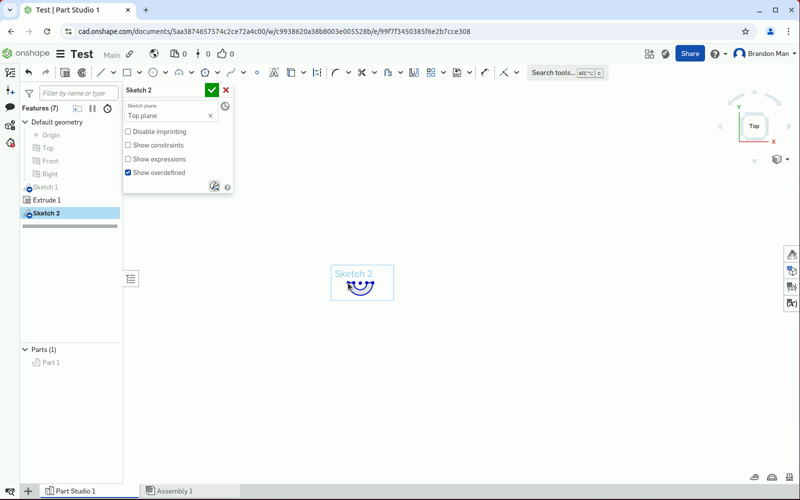
mouse_move(363, 289)
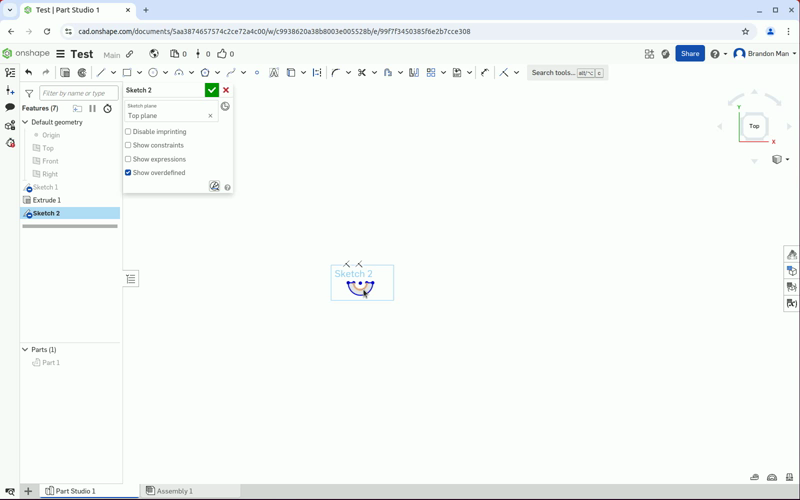
scroll(6)
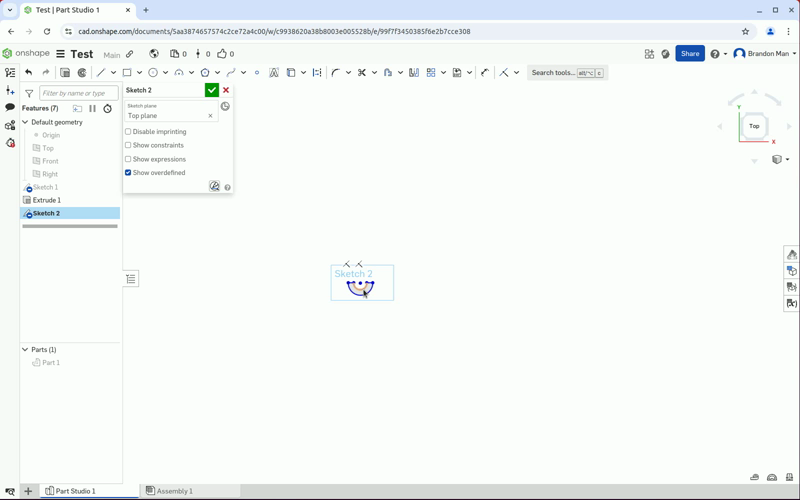
scroll(6)
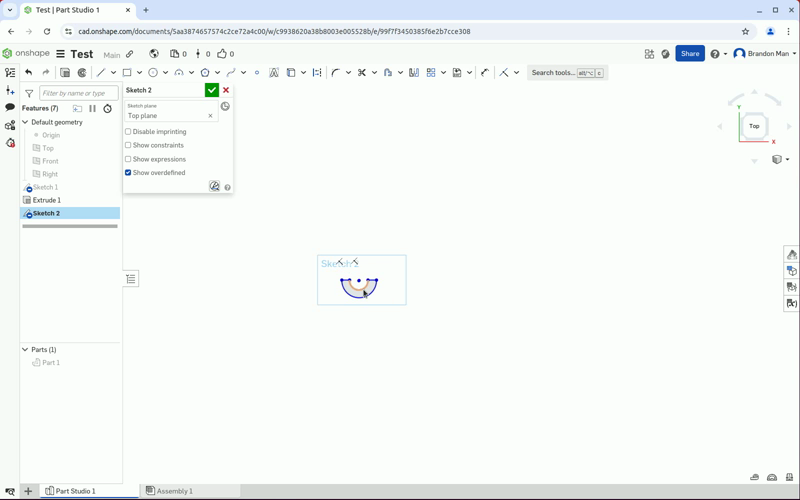
scroll(6)
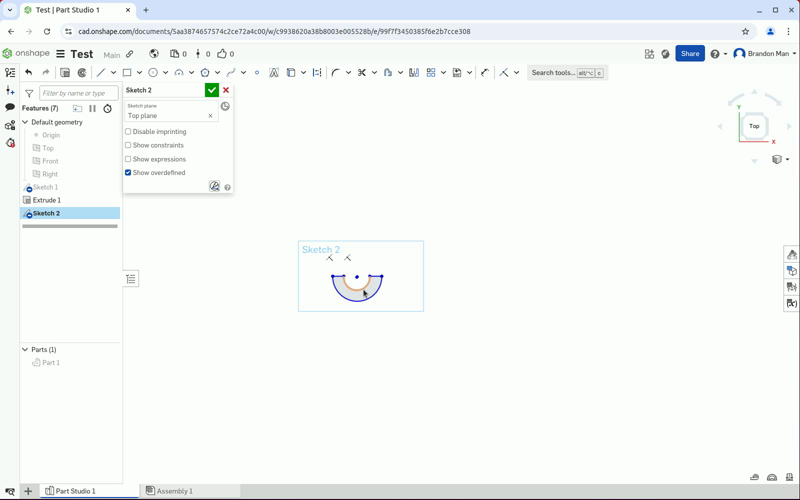
scroll(6)
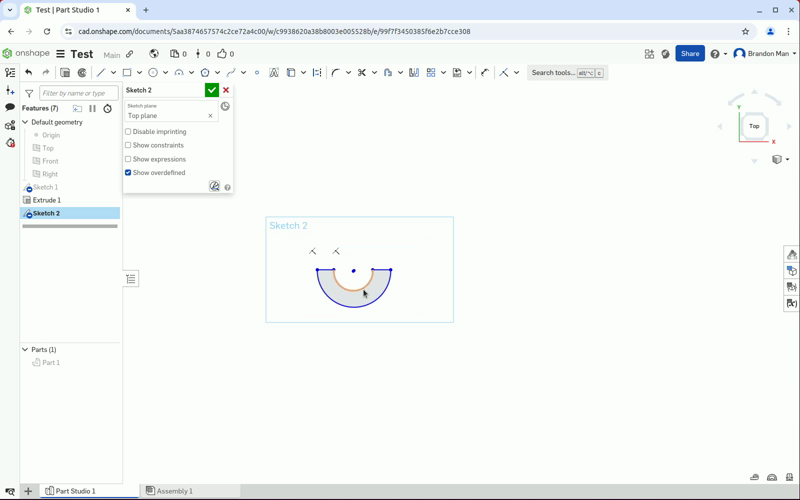
scroll(6)
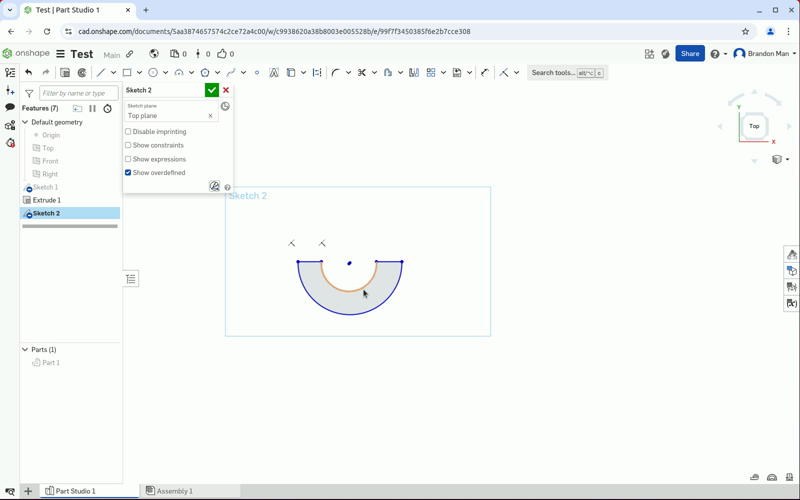
scroll(6)
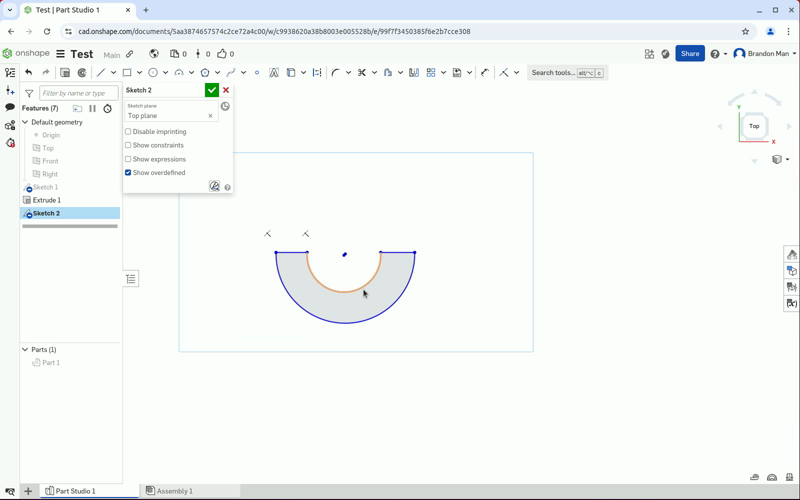
scroll(6)
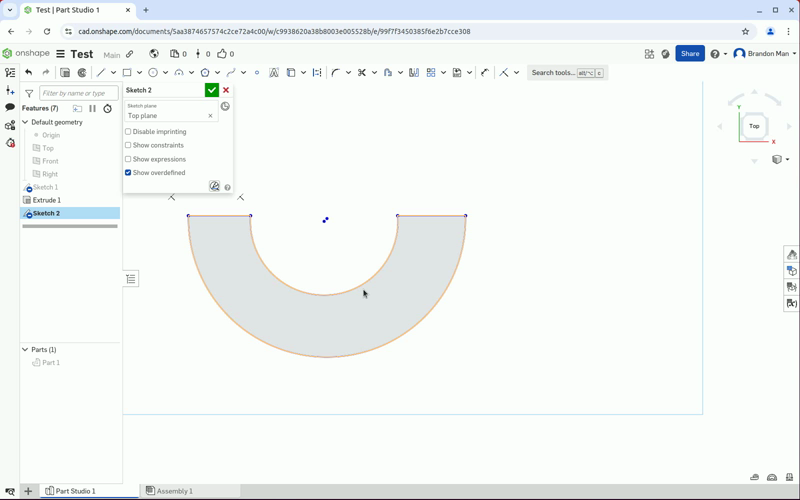
click(363, 289)
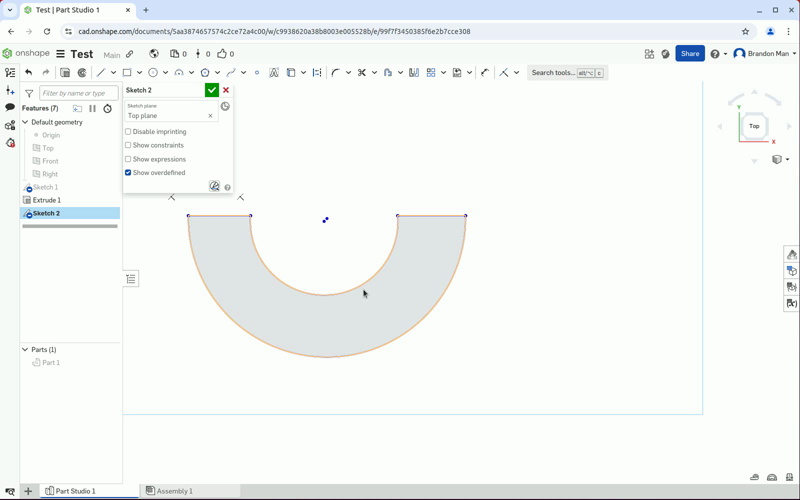
scroll(-6)
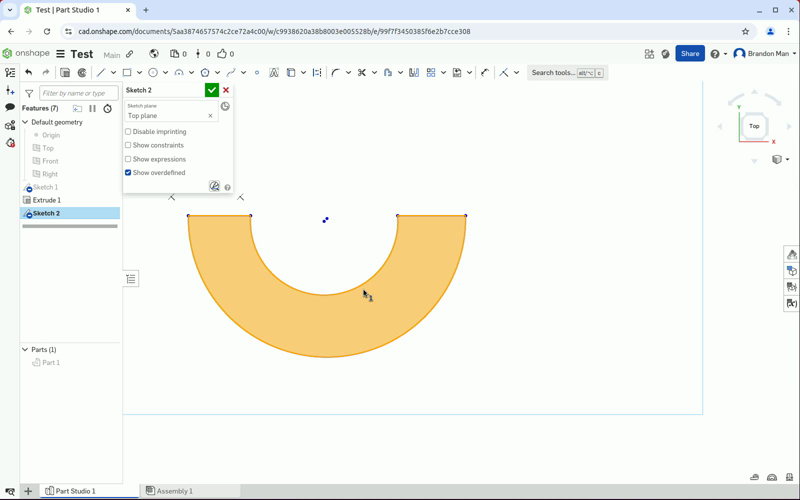
scroll(-6)
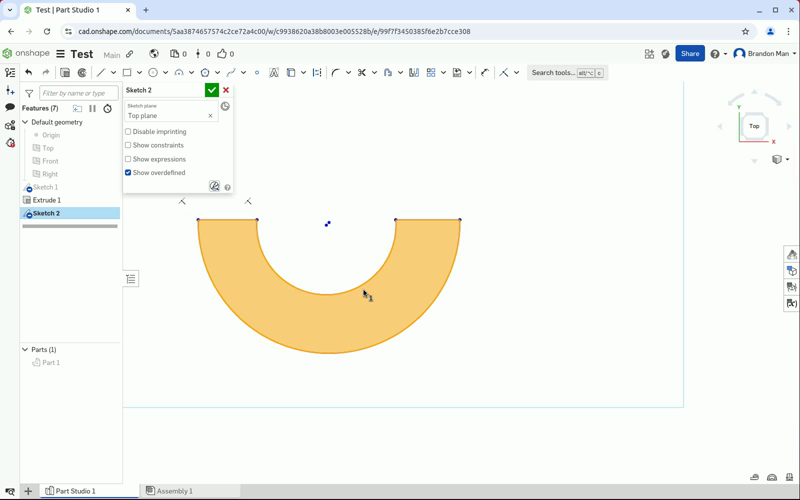
scroll(-6)
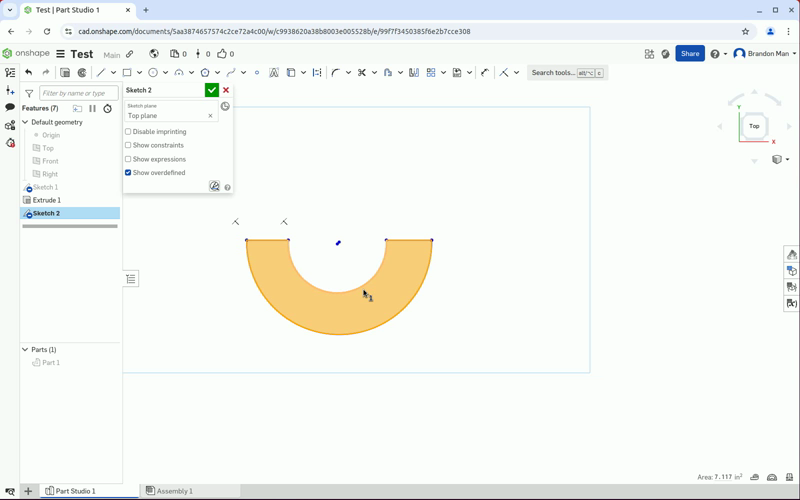
scroll(-6)
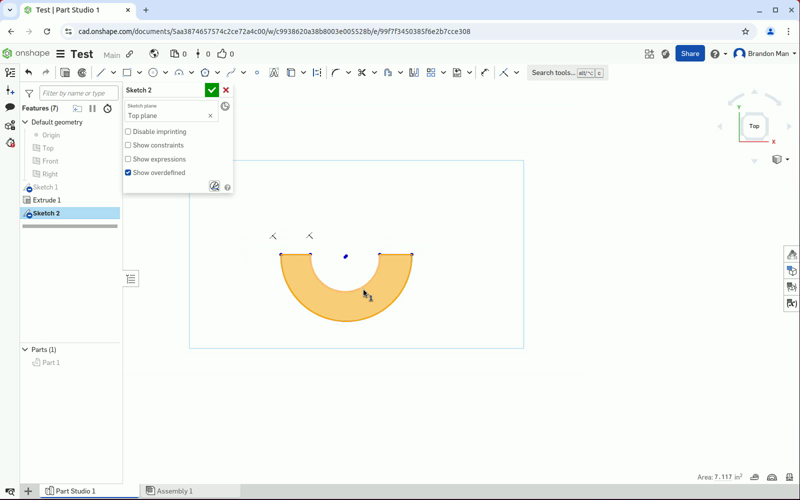
scroll(-6)
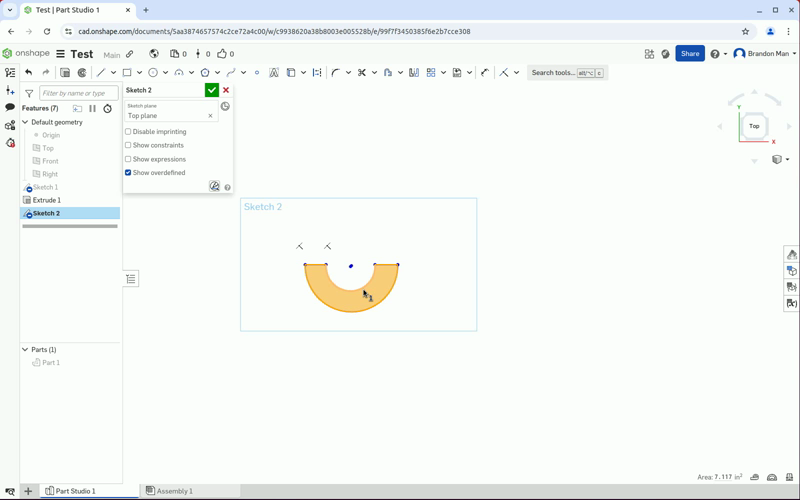
scroll(-6)
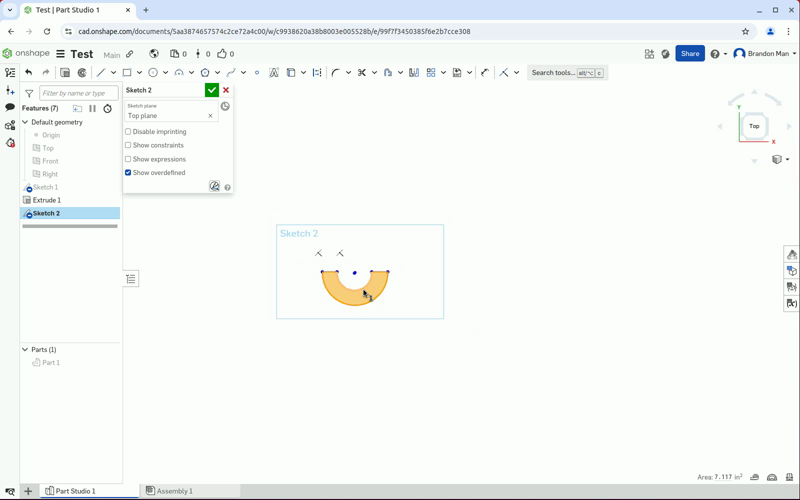
scroll(-6)
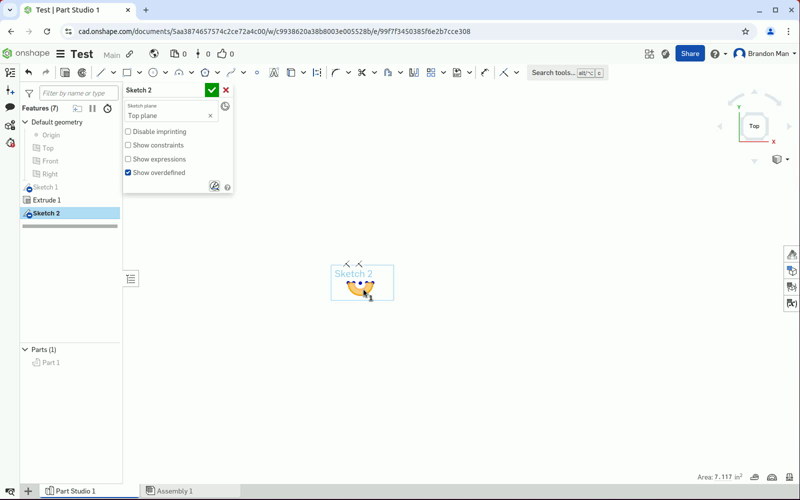
mouse_move(73, 352)
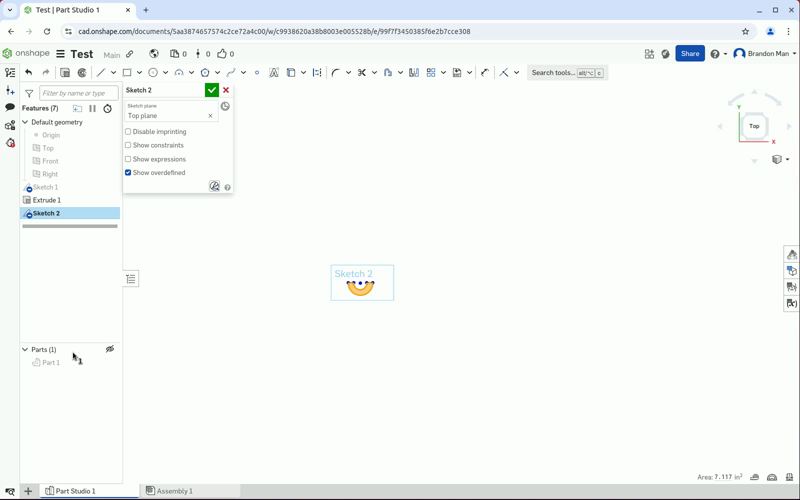
key(shift+y)
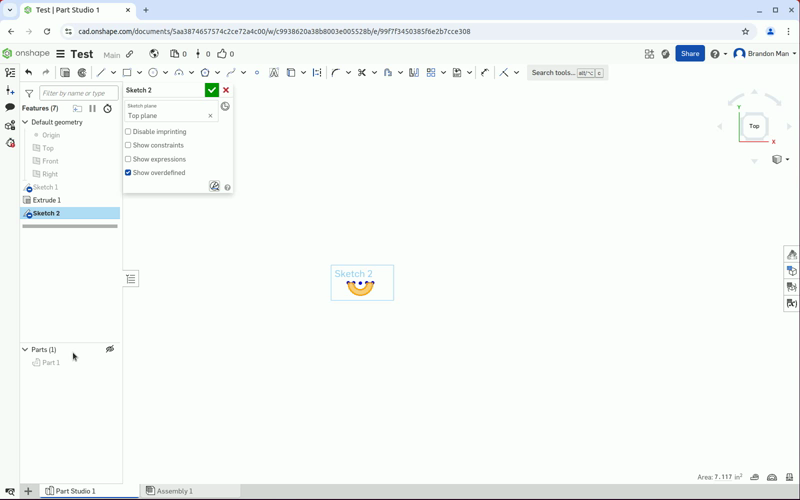
key(shift+e)
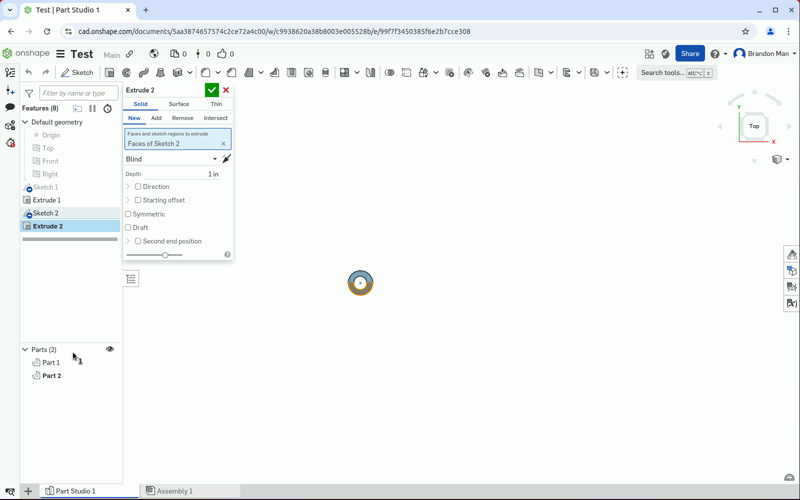
mouse_move(143, 106)
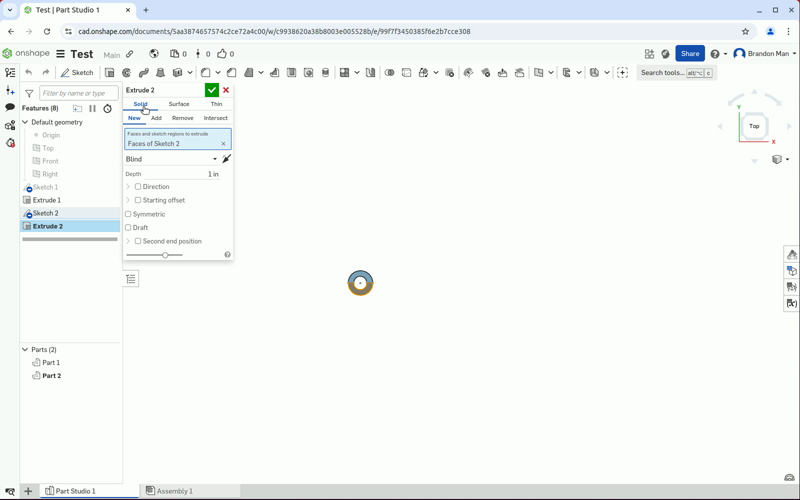
click(143, 106)
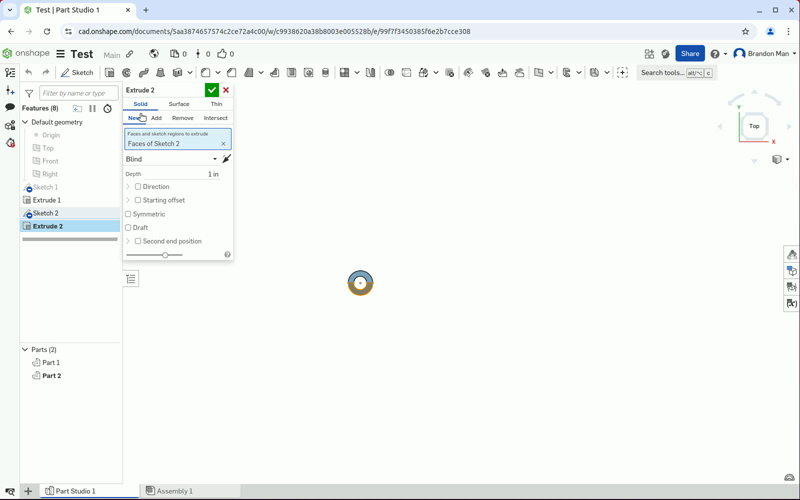
mouse_move(137, 120)
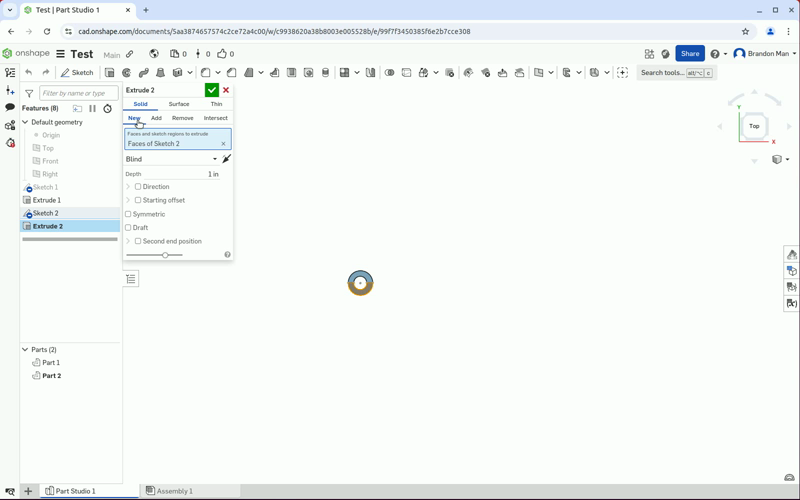
click(137, 120)
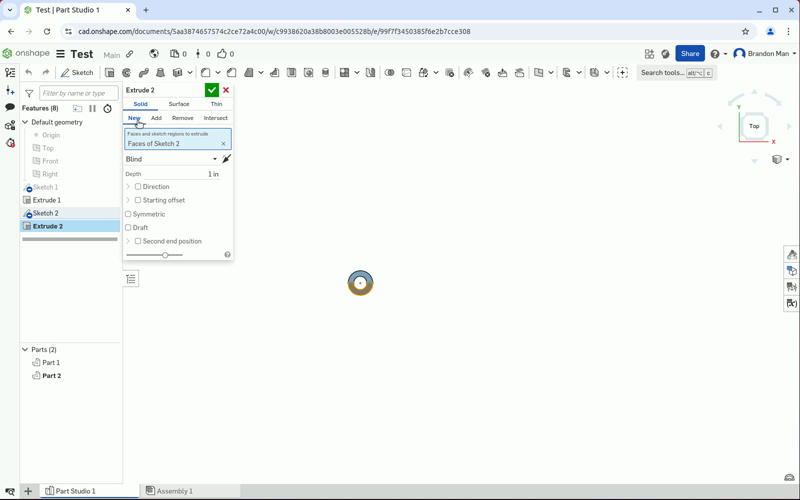
key(tab, 4)
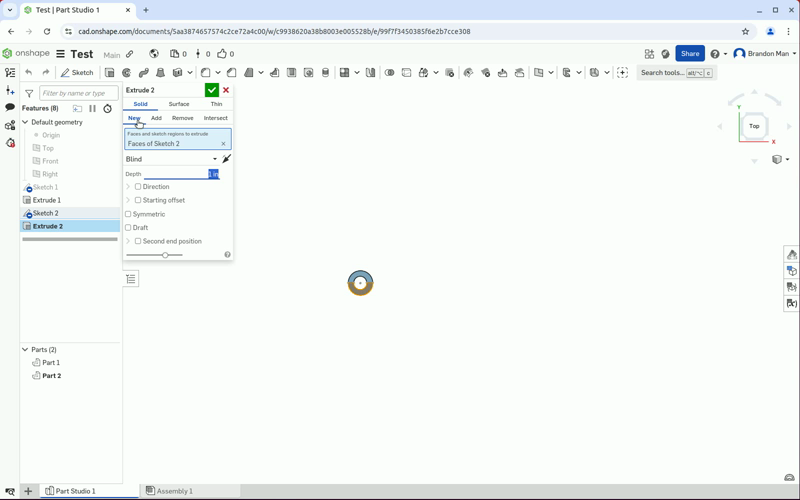
text(-2.407)
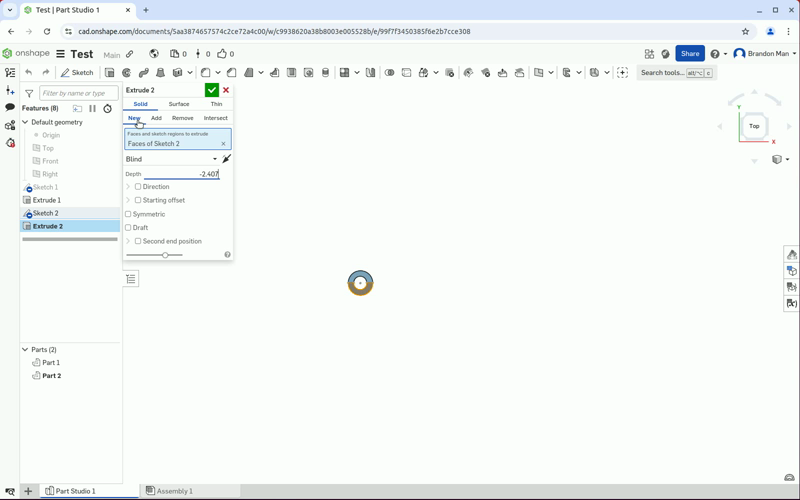
key(enter)
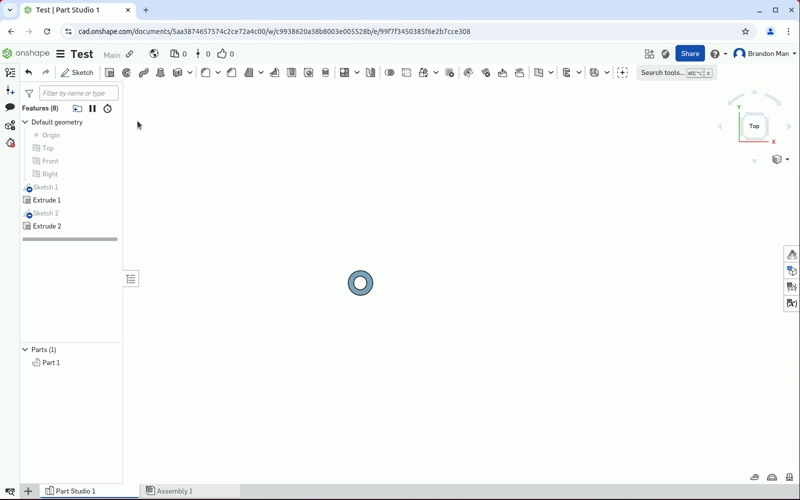
key(shift+h)
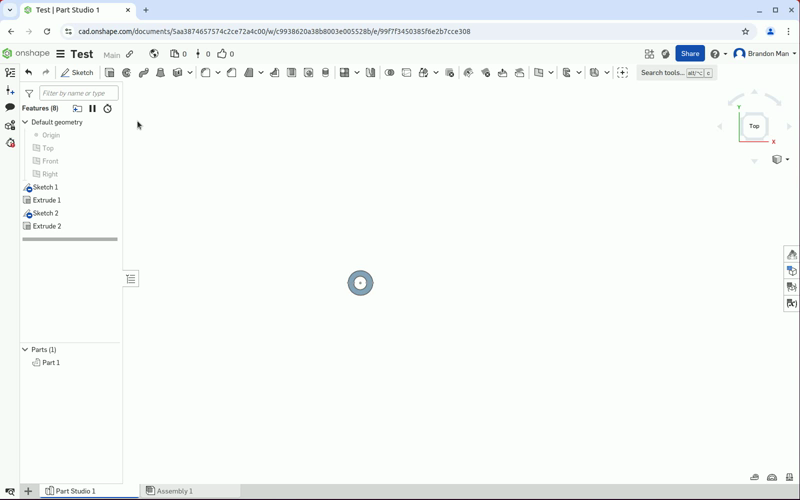
key(shift+h)
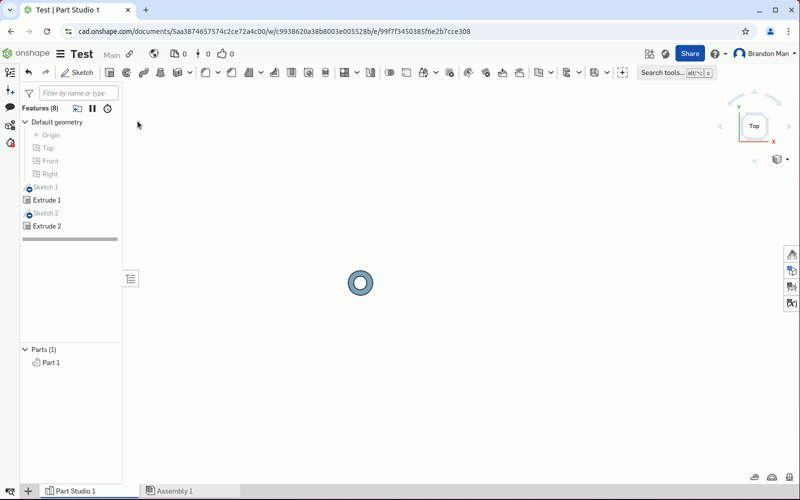
mouse_move(73, 189)
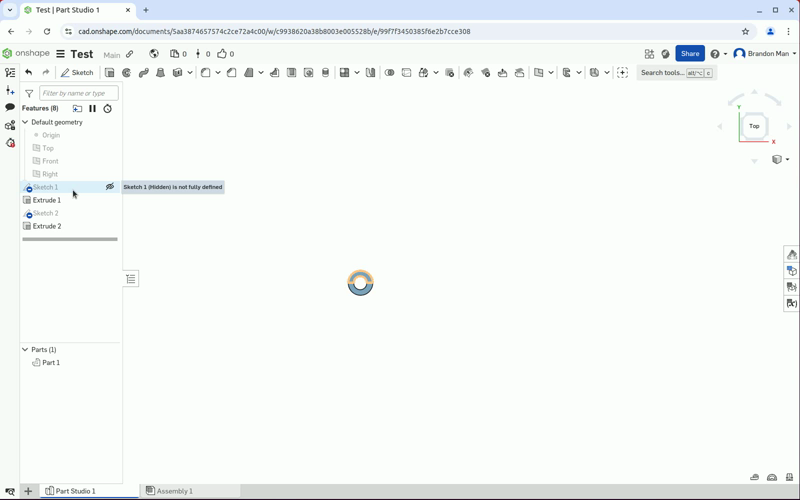
click(73, 189)
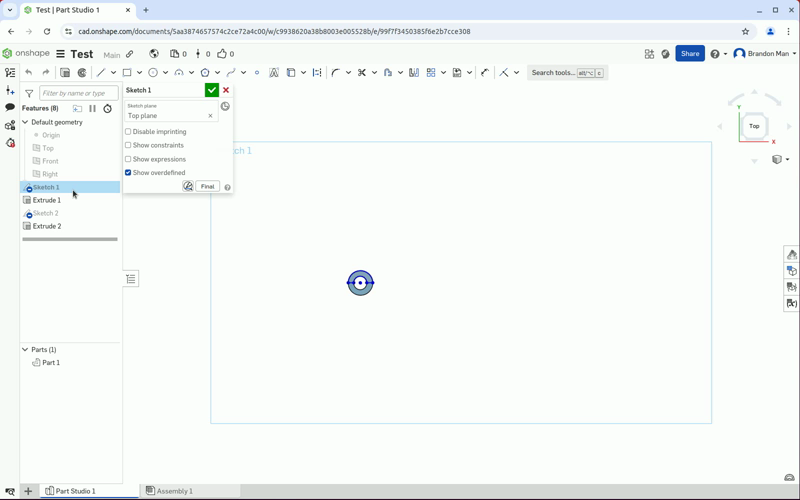
mouse_move(229, 92)
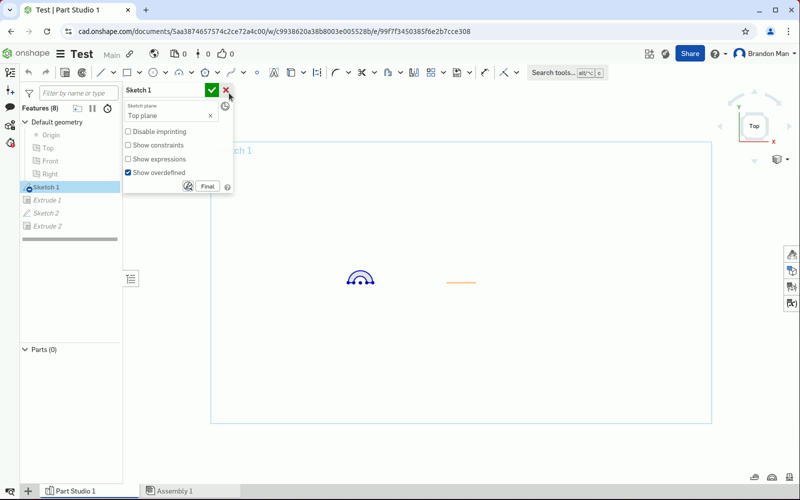
click(229, 92)
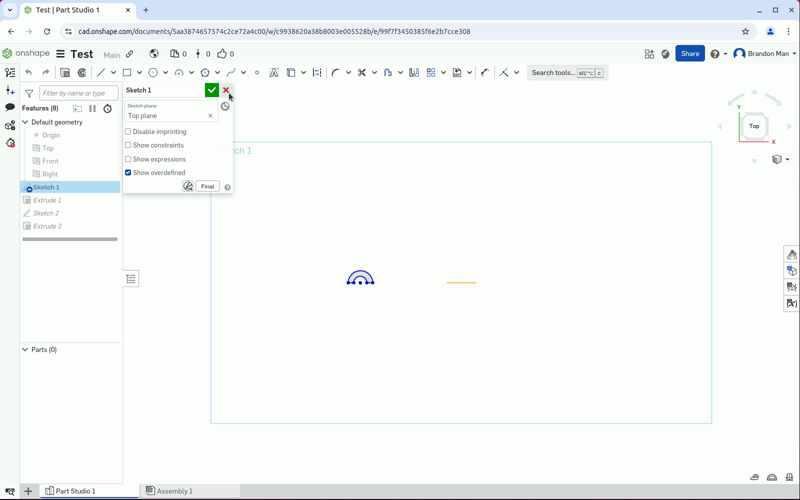
key(shift+s)
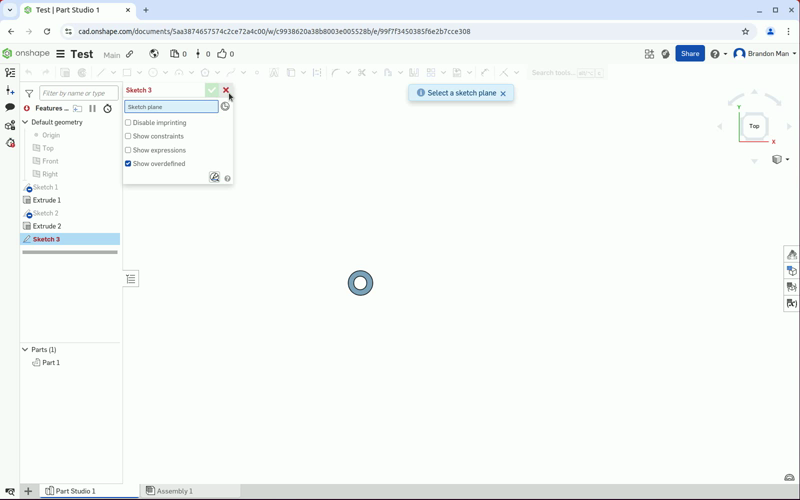
mouse_move(73, 150)
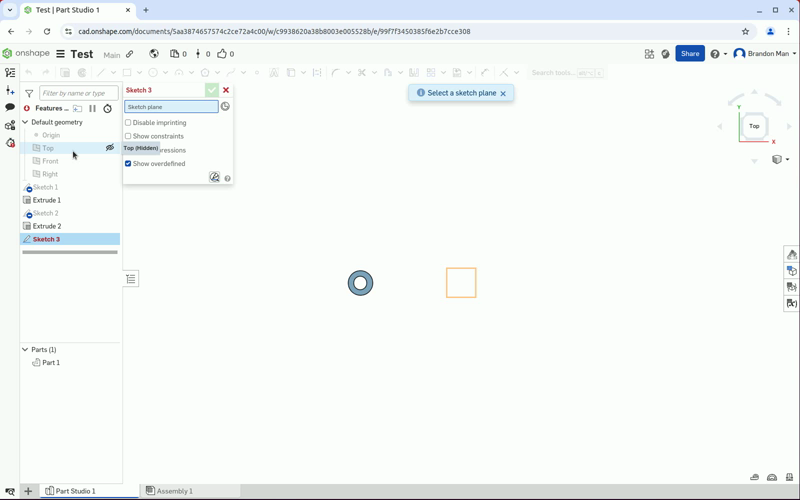
click(73, 150)
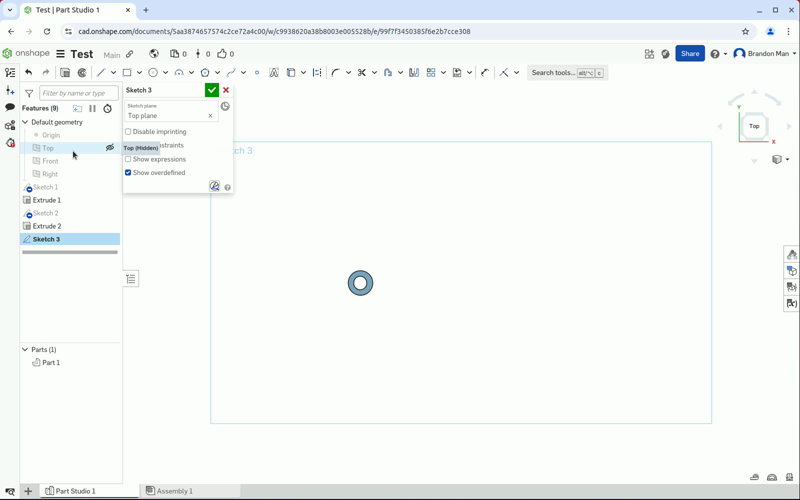
mouse_move(73, 352)
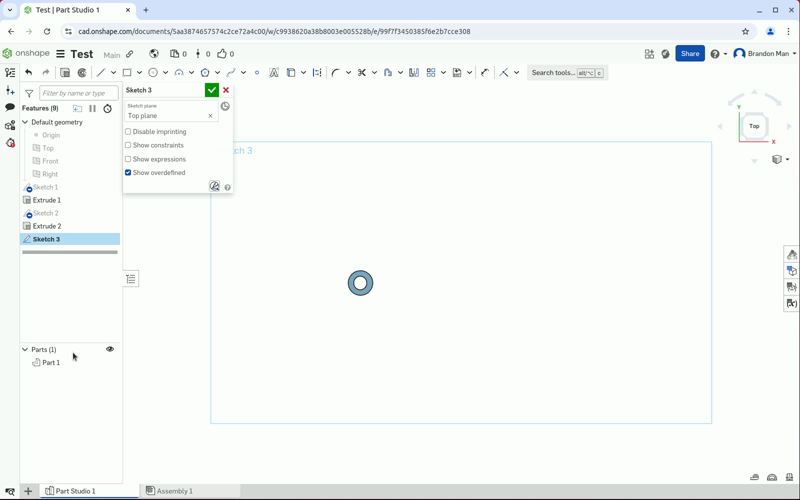
key(y)
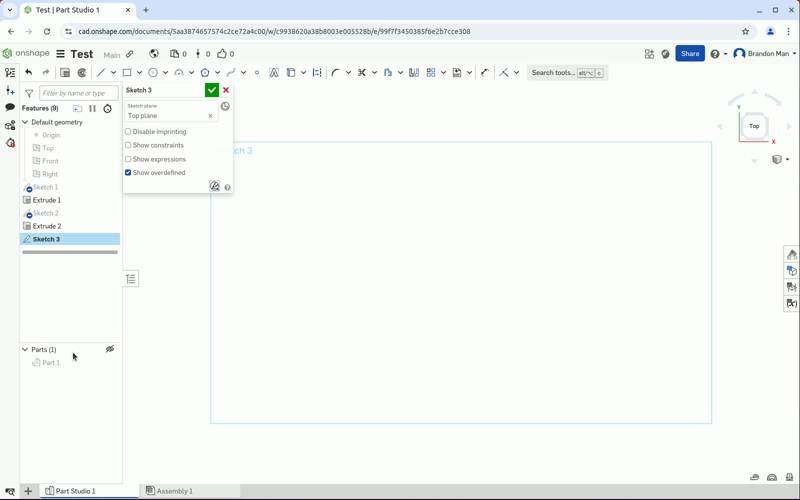
key(a)
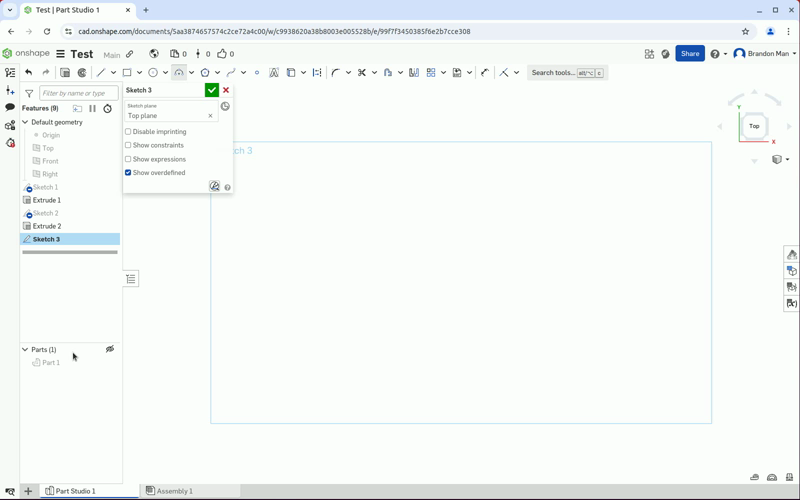
key_down(shift)
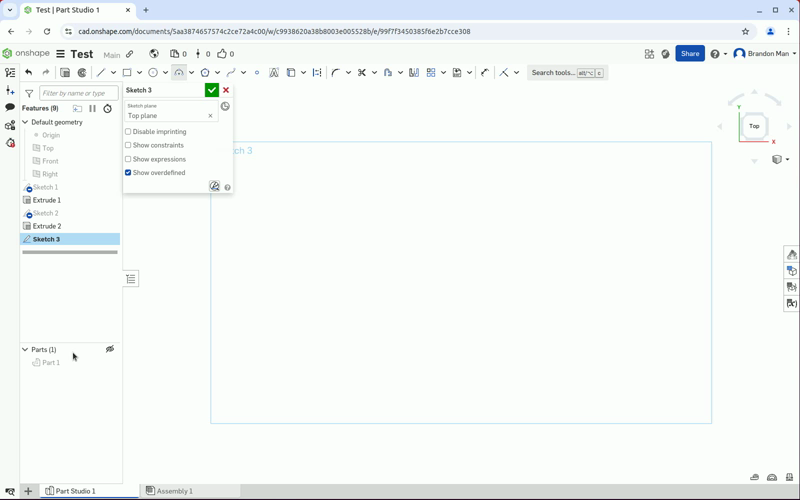
mouse_move(348, 282)
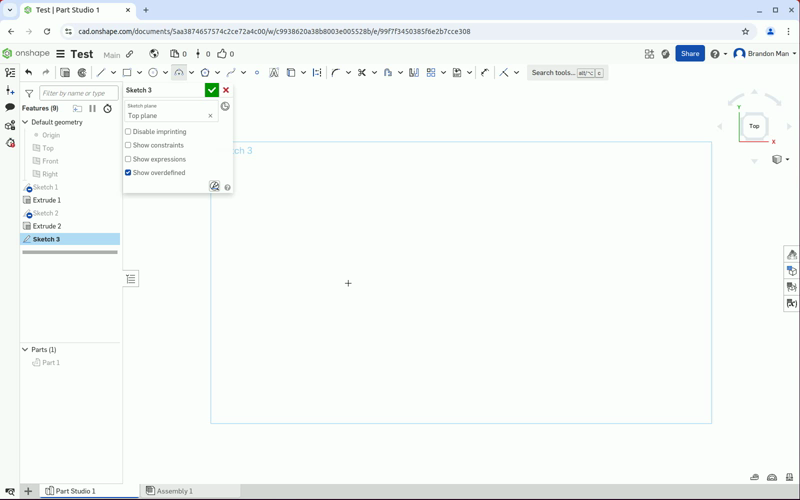
click(348, 282)
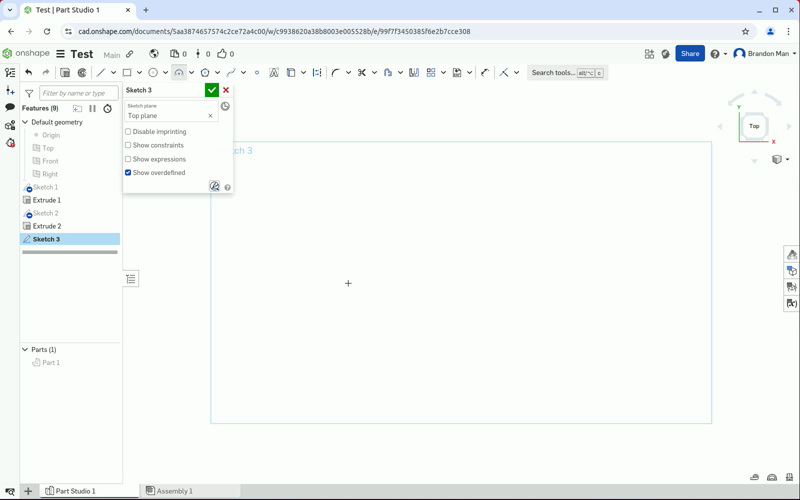
key_up(shift)
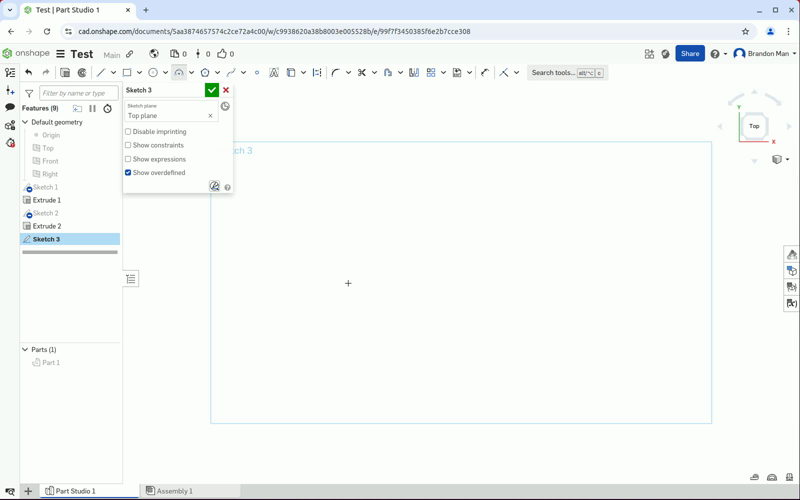
key_down(shift)
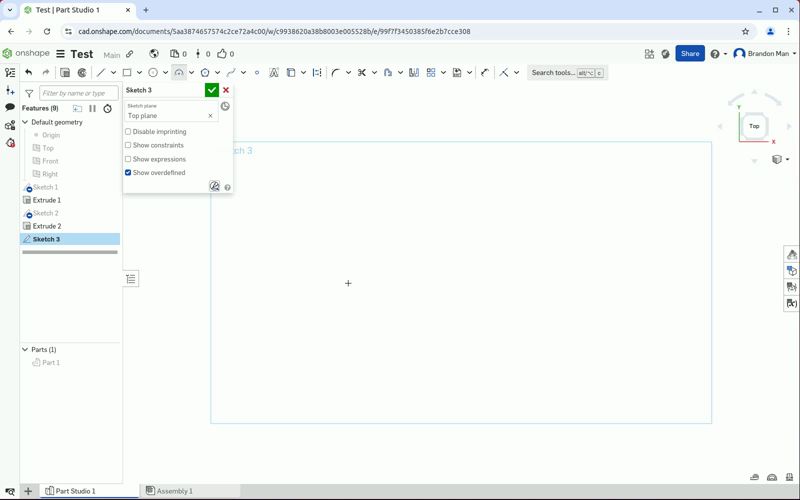
mouse_move(489, 391)
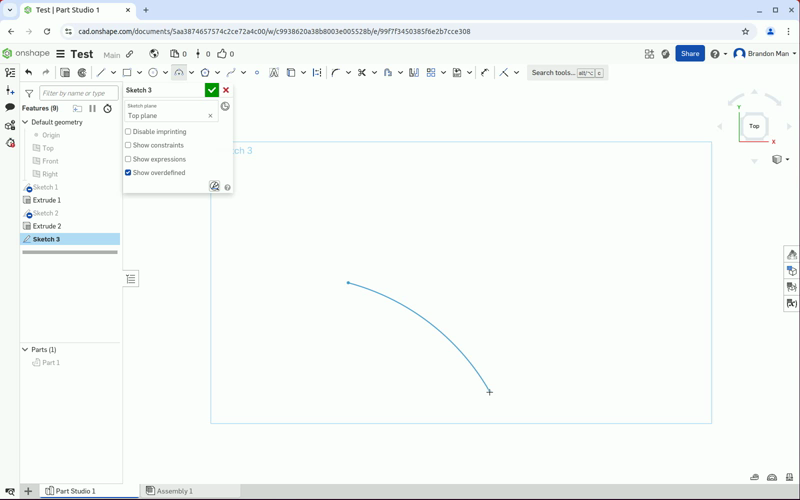
click(489, 391)
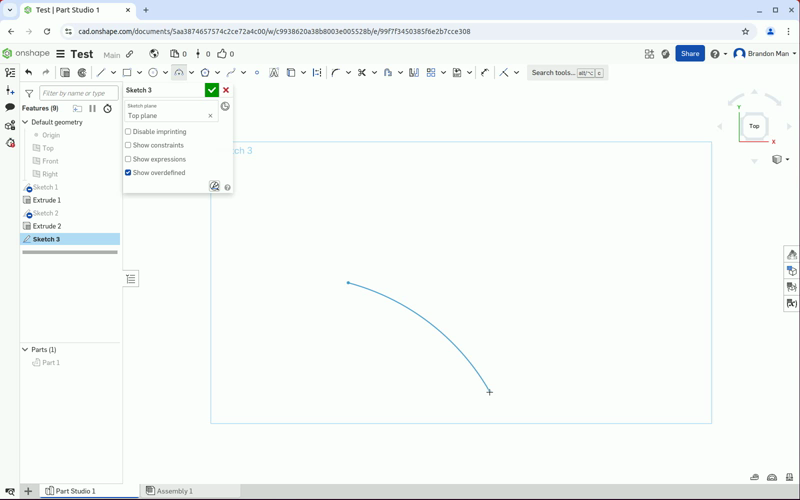
mouse_move(392, 372)
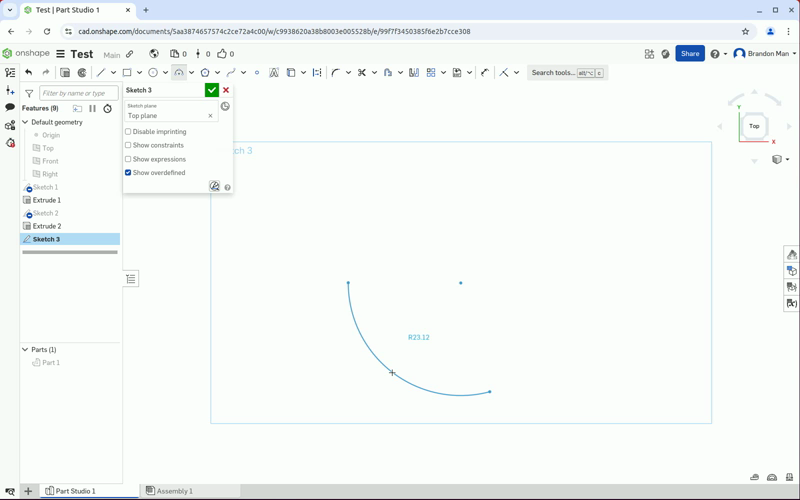
click(392, 372)
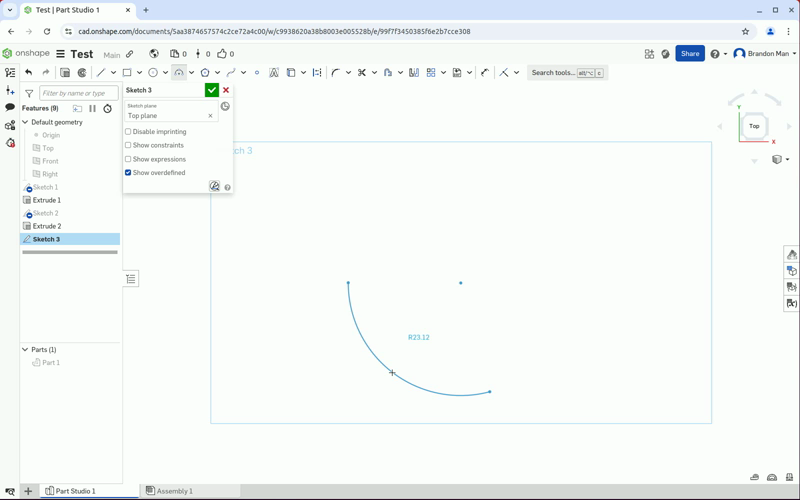
key_up(shift)
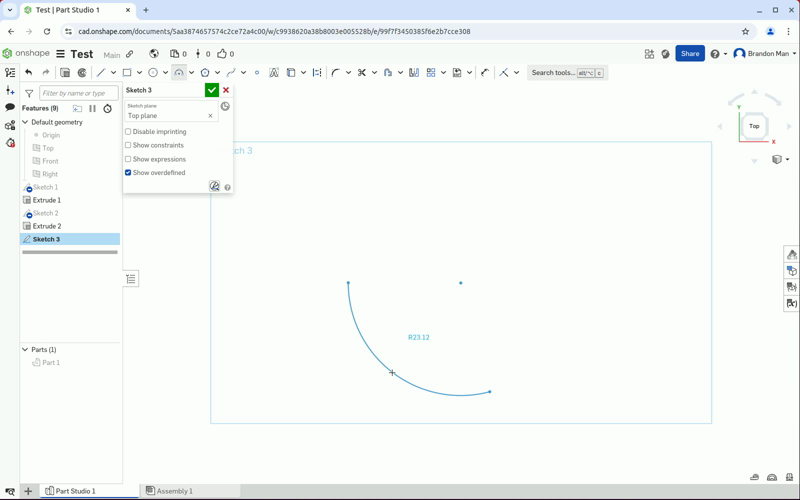
mouse_move(489, 391)
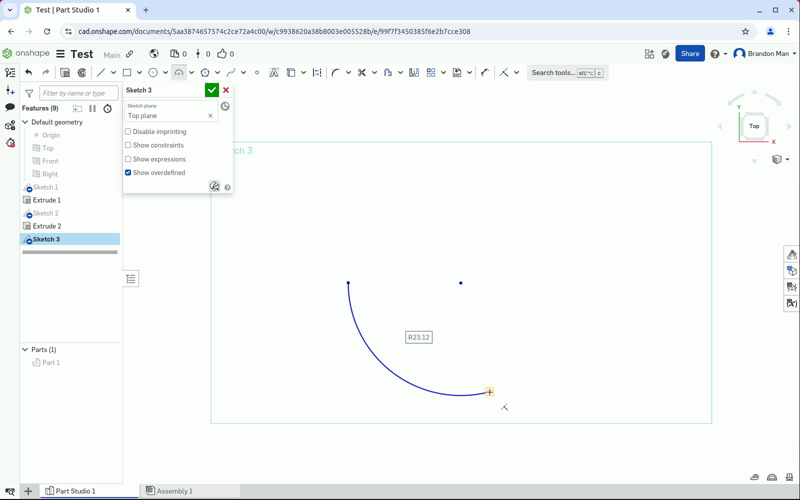
click(489, 391)
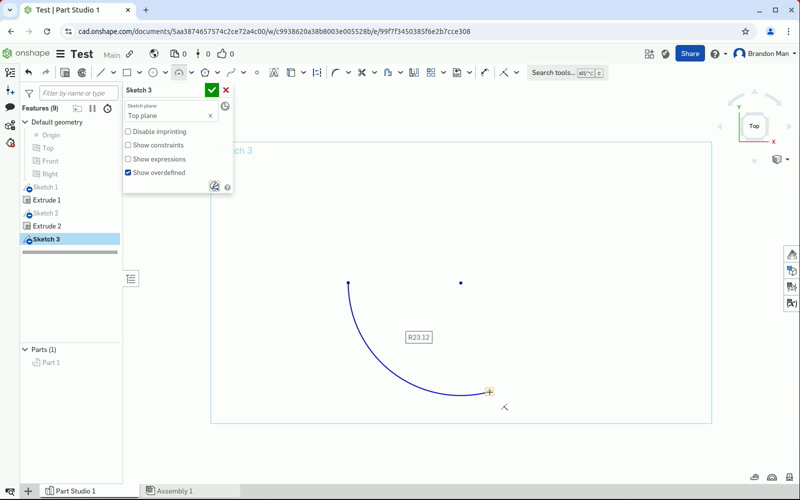
key_down(shift)
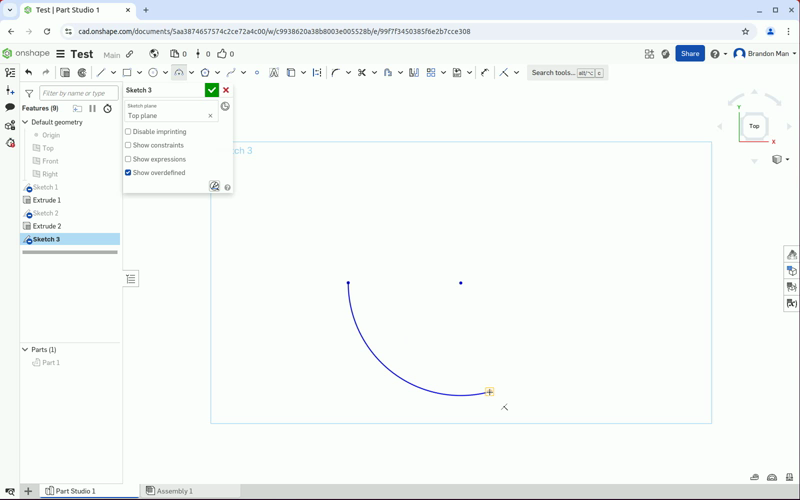
mouse_move(477, 388)
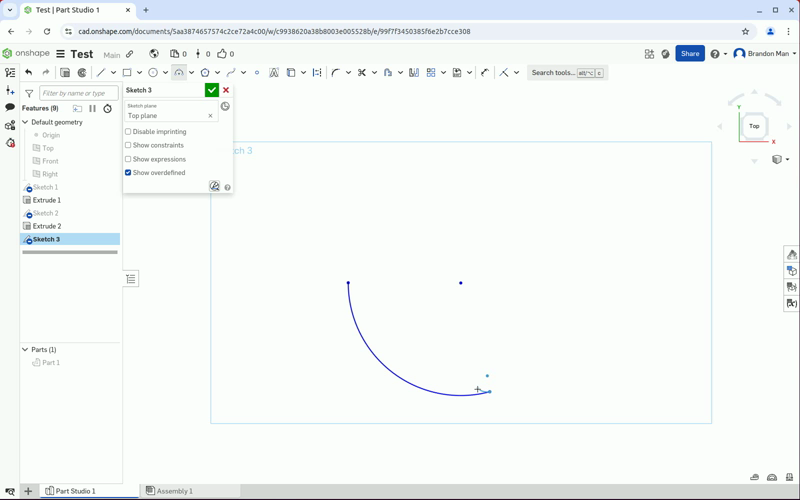
click(477, 388)
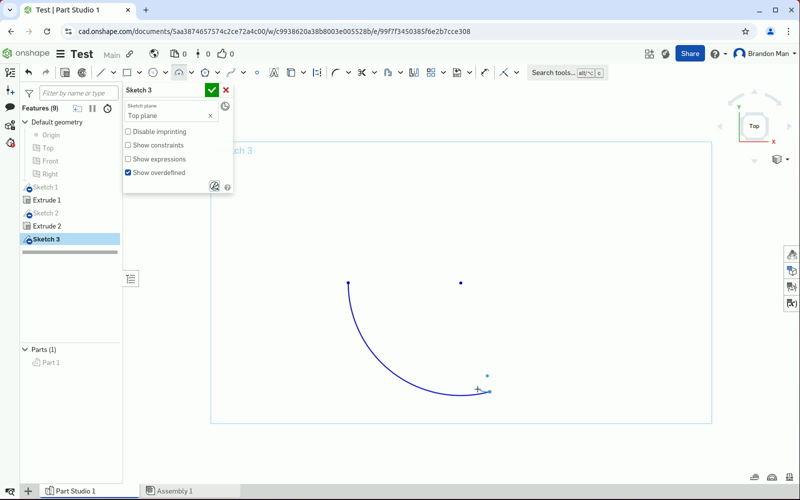
mouse_move(483, 392)
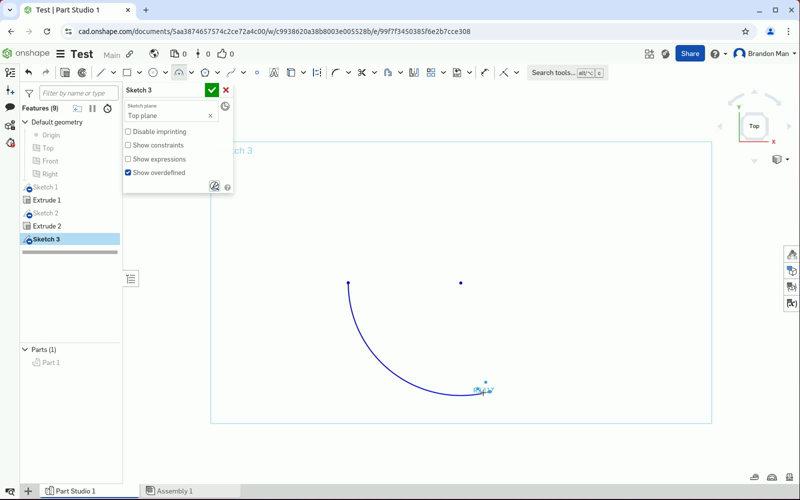
click(483, 392)
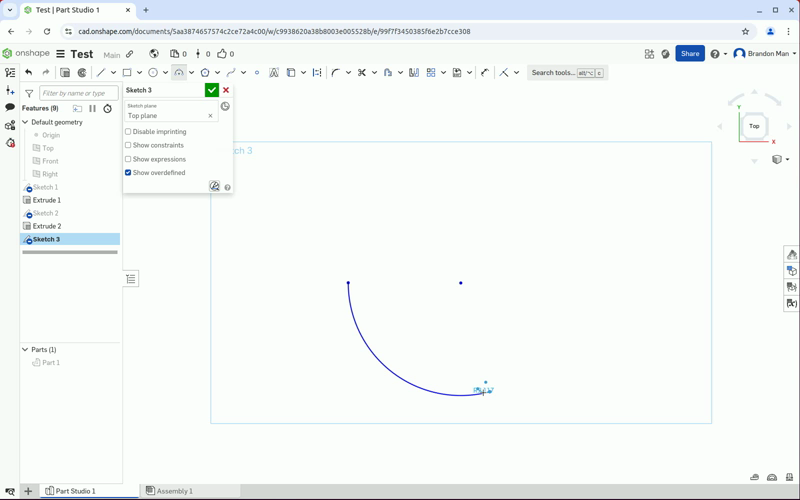
key_up(shift)
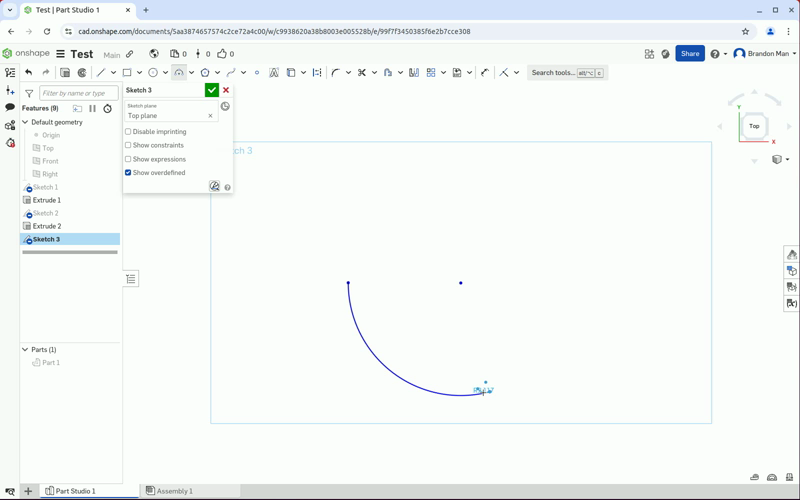
mouse_move(477, 388)
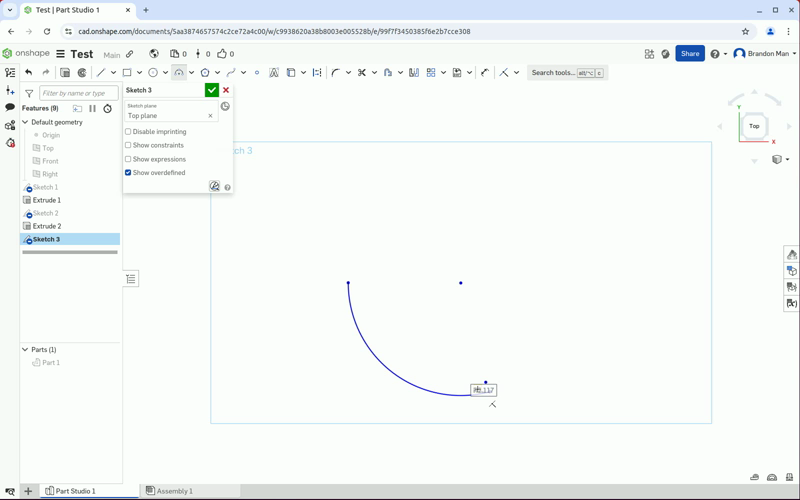
click(477, 388)
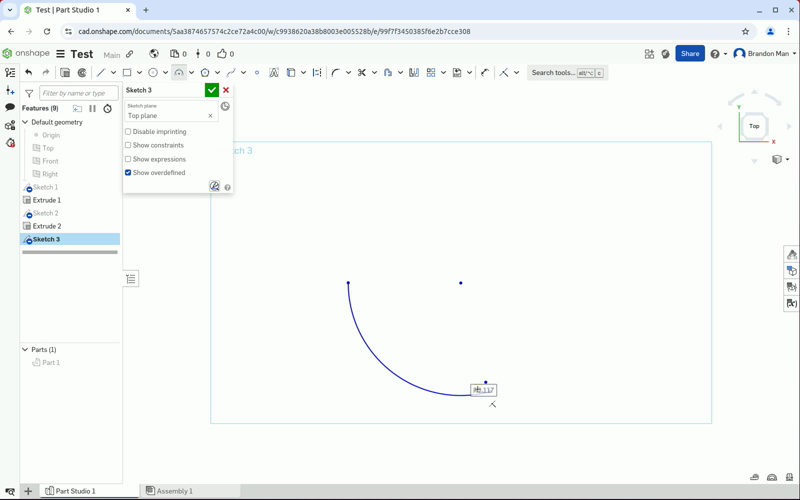
key_down(shift)
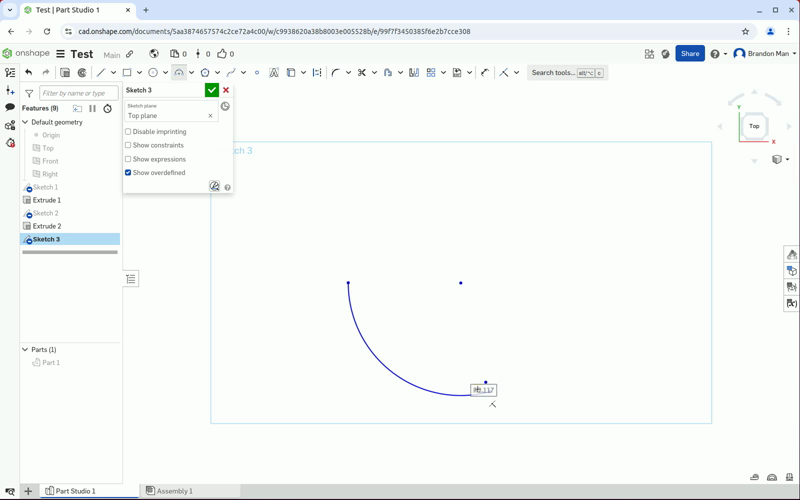
mouse_move(385, 358)
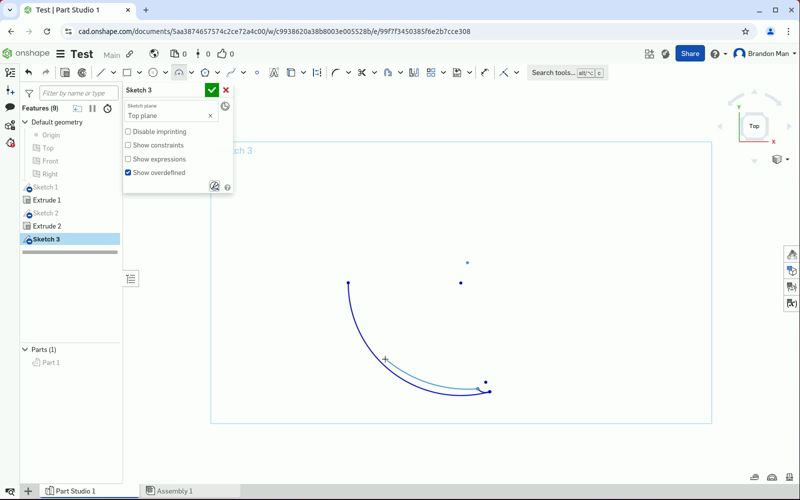
click(385, 358)
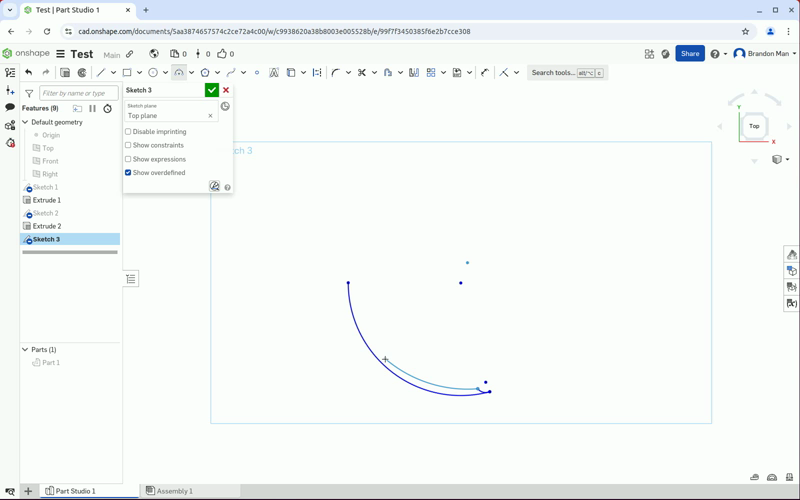
mouse_move(428, 384)
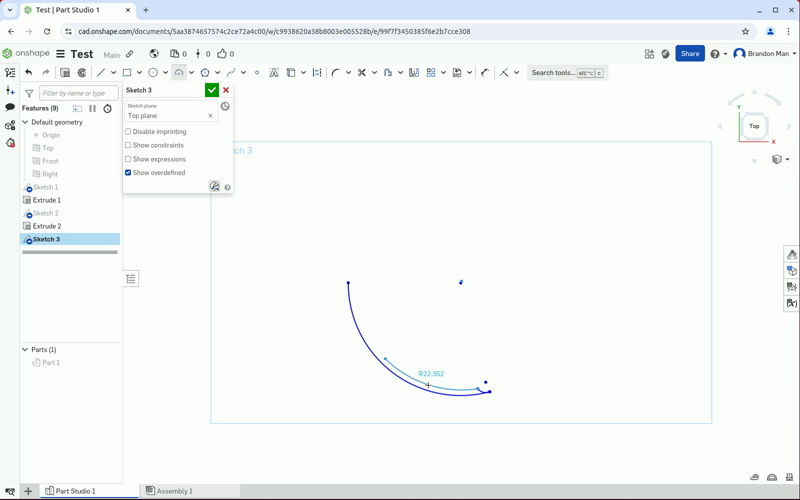
click(428, 384)
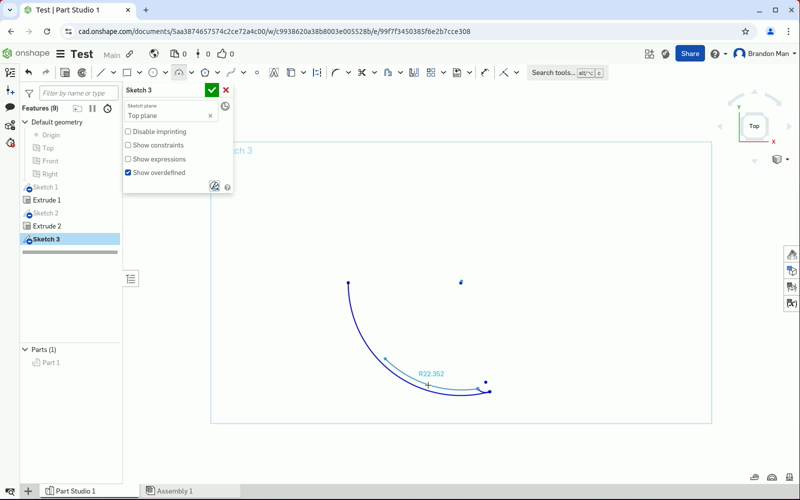
key_up(shift)
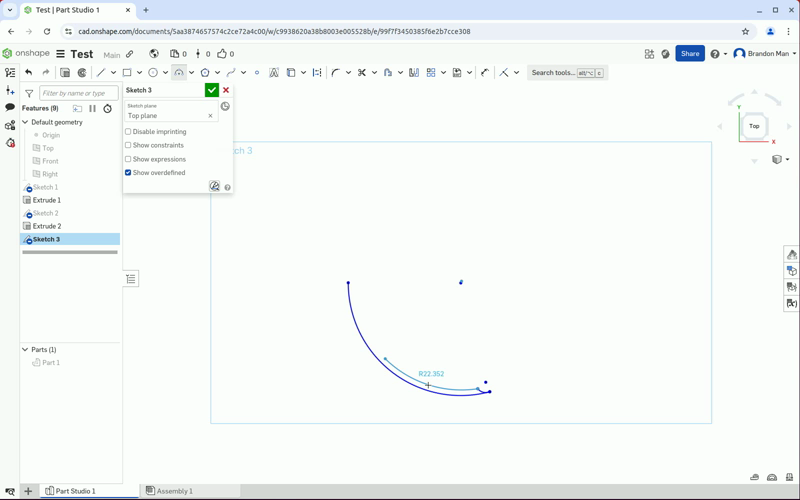
mouse_move(385, 358)
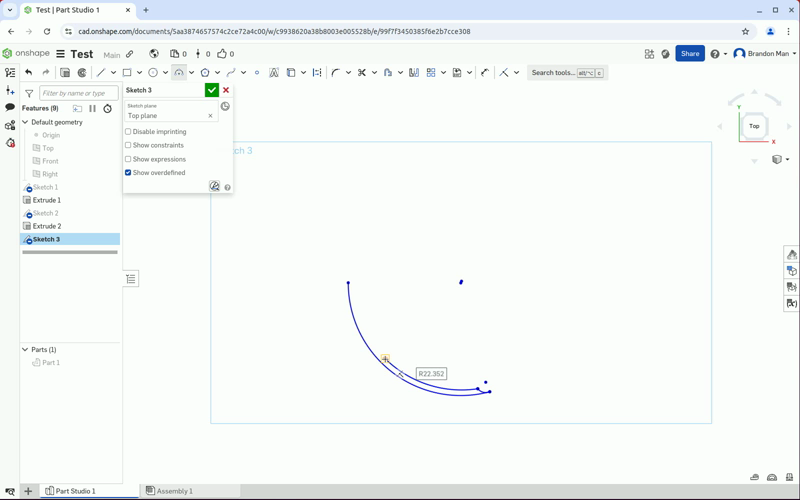
click(385, 358)
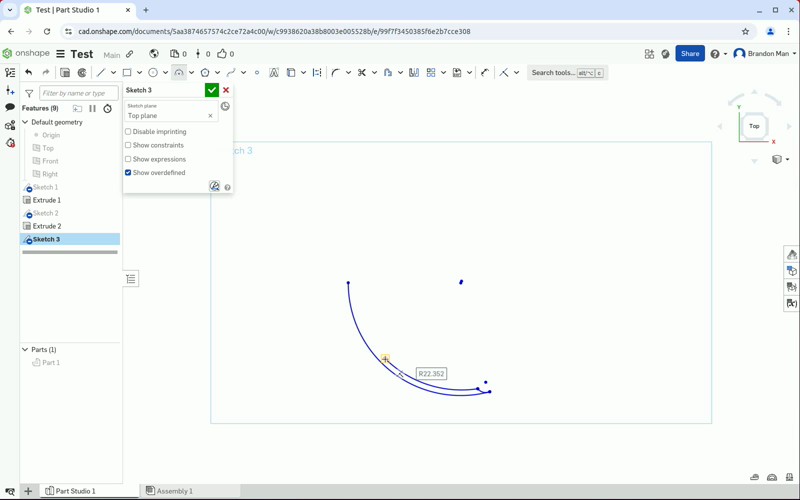
key_down(shift)
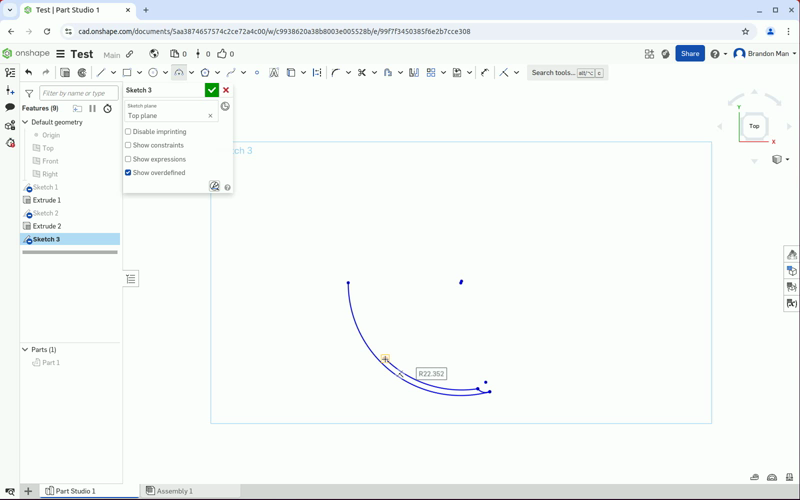
mouse_move(394, 349)
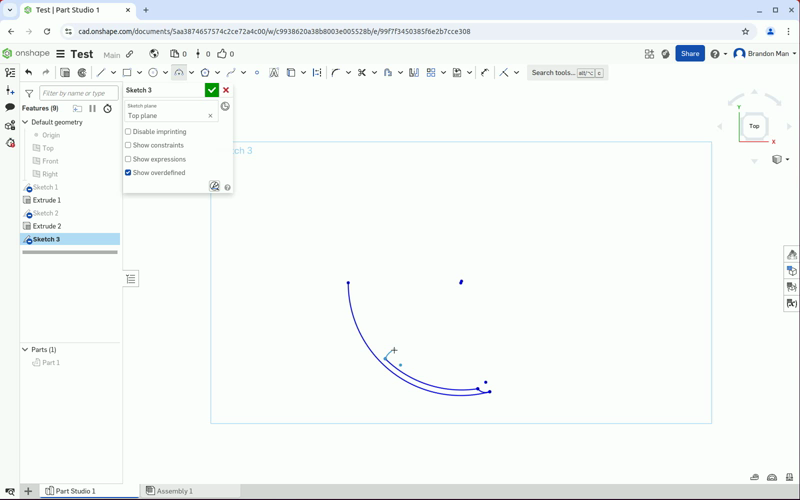
click(394, 349)
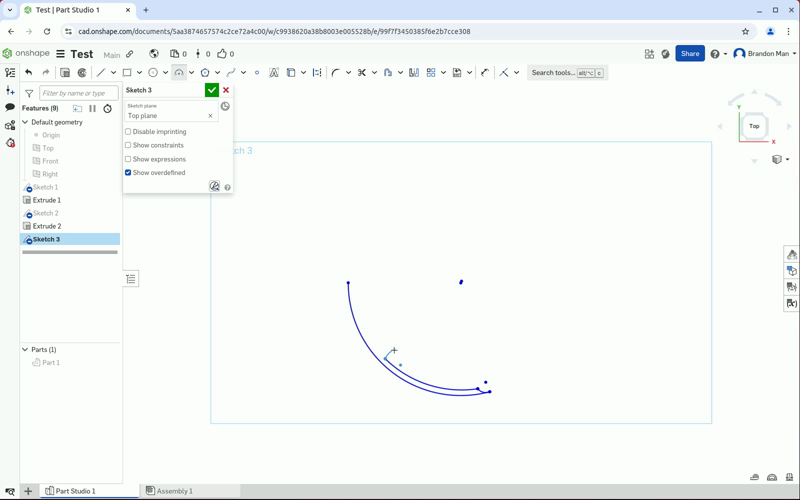
mouse_move(384, 349)
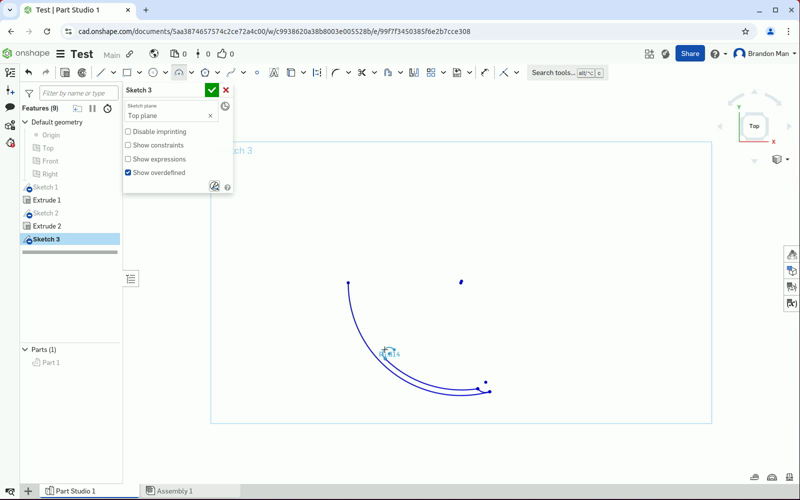
click(384, 349)
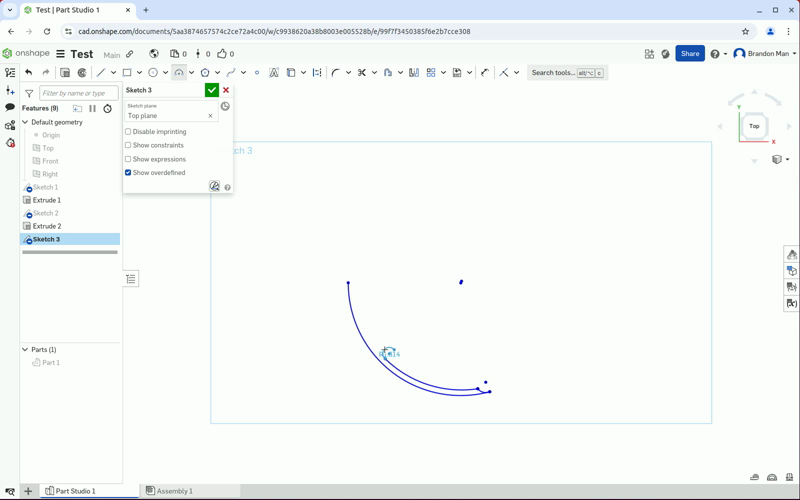
key_up(shift)
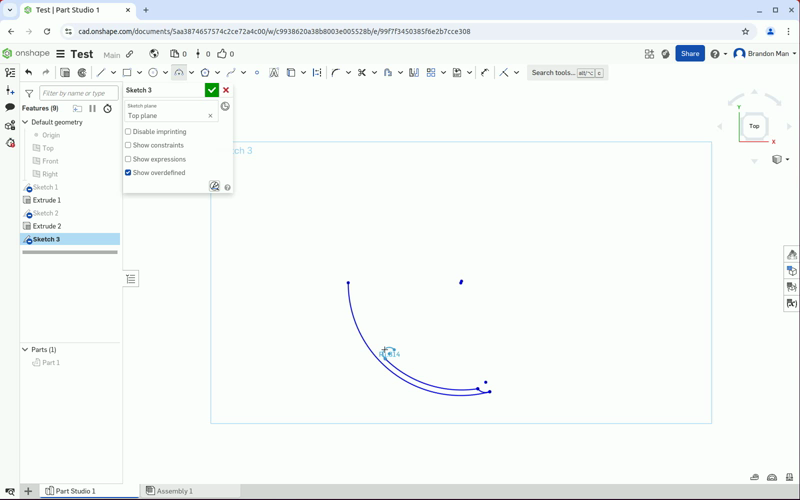
key(esc)
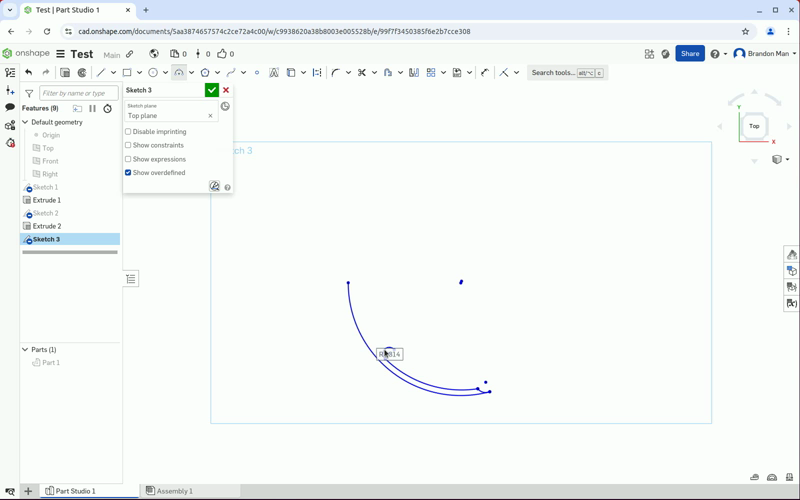
key(l)
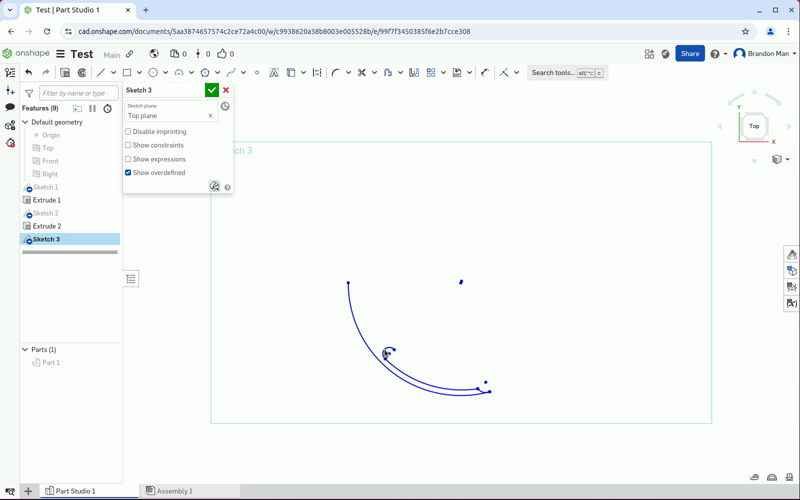
mouse_move(394, 349)
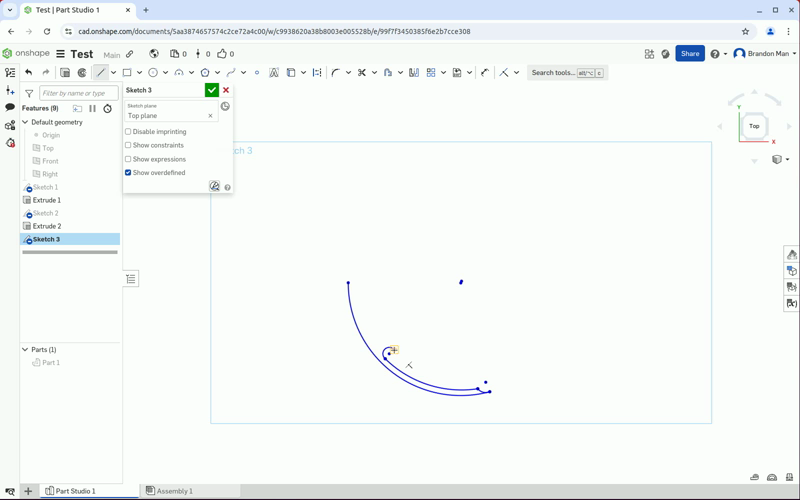
click(394, 349)
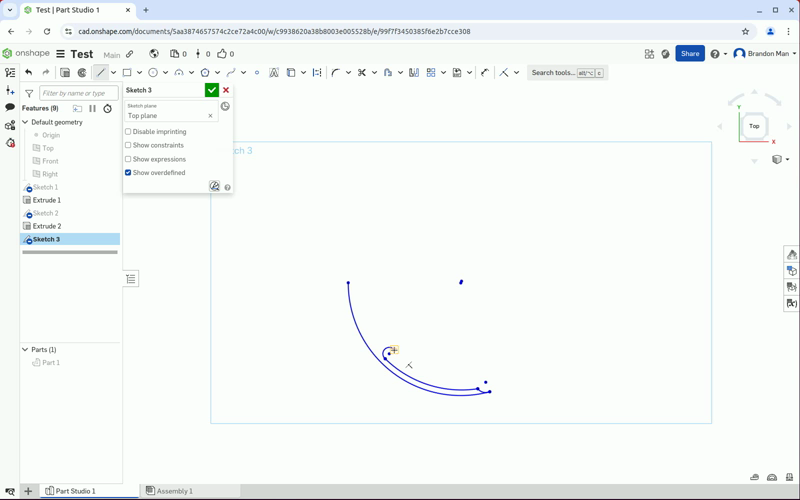
key_down(shift)
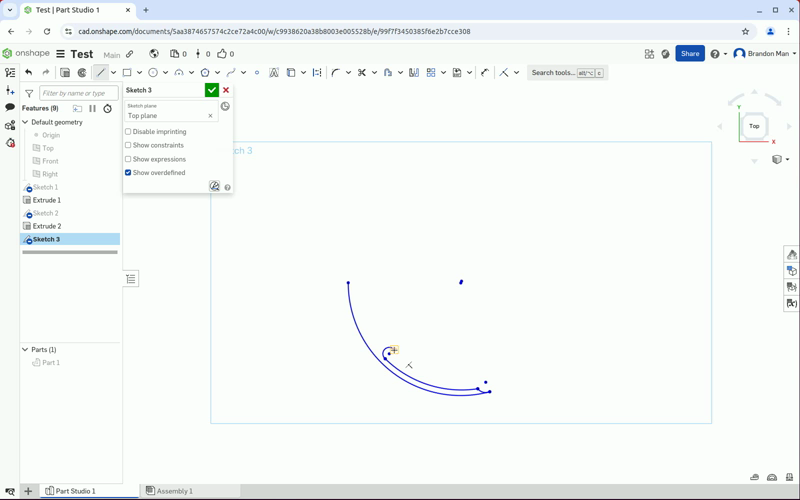
mouse_move(424, 349)
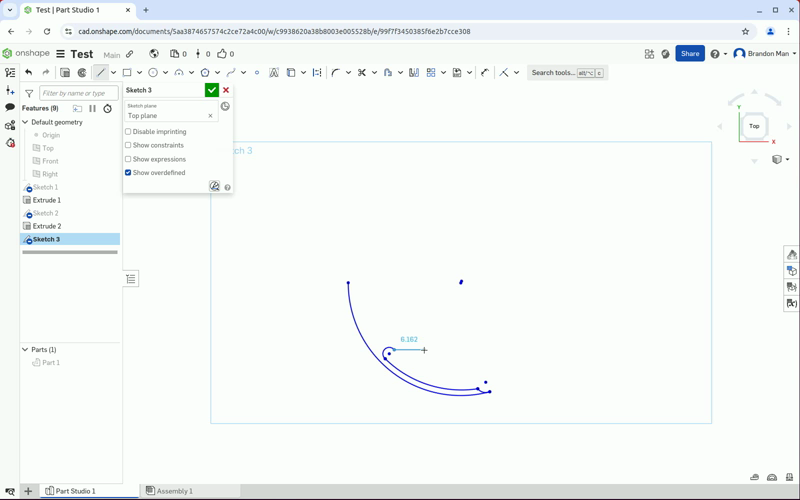
mouse_move(397, 345)
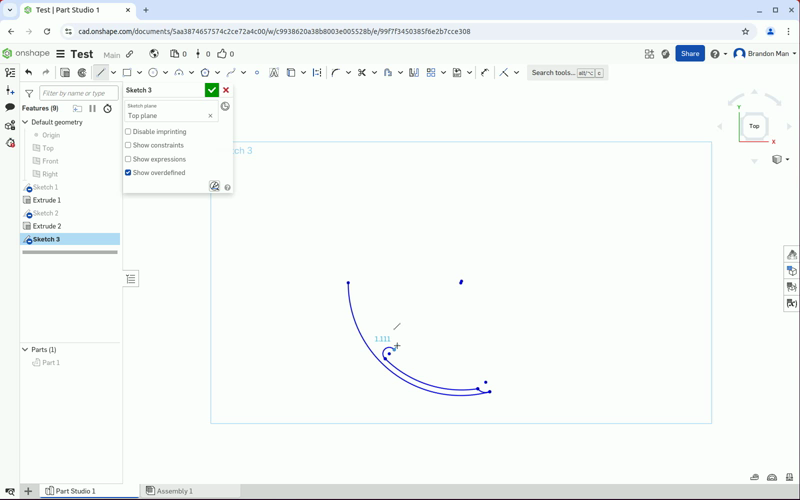
scroll(6)
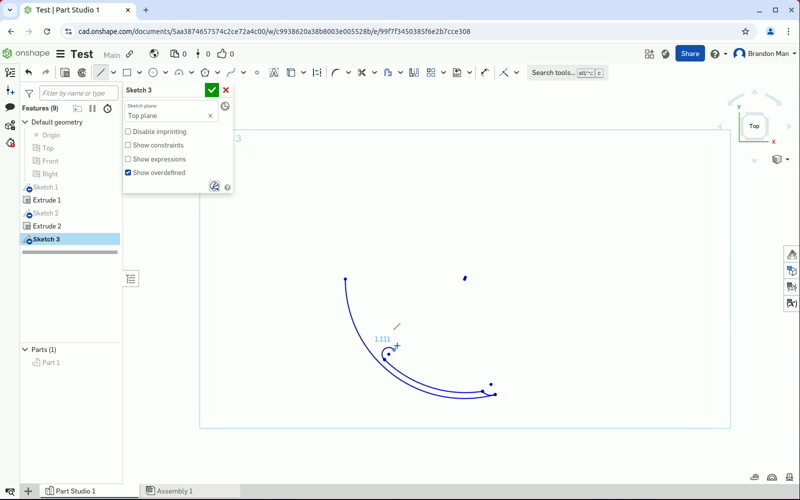
scroll(6)
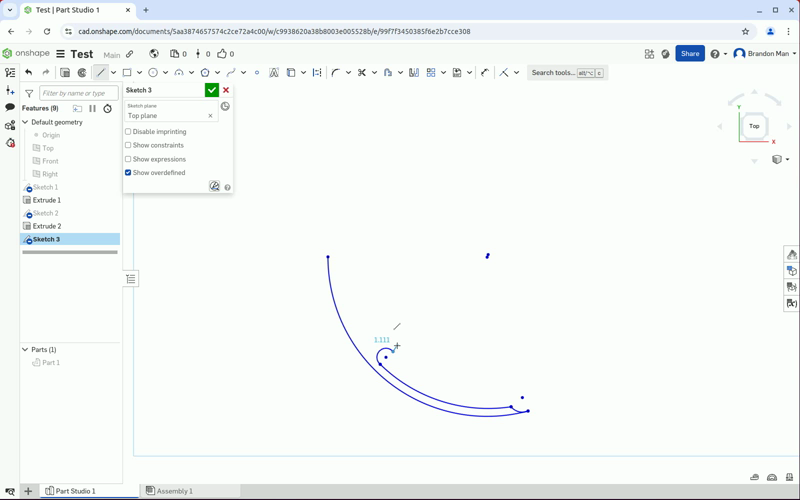
scroll(6)
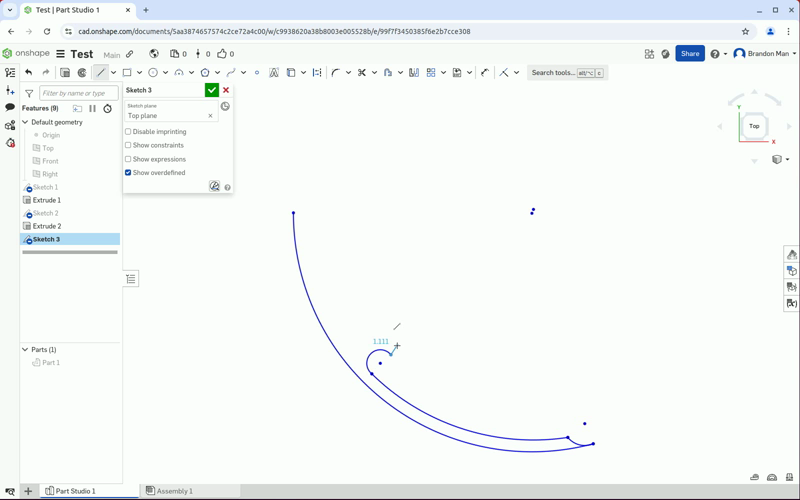
scroll(6)
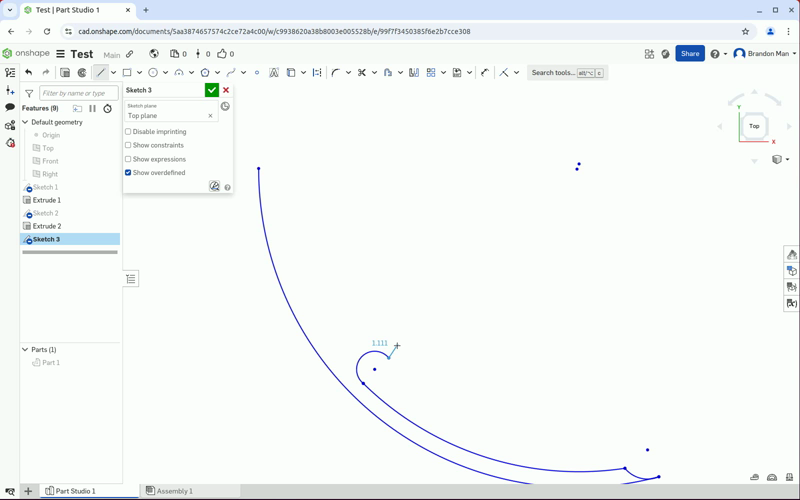
scroll(6)
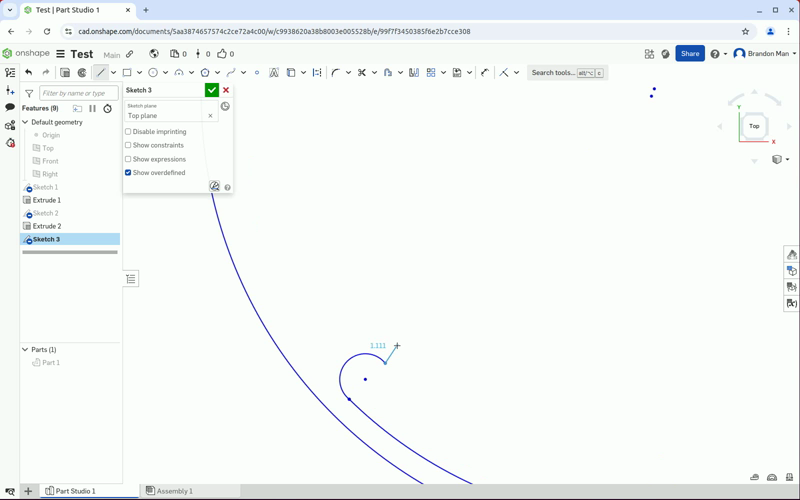
scroll(6)
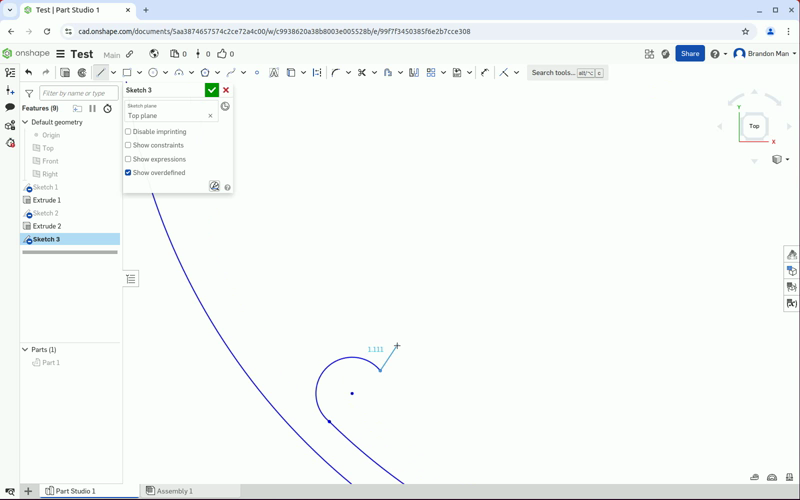
scroll(6)
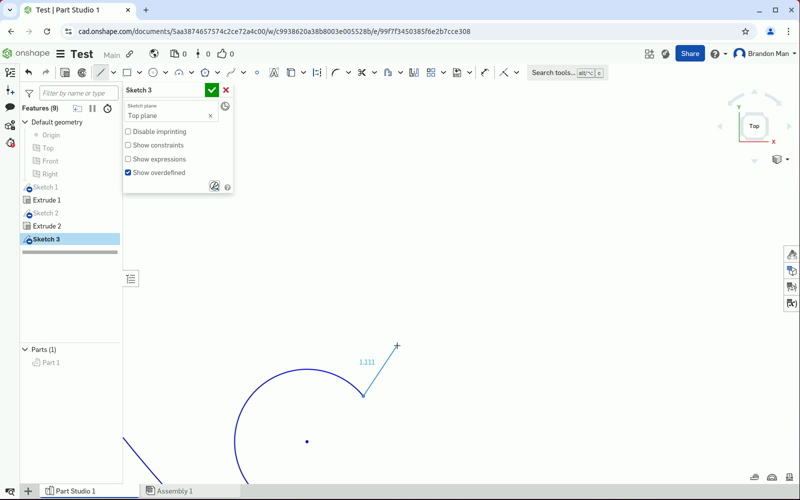
click(397, 345)
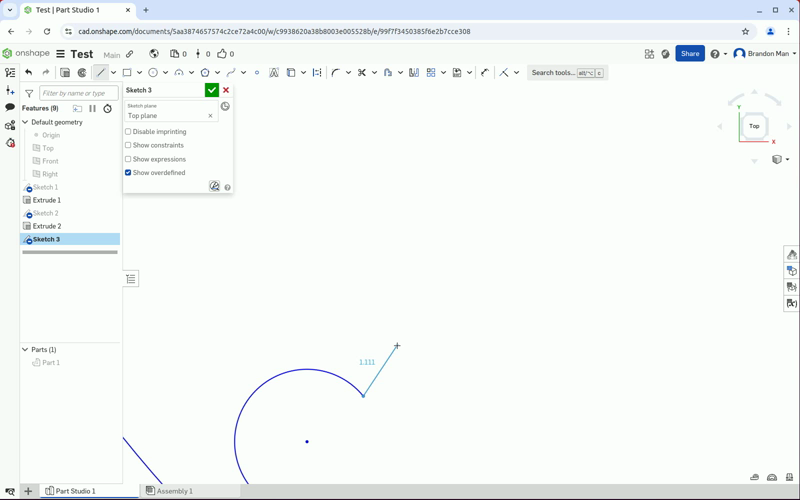
scroll(-6)
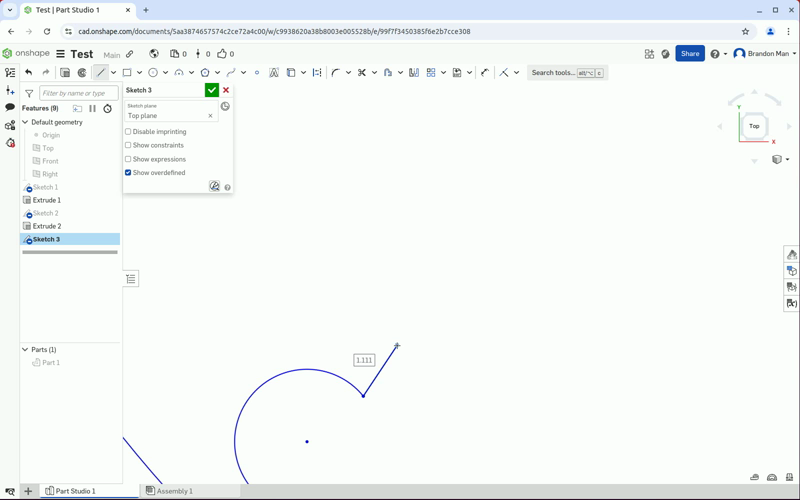
scroll(-6)
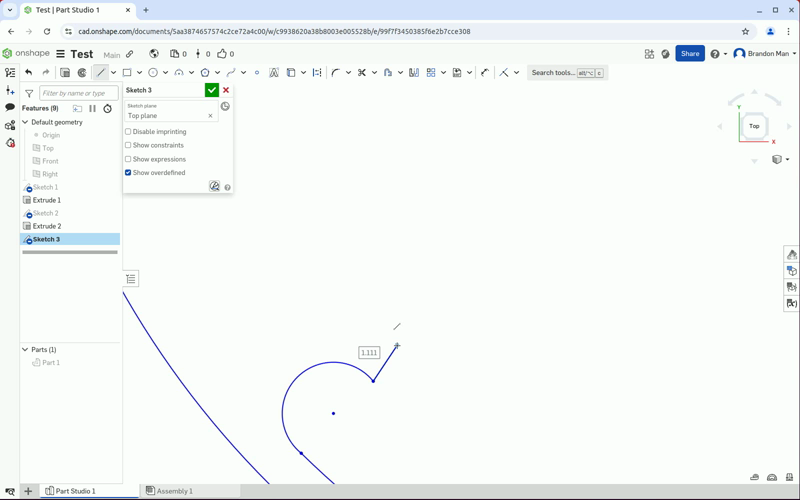
scroll(-6)
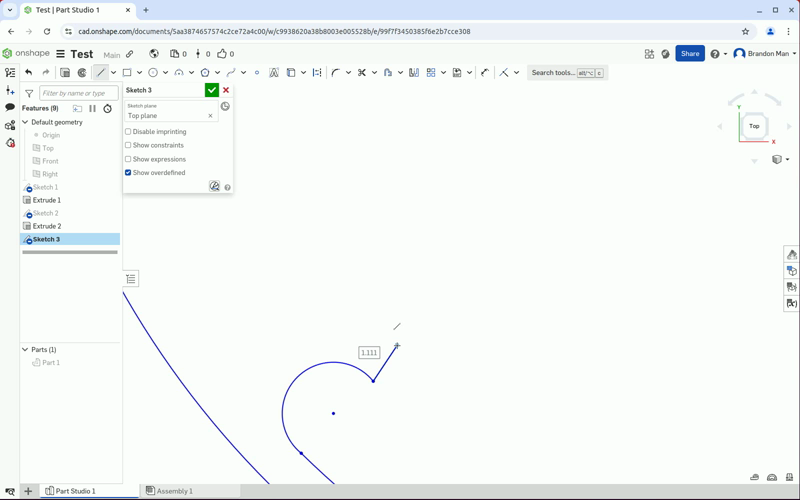
scroll(-6)
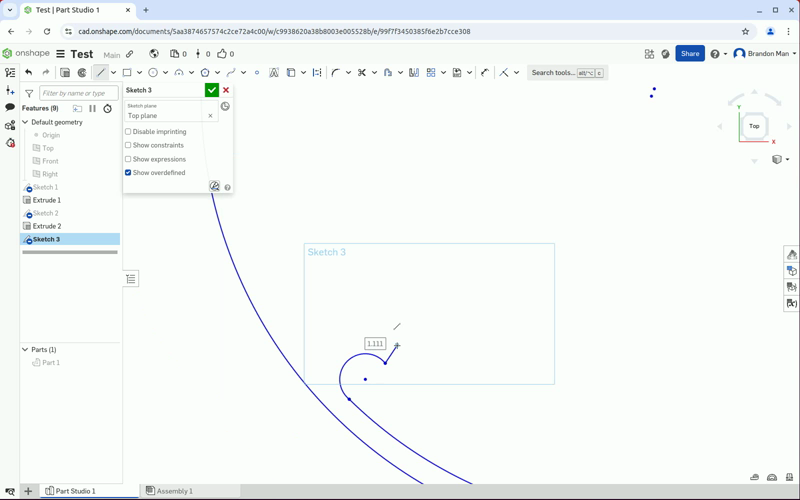
scroll(-6)
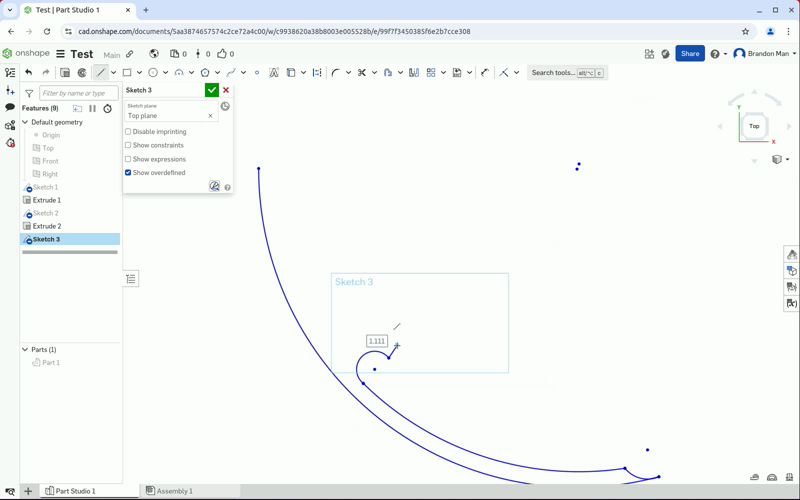
scroll(-6)
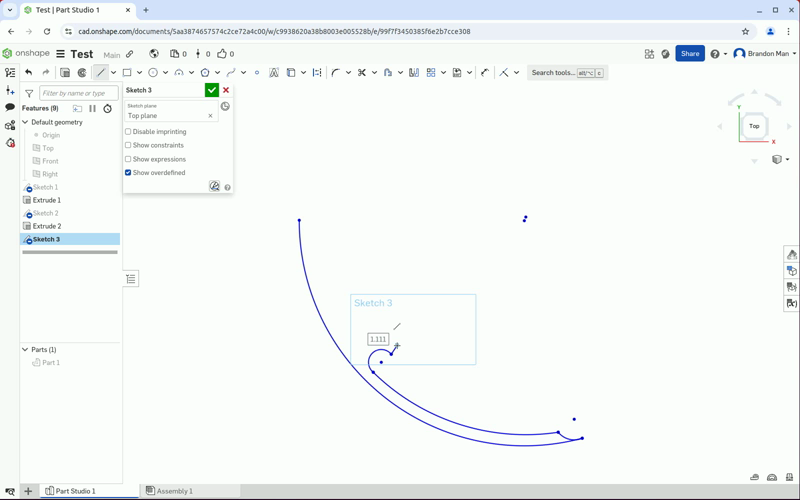
scroll(-6)
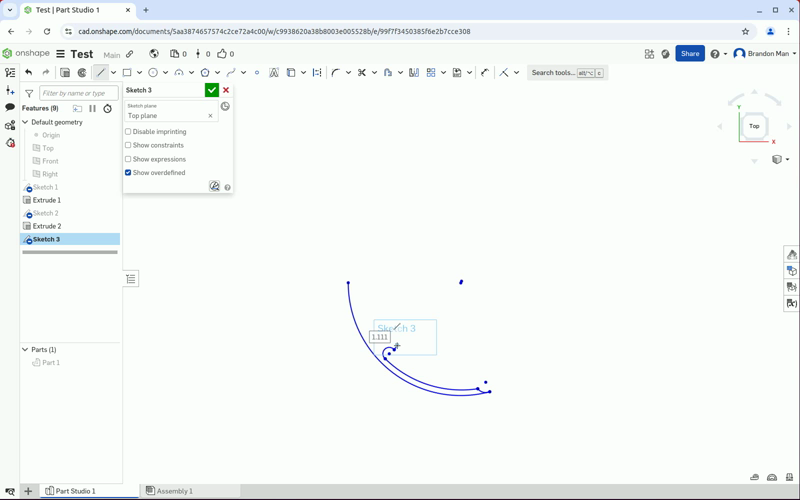
key_up(shift)
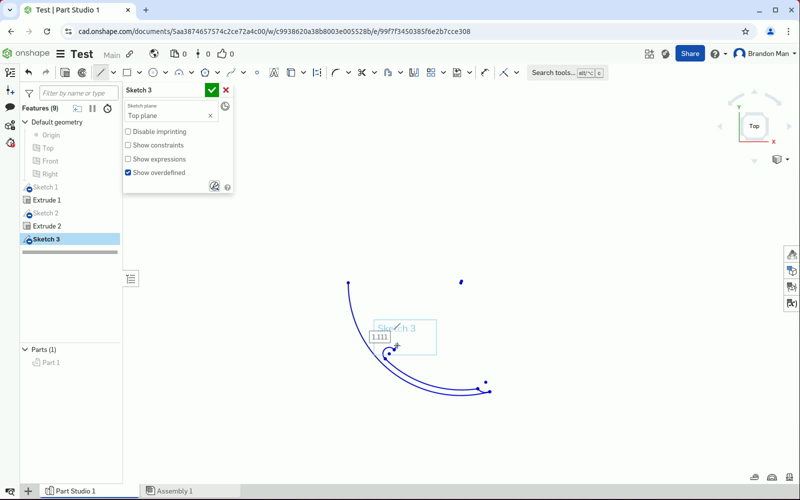
key(esc)
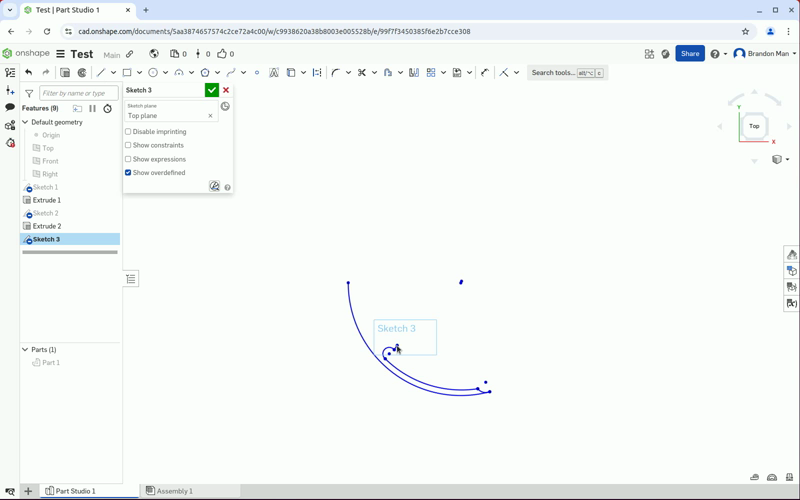
key(a)
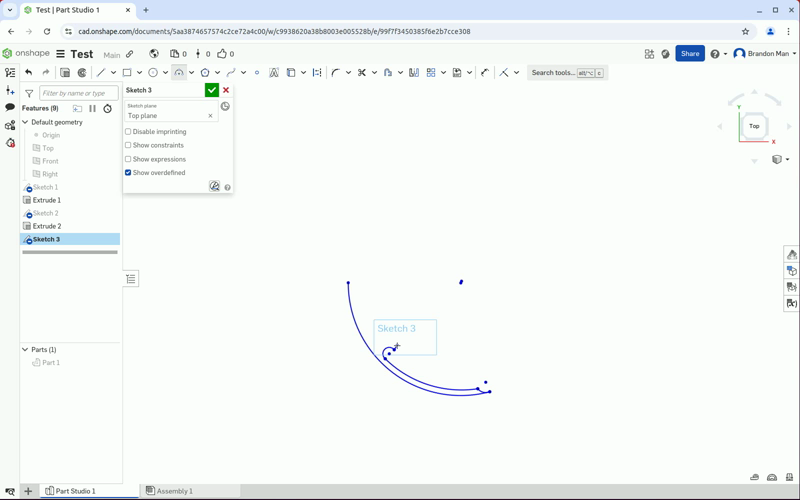
mouse_move(397, 345)
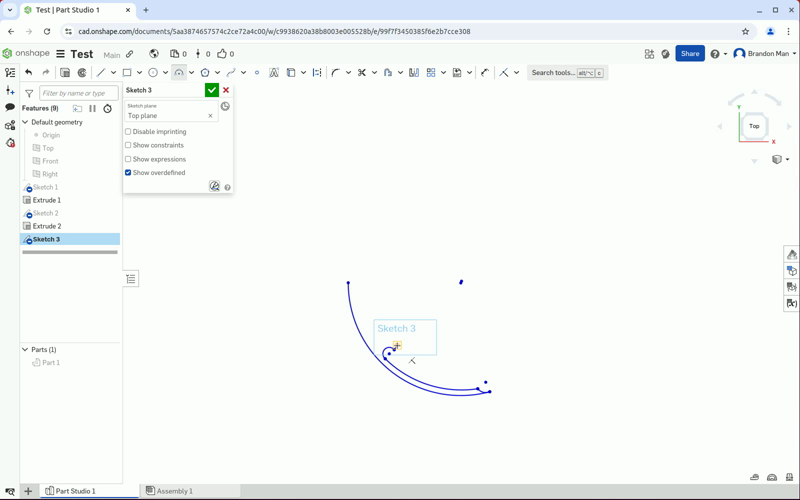
click(397, 345)
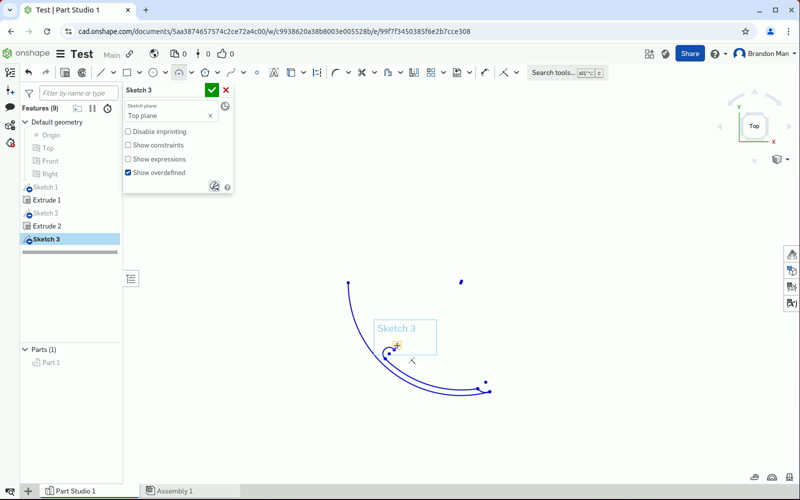
key_down(shift)
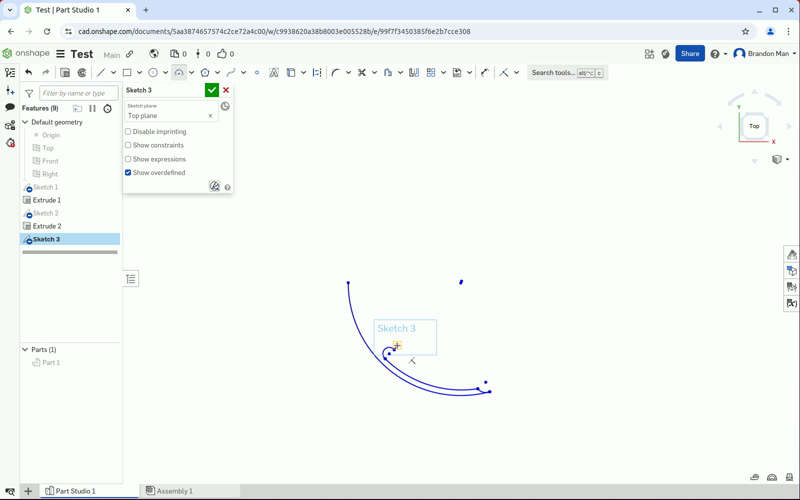
mouse_move(371, 282)
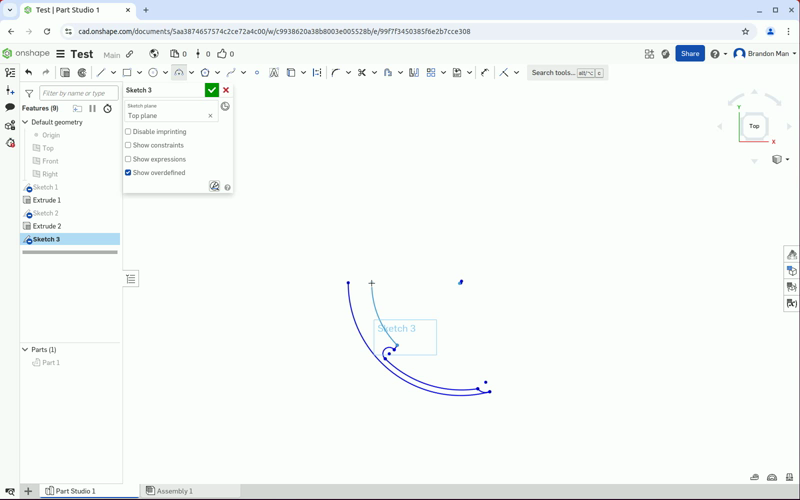
click(371, 282)
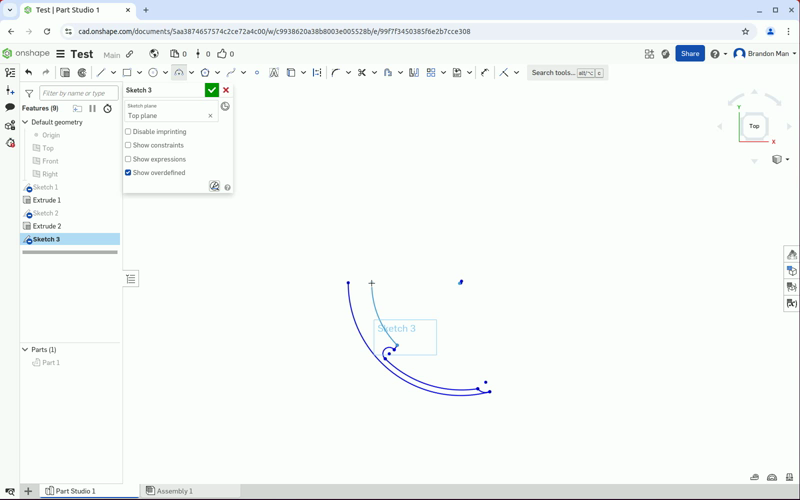
mouse_move(378, 316)
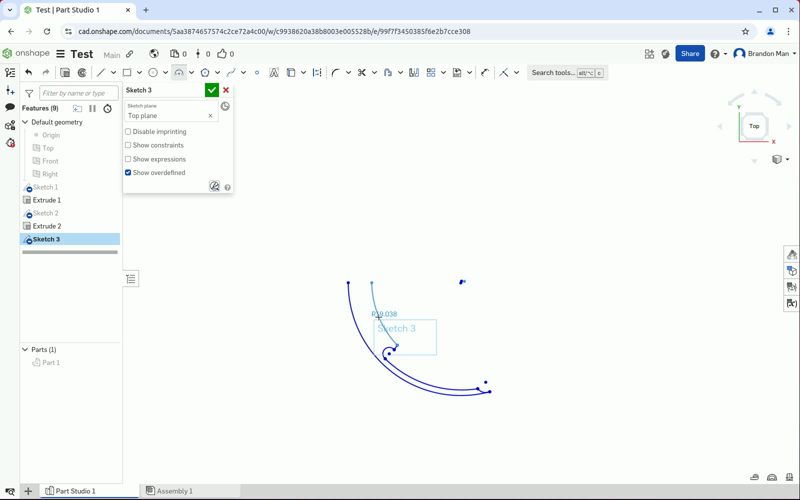
click(378, 316)
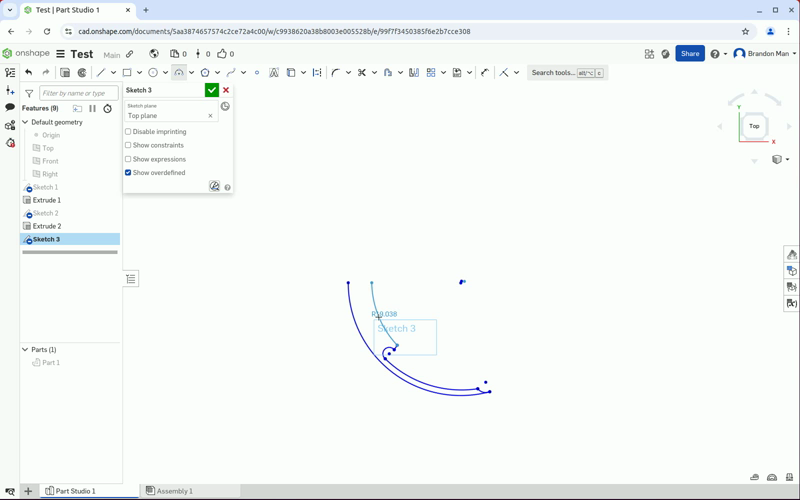
key_up(shift)
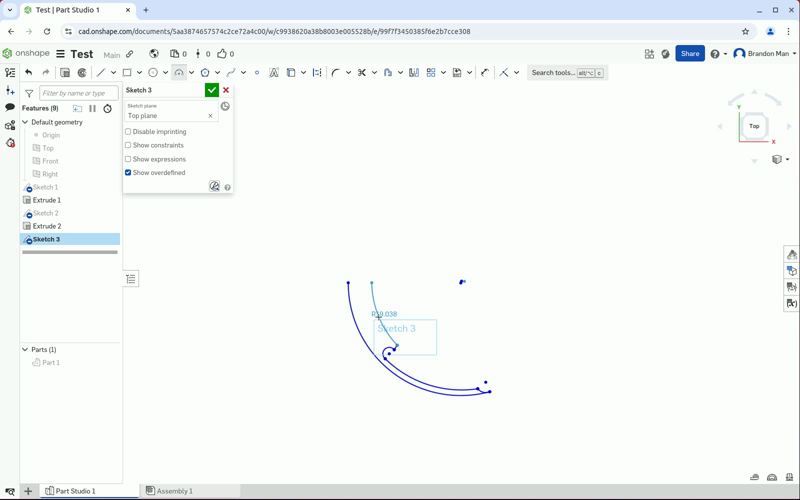
mouse_move(371, 282)
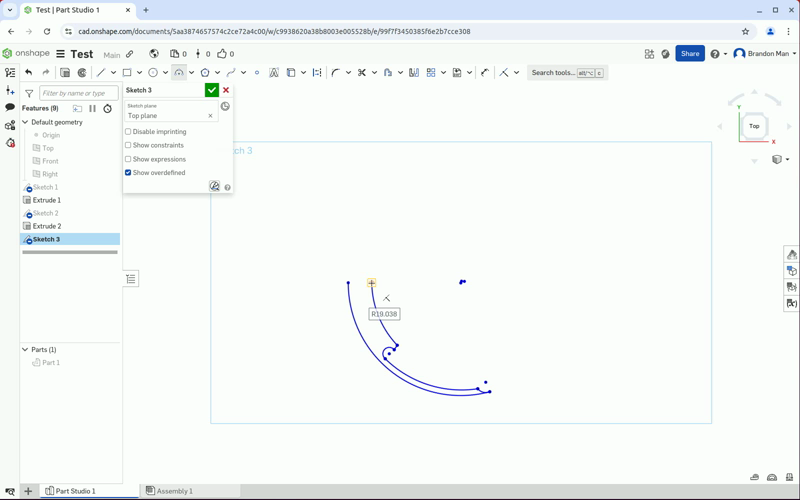
click(371, 282)
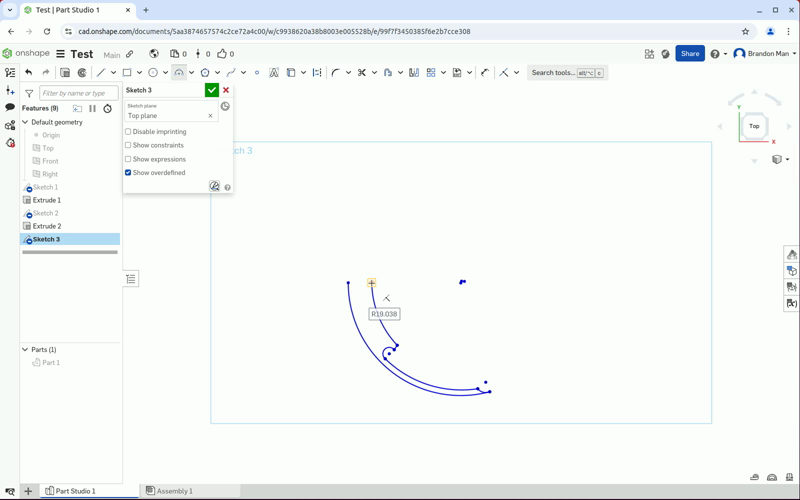
mouse_move(348, 282)
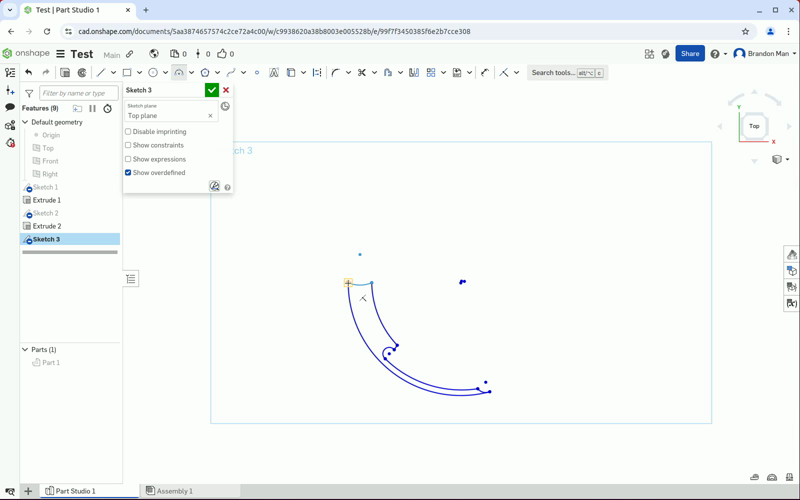
click(348, 282)
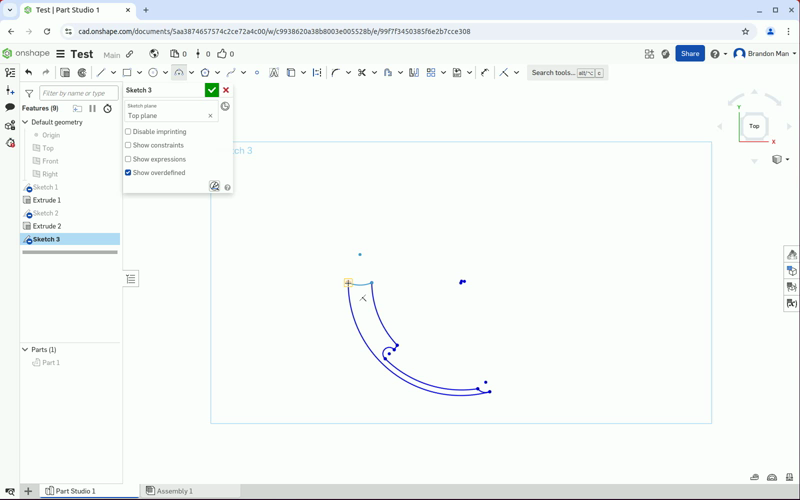
key_down(shift)
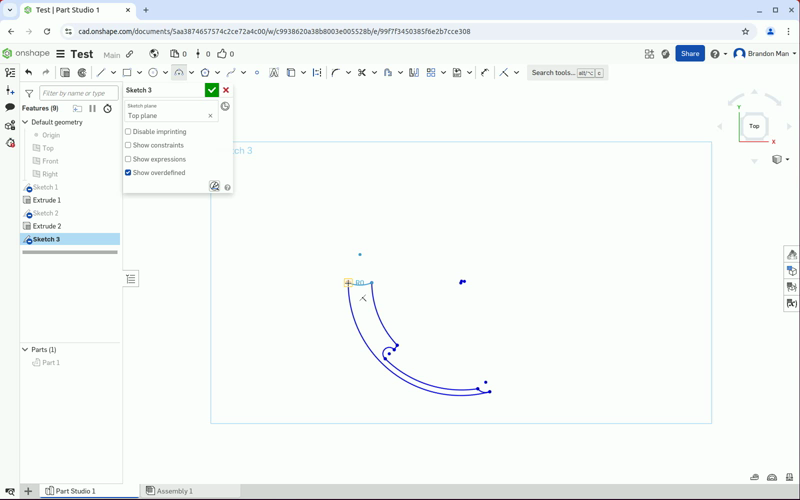
mouse_move(360, 294)
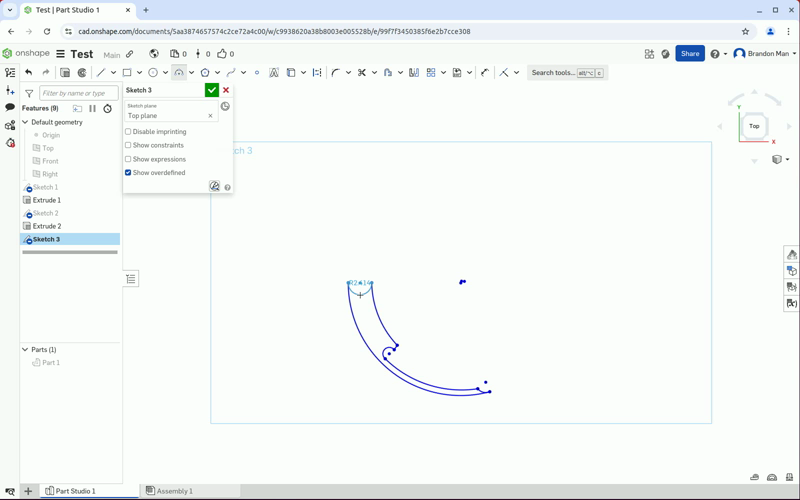
click(360, 294)
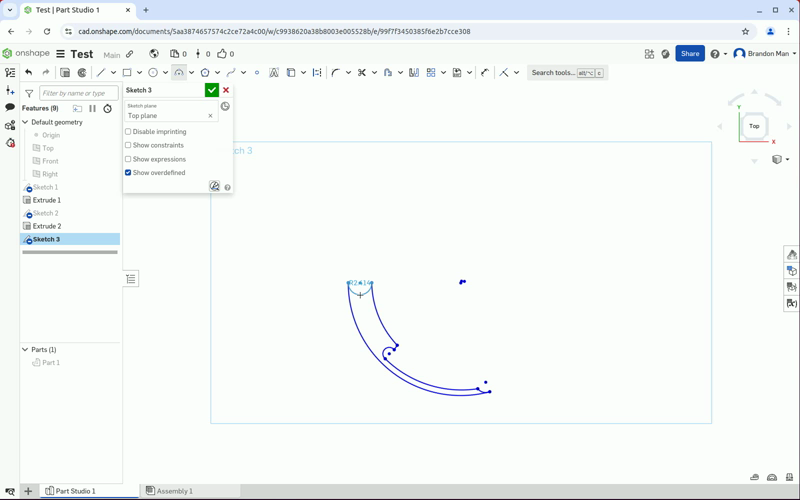
key_up(shift)
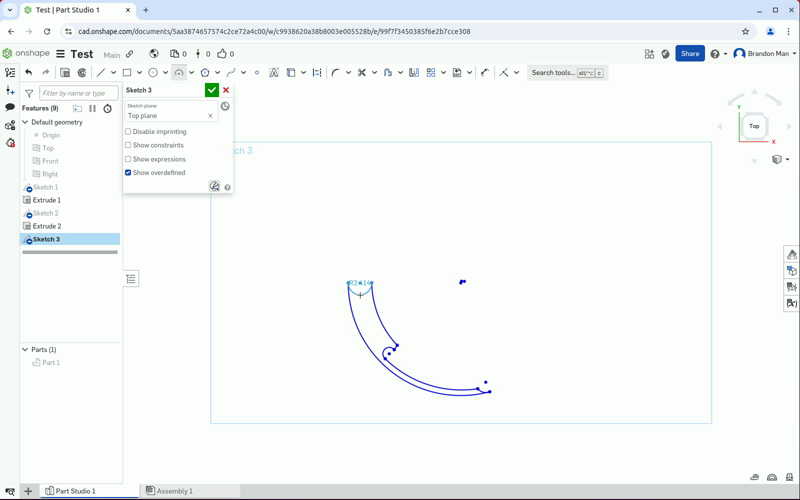
key(esc)
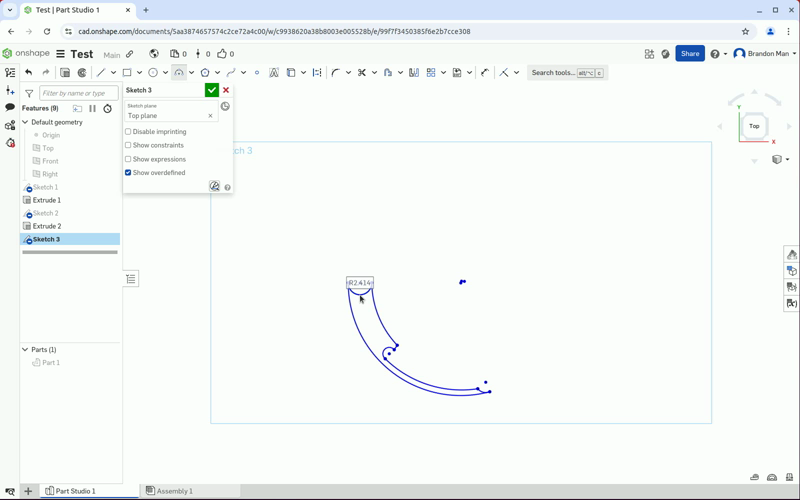
mouse_move(385, 364)
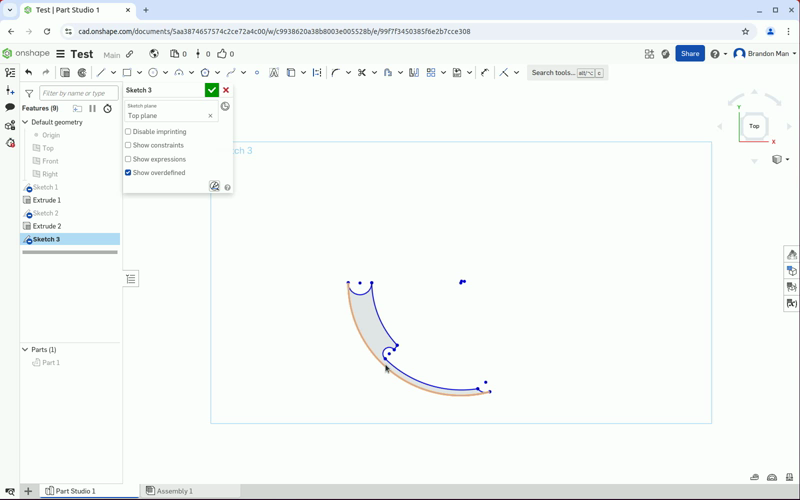
click(385, 364)
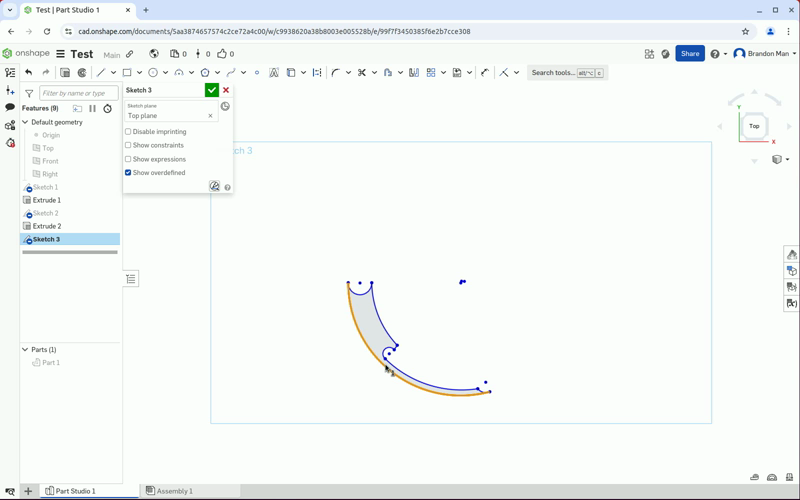
mouse_move(73, 352)
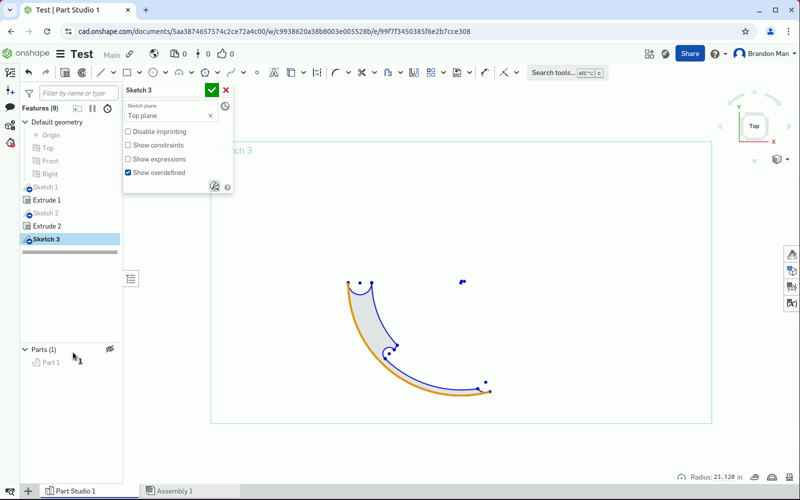
key(shift+y)
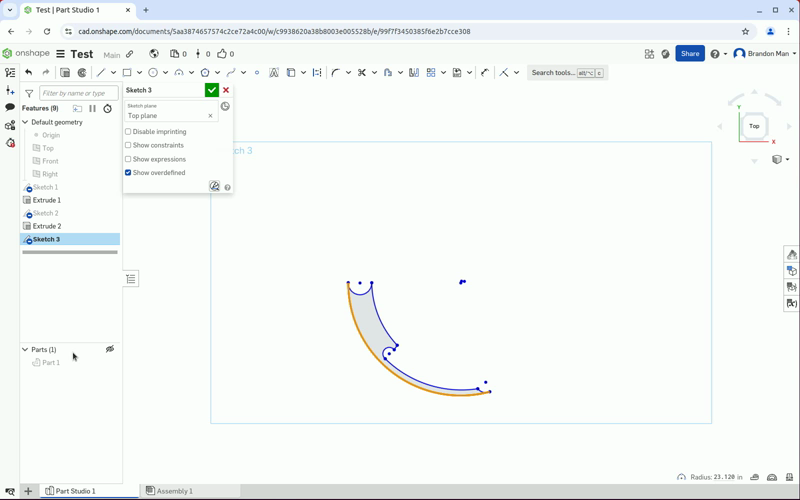
key(shift+e)
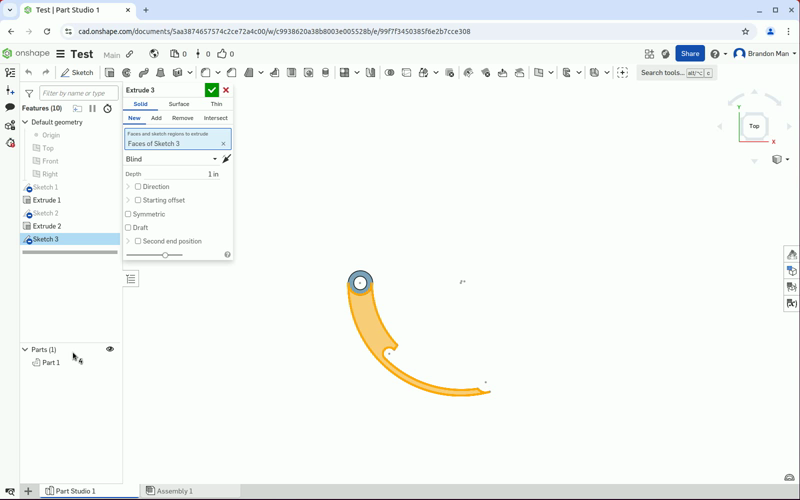
mouse_move(143, 106)
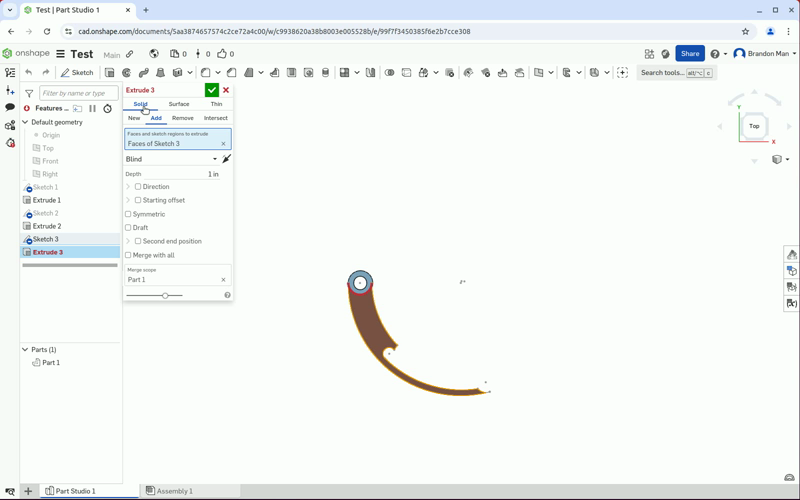
click(143, 106)
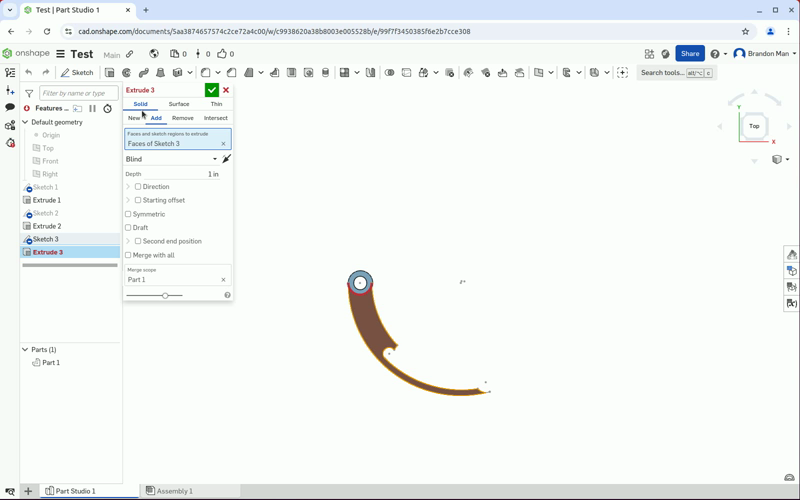
mouse_move(137, 120)
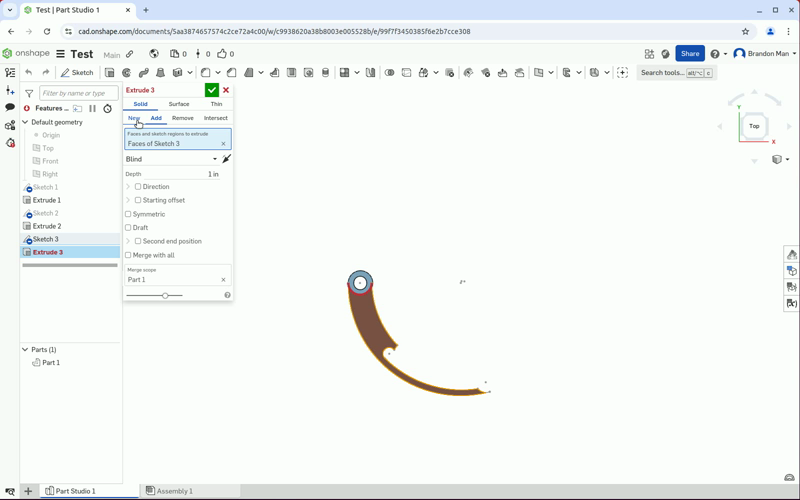
click(137, 120)
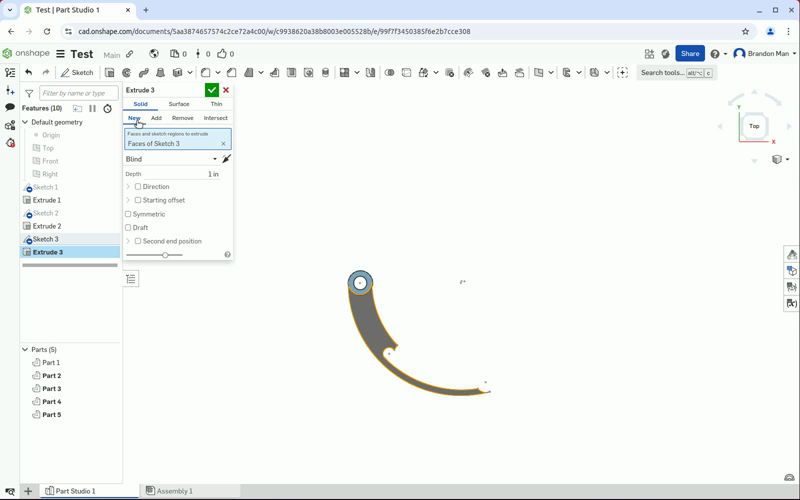
key(tab, 4)
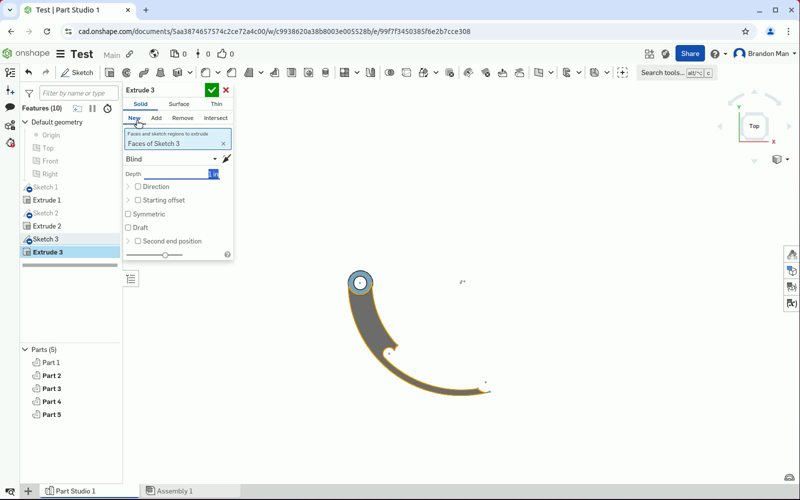
text(-2.407)
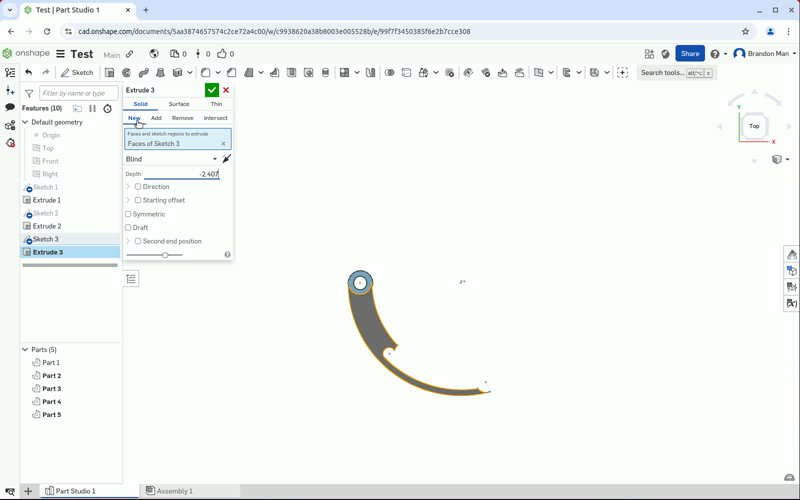
key(enter)
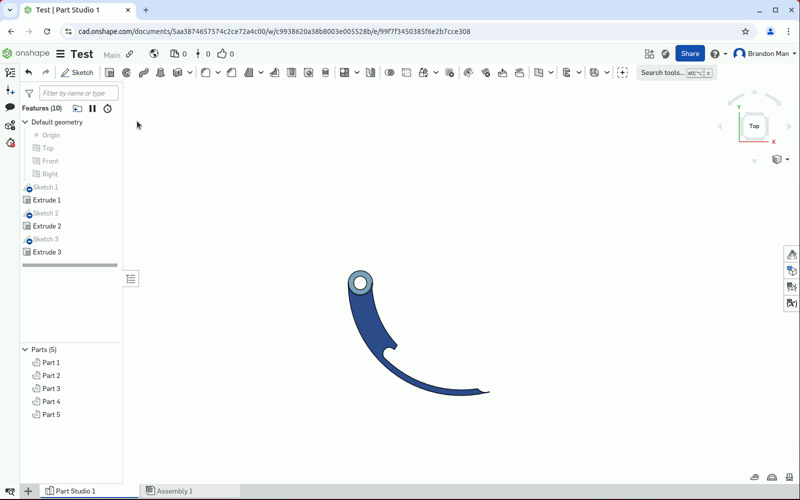
key(shift+h)
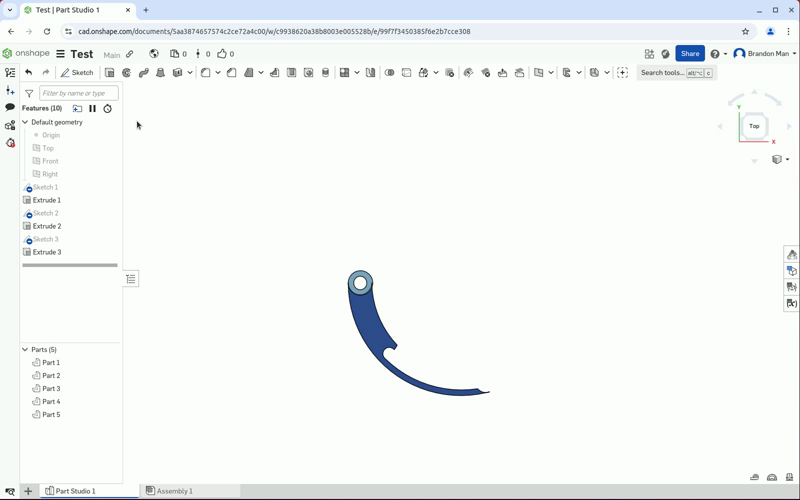
key(shift+h)
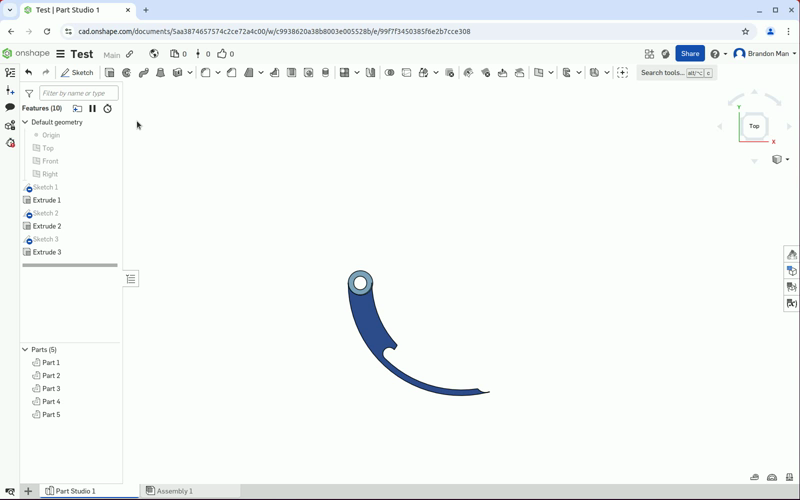
mouse_move(73, 189)
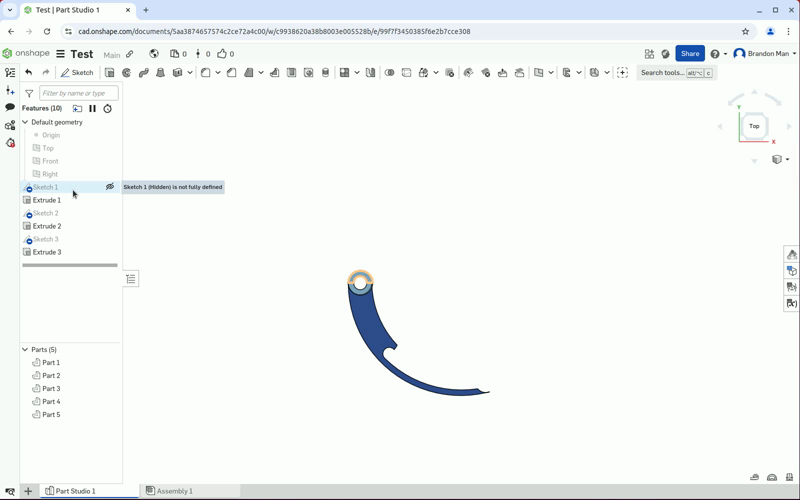
click(73, 189)
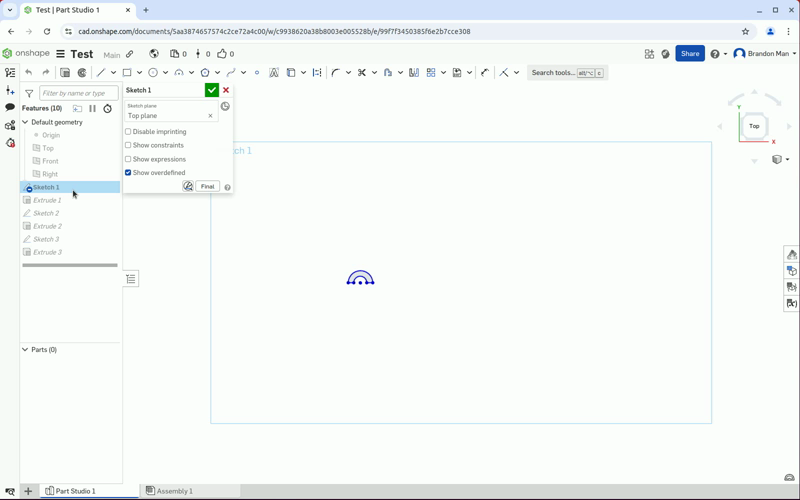
mouse_move(229, 92)
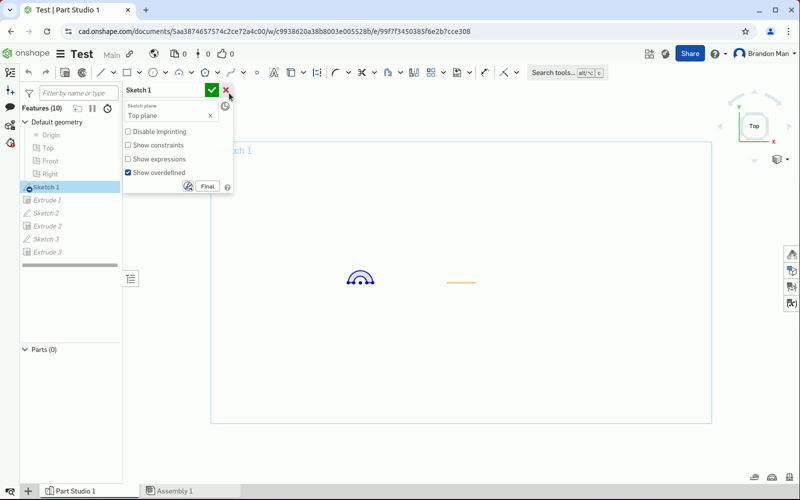
click(229, 92)
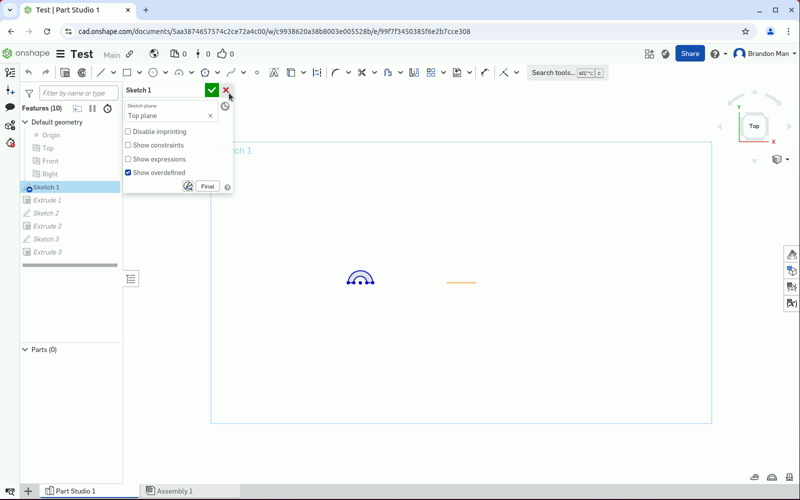
key(shift+s)
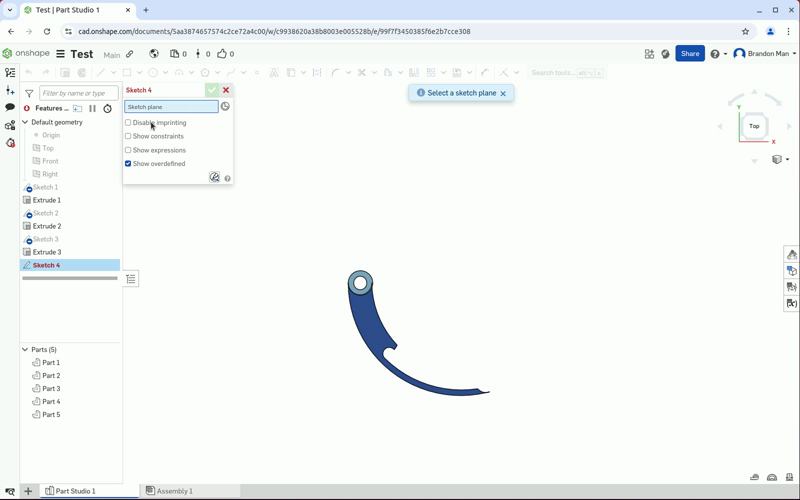
mouse_move(73, 150)
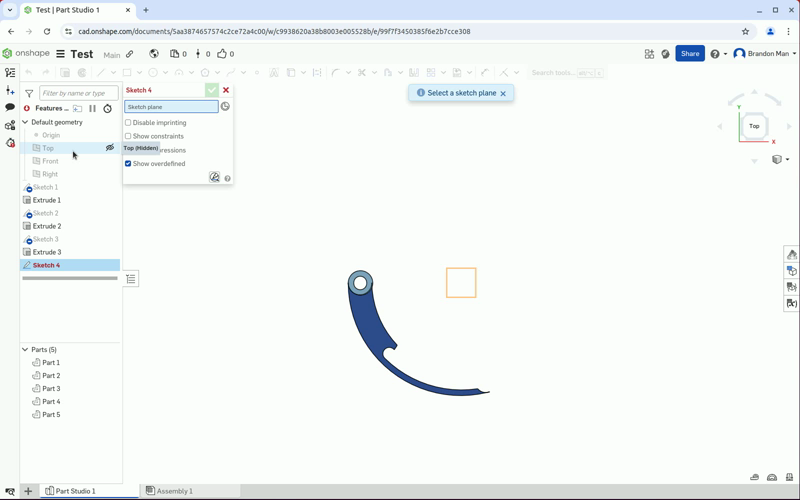
click(73, 150)
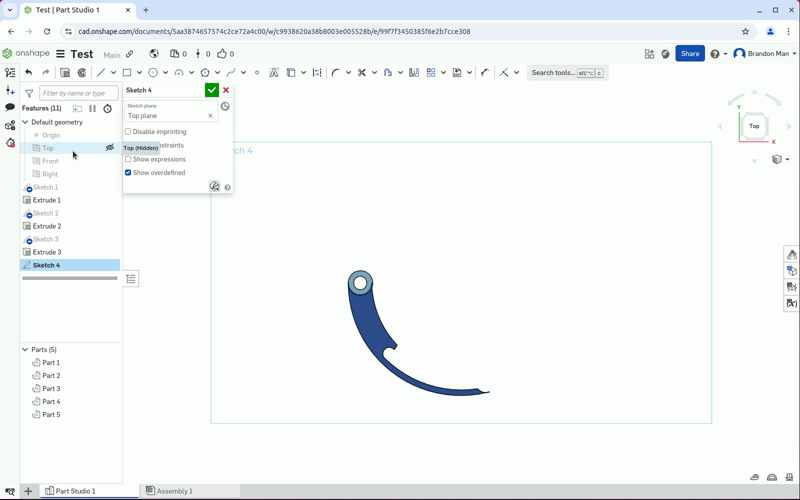
mouse_move(73, 352)
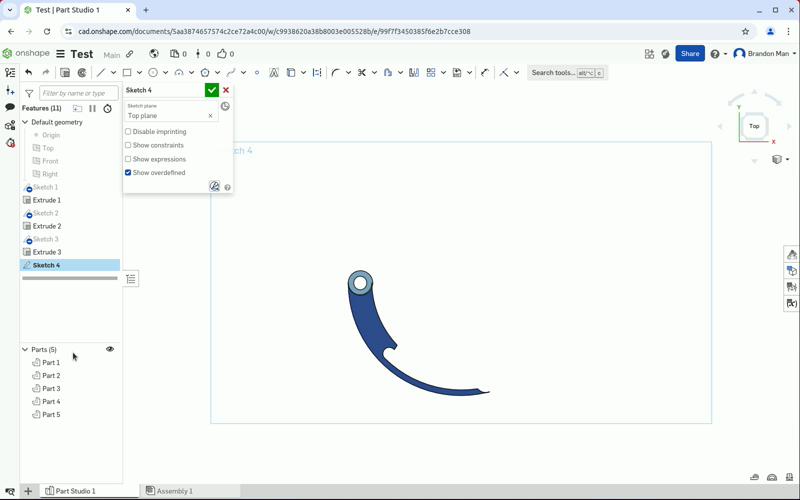
key(y)
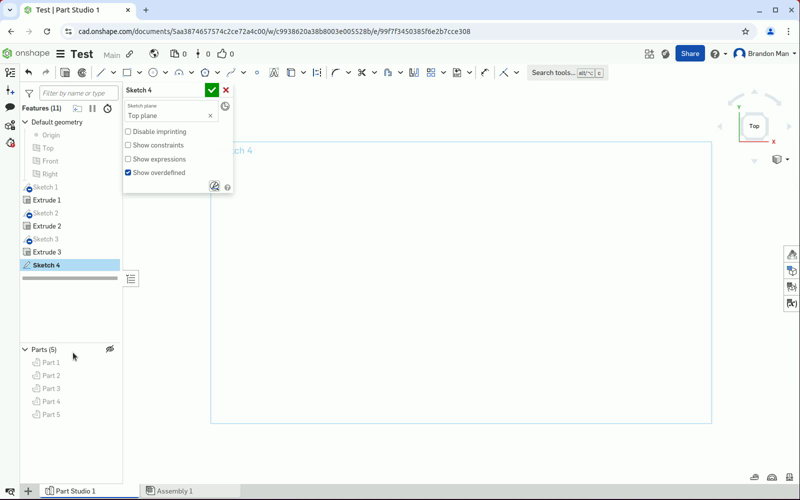
key(a)
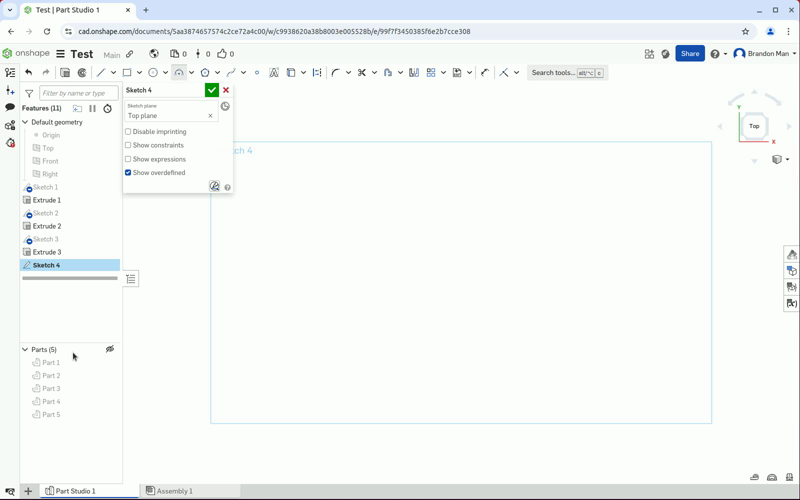
key_down(shift)
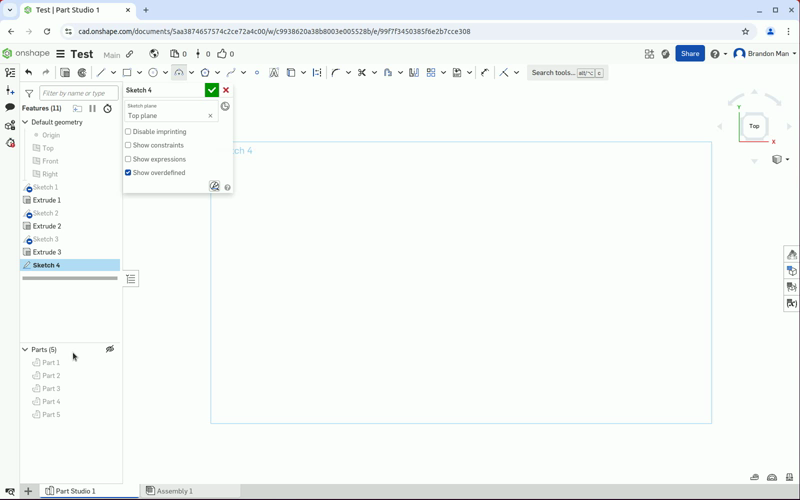
mouse_move(393, 349)
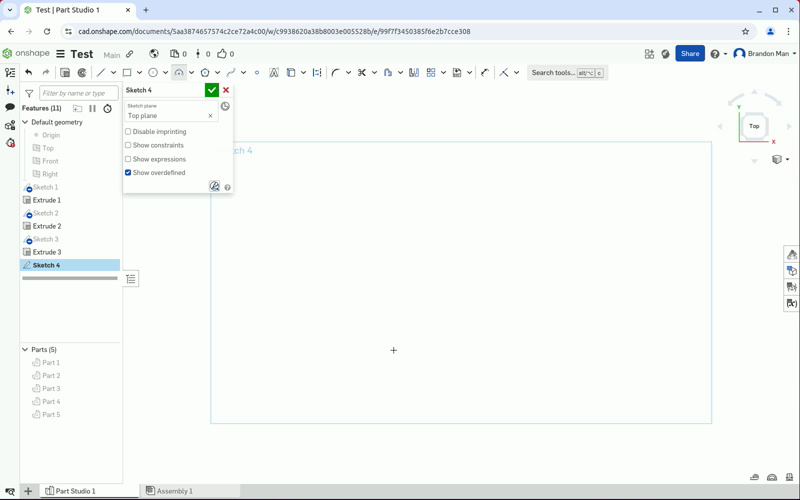
click(393, 349)
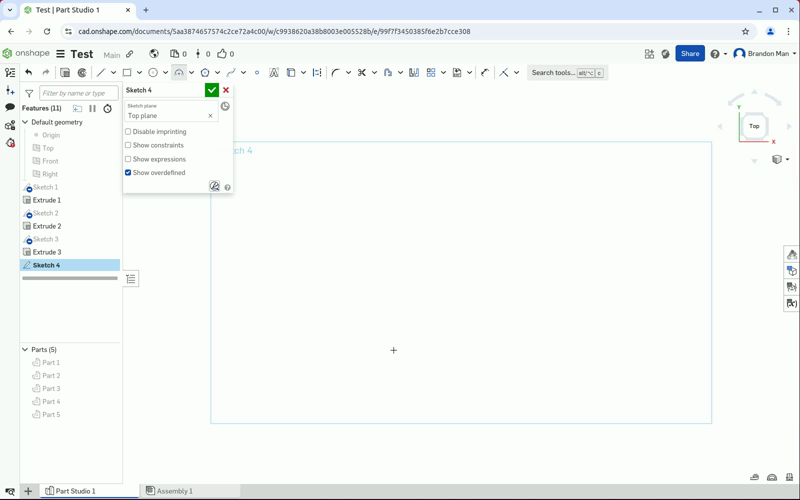
key_up(shift)
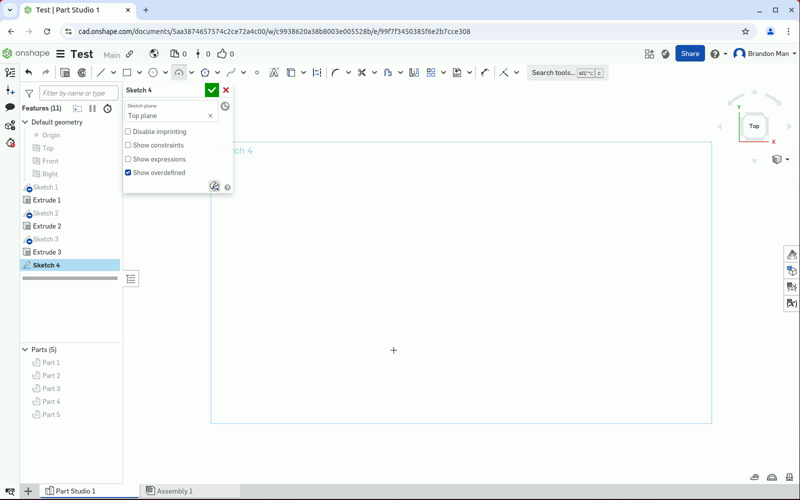
key_down(shift)
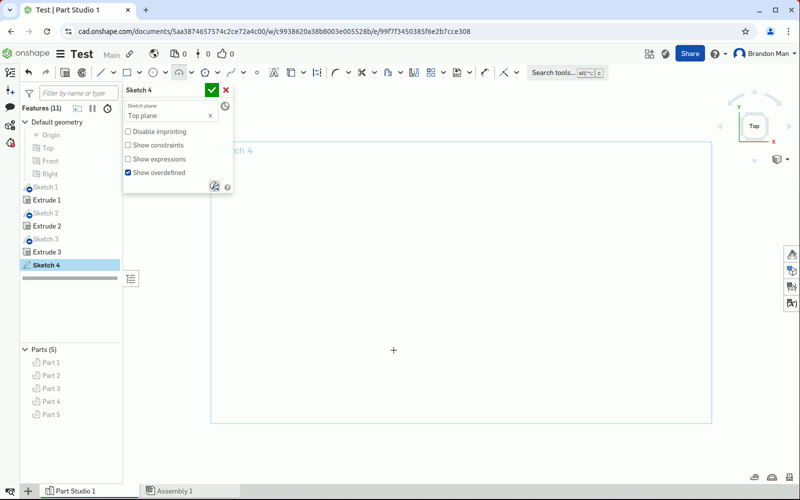
mouse_move(477, 376)
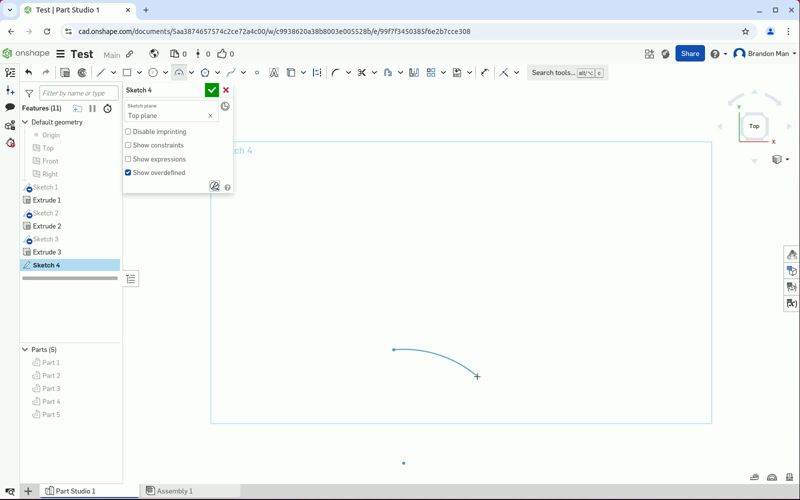
click(477, 376)
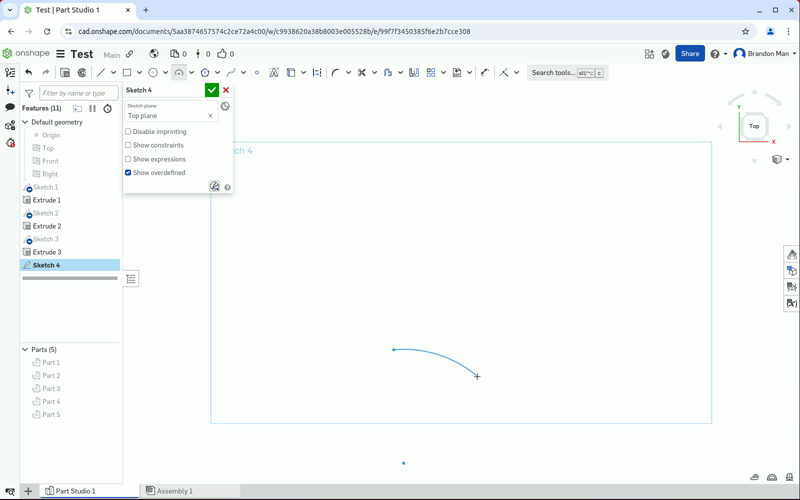
mouse_move(432, 372)
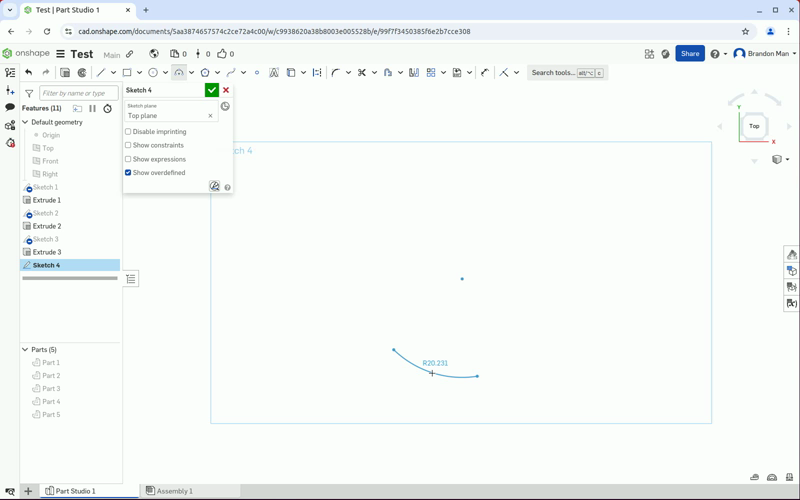
click(432, 372)
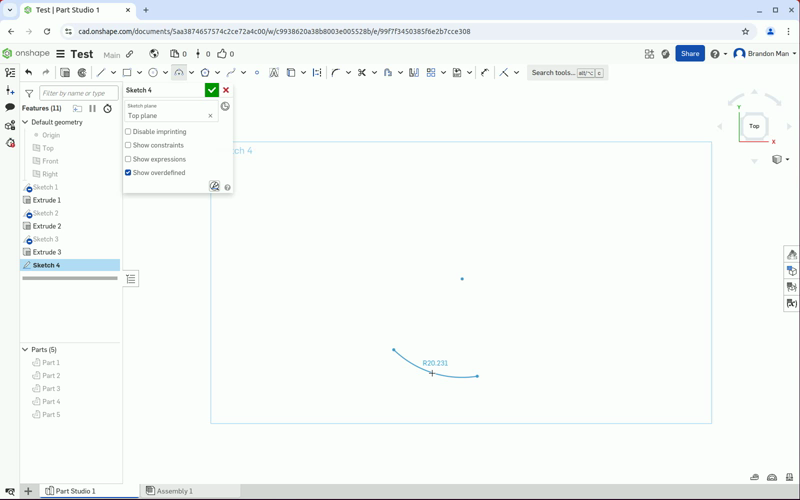
key_up(shift)
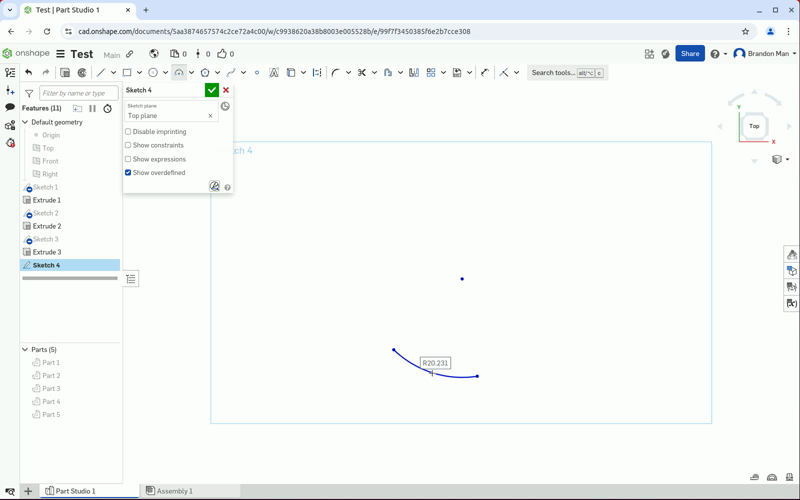
mouse_move(477, 376)
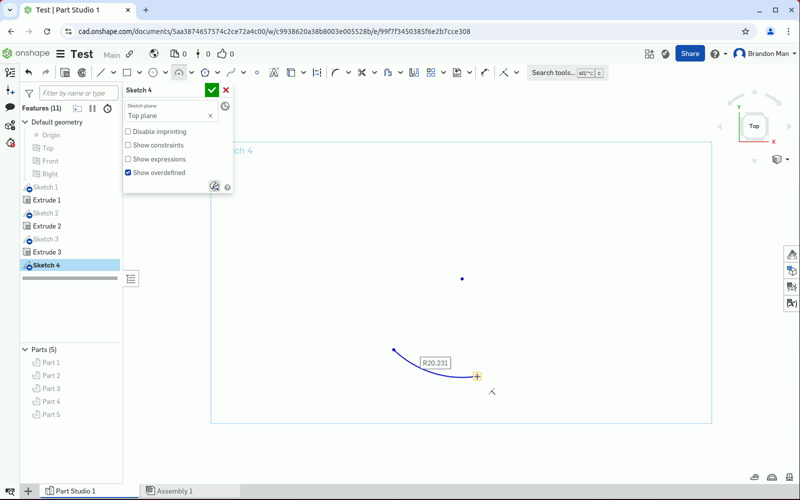
click(477, 376)
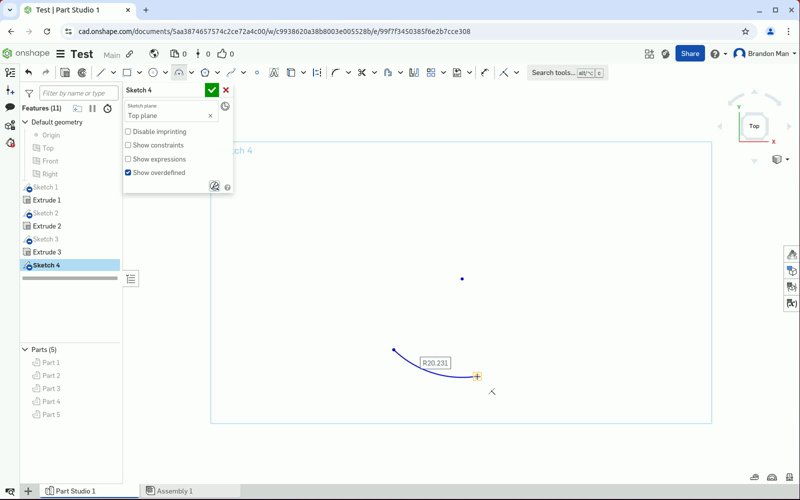
key_down(shift)
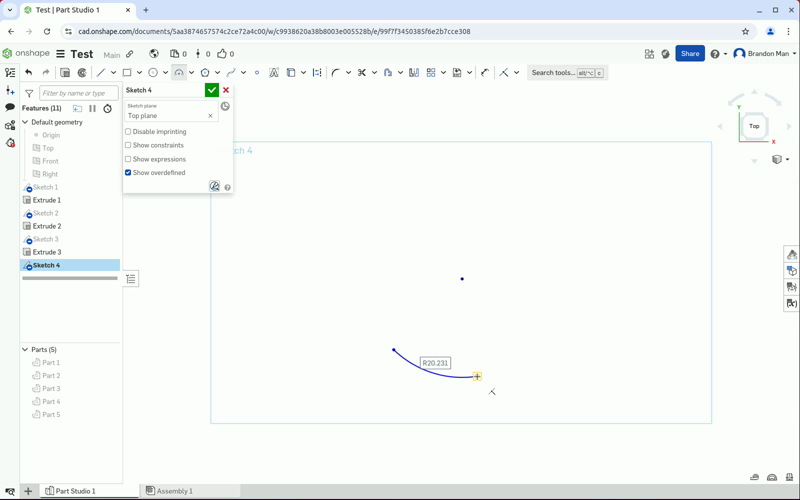
mouse_move(484, 368)
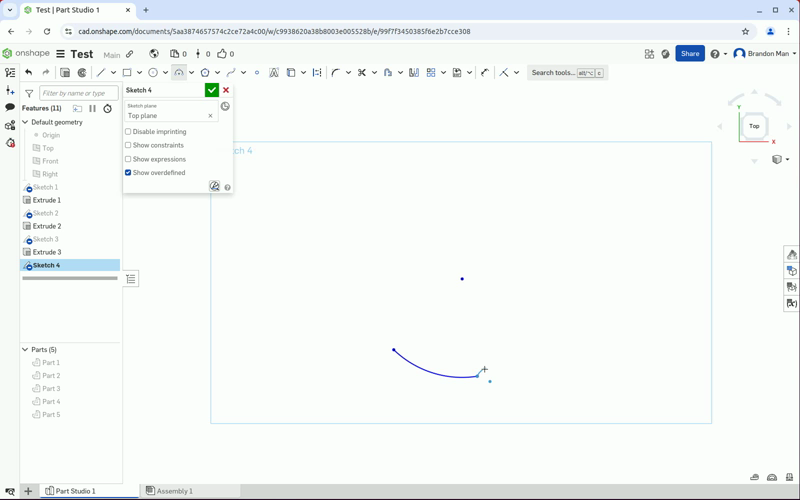
click(484, 368)
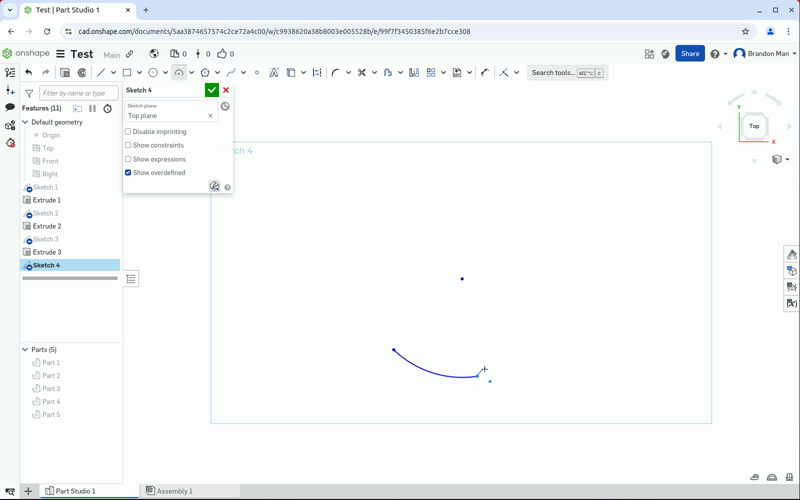
mouse_move(479, 371)
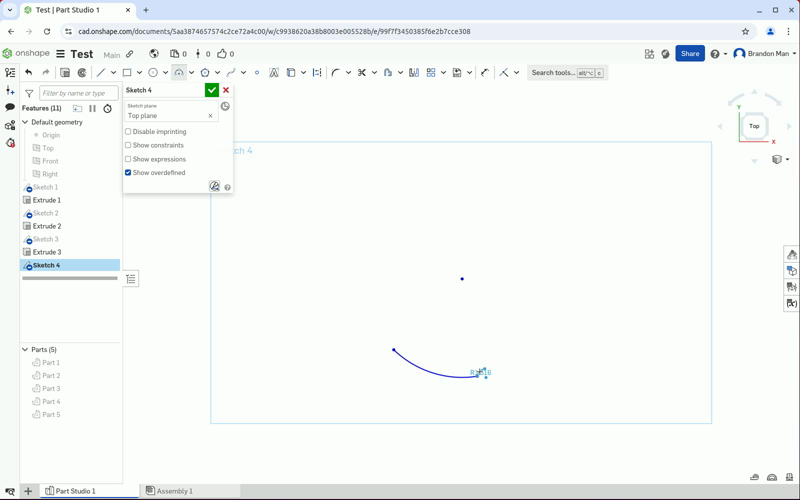
click(479, 371)
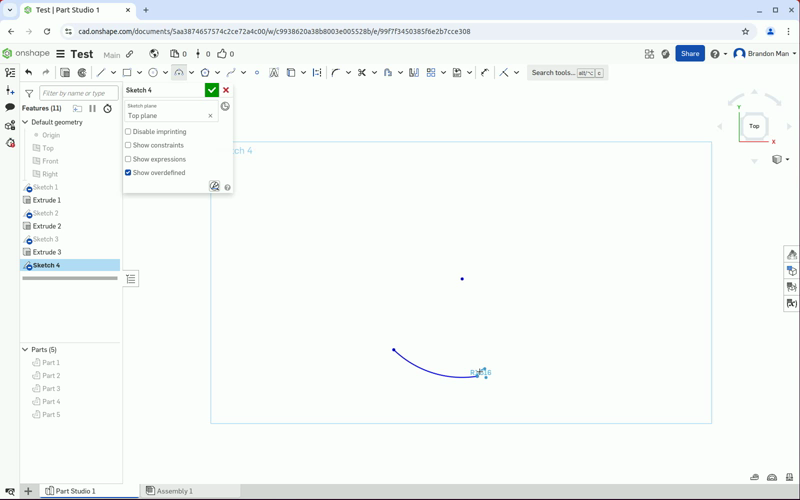
key_up(shift)
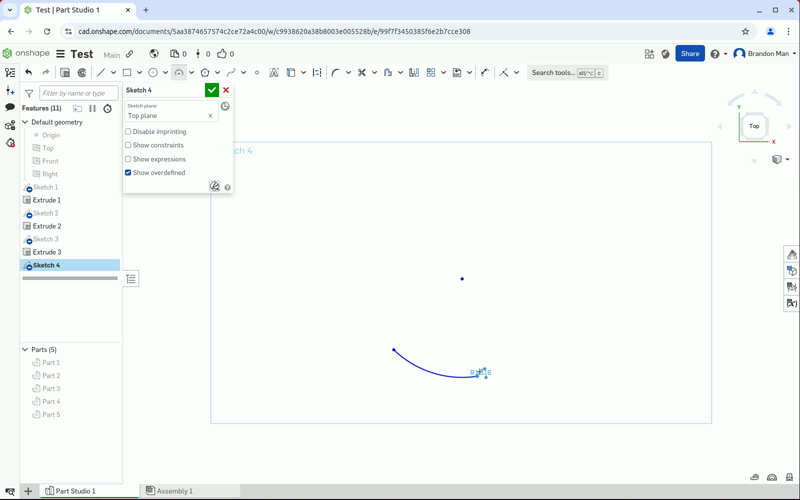
mouse_move(484, 368)
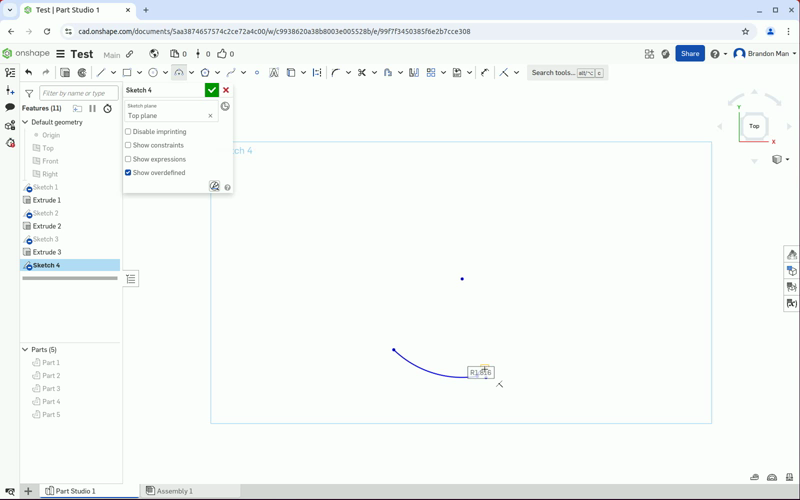
click(484, 368)
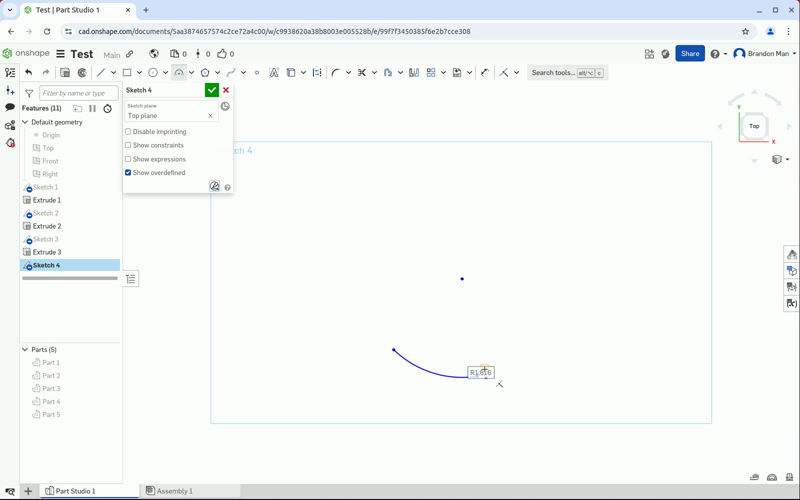
key_down(shift)
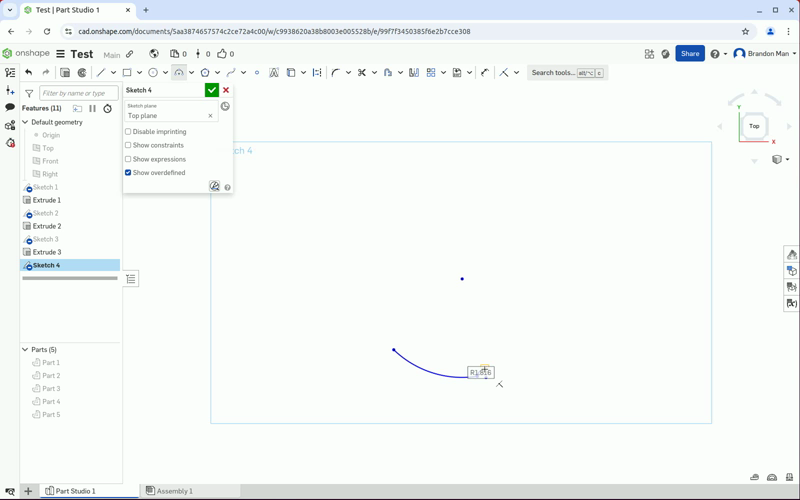
mouse_move(397, 345)
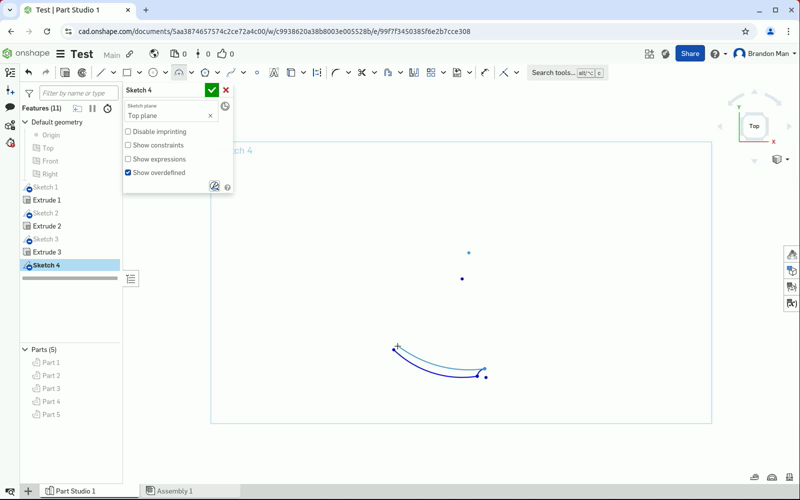
click(397, 345)
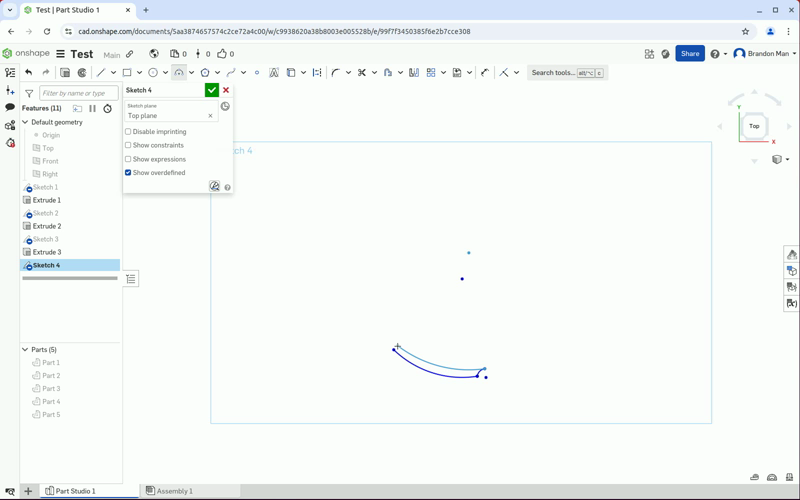
mouse_move(437, 369)
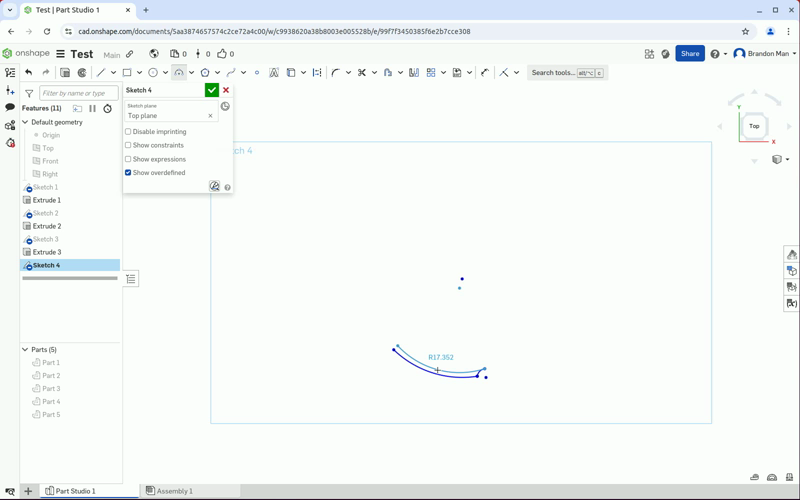
click(437, 369)
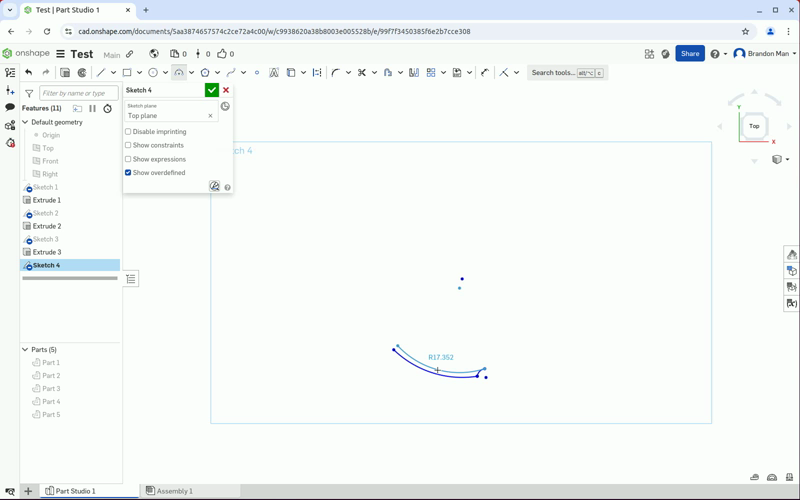
key_up(shift)
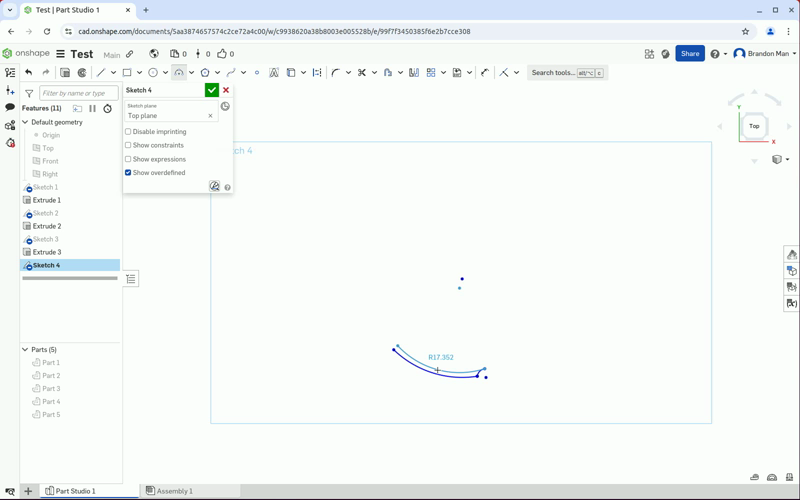
key(esc)
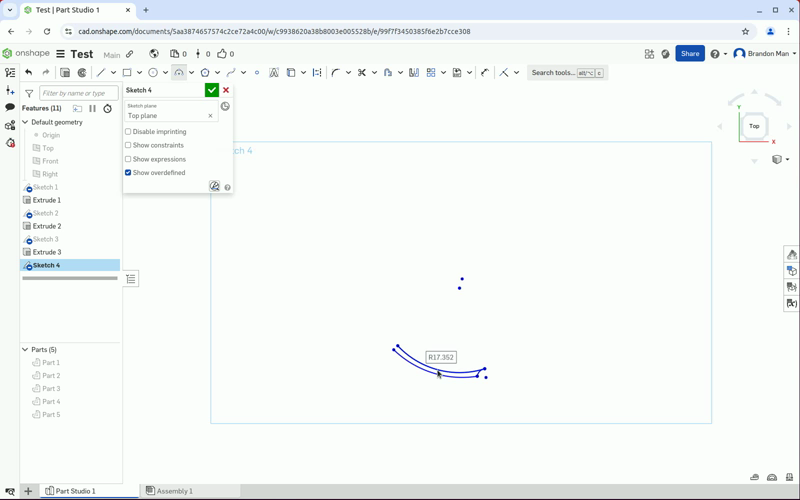
key(l)
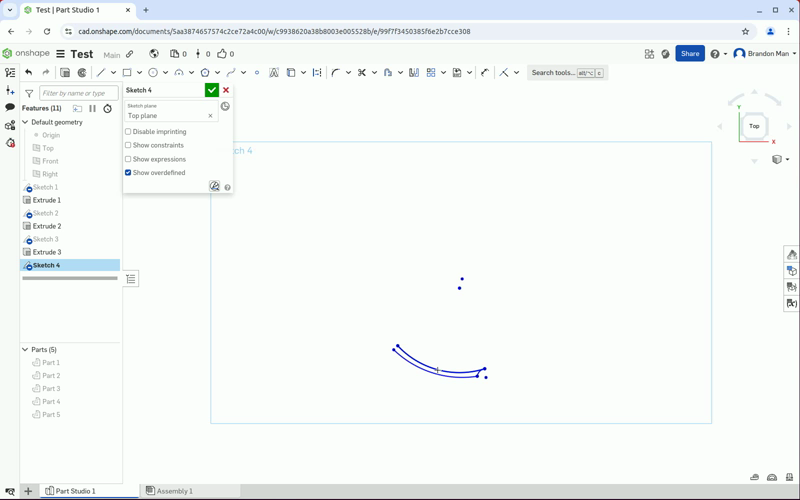
mouse_move(397, 345)
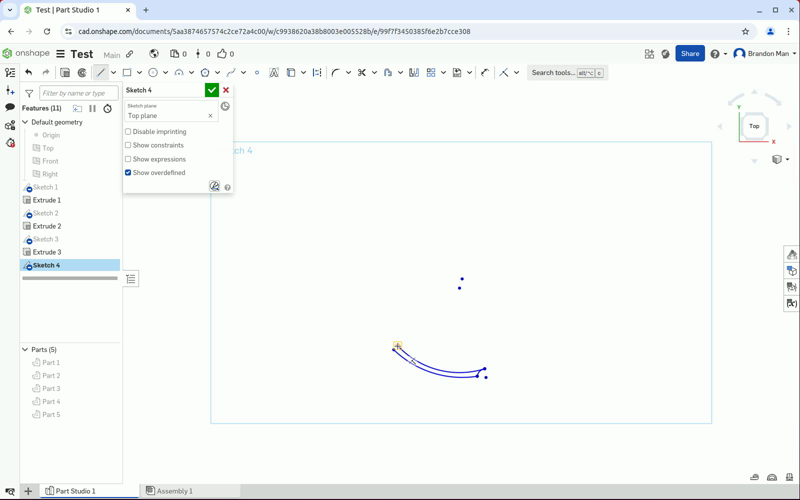
click(397, 345)
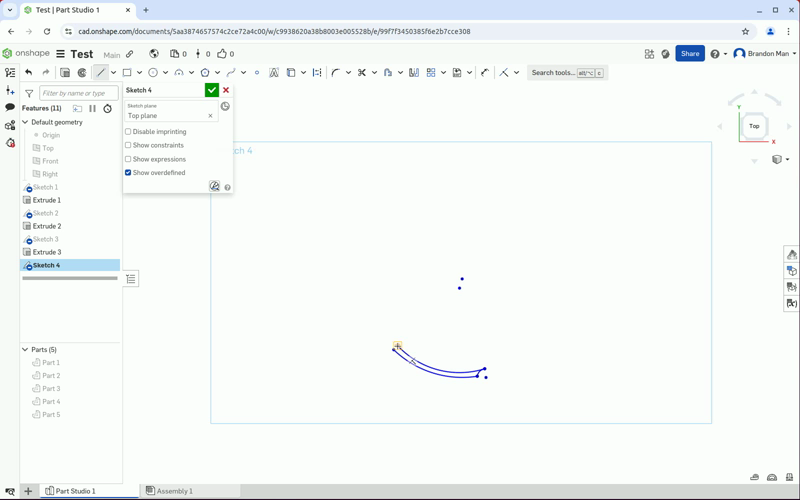
mouse_move(427, 345)
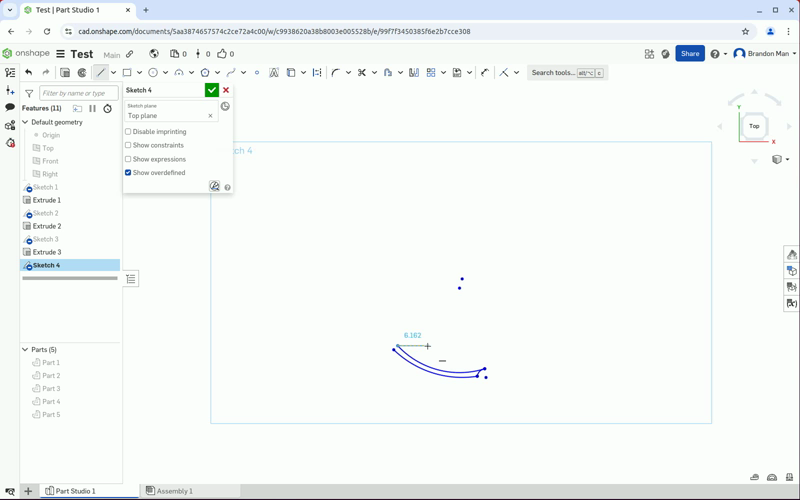
key_down(shift)
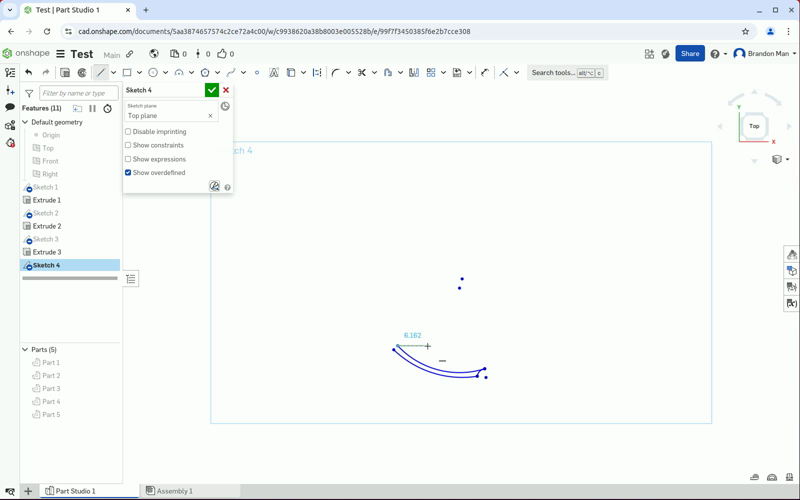
mouse_move(393, 349)
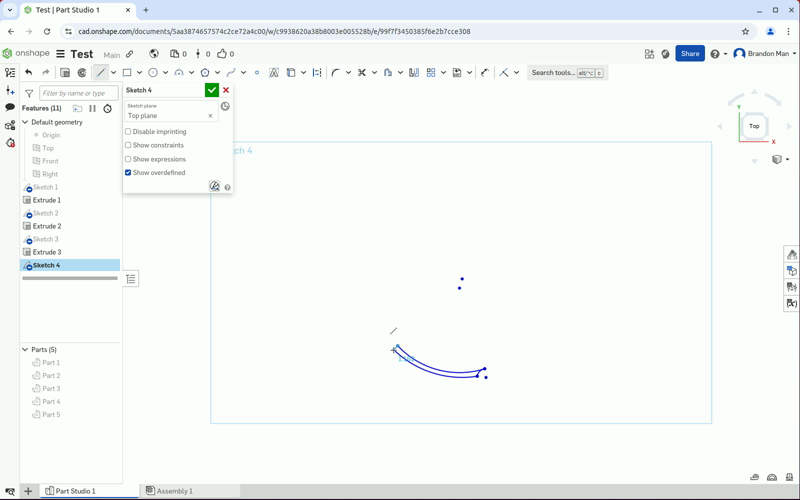
scroll(6)
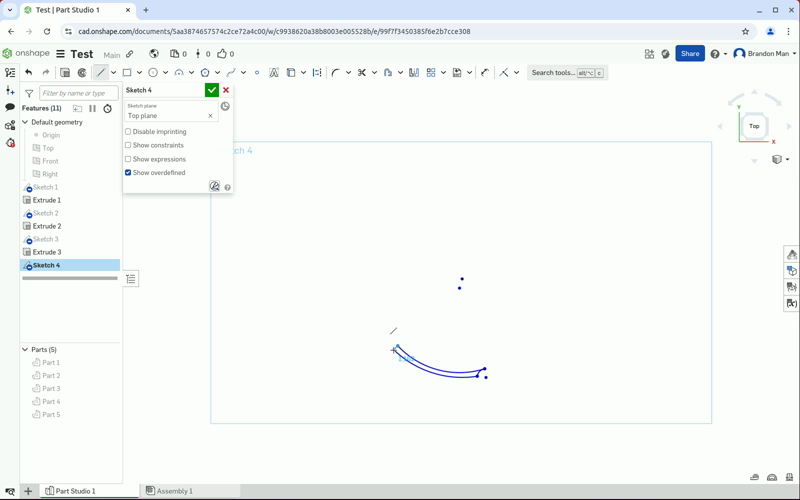
scroll(6)
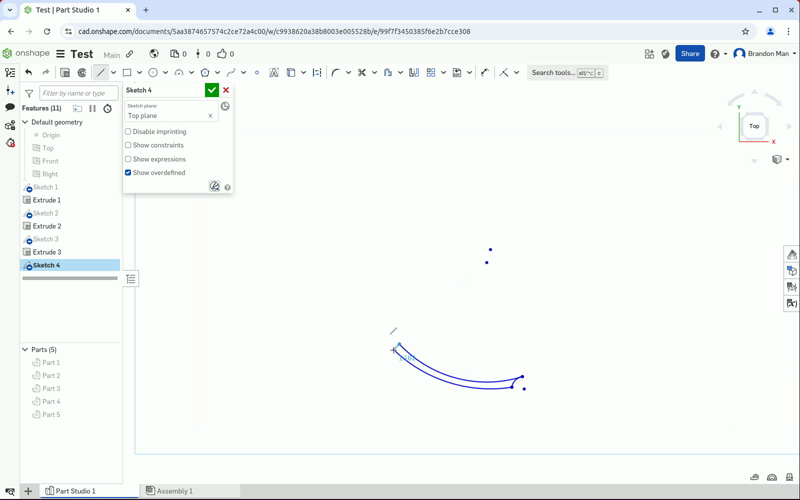
scroll(6)
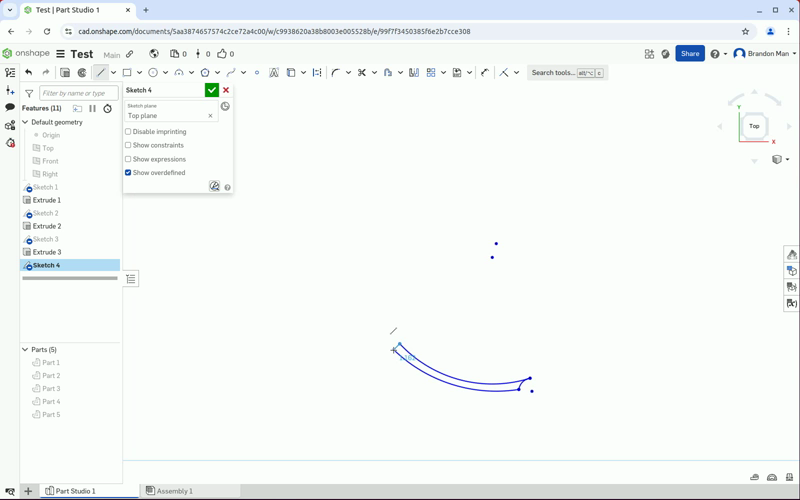
scroll(6)
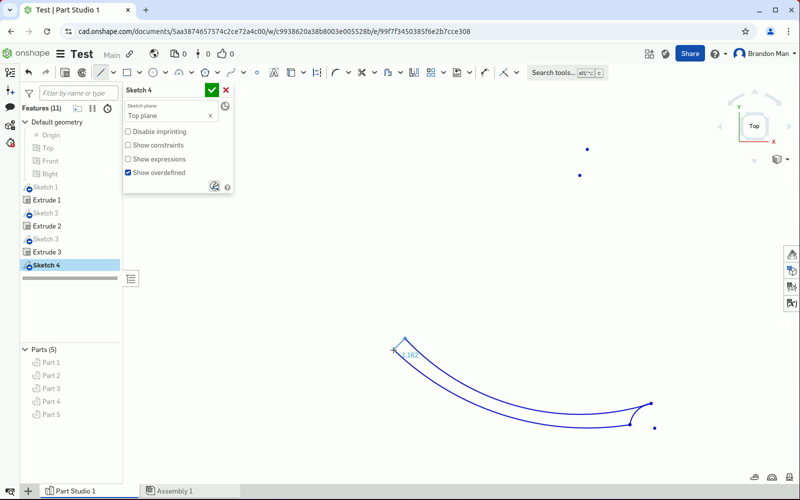
scroll(6)
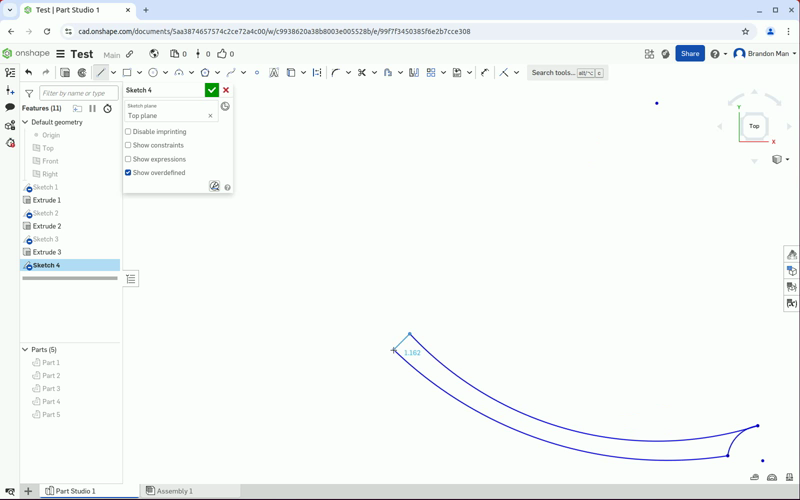
scroll(6)
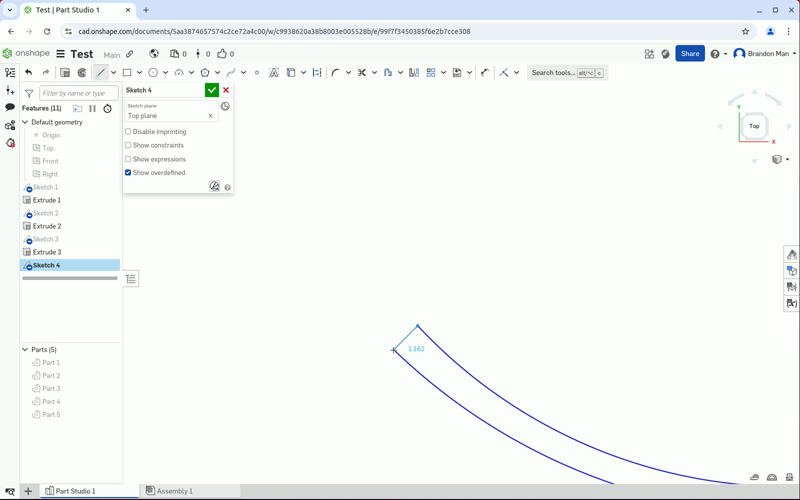
scroll(6)
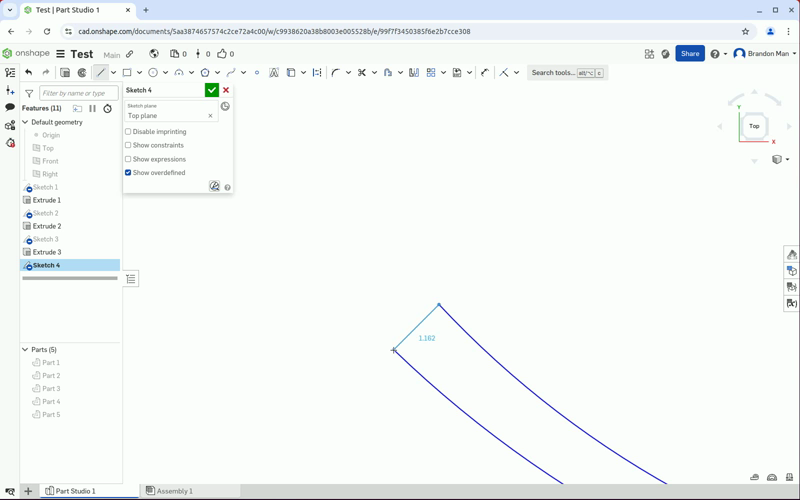
key_up(shift)
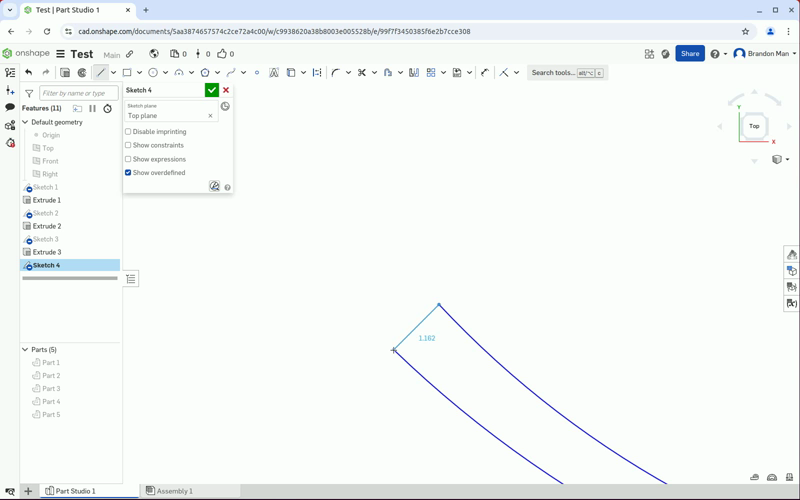
click(393, 349)
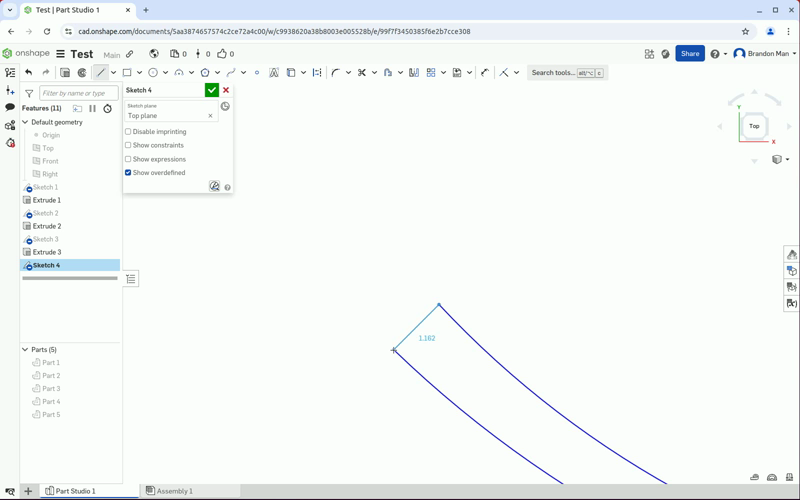
scroll(-6)
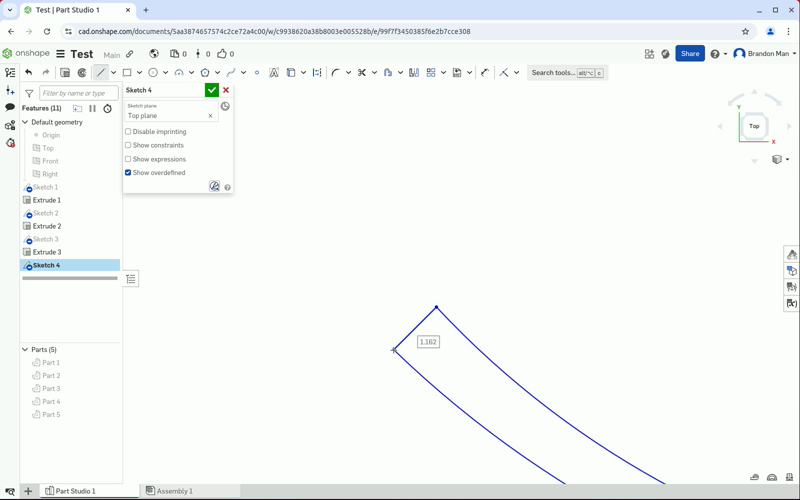
scroll(-6)
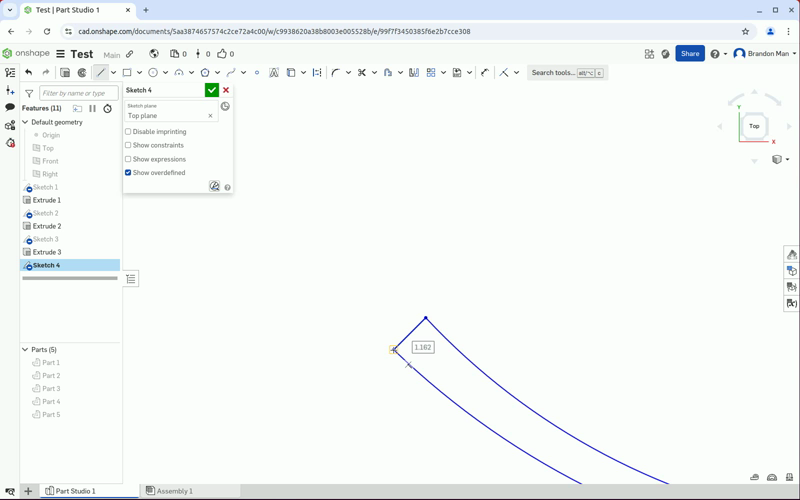
scroll(-6)
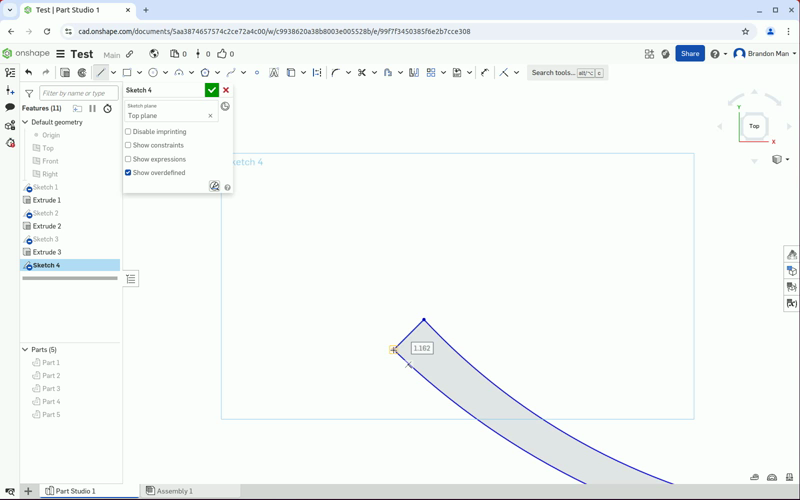
scroll(-6)
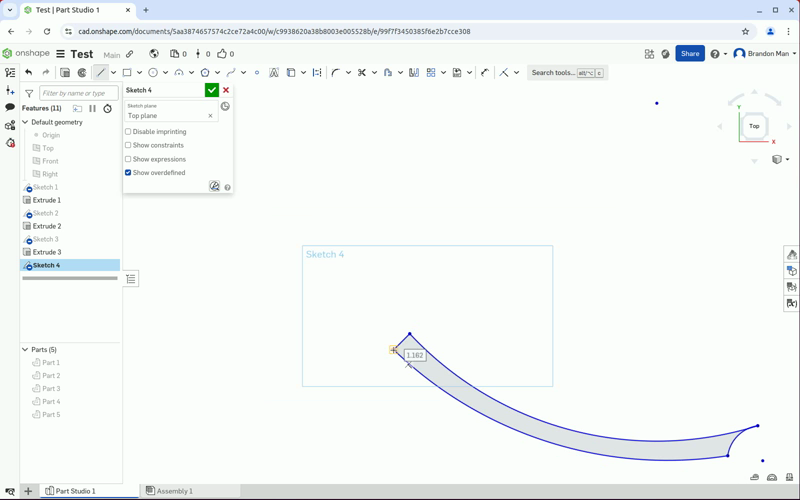
scroll(-6)
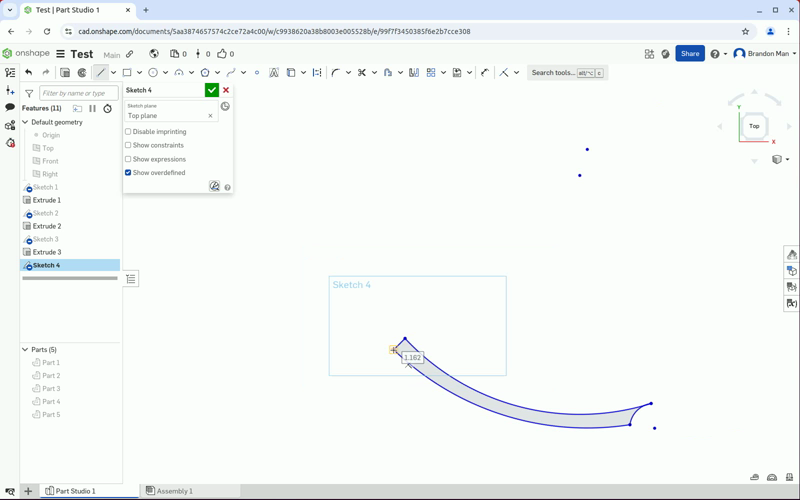
scroll(-6)
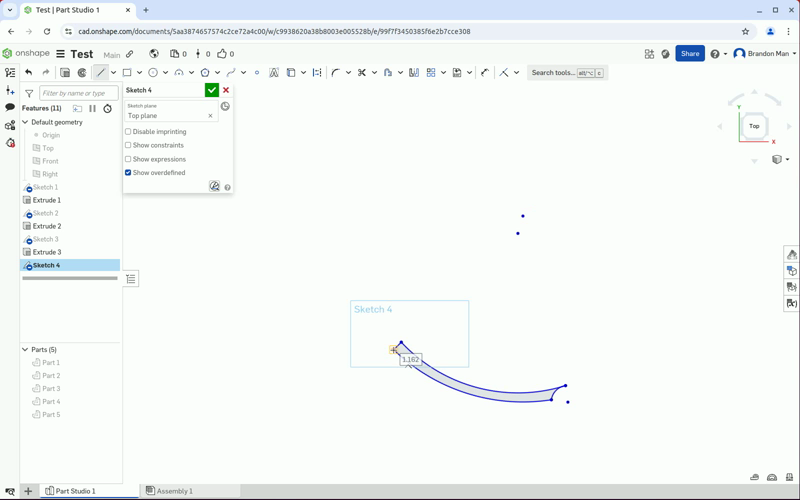
scroll(-6)
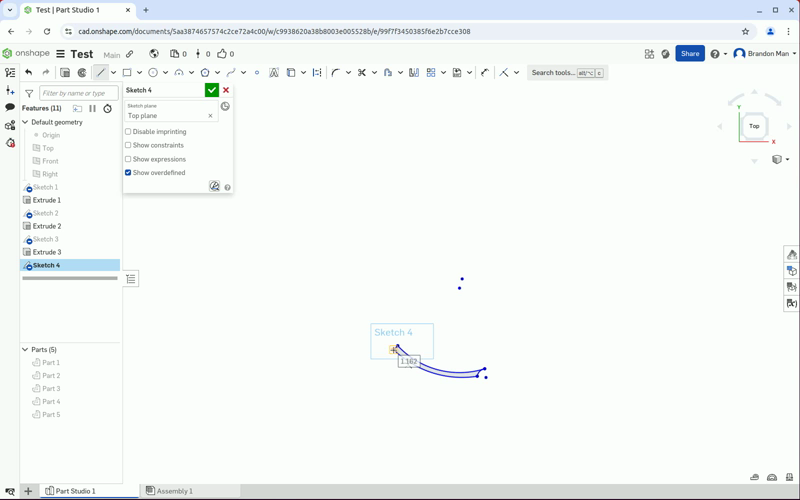
key(esc)
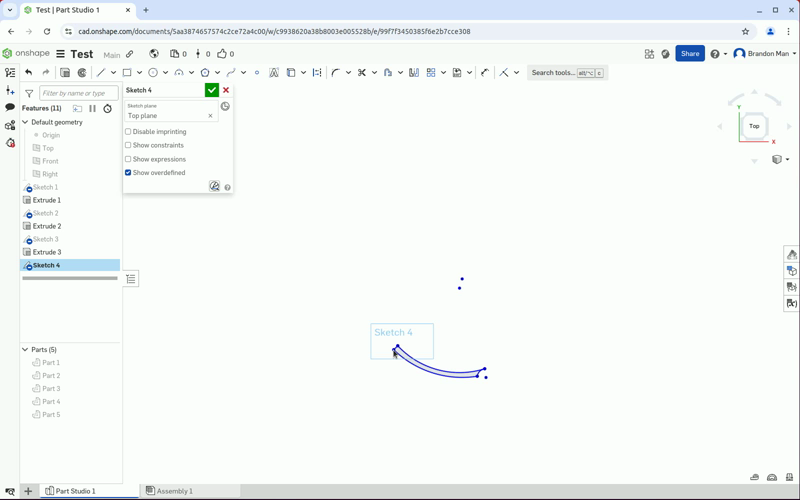
mouse_move(416, 364)
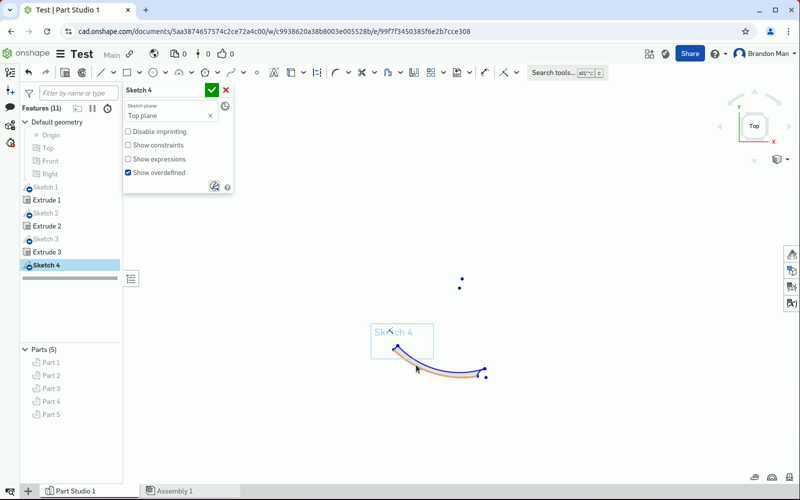
scroll(6)
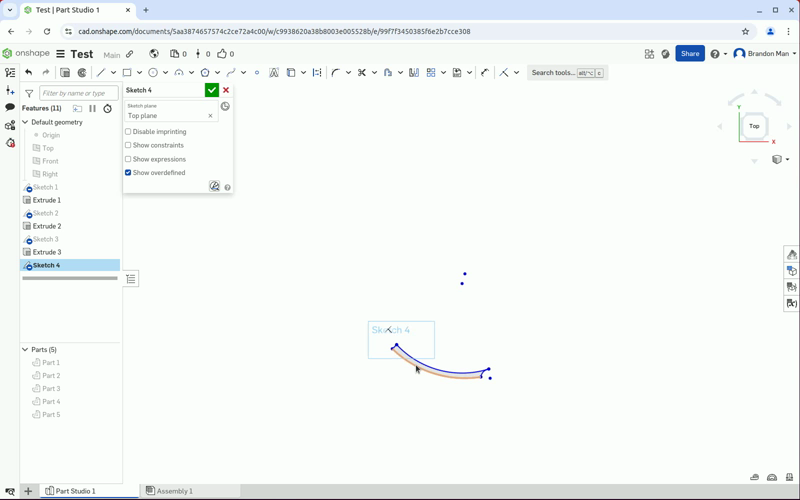
scroll(6)
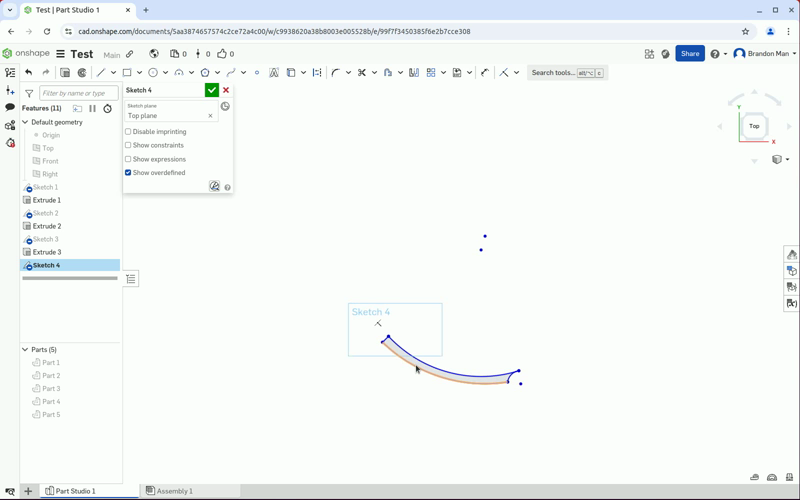
scroll(6)
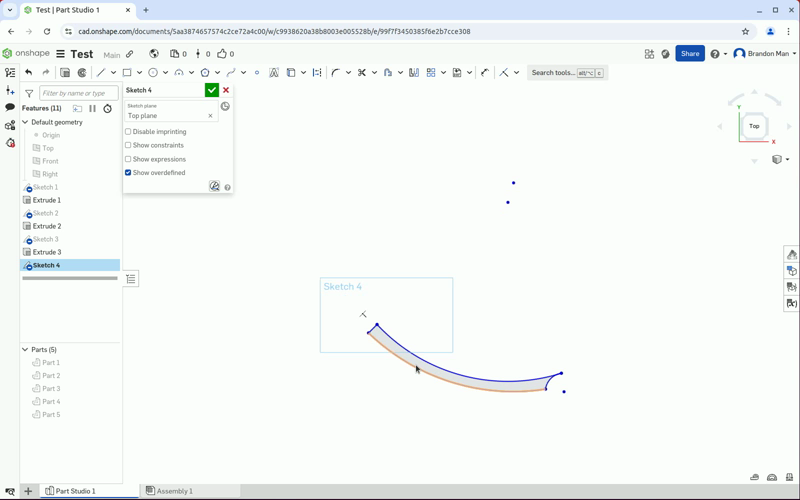
scroll(6)
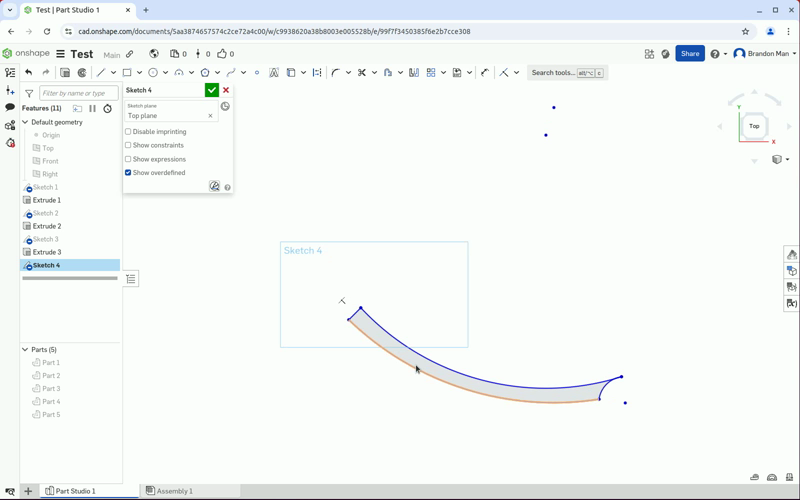
scroll(6)
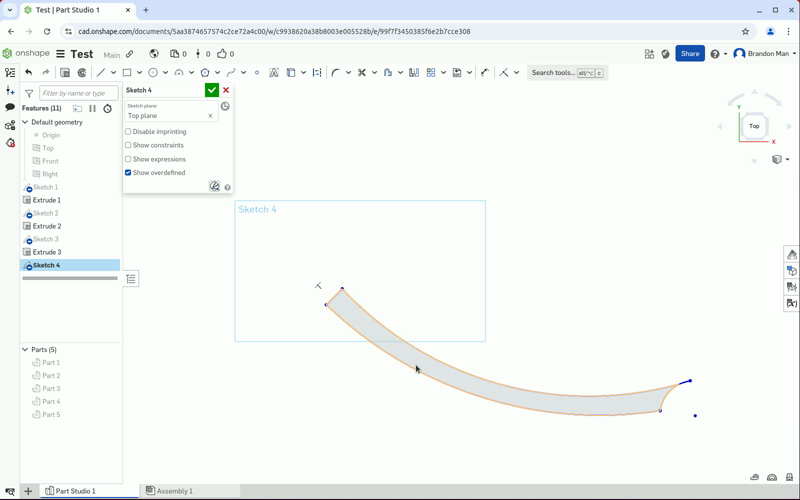
scroll(6)
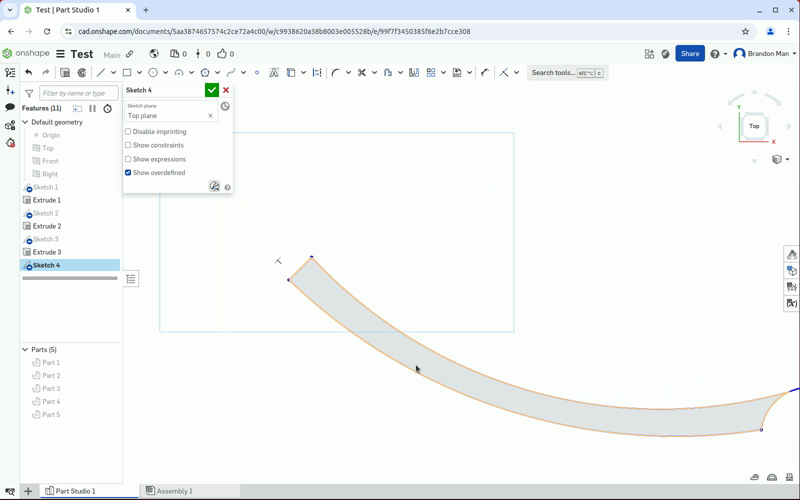
scroll(6)
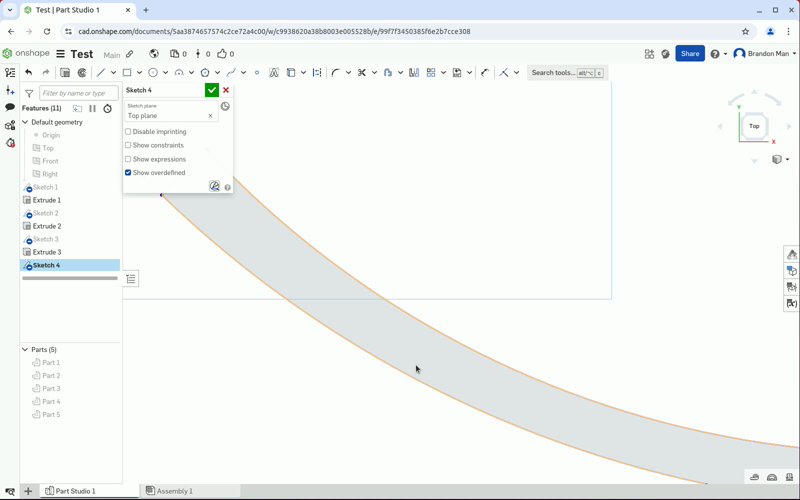
click(416, 364)
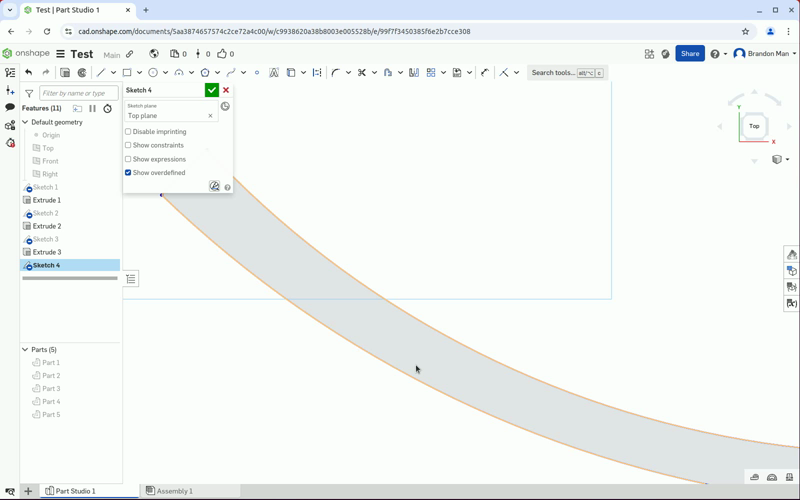
scroll(-6)
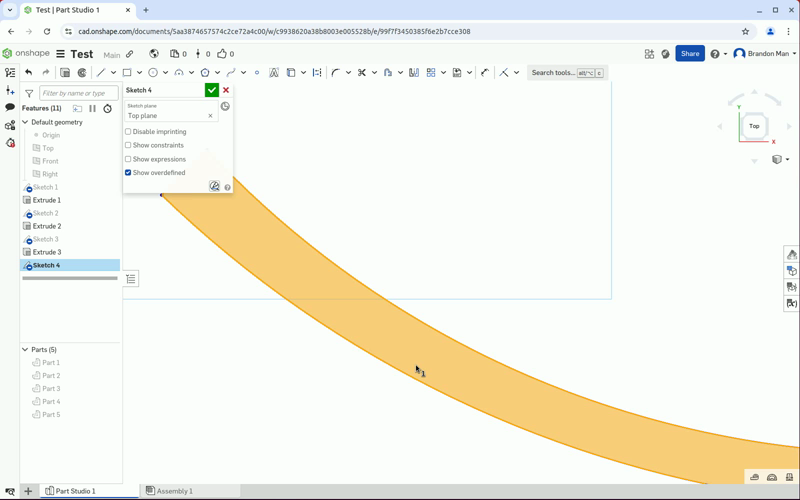
scroll(-6)
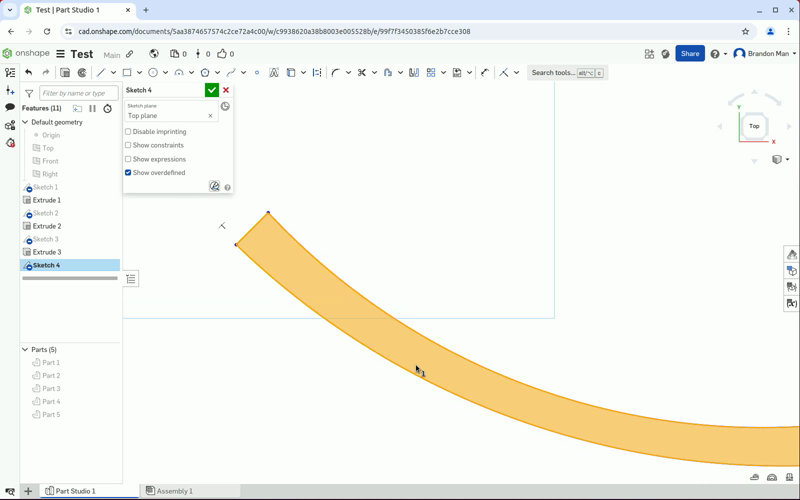
scroll(-6)
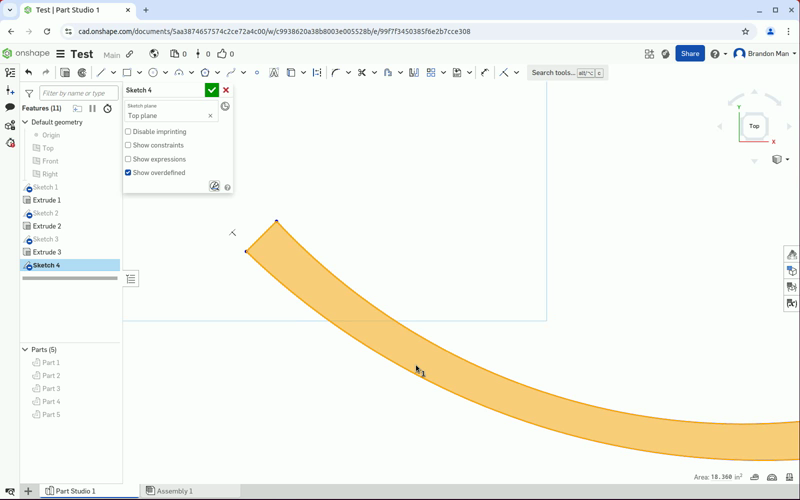
scroll(-6)
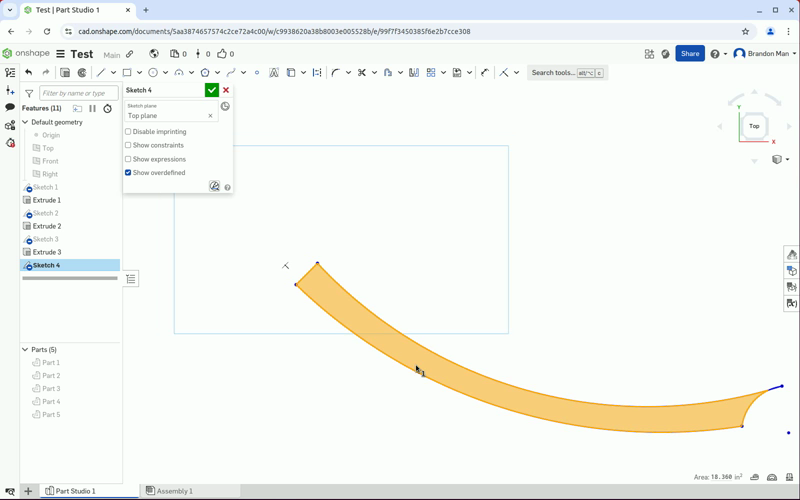
scroll(-6)
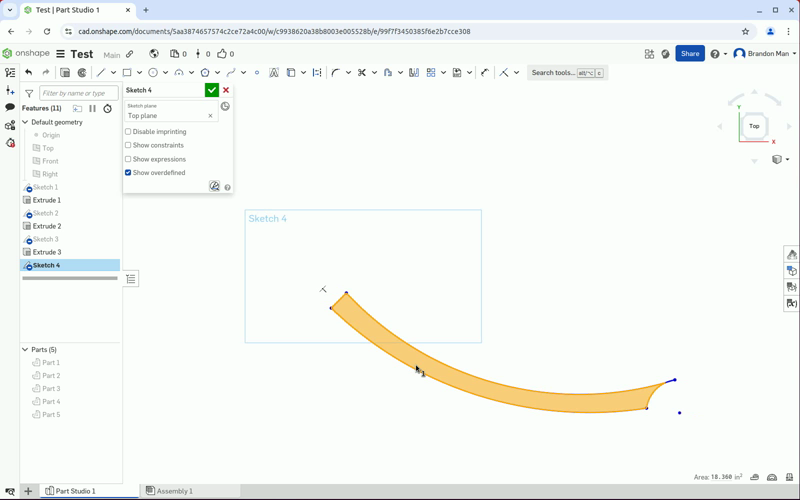
scroll(-6)
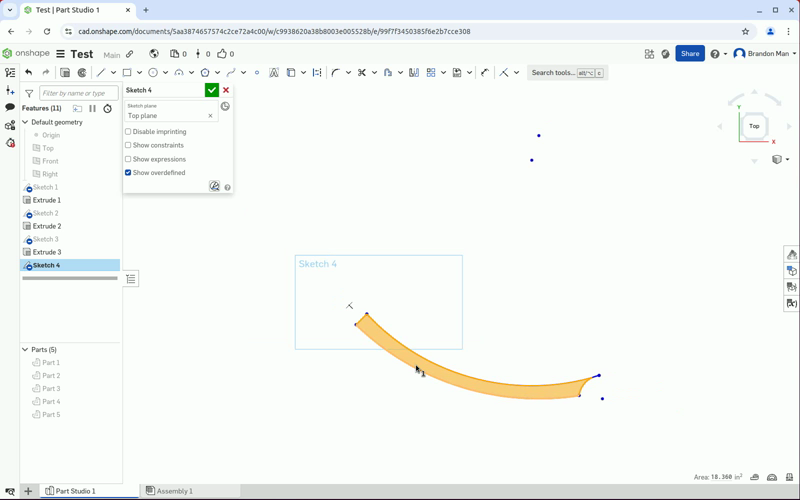
scroll(-6)
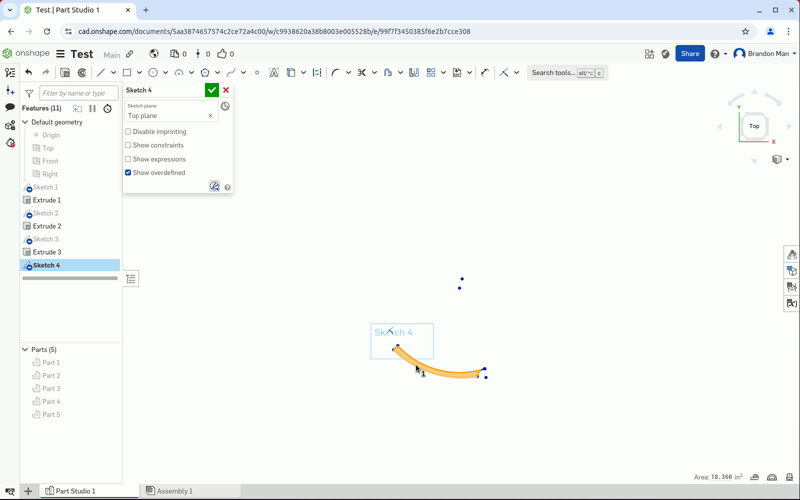
mouse_move(73, 352)
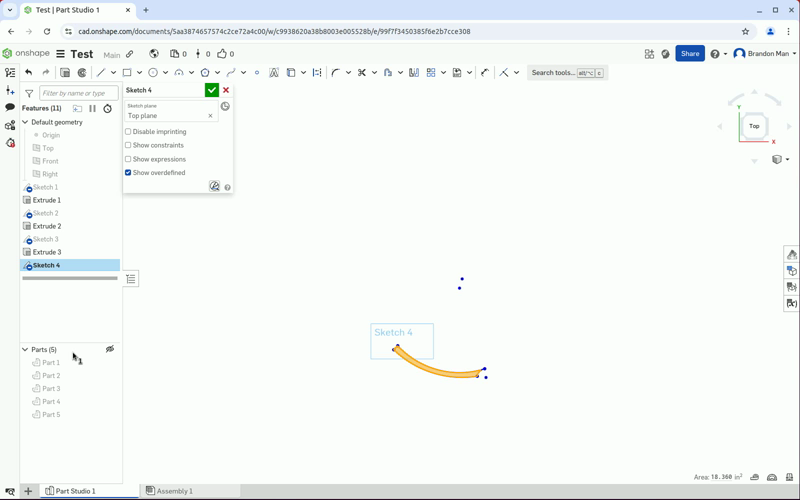
key(shift+y)
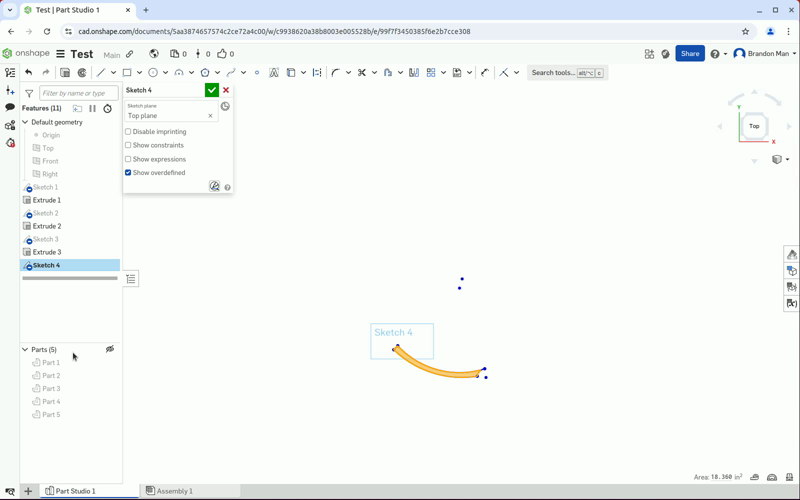
key(shift+e)
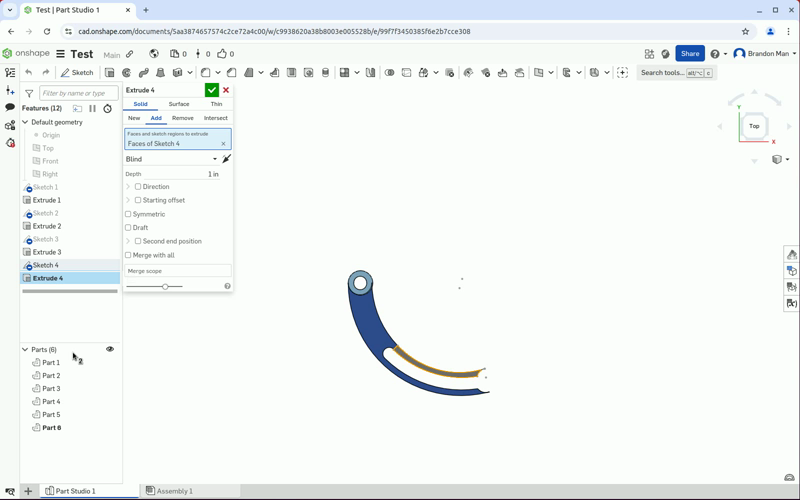
mouse_move(143, 106)
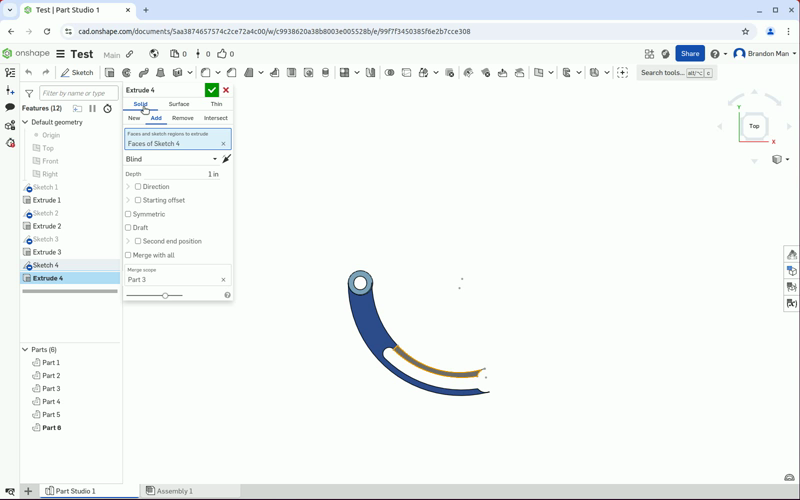
click(143, 106)
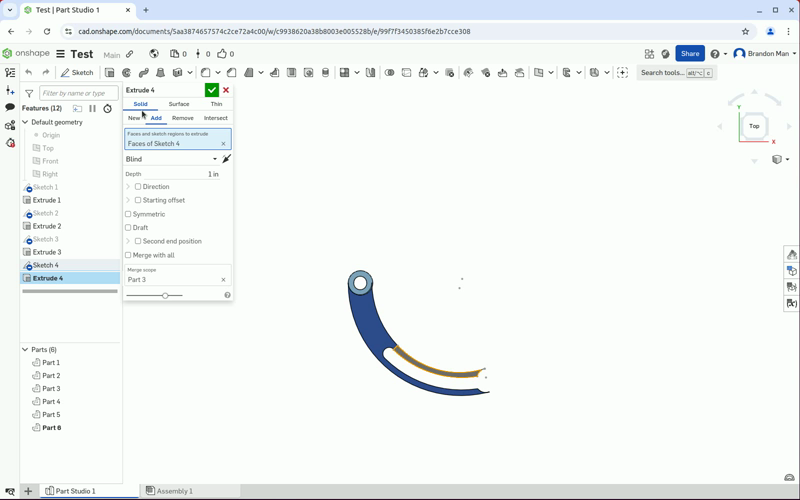
mouse_move(137, 120)
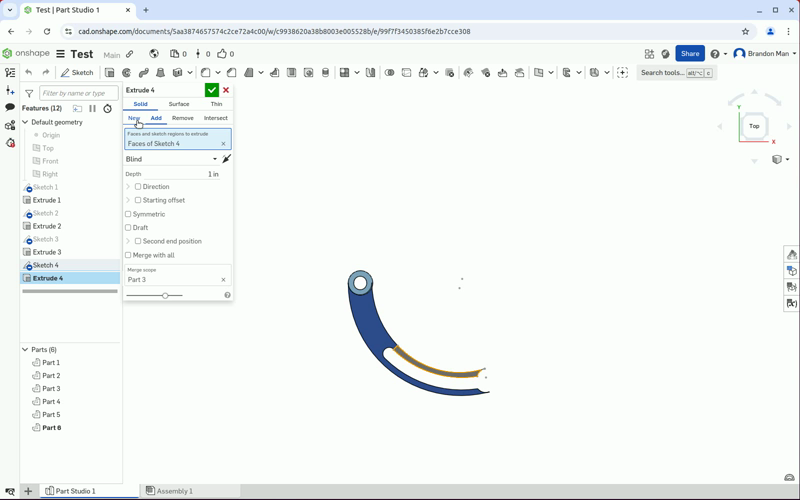
click(137, 120)
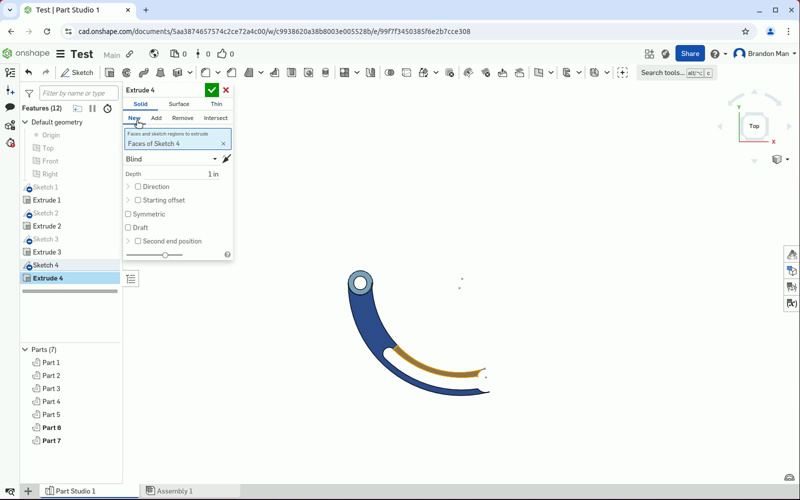
key(tab, 4)
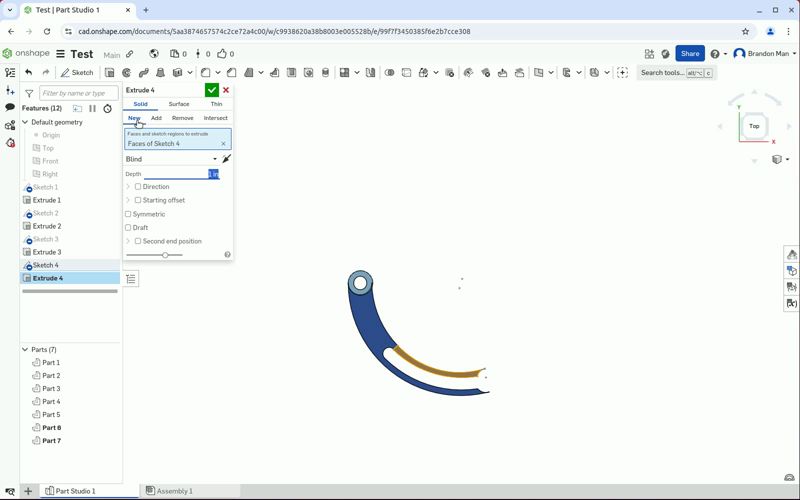
text(-2.407)
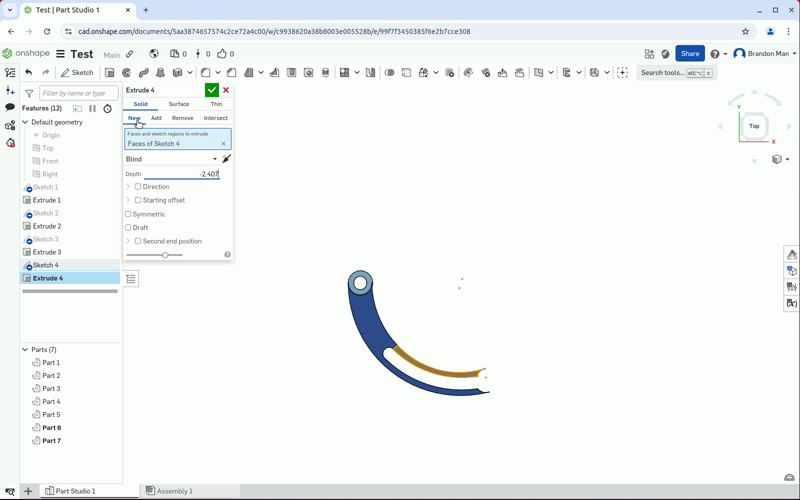
key(enter)
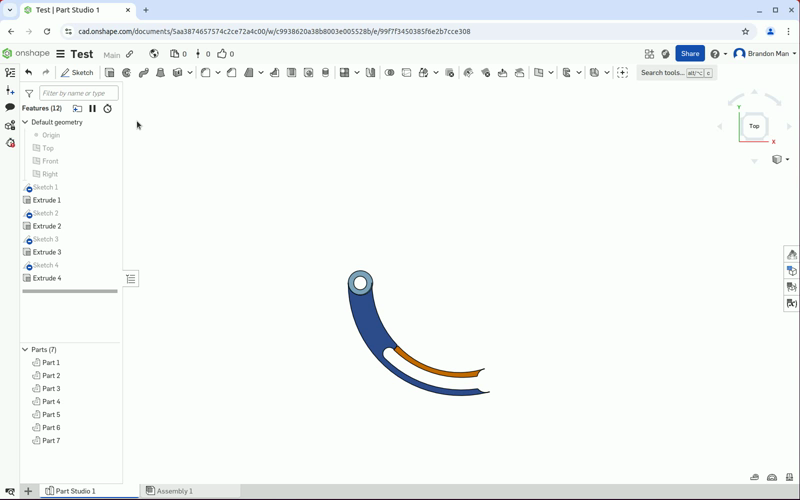
key(shift+h)
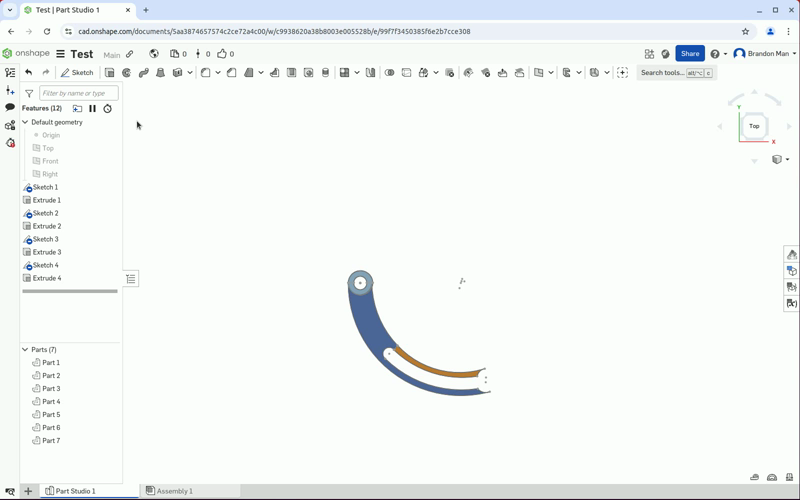
key(shift+h)
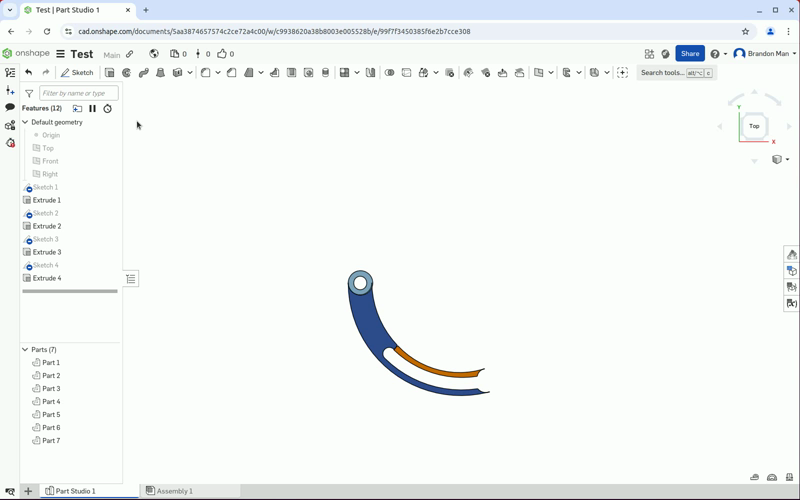
mouse_move(73, 189)
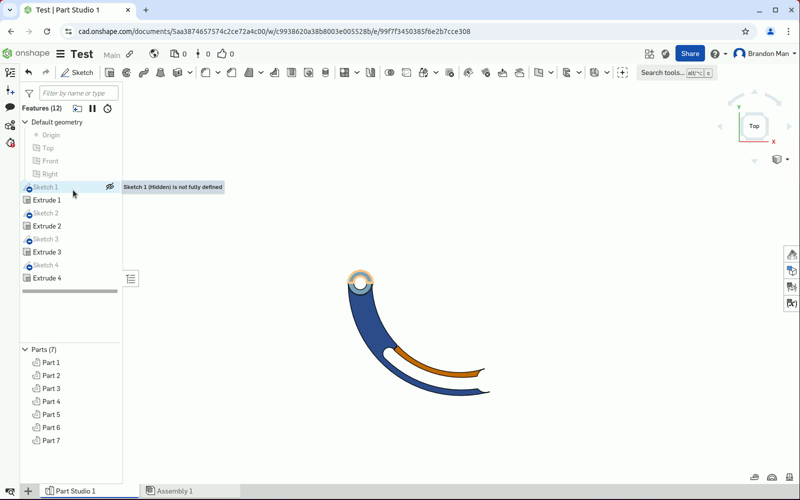
click(73, 189)
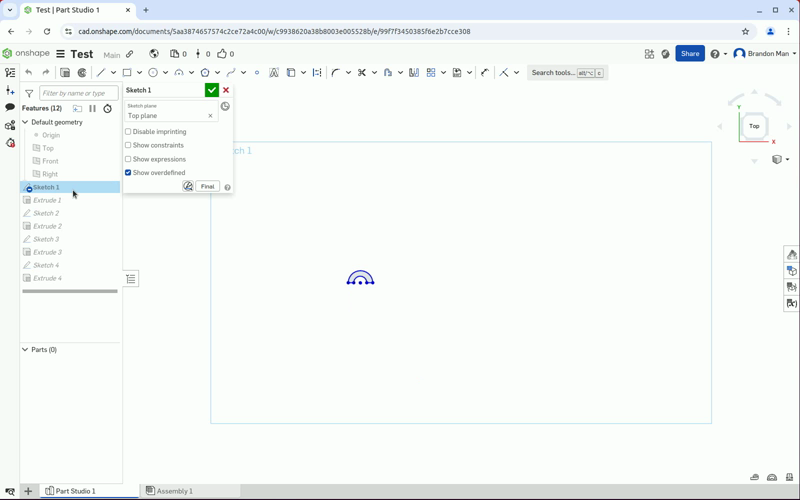
mouse_move(229, 92)
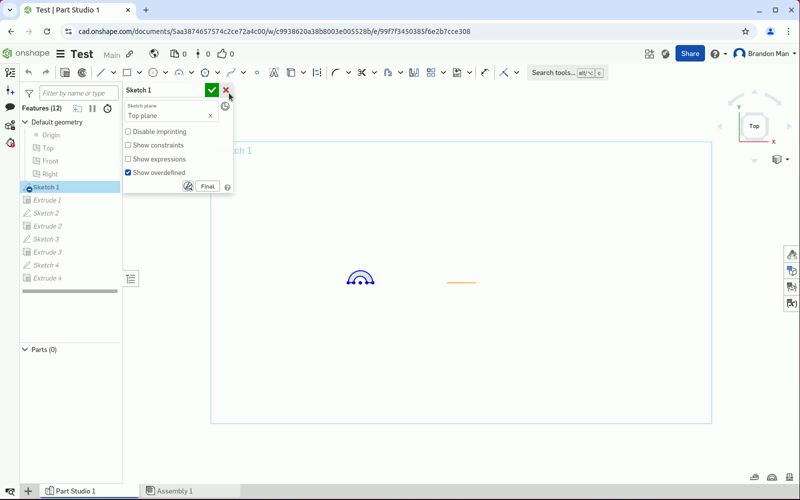
click(229, 92)
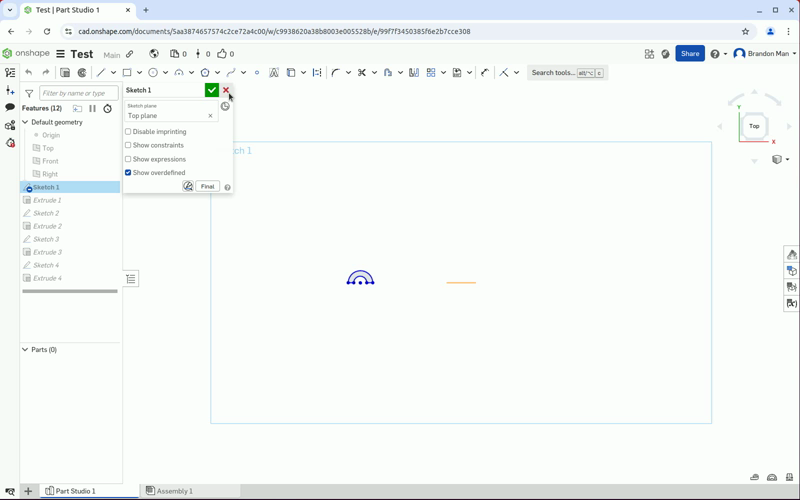
key(shift+s)
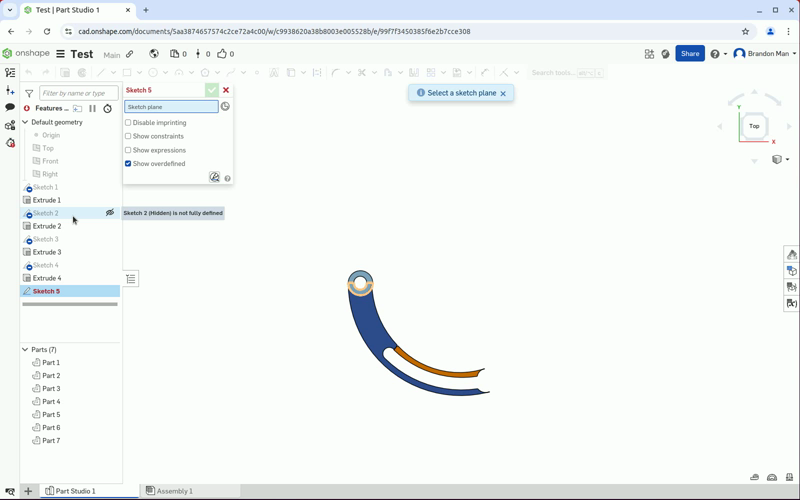
scroll(3)
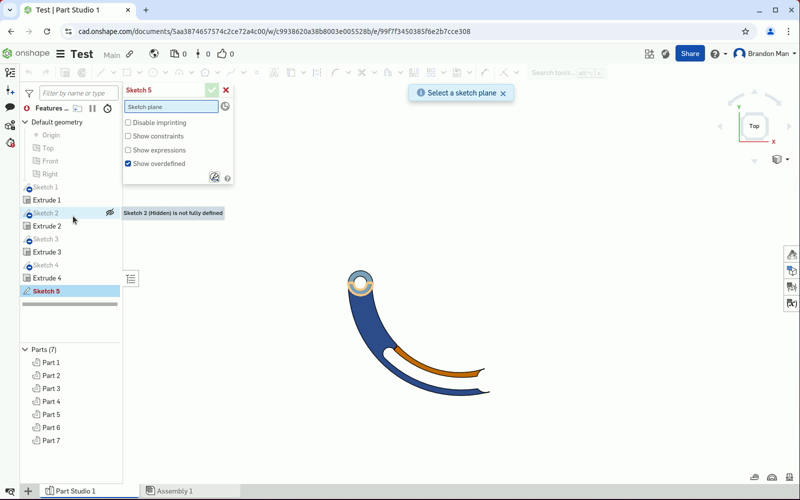
mouse_move(73, 150)
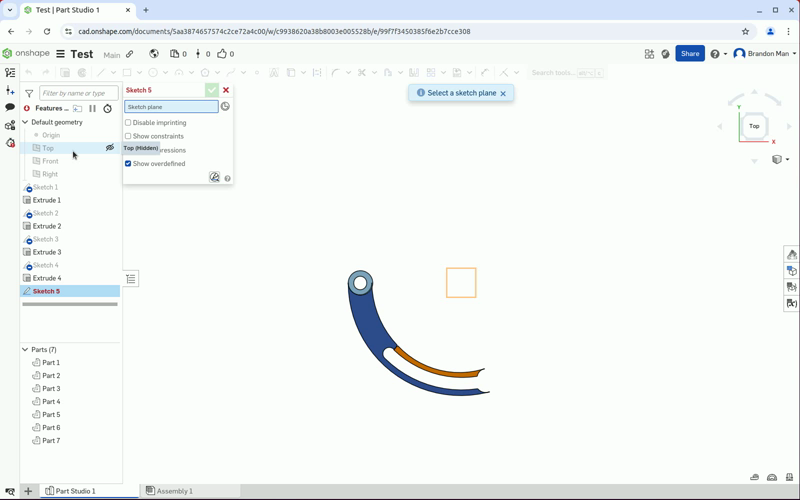
click(73, 150)
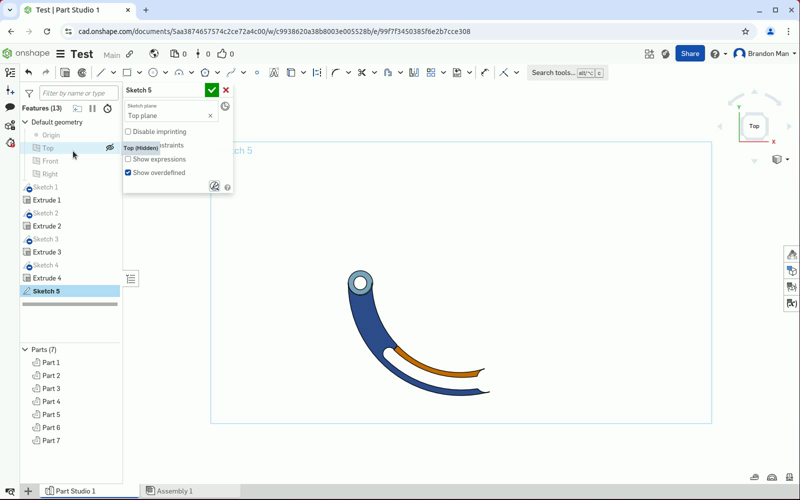
mouse_move(73, 352)
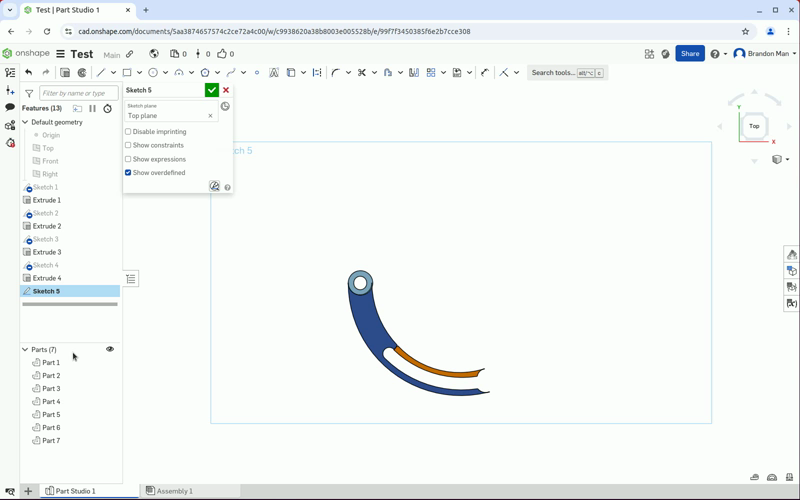
key(y)
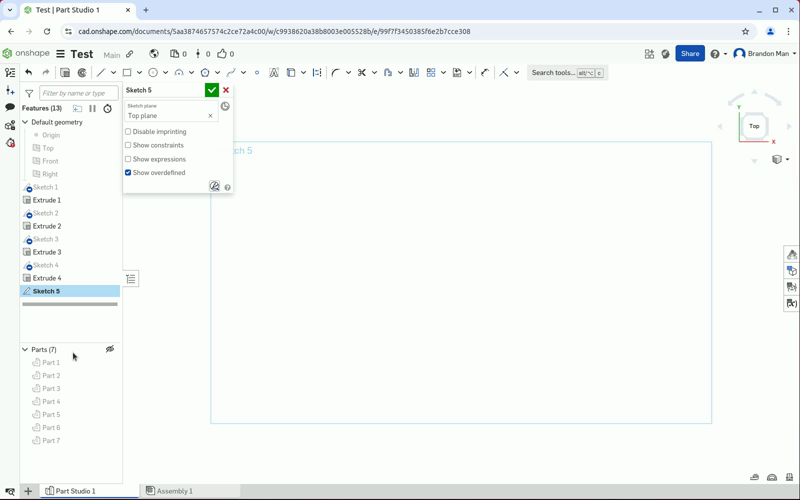
key(l)
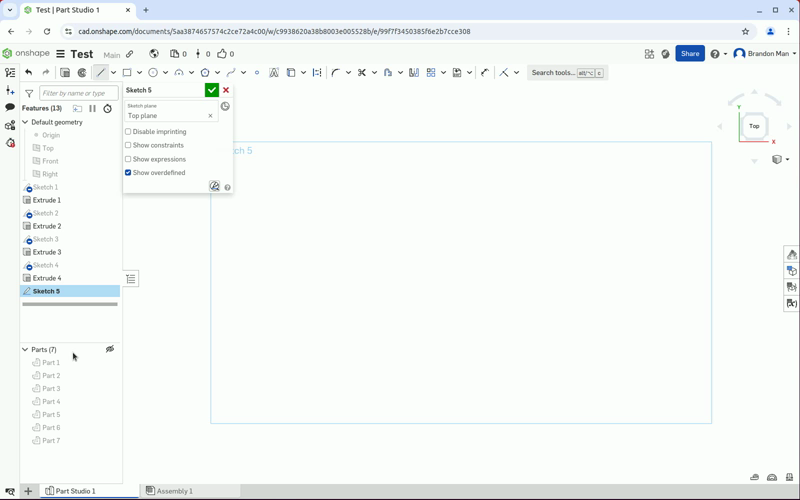
key_down(shift)
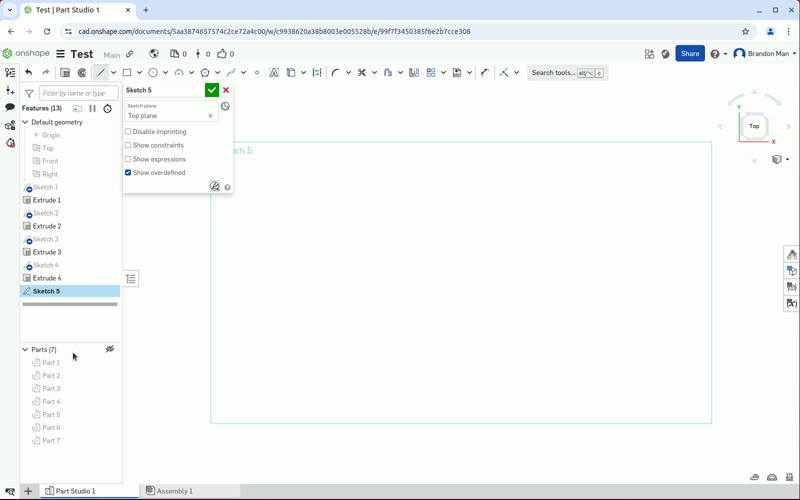
mouse_move(484, 368)
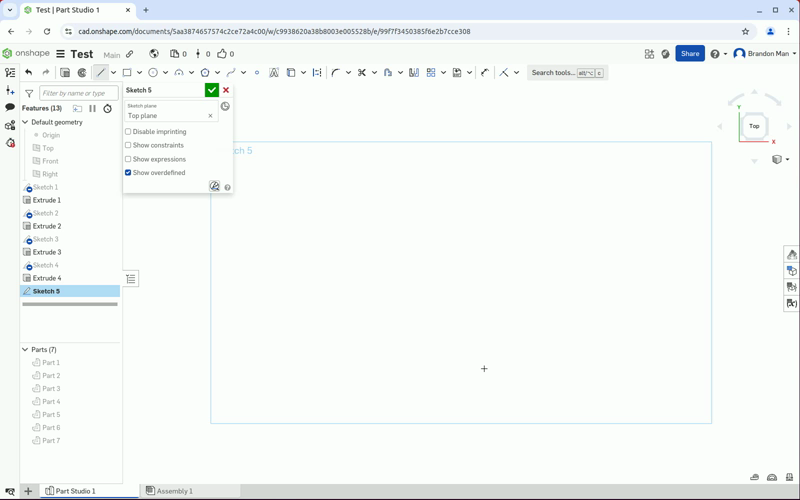
click(484, 368)
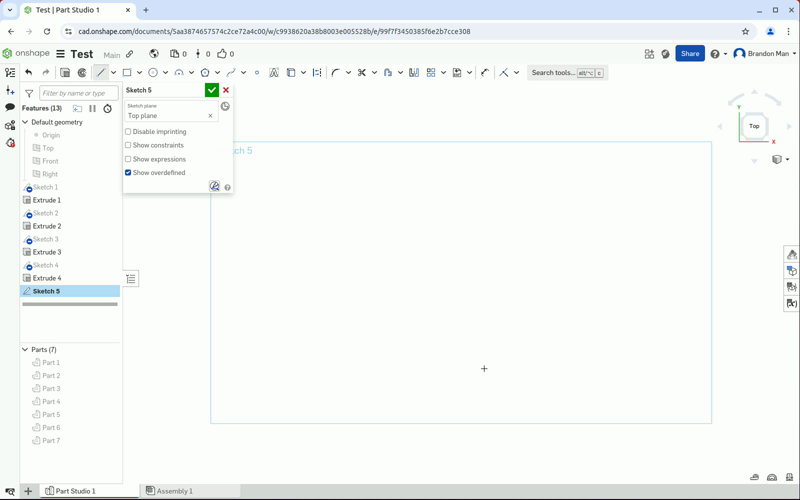
key_up(shift)
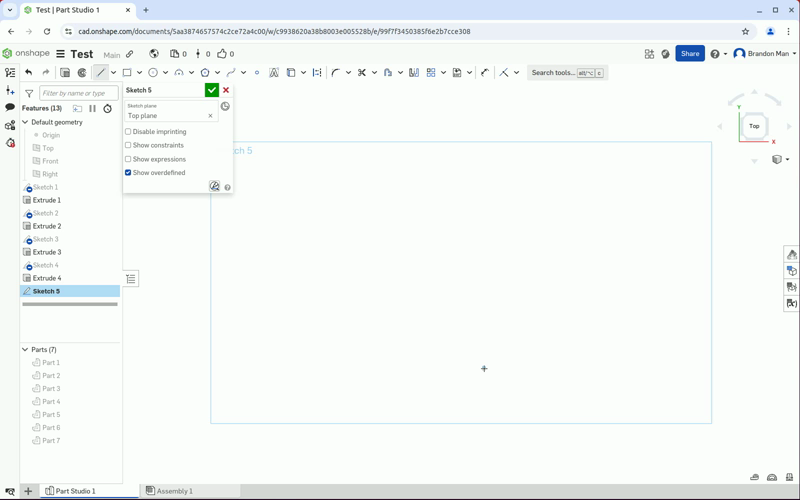
key_down(shift)
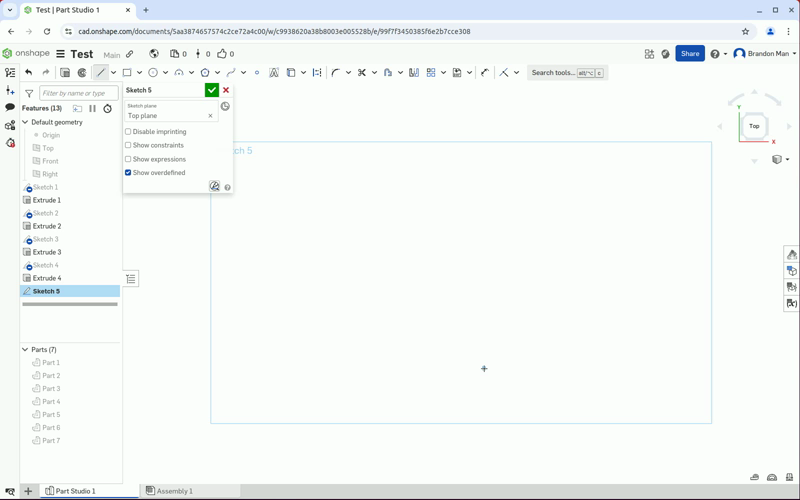
mouse_move(514, 368)
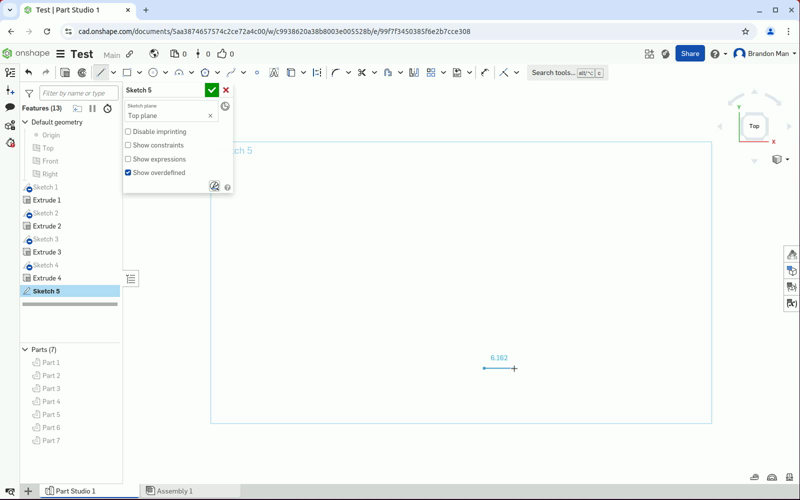
mouse_move(485, 374)
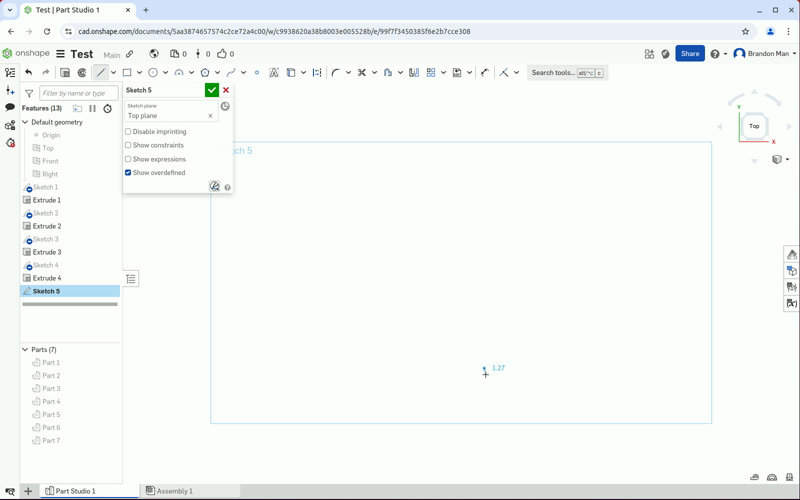
scroll(6)
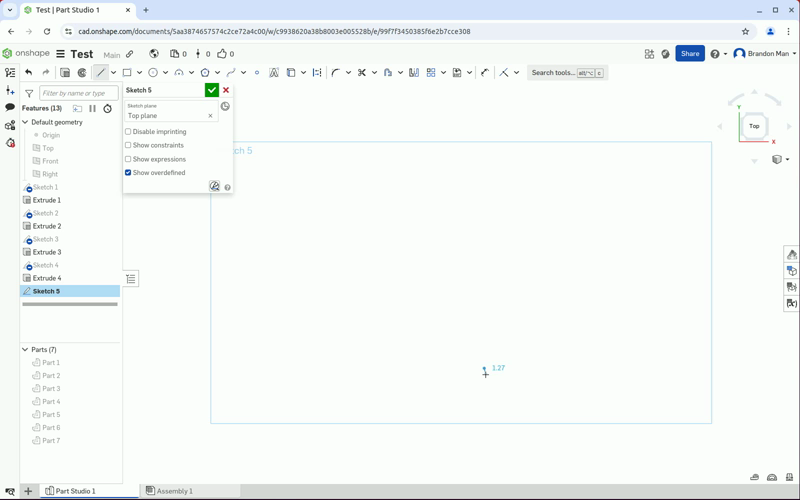
scroll(6)
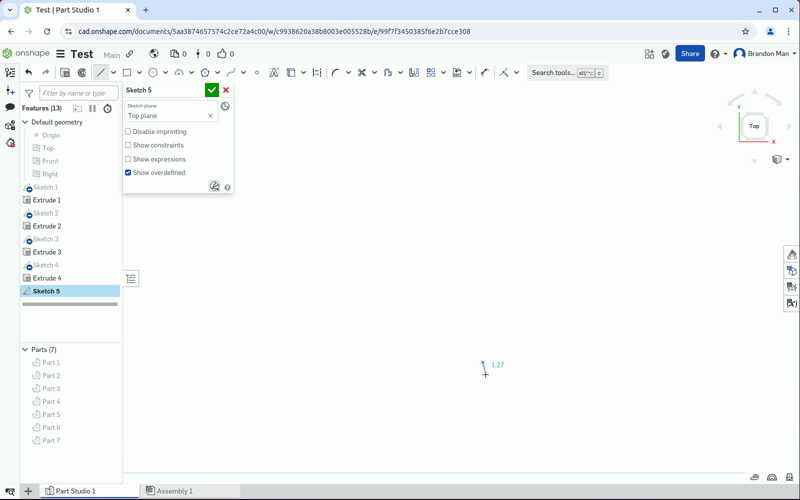
scroll(6)
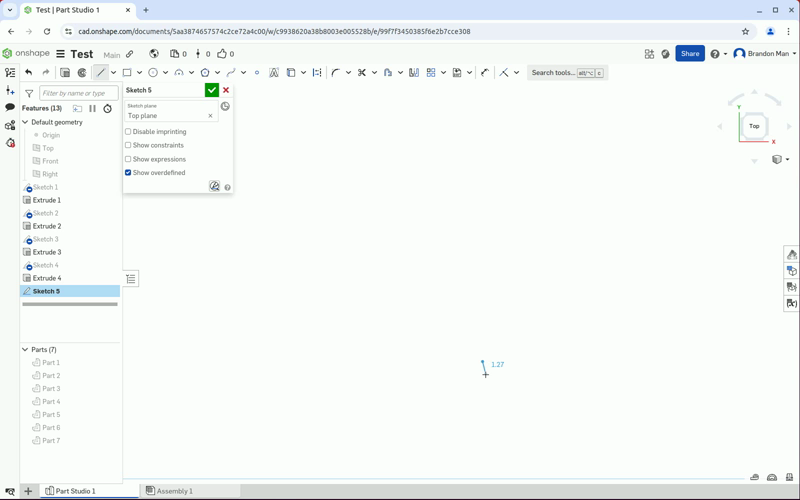
scroll(6)
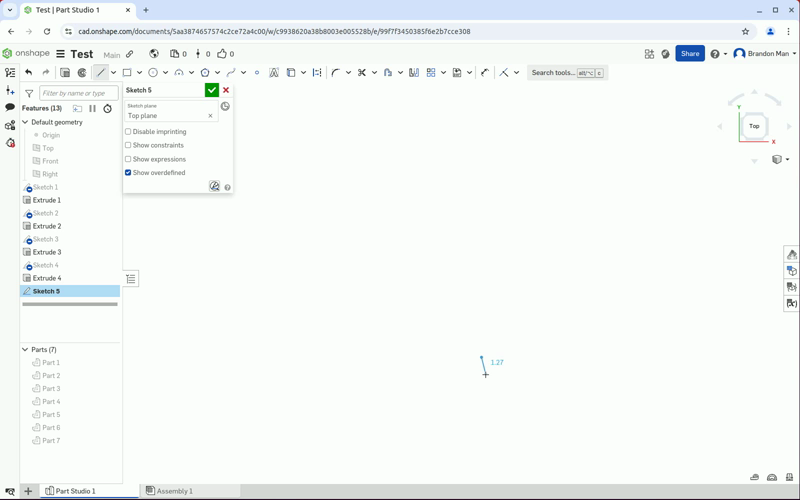
scroll(6)
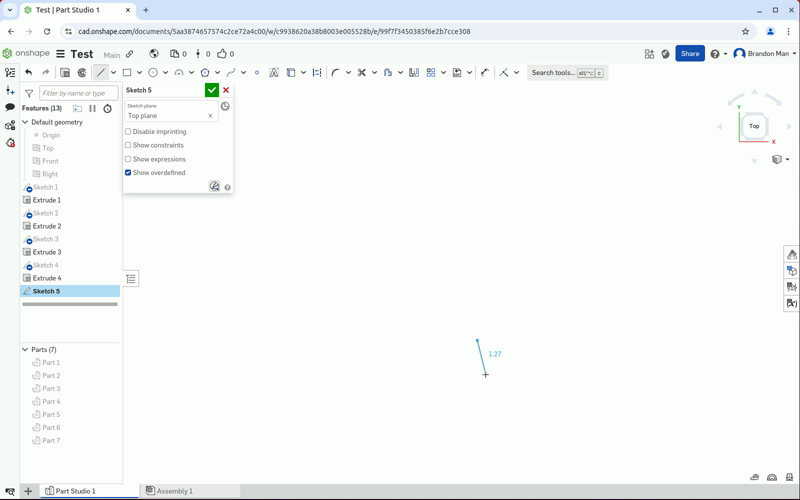
scroll(6)
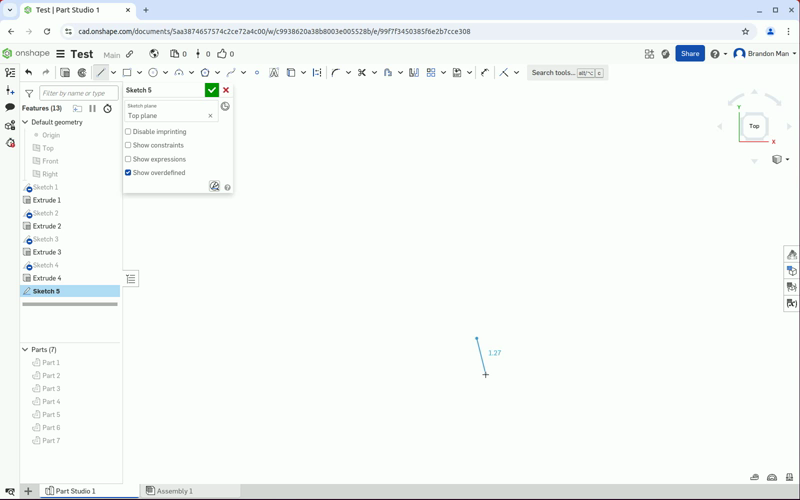
scroll(6)
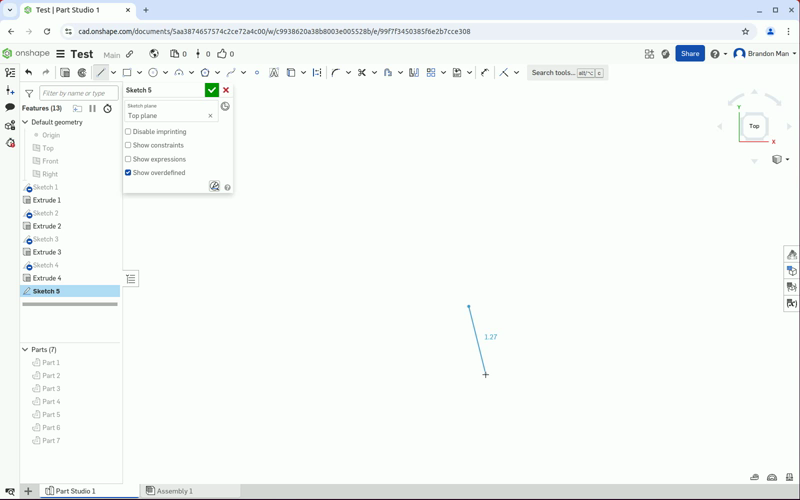
click(485, 374)
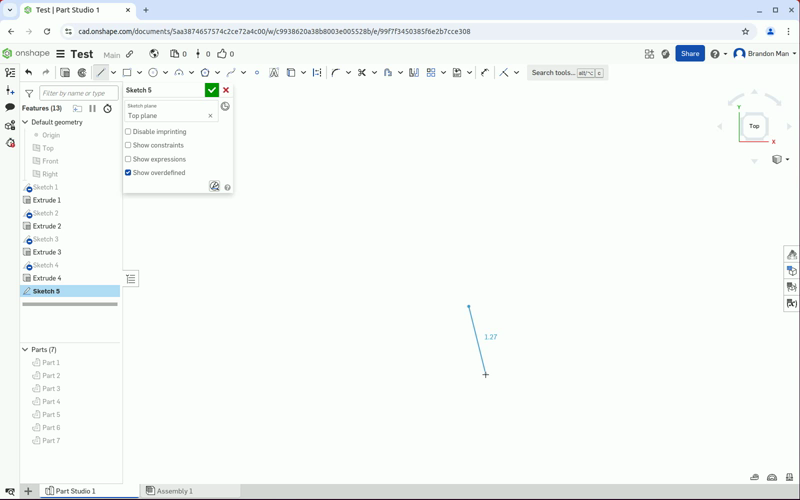
scroll(-6)
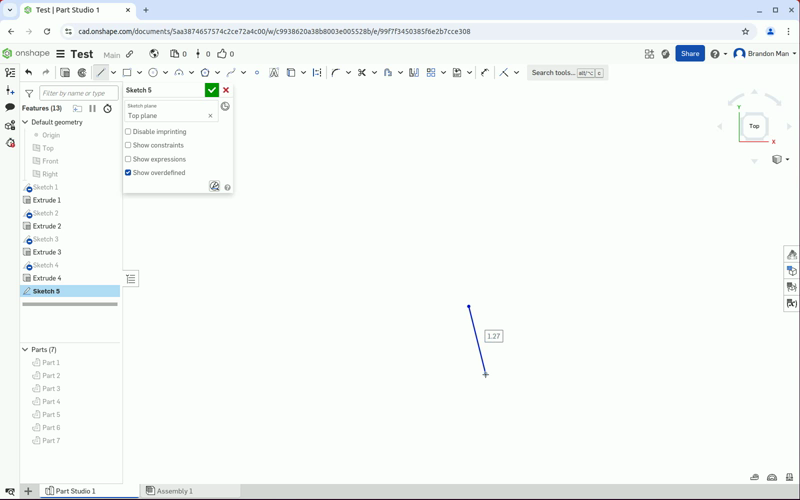
scroll(-6)
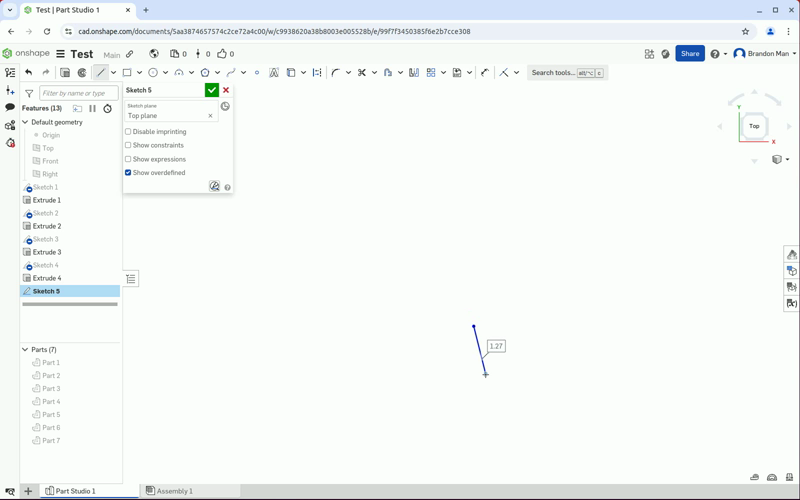
scroll(-6)
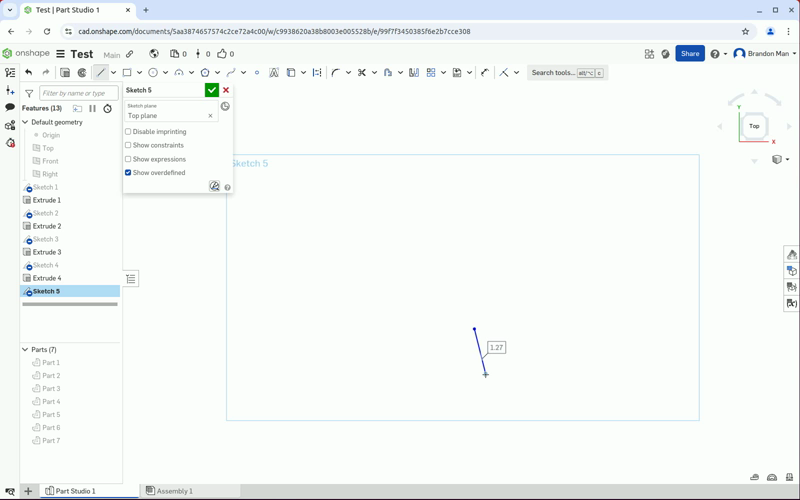
scroll(-6)
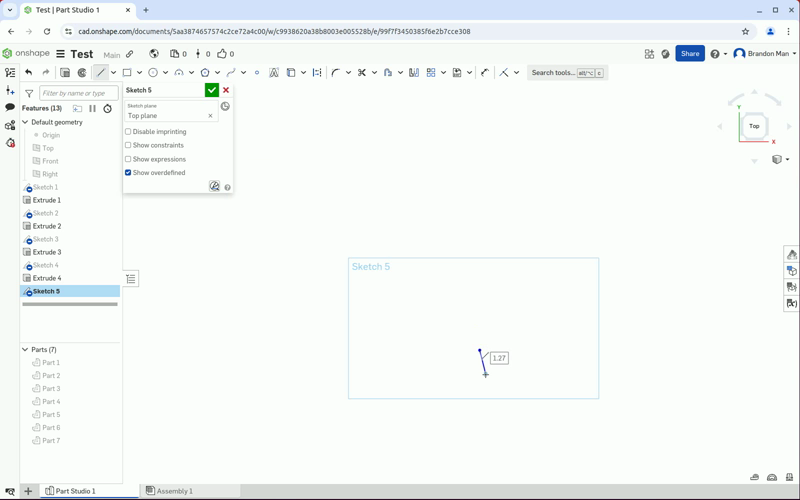
scroll(-6)
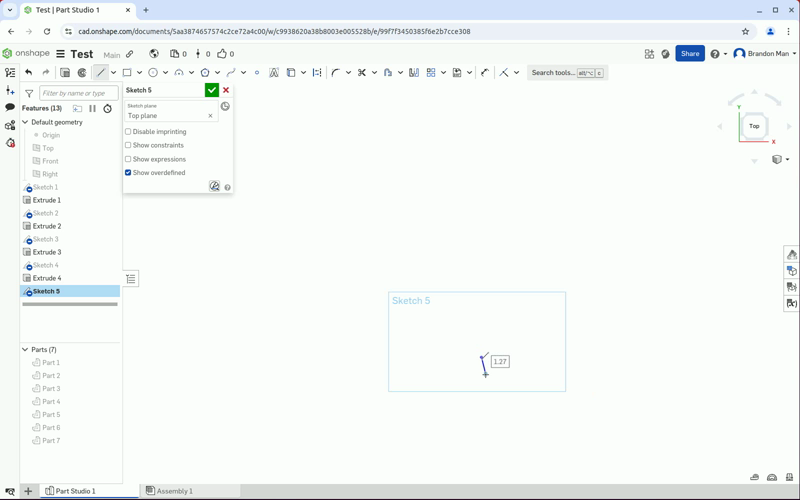
scroll(-6)
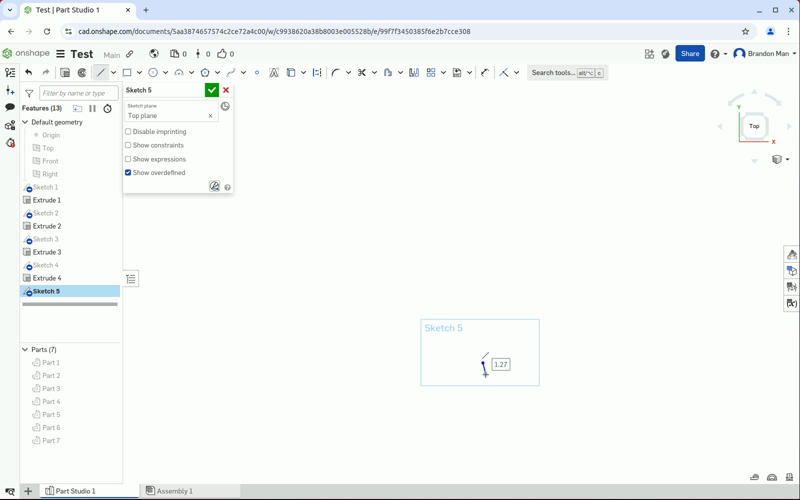
scroll(-6)
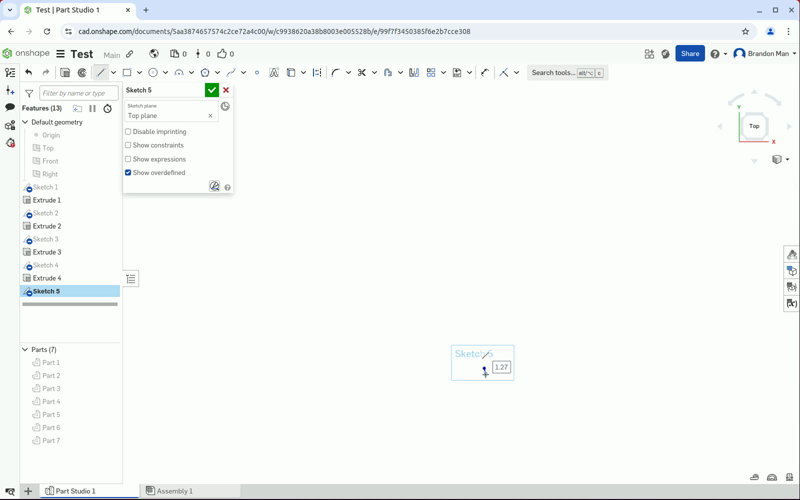
key_up(shift)
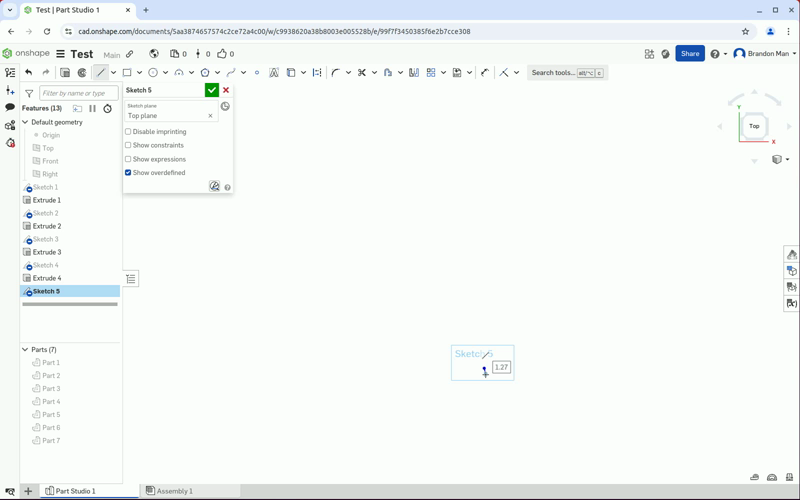
key(esc)
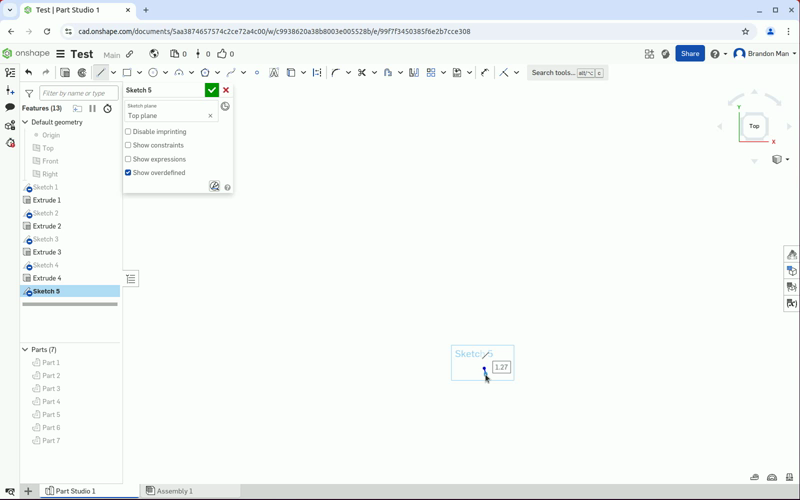
key(a)
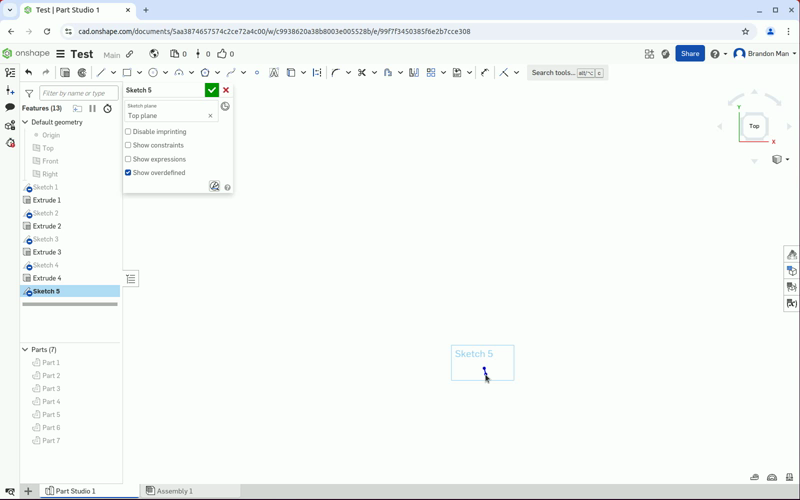
mouse_move(485, 374)
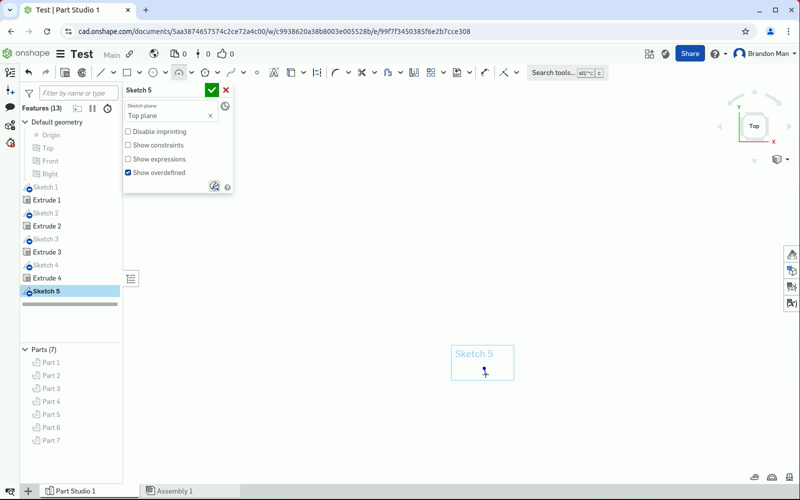
click(485, 374)
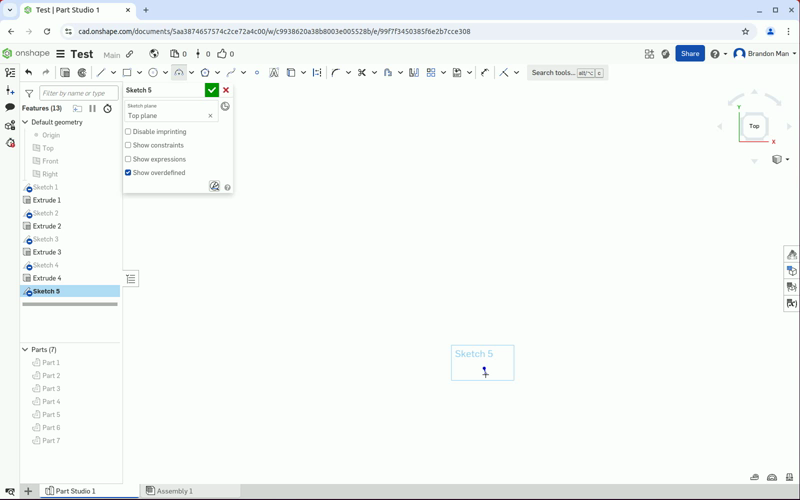
key_down(shift)
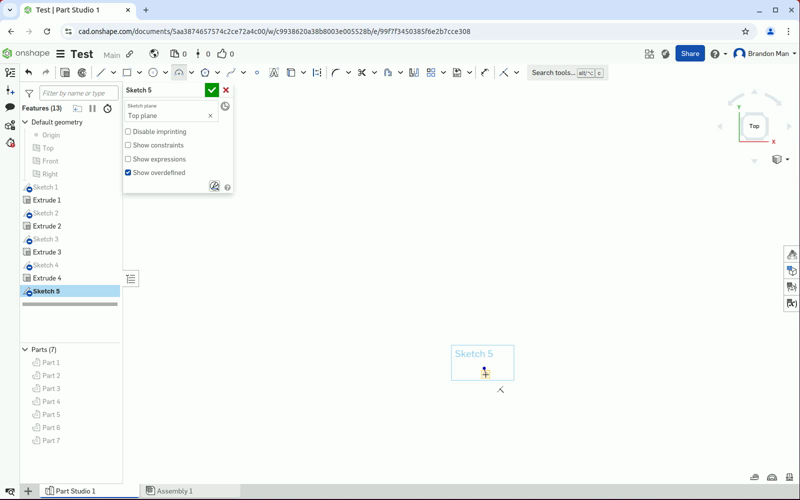
mouse_move(488, 386)
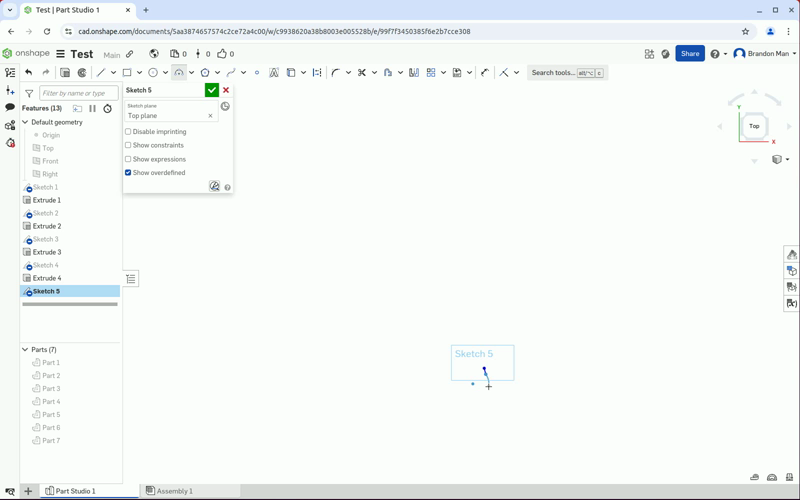
click(488, 386)
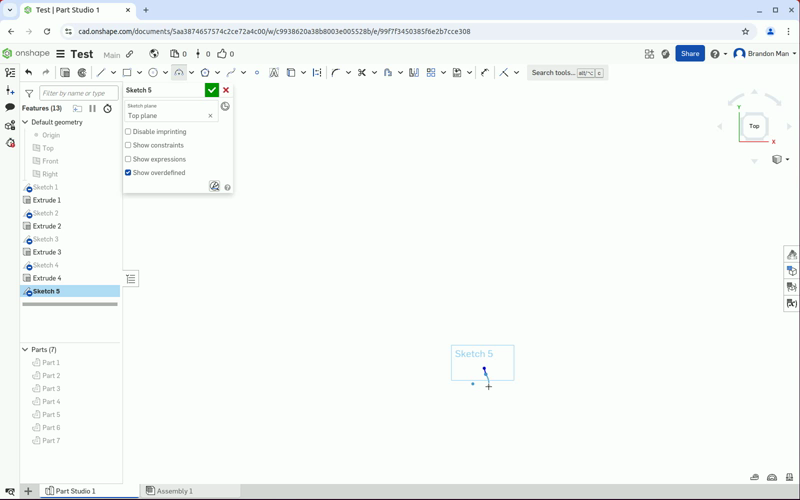
mouse_move(493, 378)
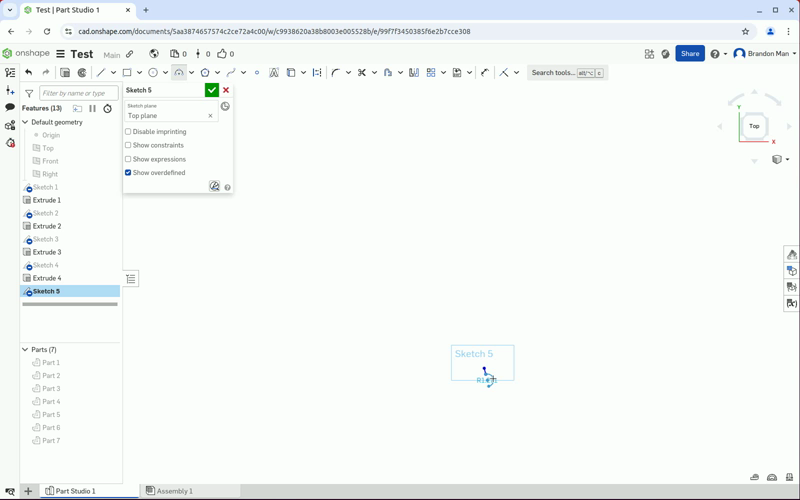
click(493, 378)
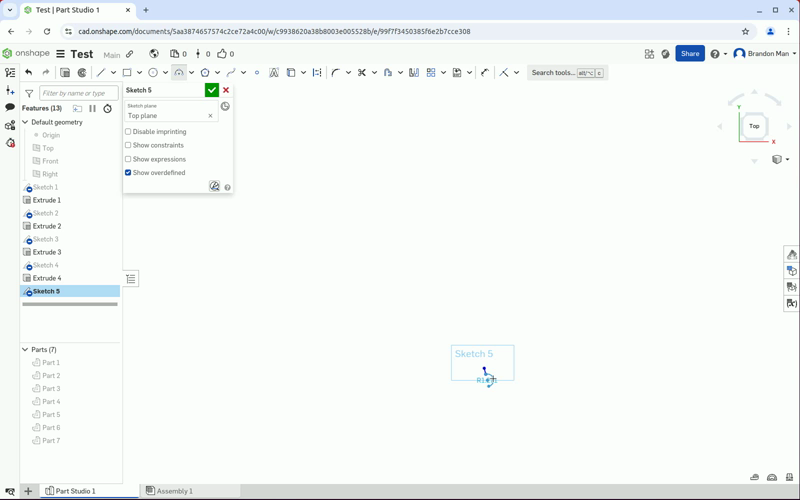
key_up(shift)
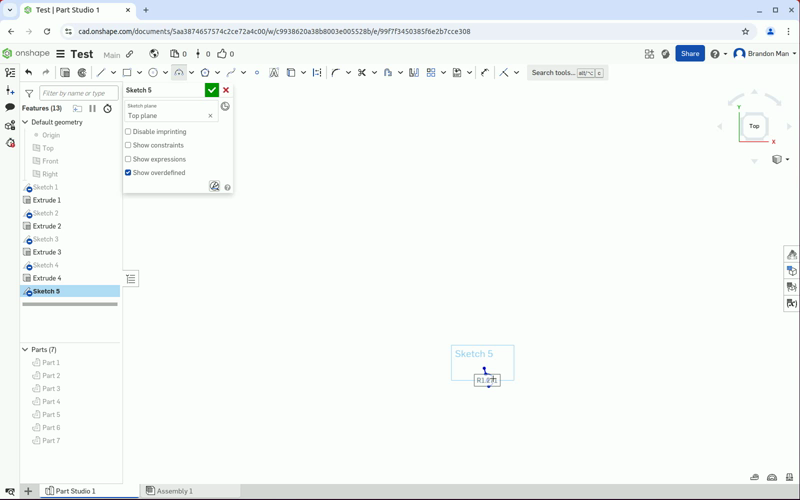
key(esc)
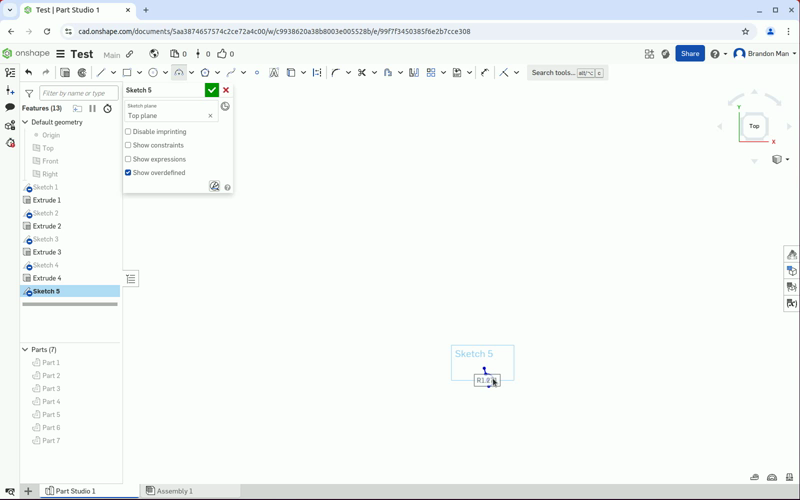
key(l)
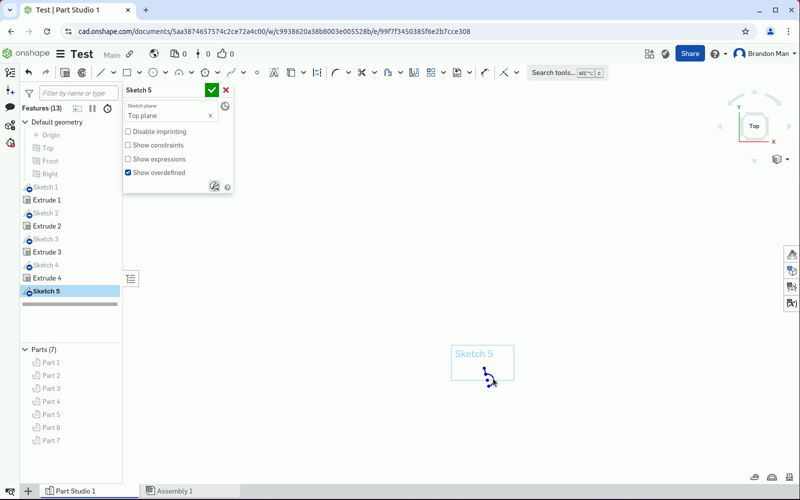
mouse_move(488, 386)
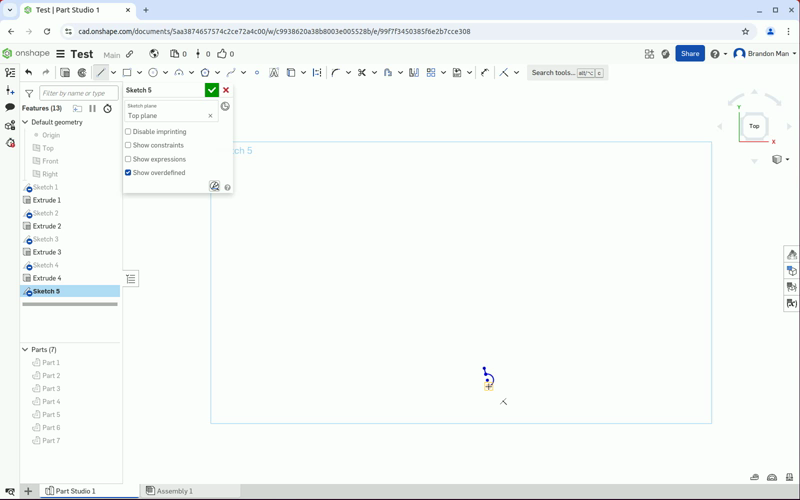
click(488, 386)
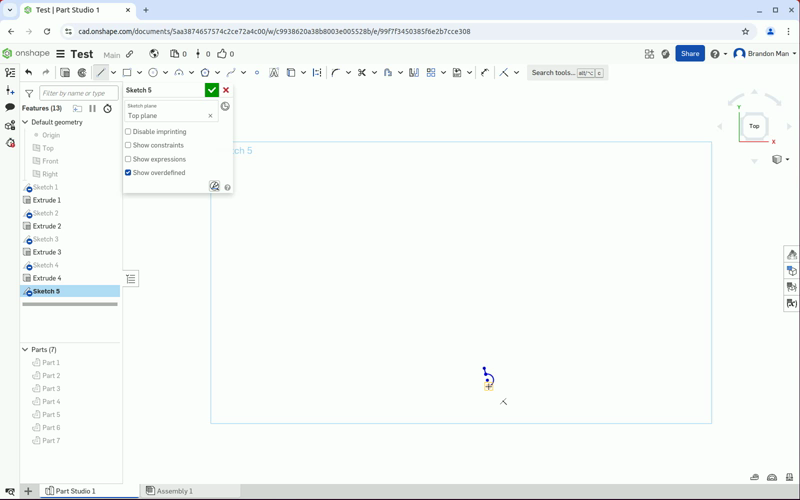
key_down(shift)
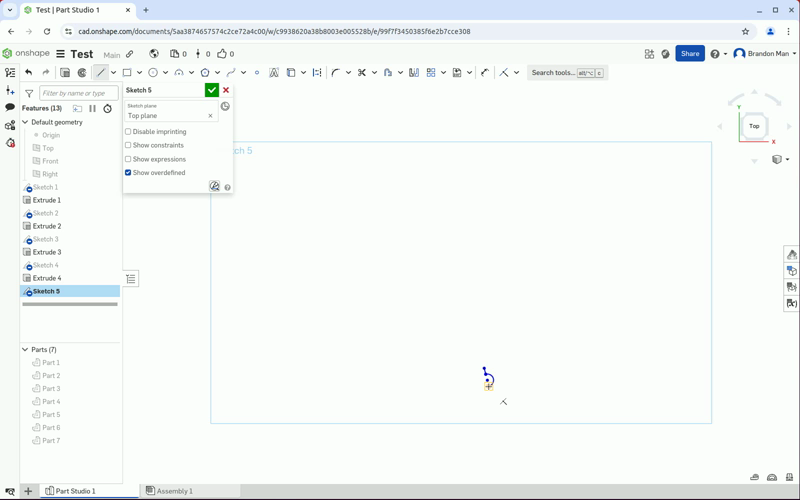
mouse_move(518, 386)
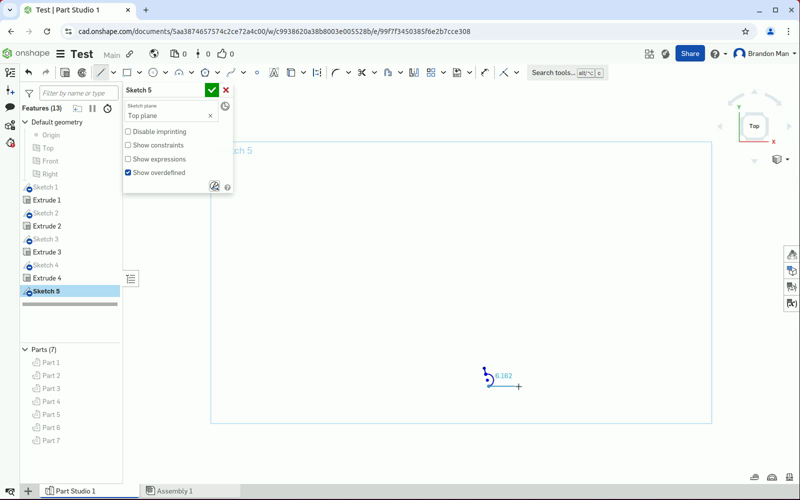
mouse_move(490, 391)
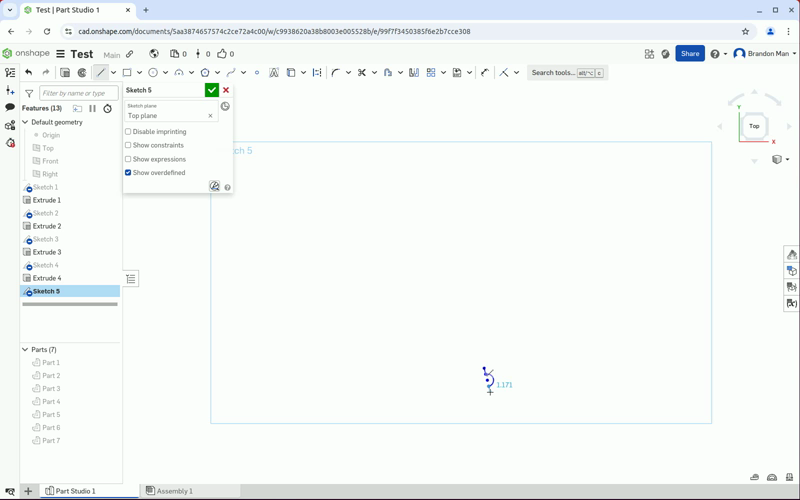
scroll(6)
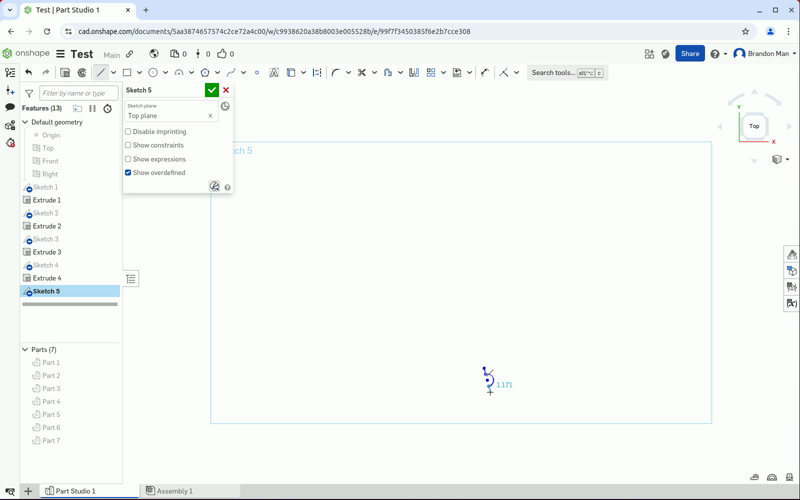
scroll(6)
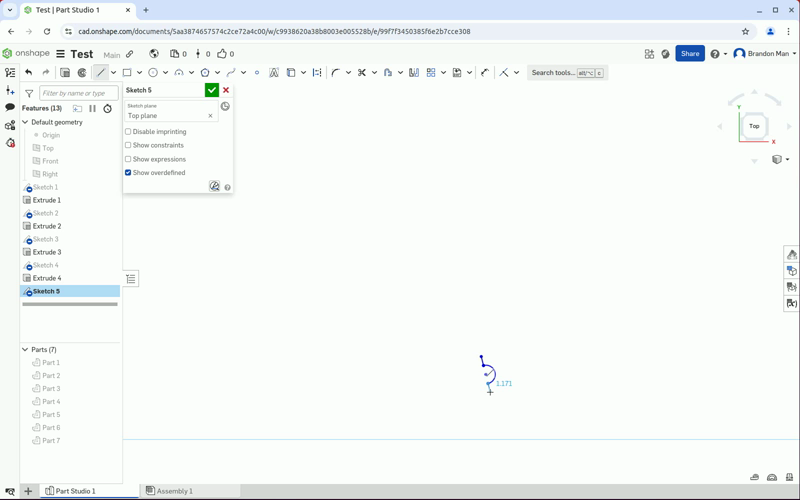
scroll(6)
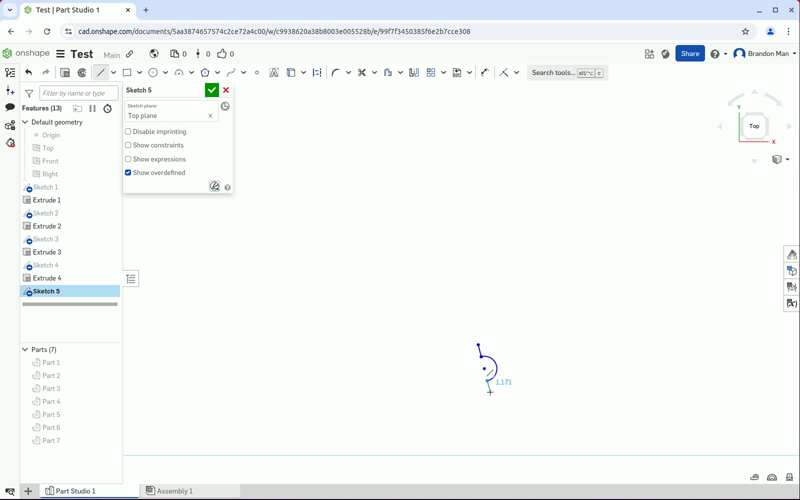
scroll(6)
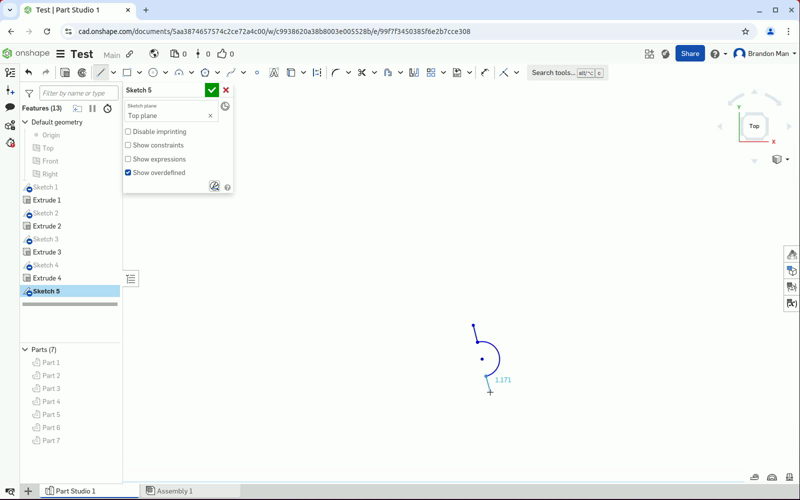
scroll(6)
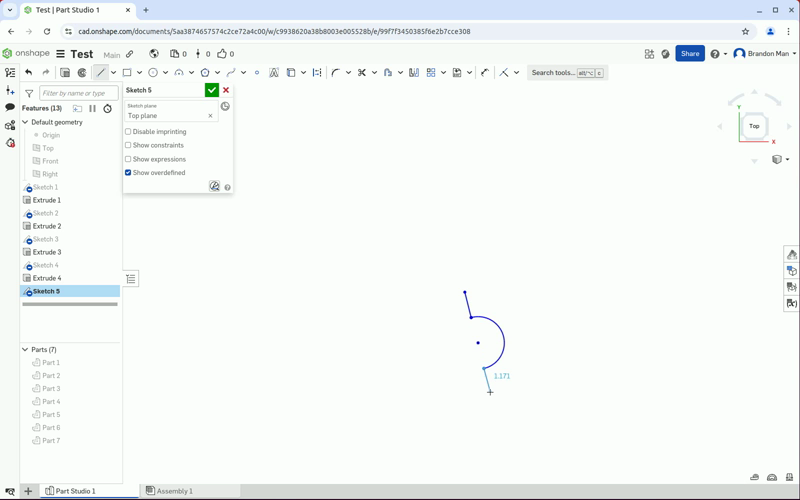
scroll(6)
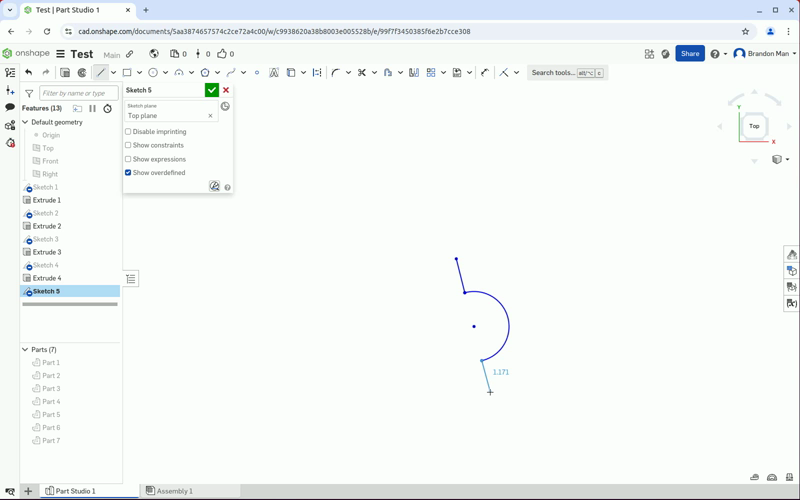
scroll(6)
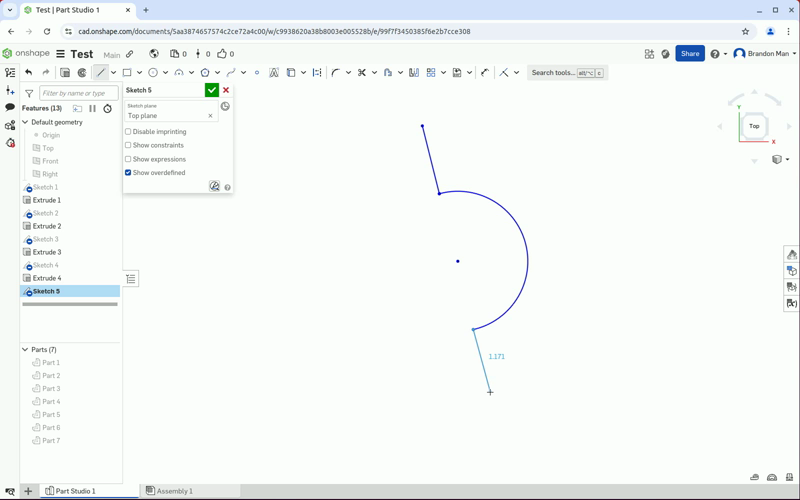
click(490, 391)
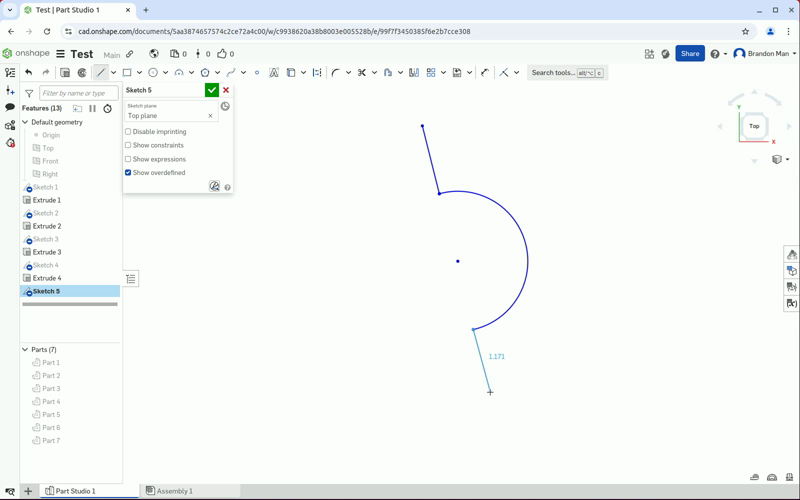
scroll(-6)
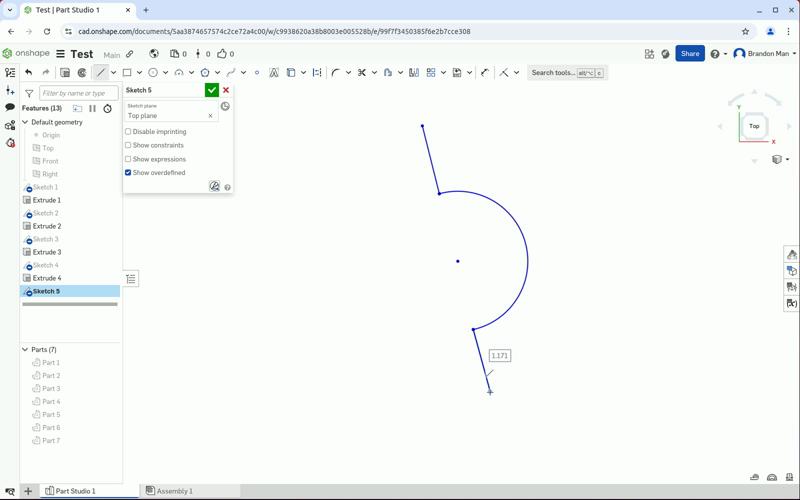
scroll(-6)
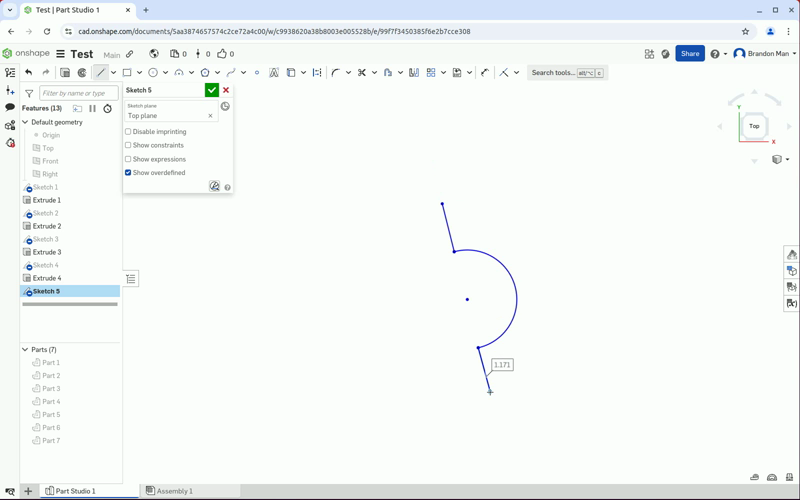
scroll(-6)
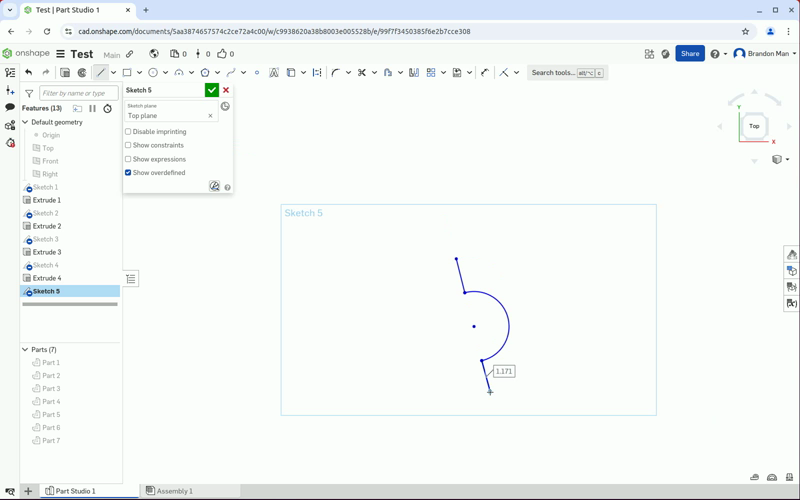
scroll(-6)
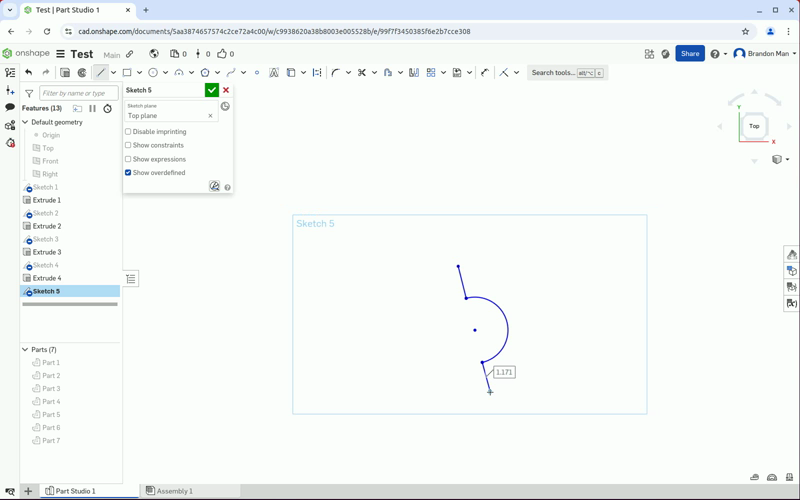
scroll(-6)
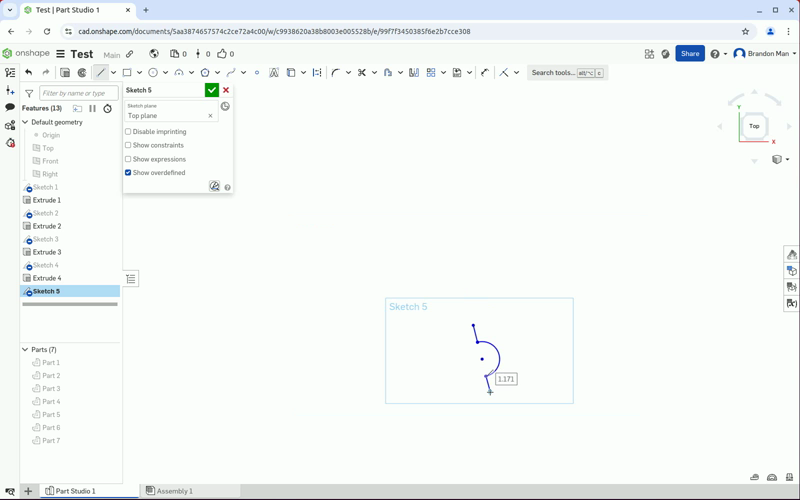
scroll(-6)
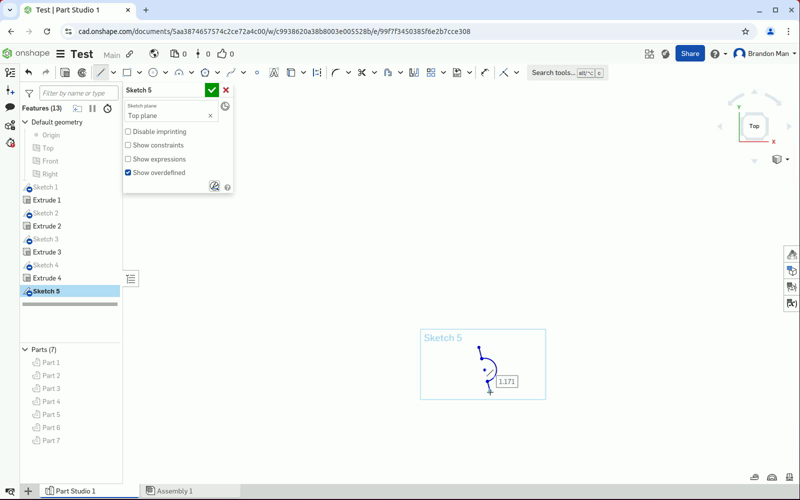
scroll(-6)
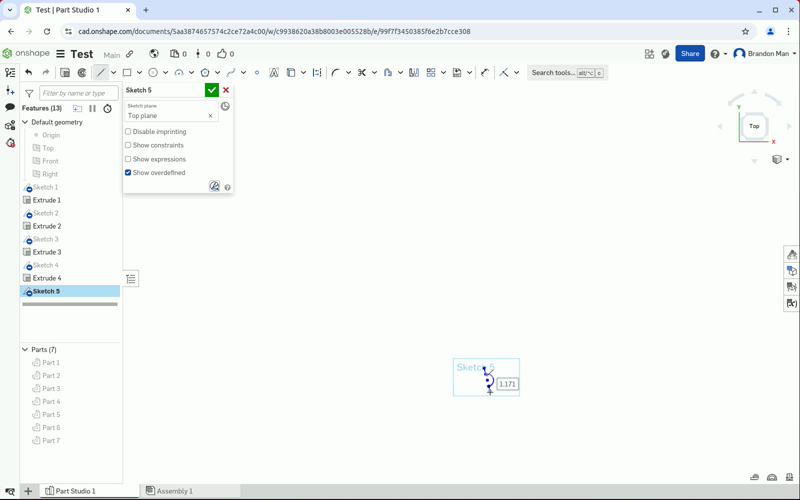
key_up(shift)
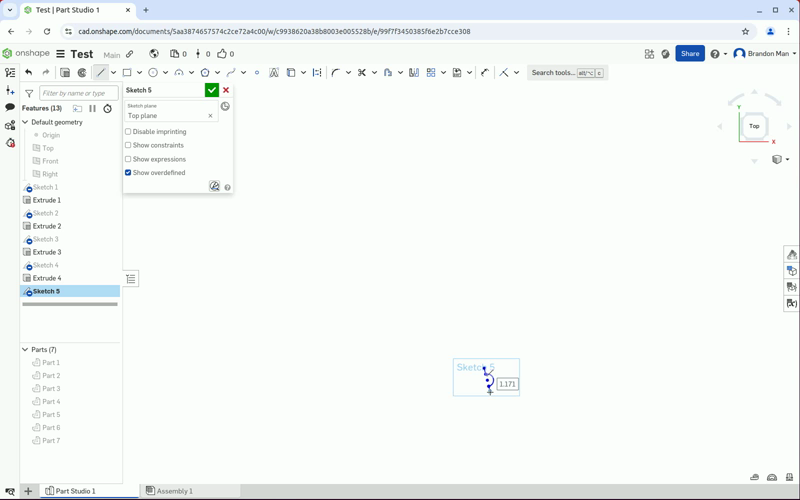
key(esc)
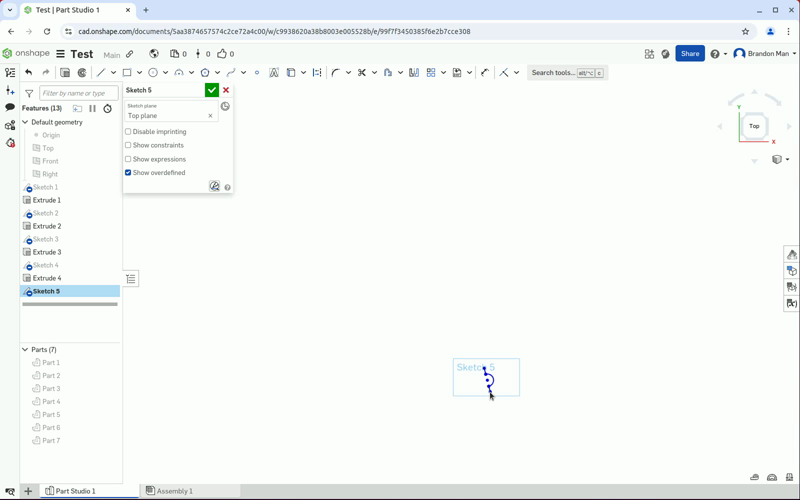
key(a)
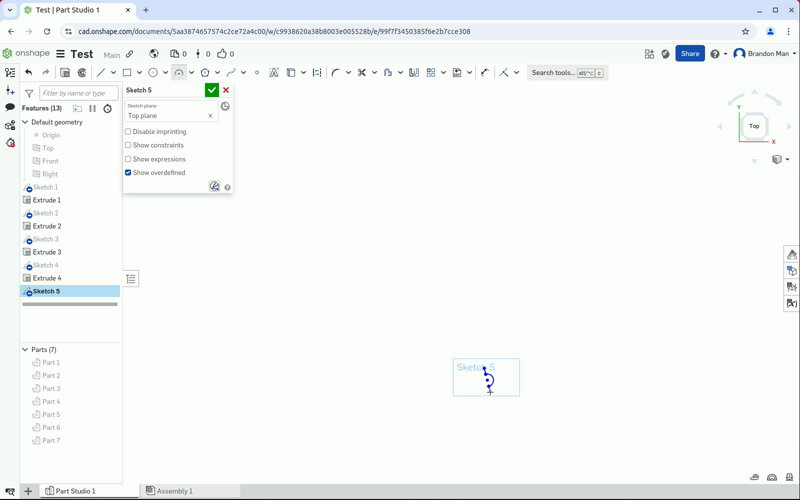
mouse_move(490, 391)
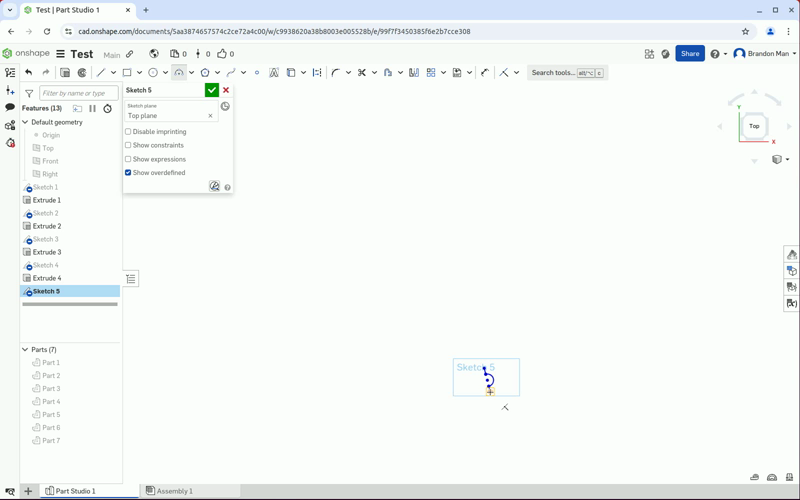
click(490, 391)
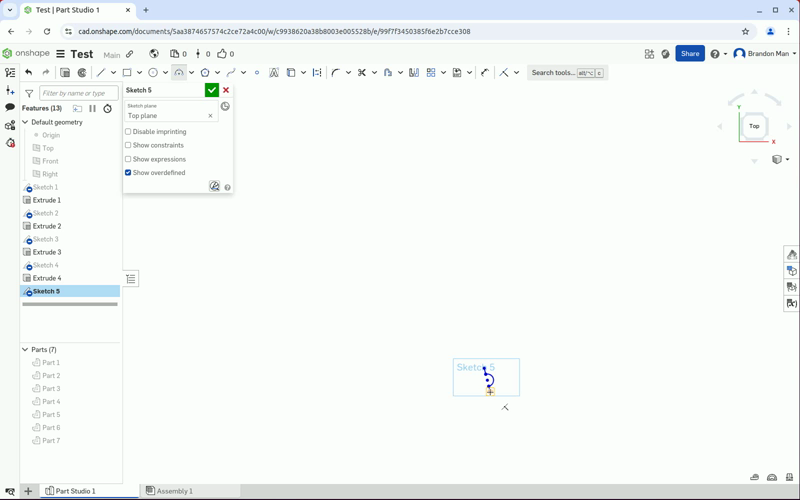
mouse_move(484, 368)
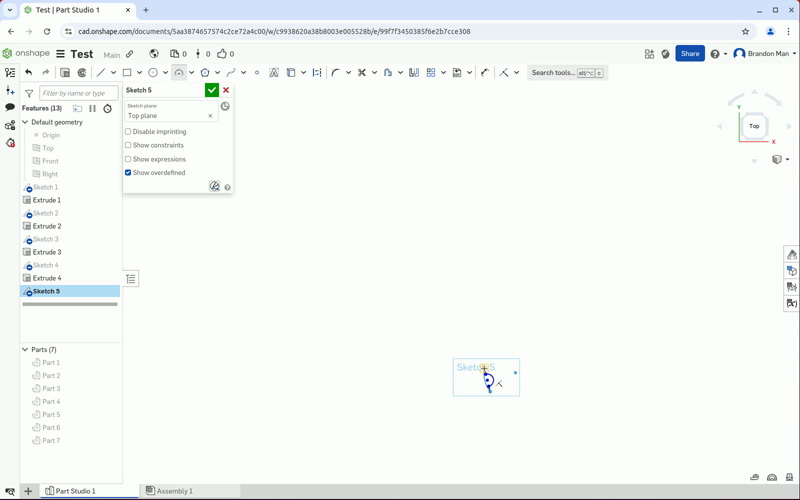
click(484, 368)
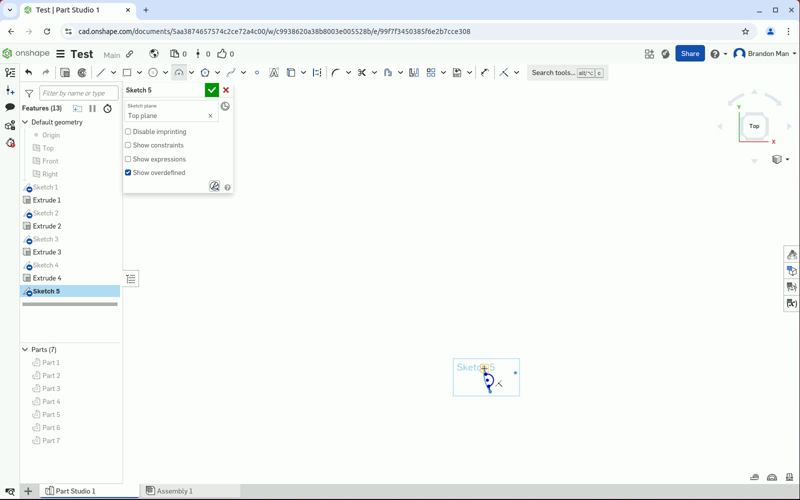
key_down(shift)
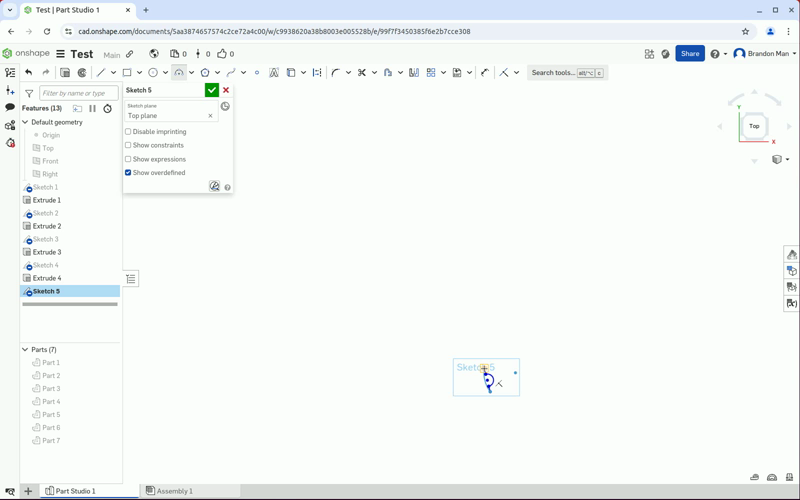
mouse_move(498, 376)
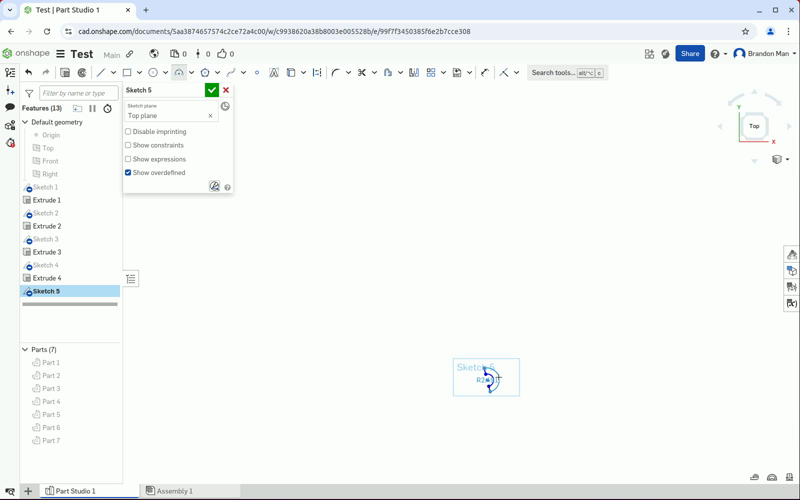
click(498, 376)
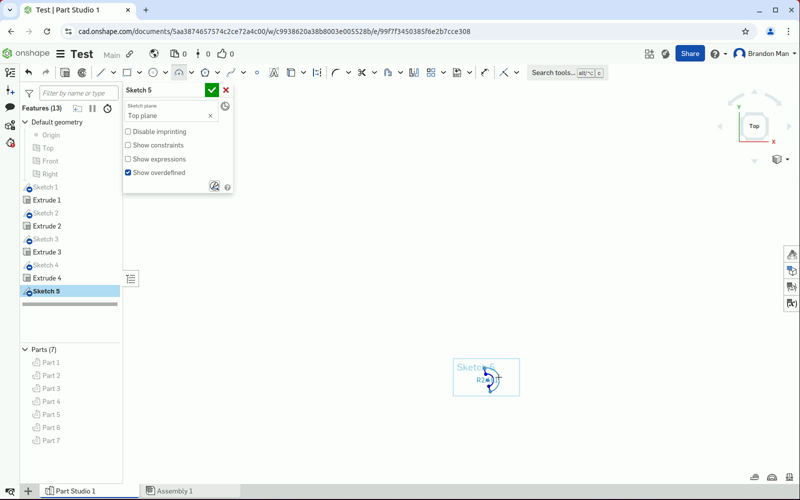
key_up(shift)
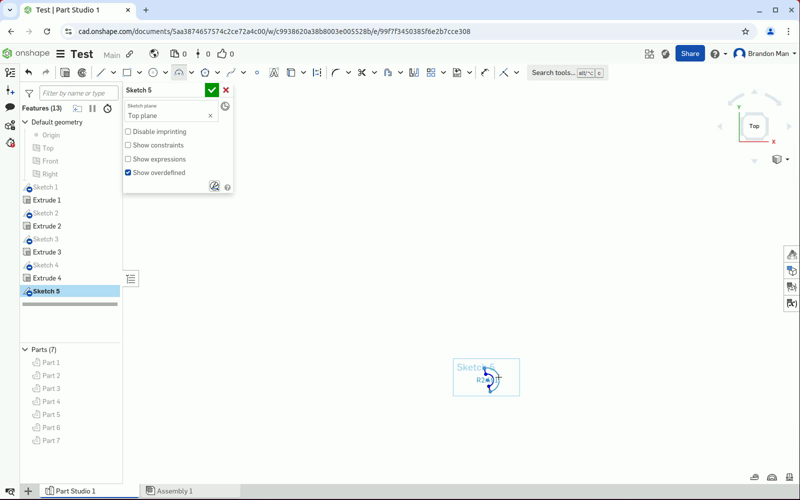
key(esc)
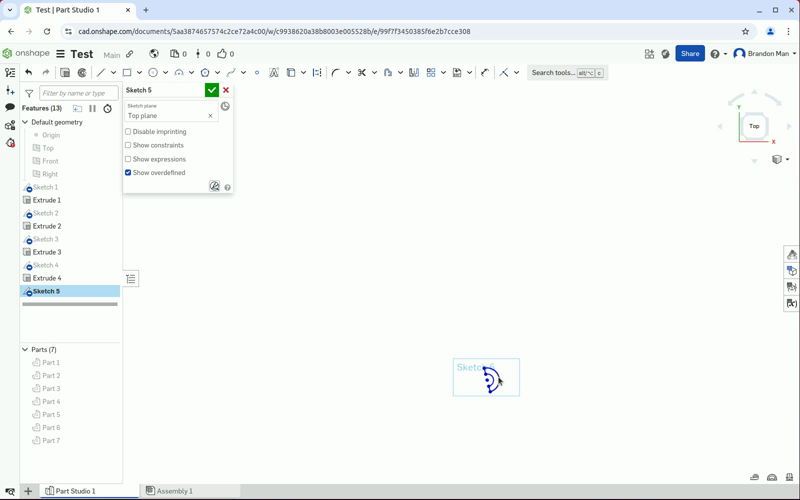
mouse_move(491, 373)
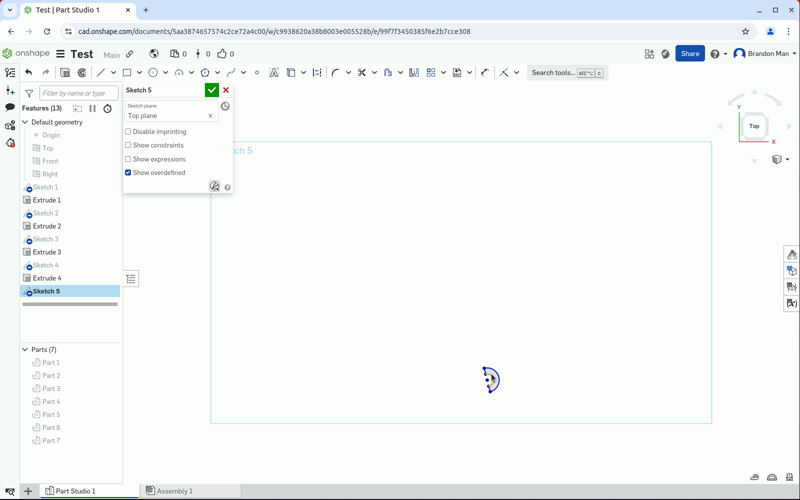
scroll(6)
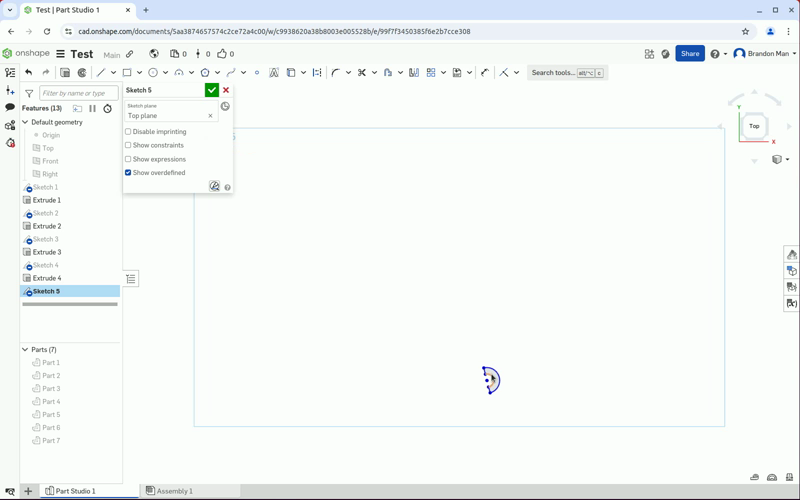
scroll(6)
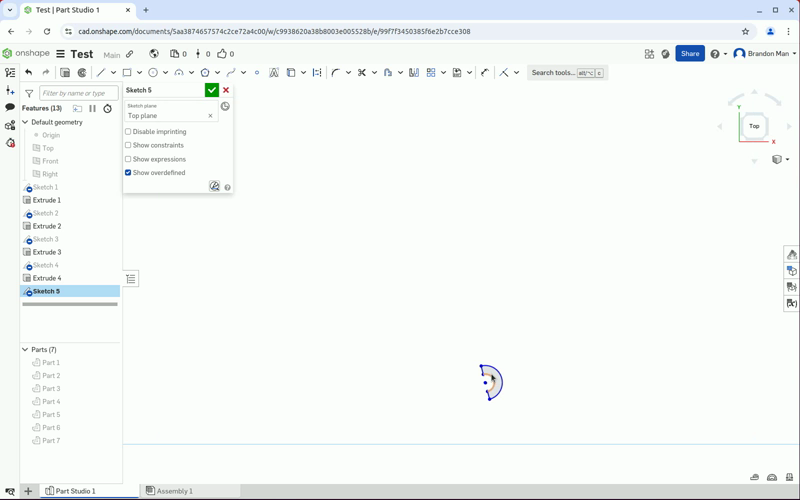
scroll(6)
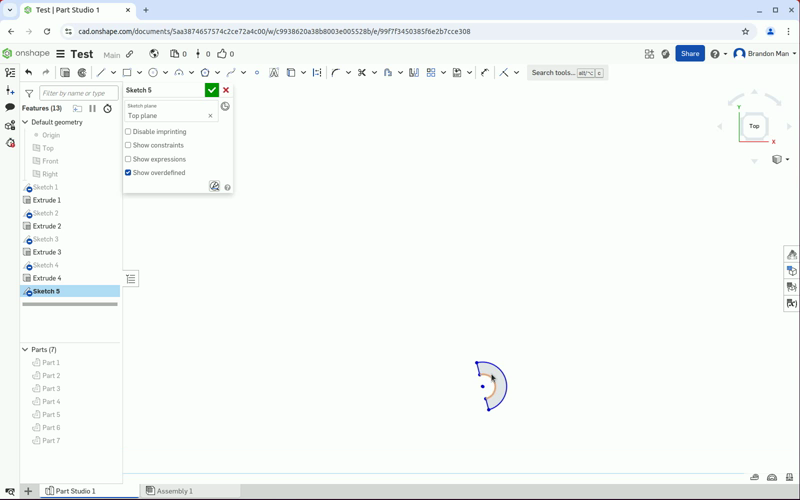
scroll(6)
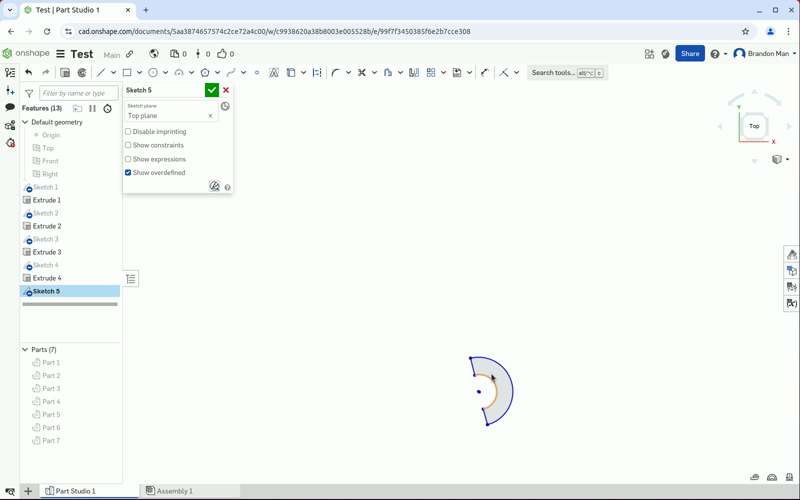
scroll(6)
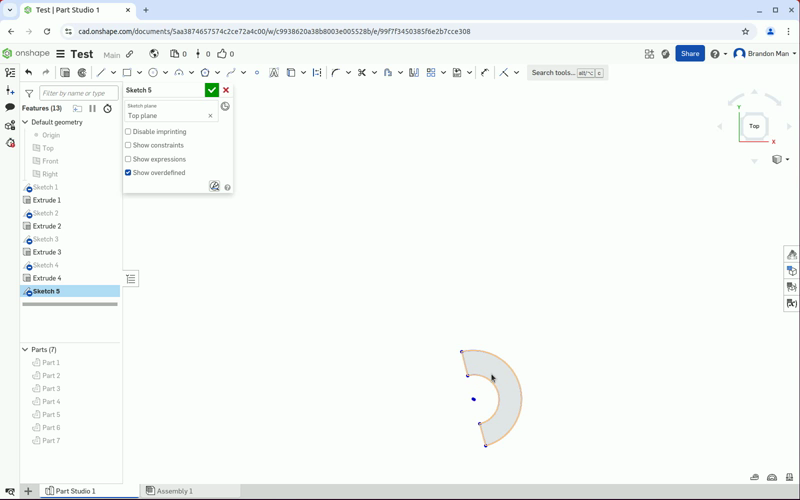
scroll(6)
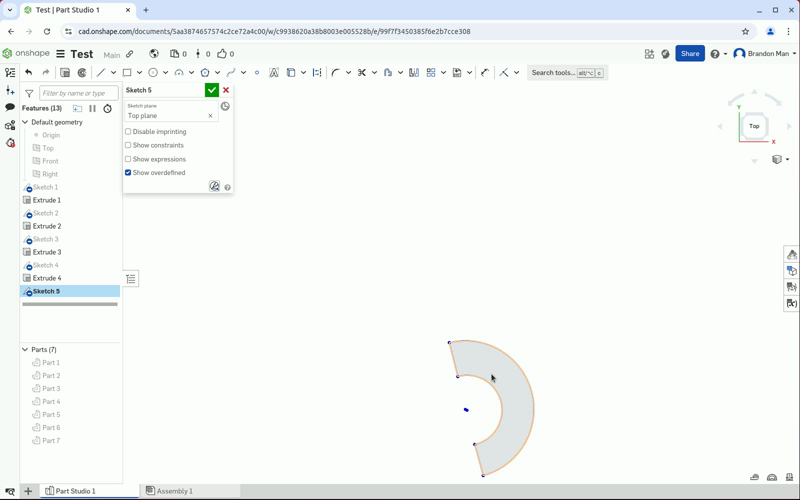
scroll(6)
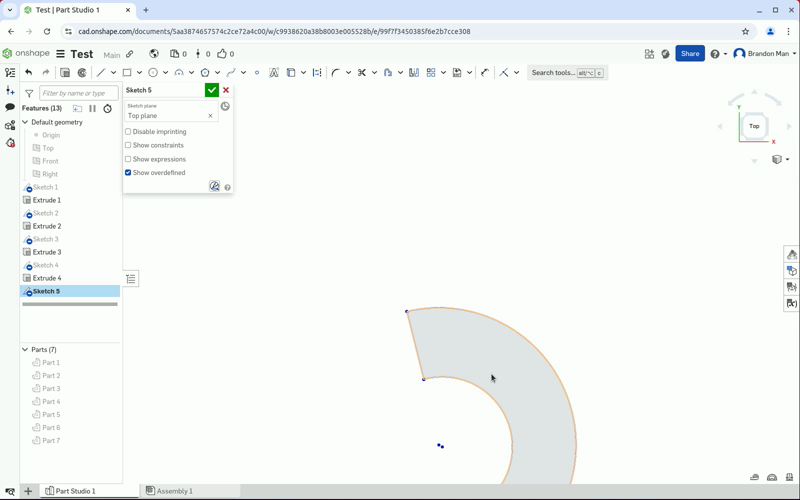
click(491, 373)
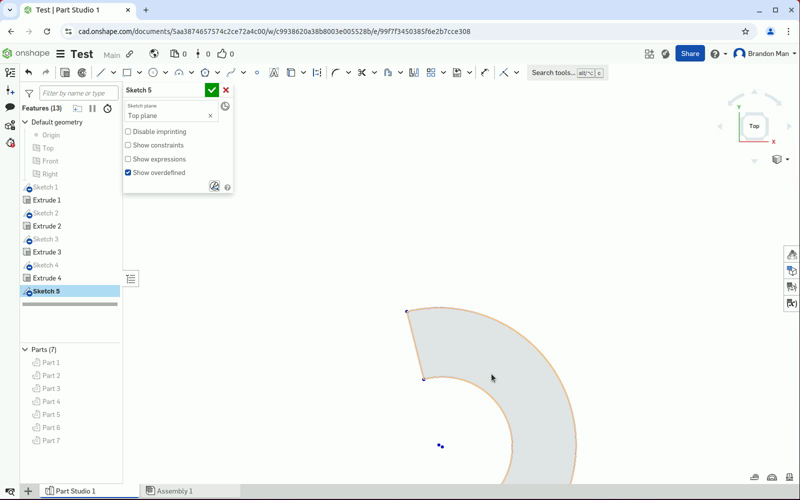
scroll(-6)
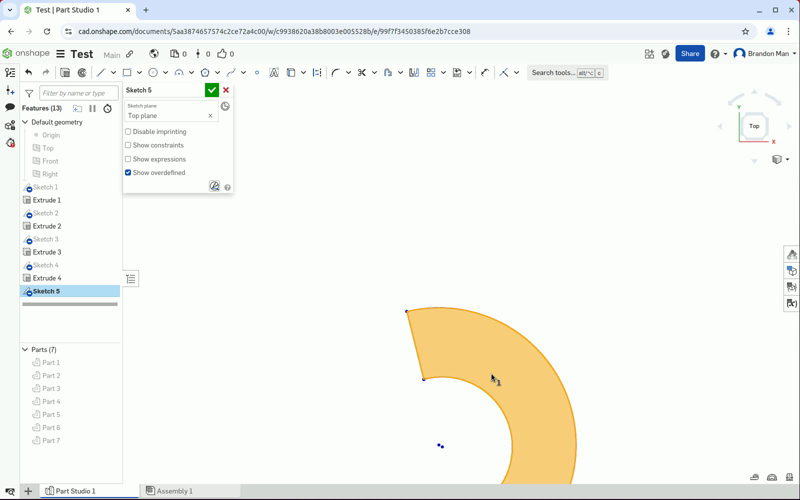
scroll(-6)
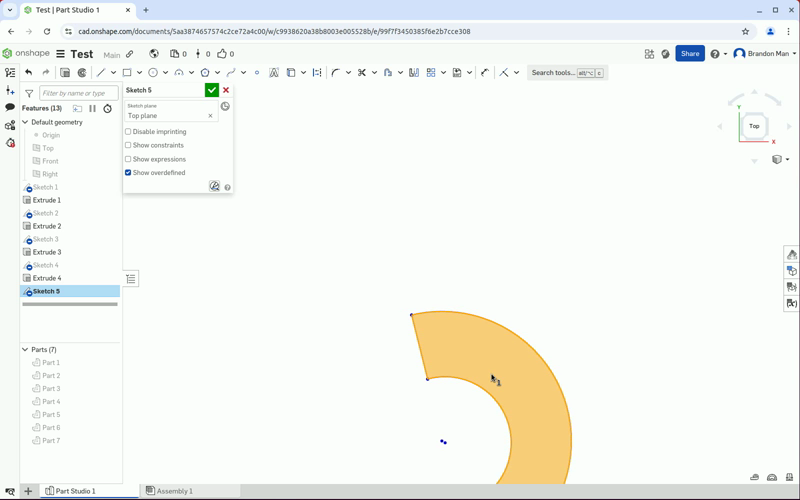
scroll(-6)
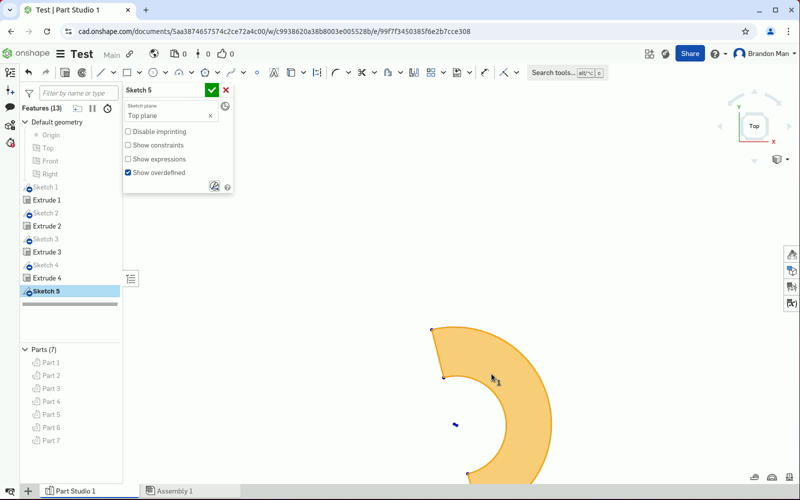
scroll(-6)
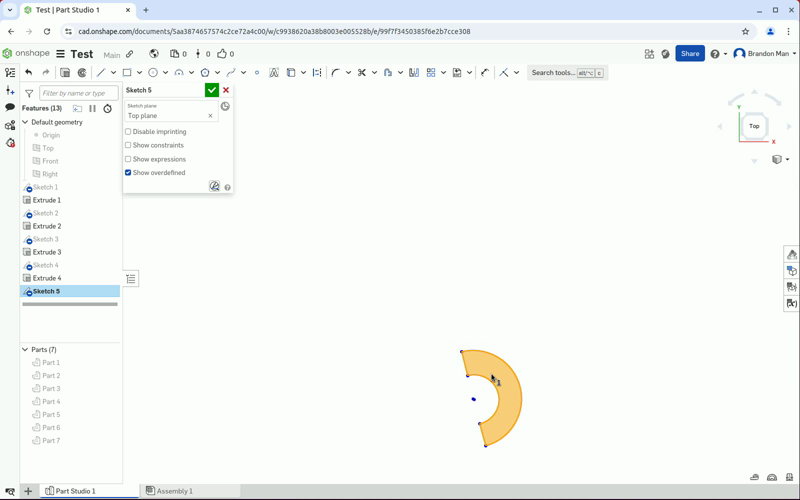
scroll(-6)
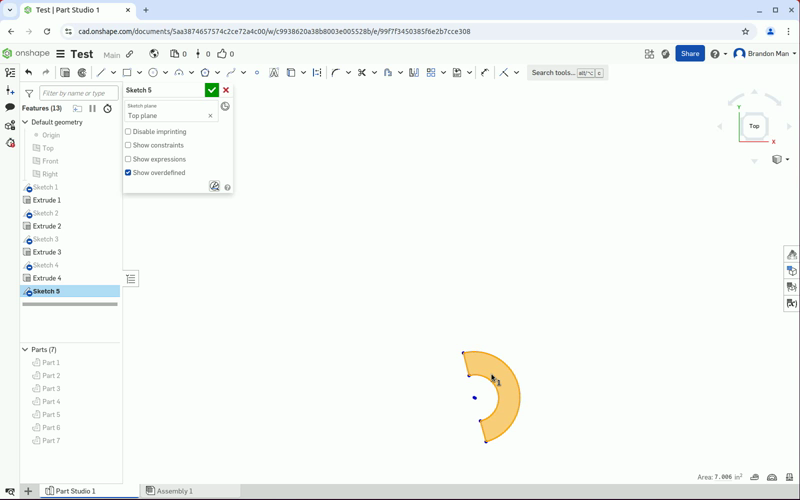
scroll(-6)
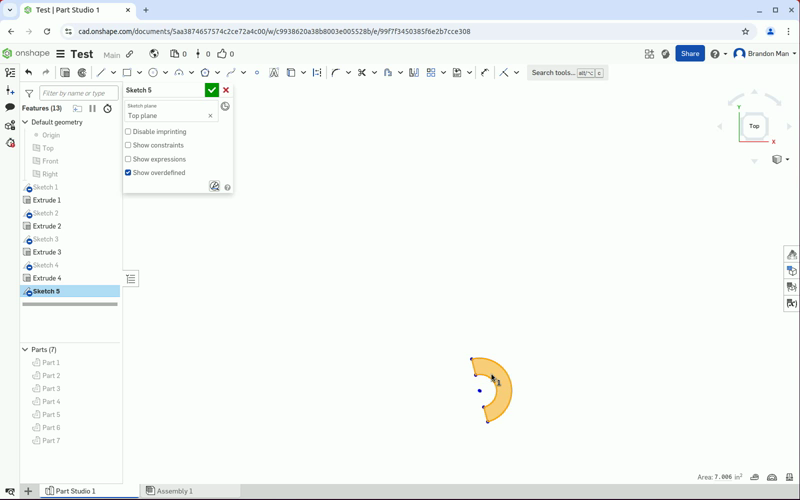
scroll(-6)
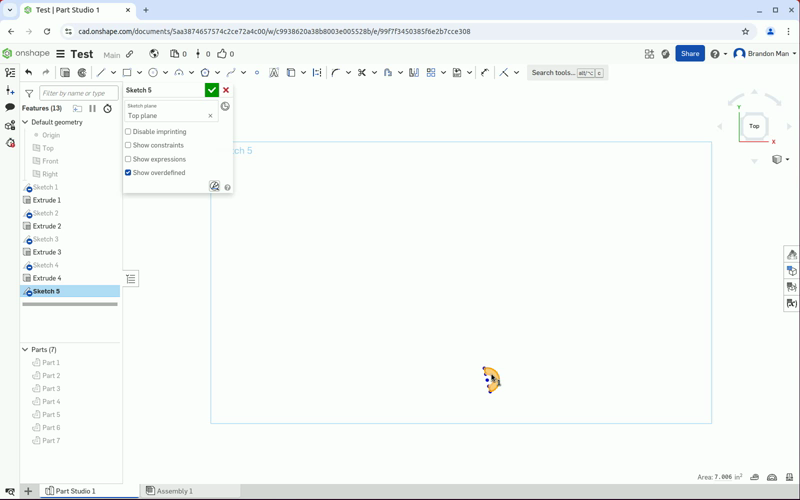
mouse_move(73, 352)
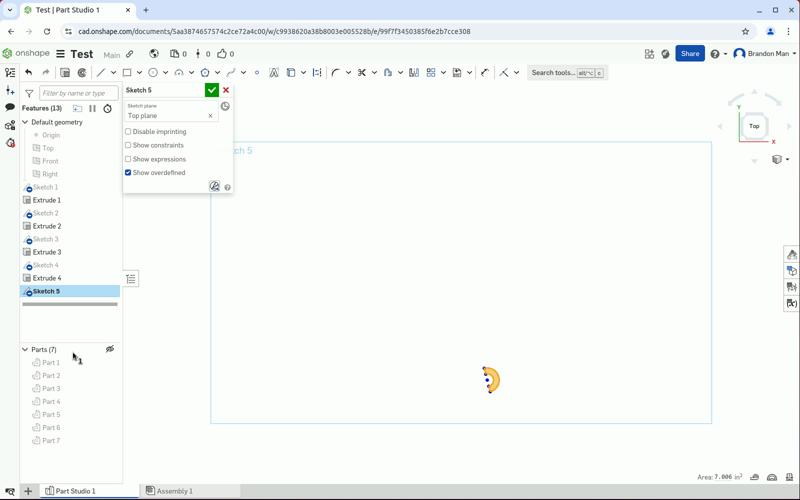
key(shift+y)
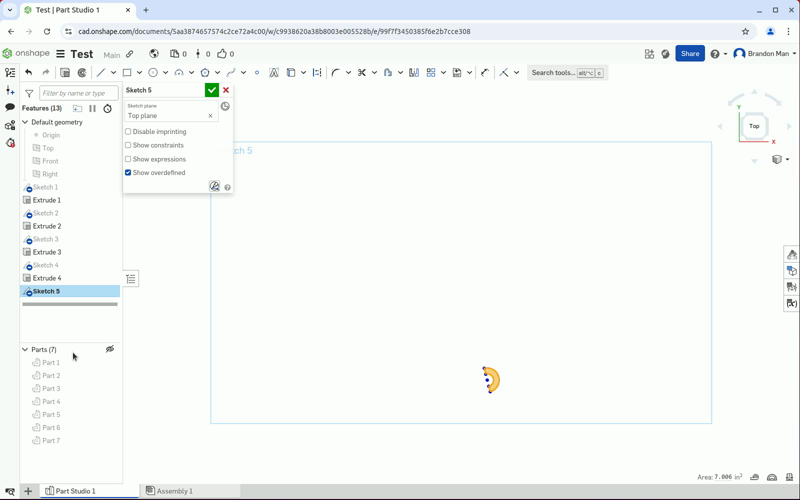
key(shift+e)
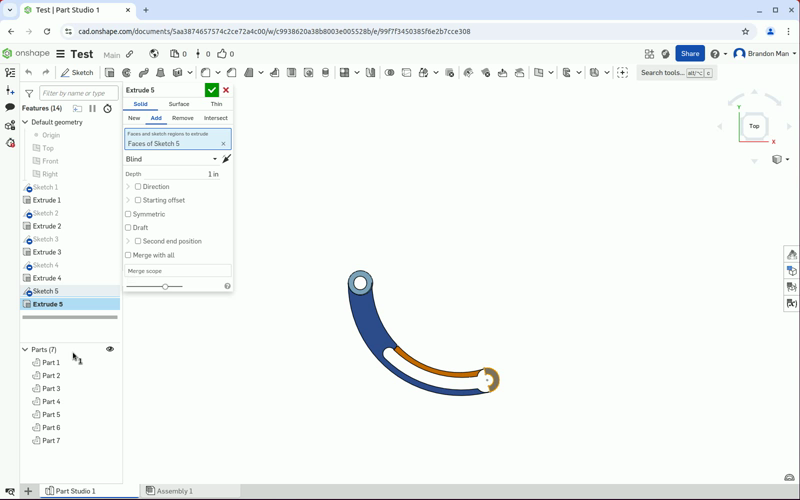
mouse_move(143, 106)
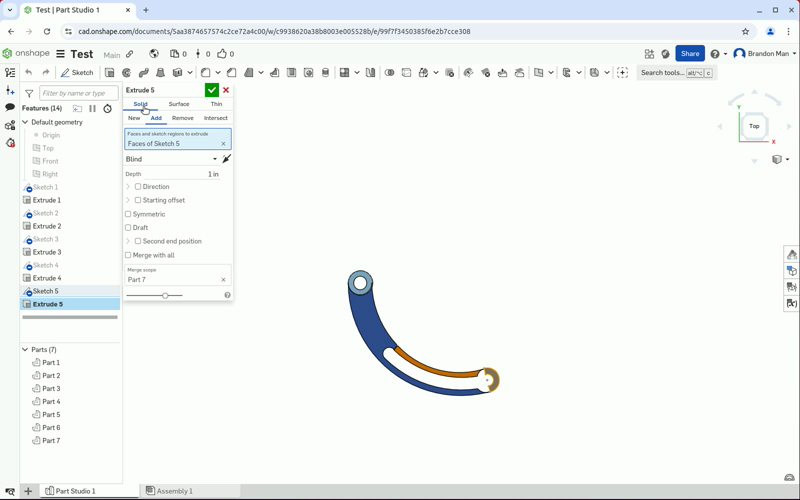
click(143, 106)
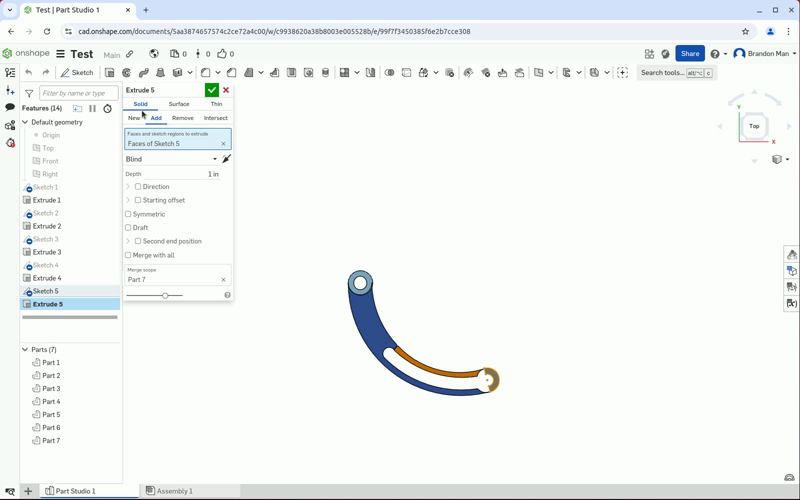
mouse_move(137, 120)
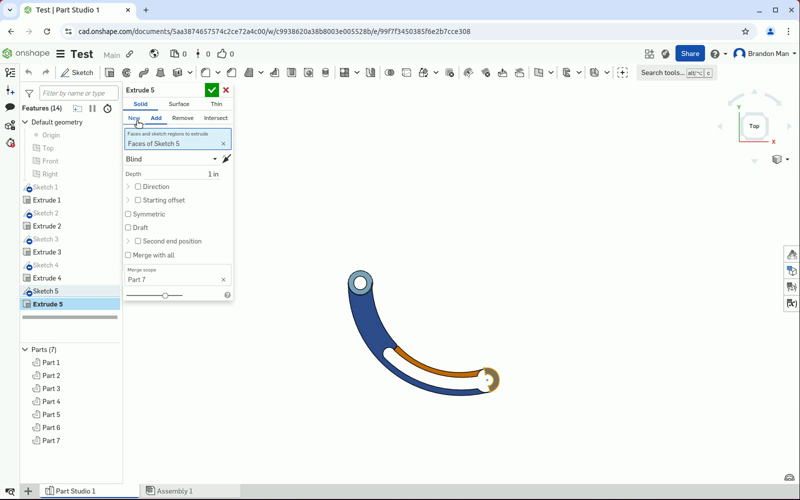
click(137, 120)
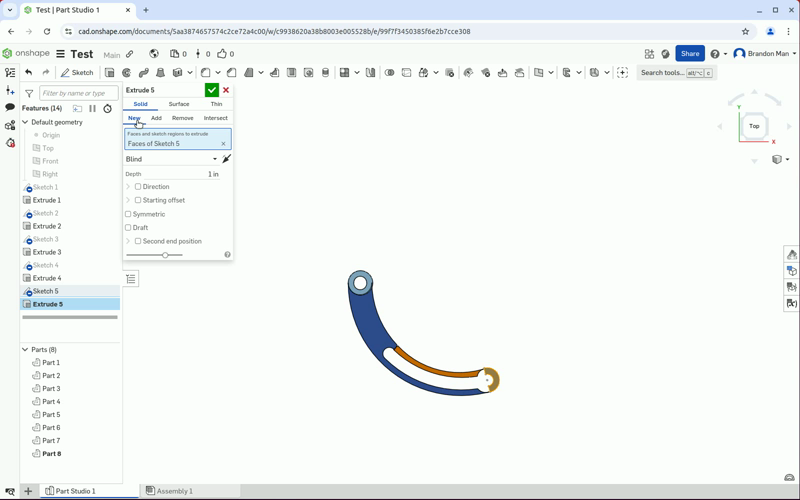
key(tab, 4)
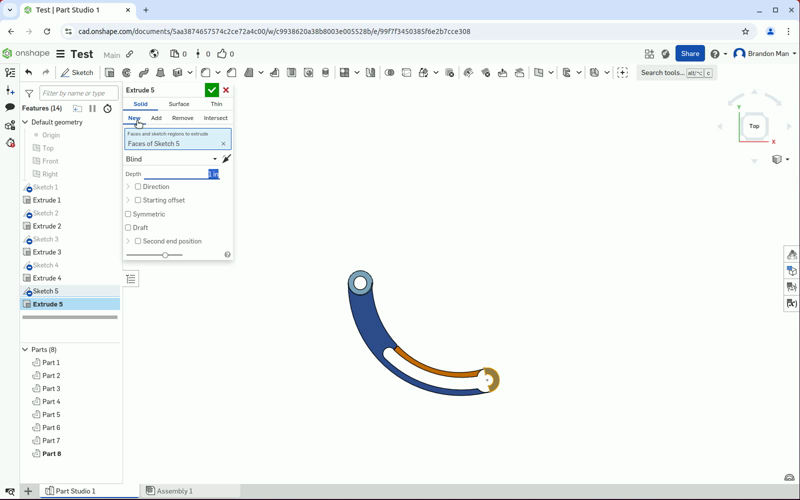
text(-2.407)
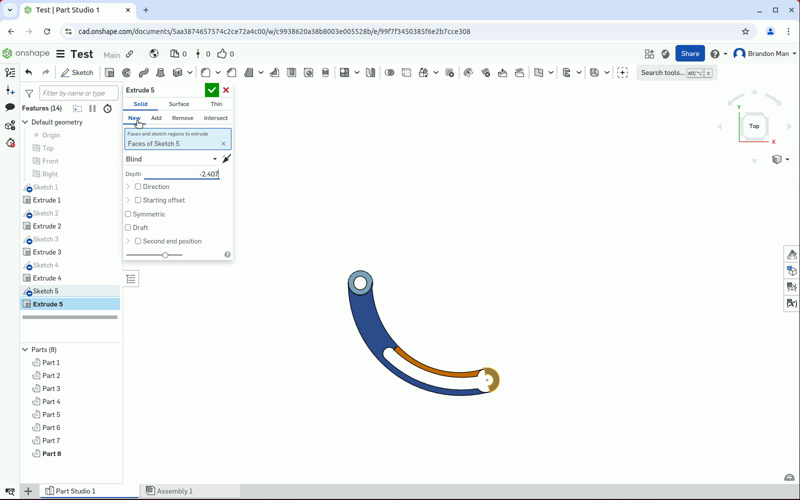
key(enter)
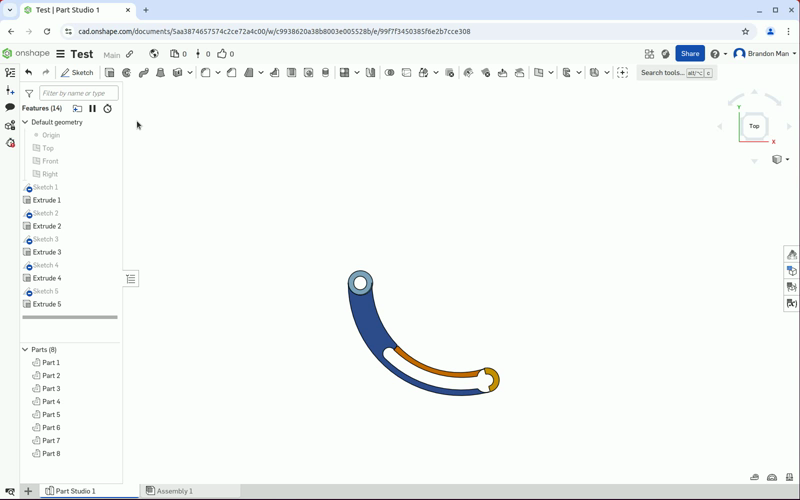
key(shift+h)
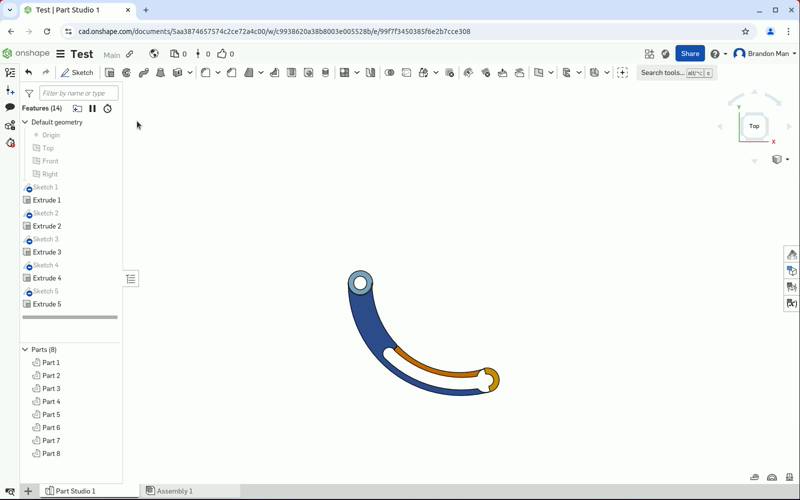
key(shift+h)
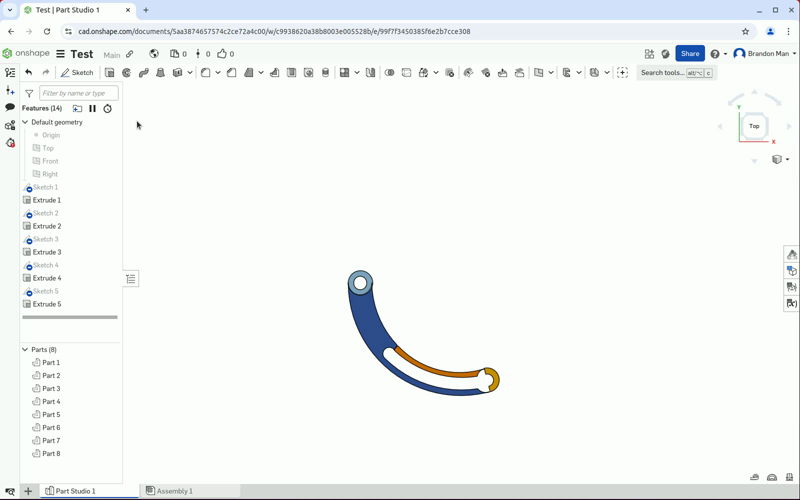
mouse_move(73, 189)
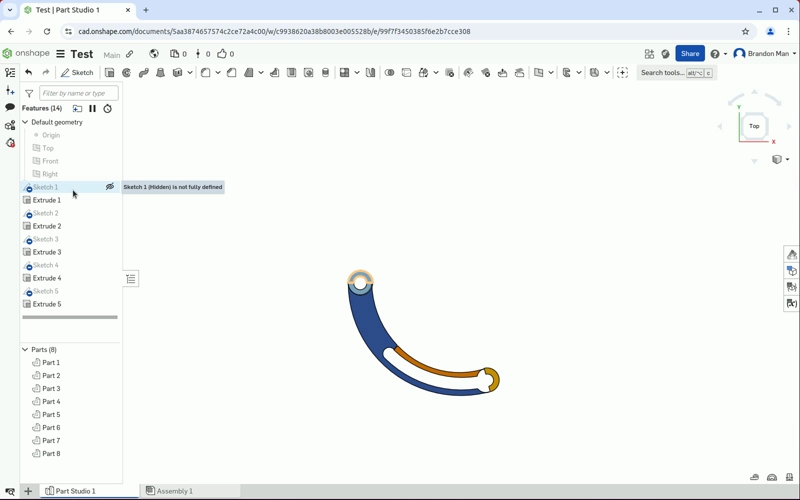
click(73, 189)
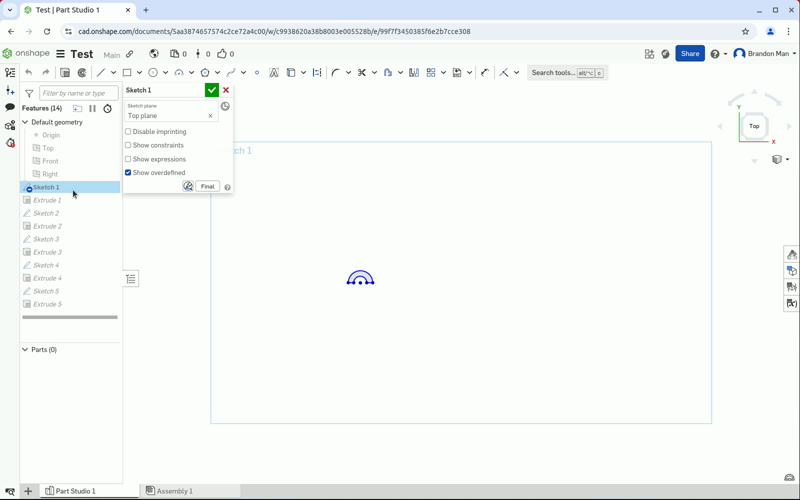
mouse_move(229, 92)
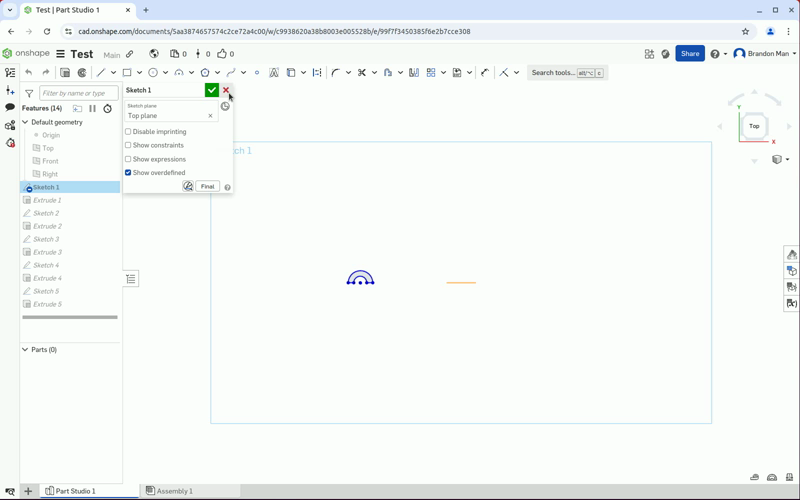
click(229, 92)
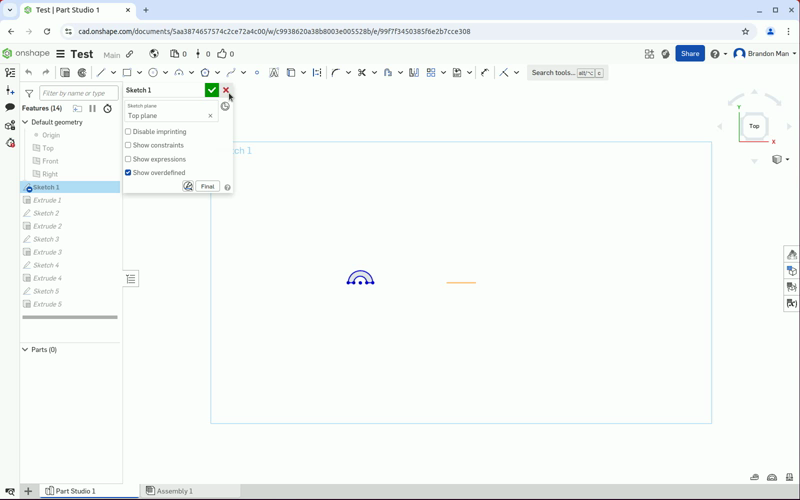
key(shift+s)
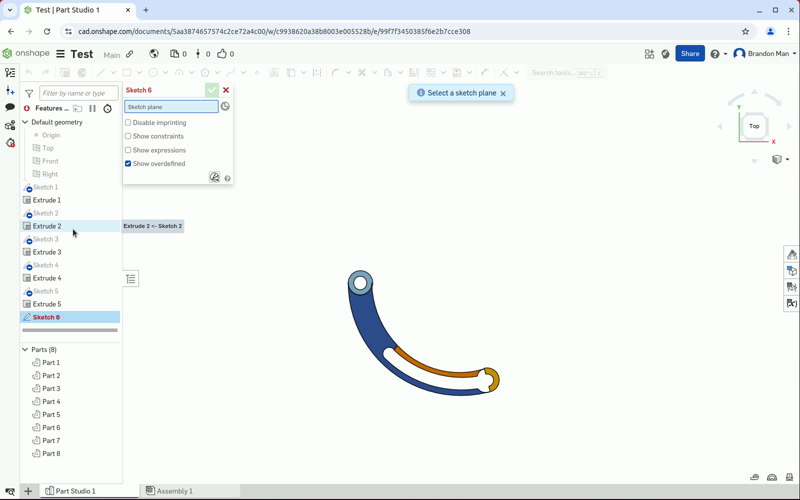
scroll(3)
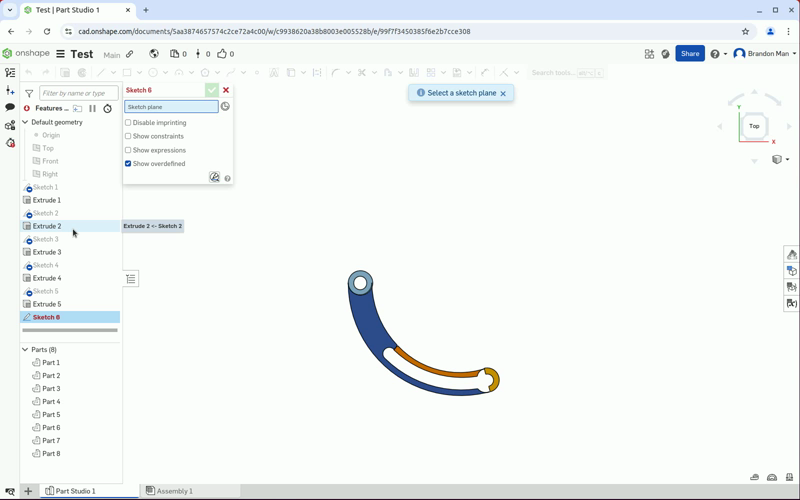
mouse_move(73, 150)
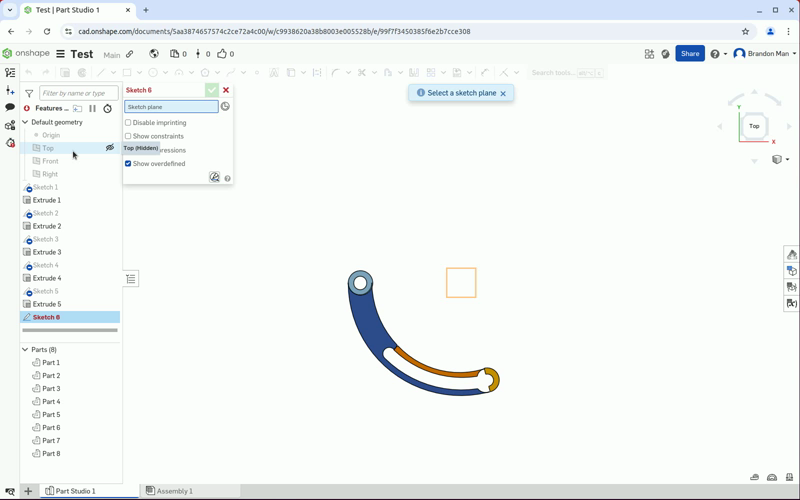
click(73, 150)
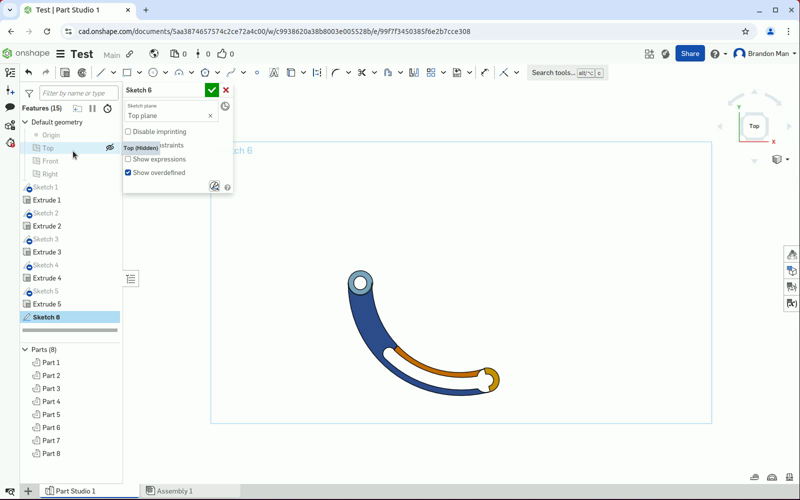
mouse_move(73, 352)
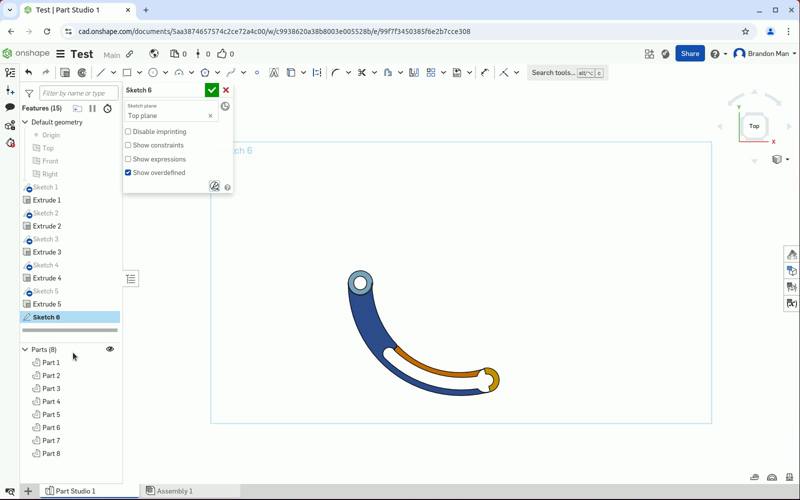
key(y)
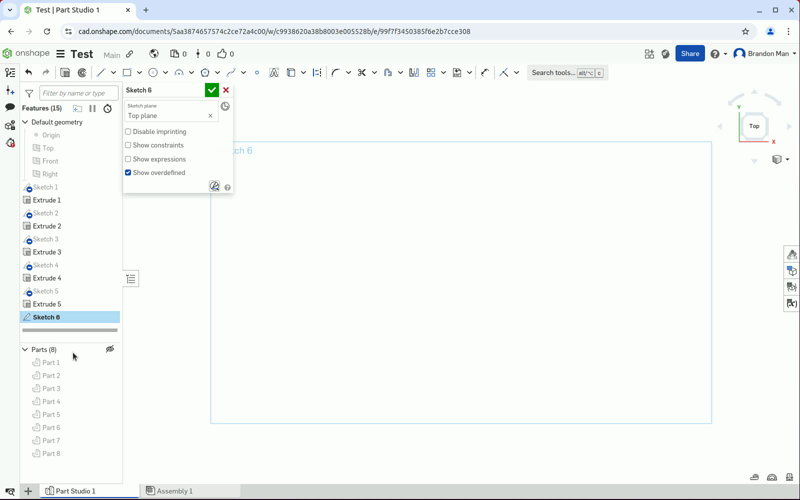
key(a)
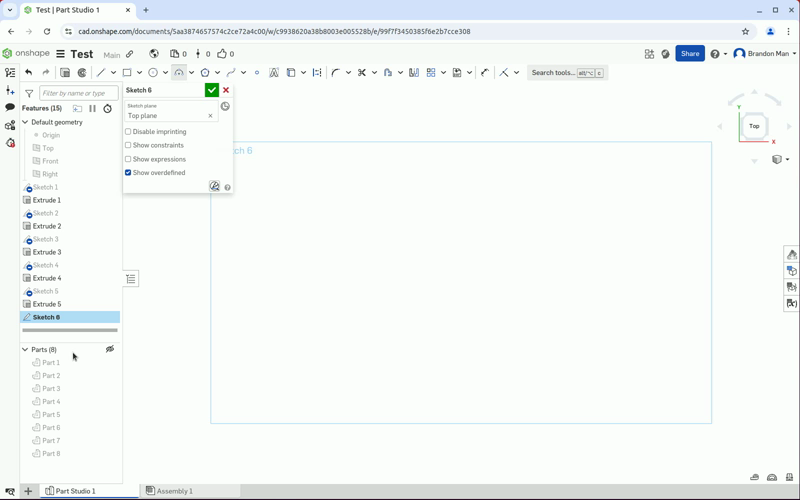
key_down(shift)
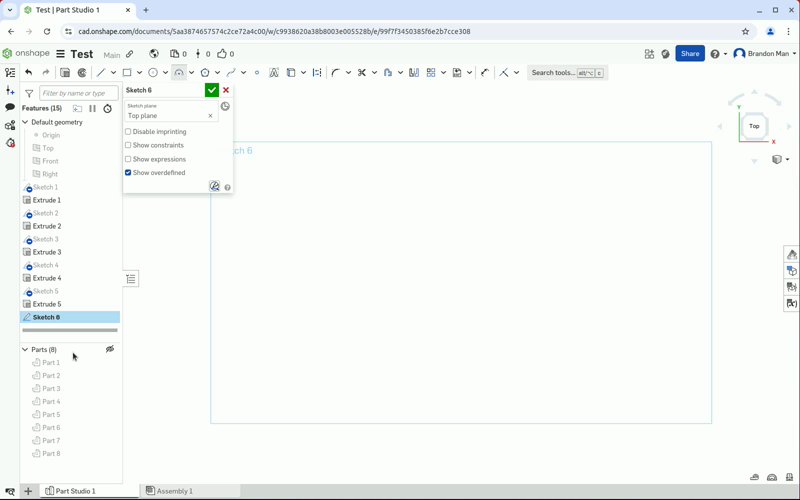
mouse_move(476, 376)
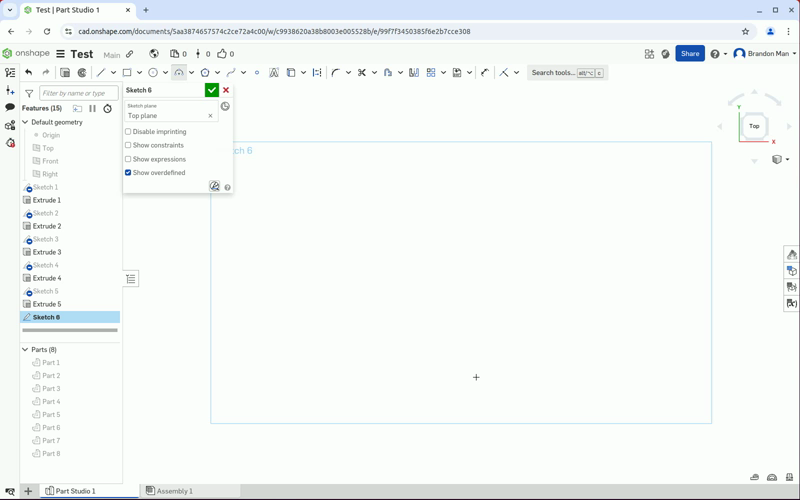
click(476, 376)
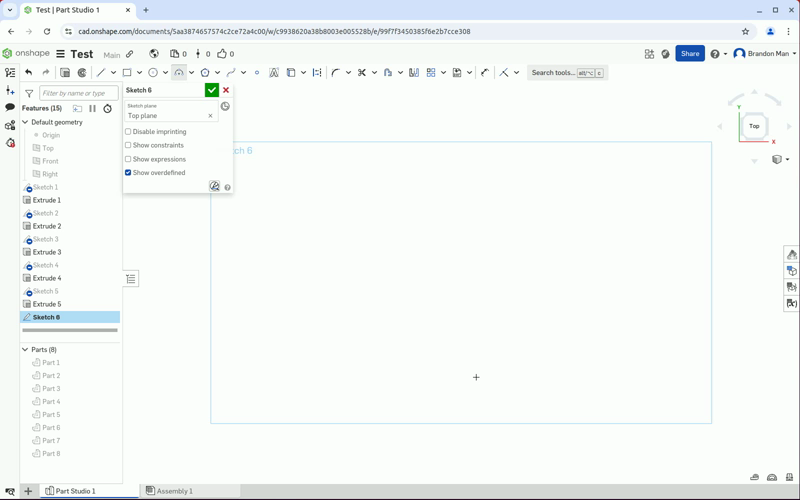
key_up(shift)
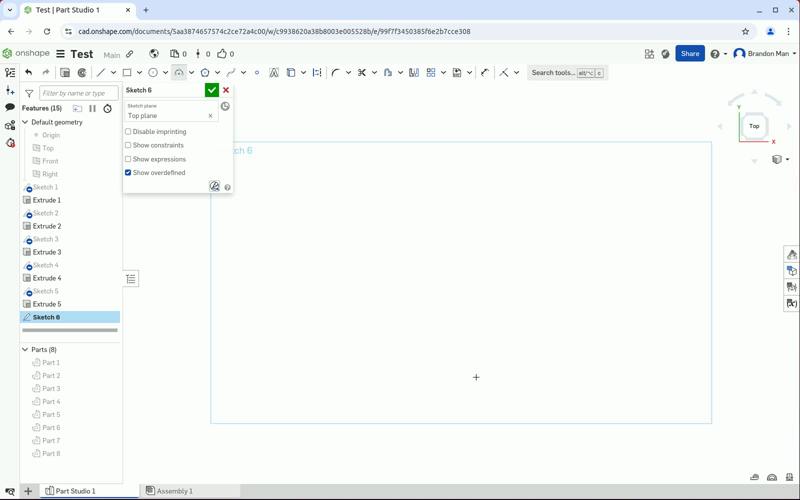
key_down(shift)
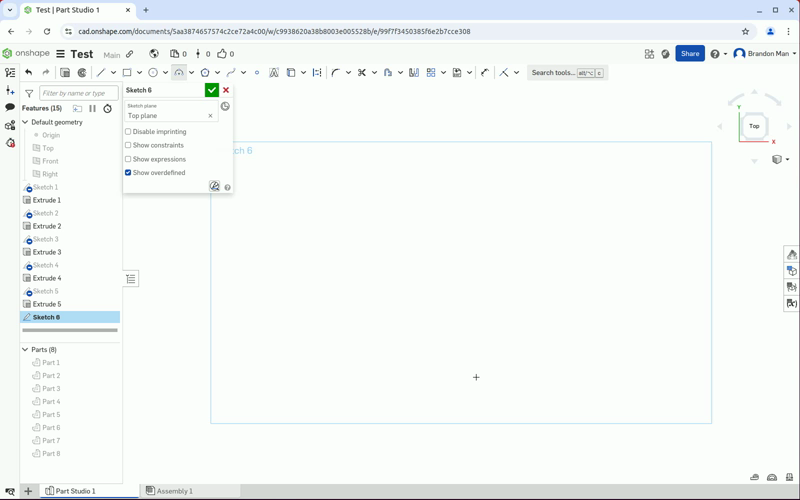
mouse_move(486, 374)
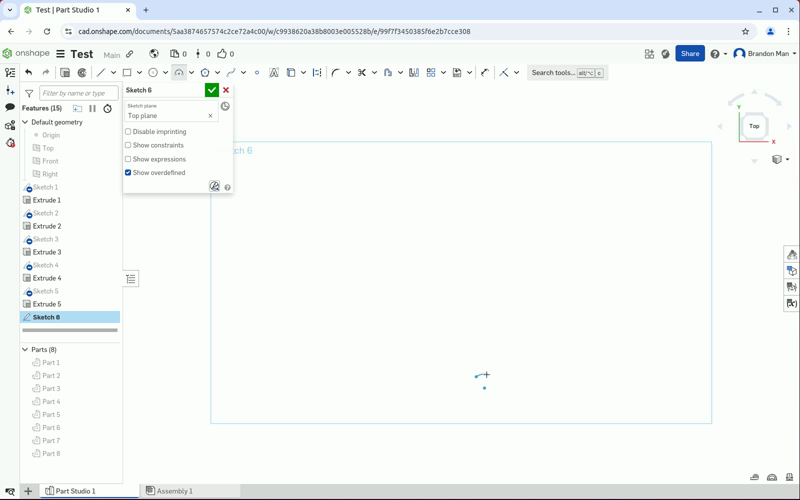
click(486, 374)
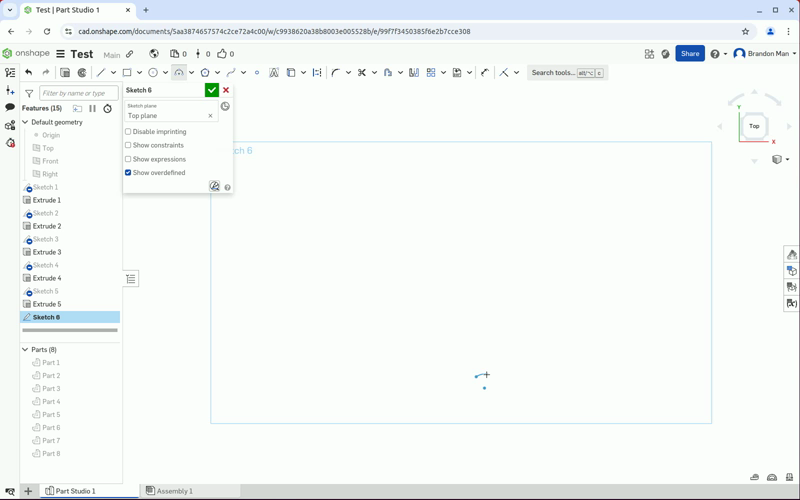
mouse_move(481, 375)
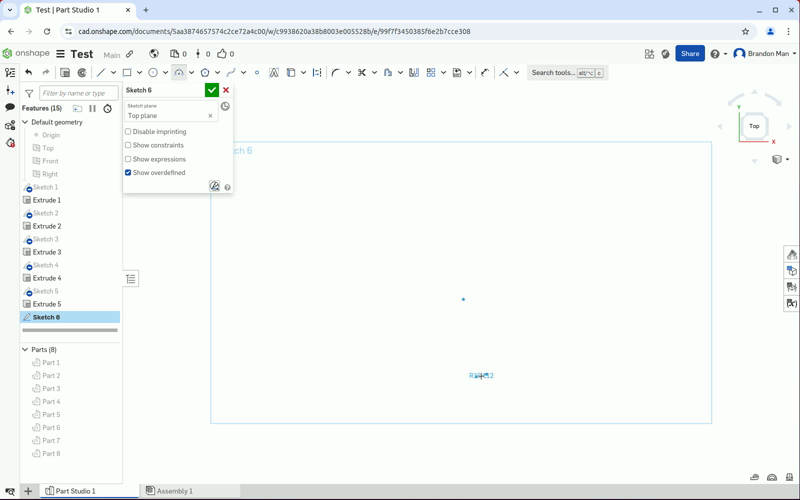
click(481, 375)
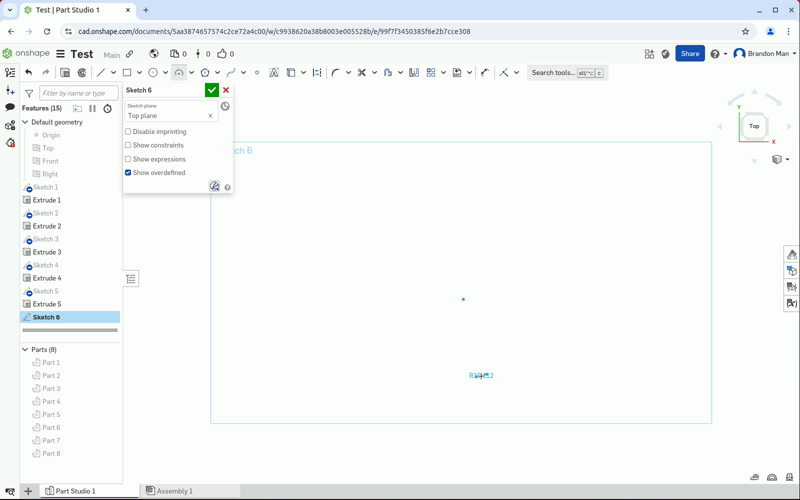
key_up(shift)
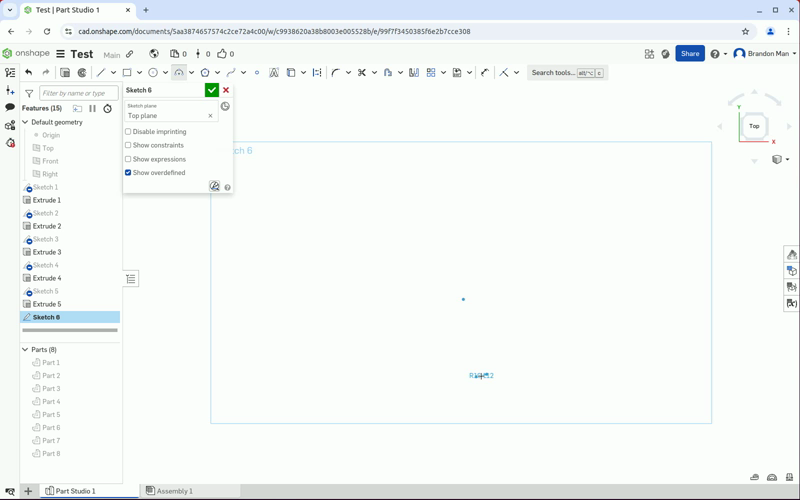
key(esc)
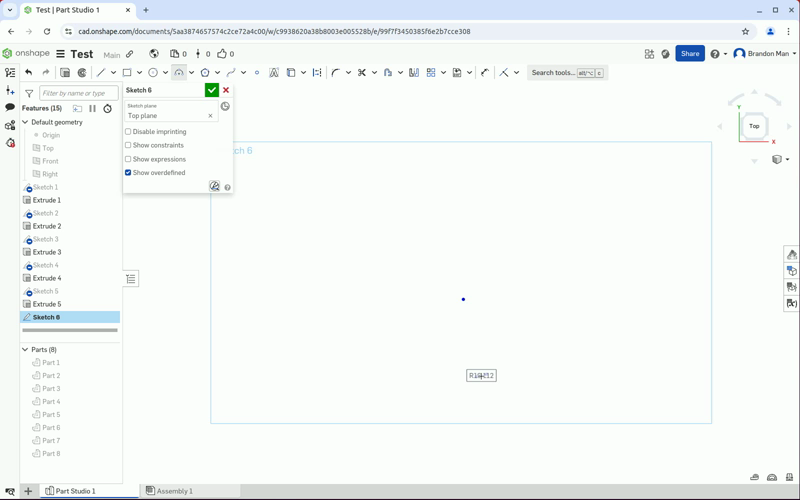
key(l)
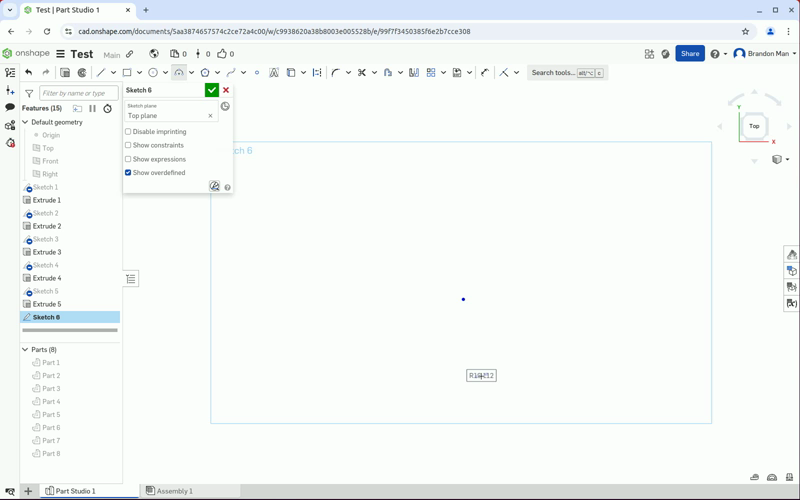
mouse_move(486, 374)
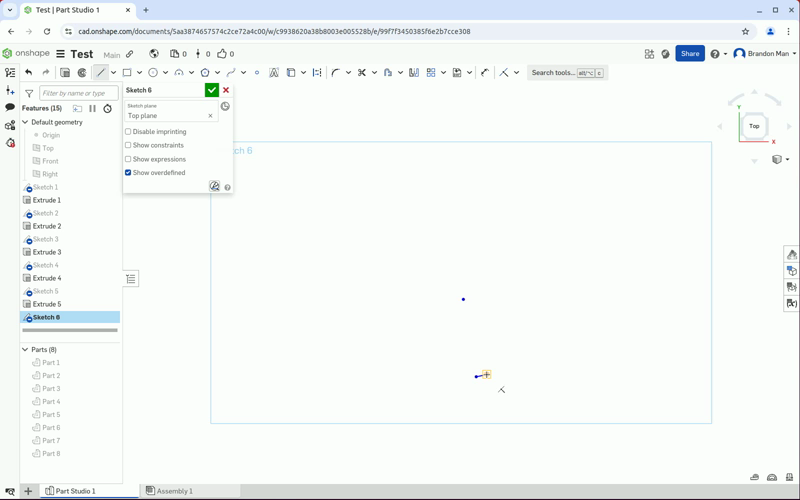
click(486, 374)
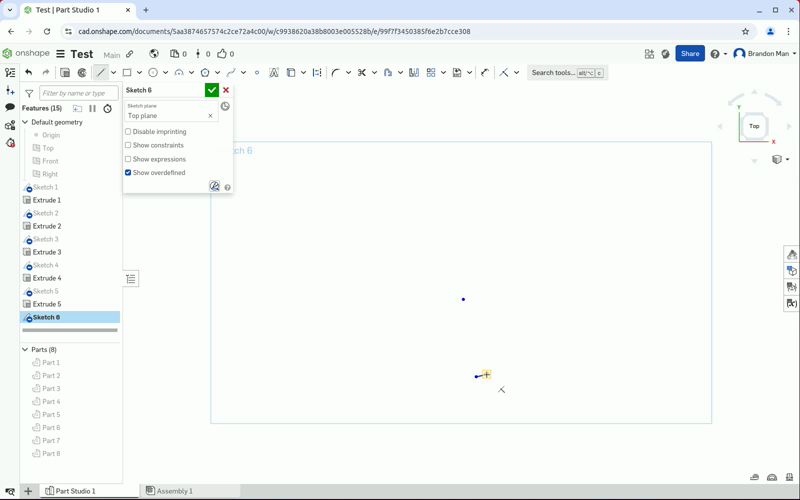
key_down(shift)
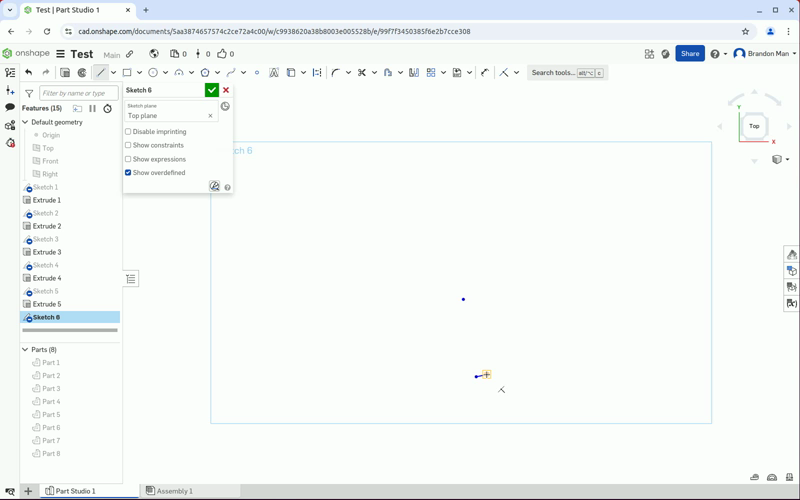
mouse_move(516, 374)
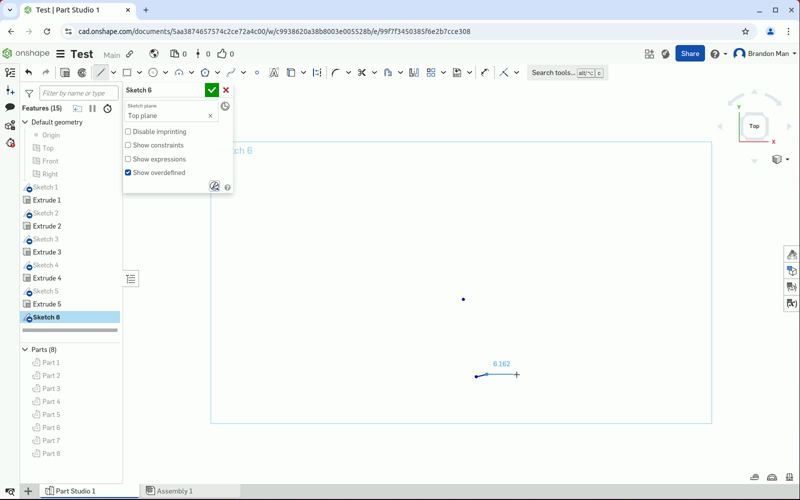
mouse_move(484, 368)
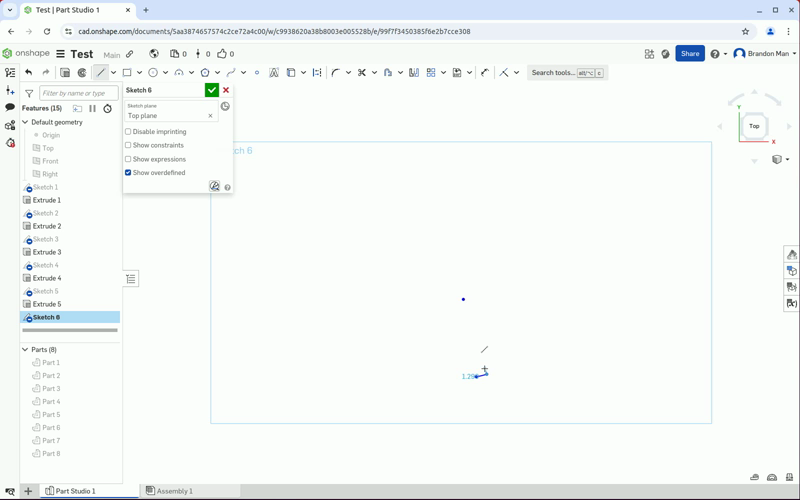
scroll(6)
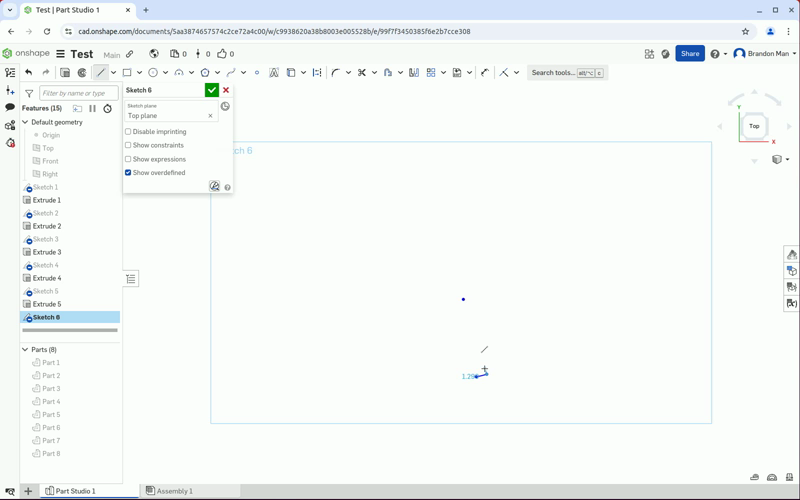
scroll(6)
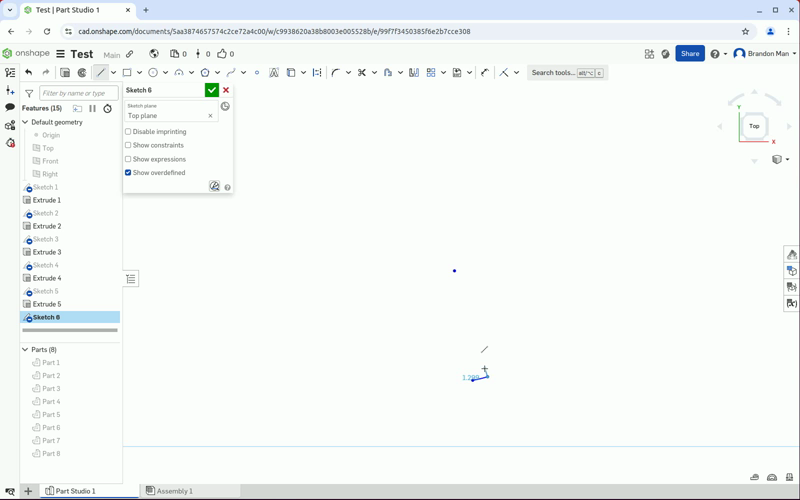
scroll(6)
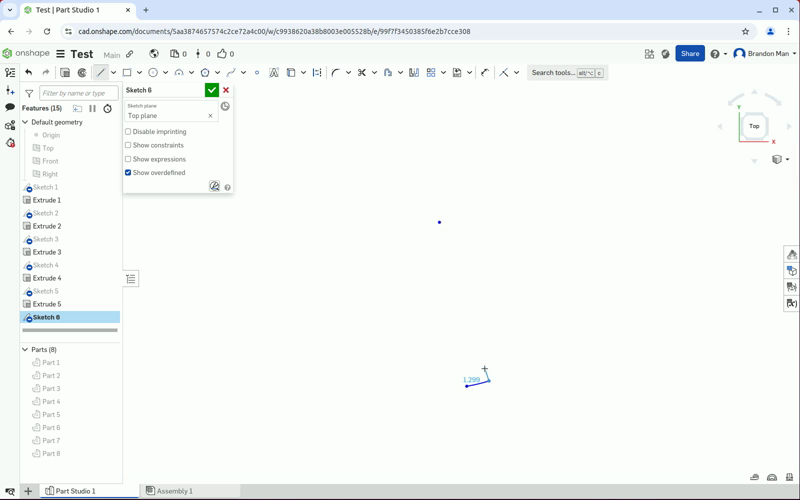
scroll(6)
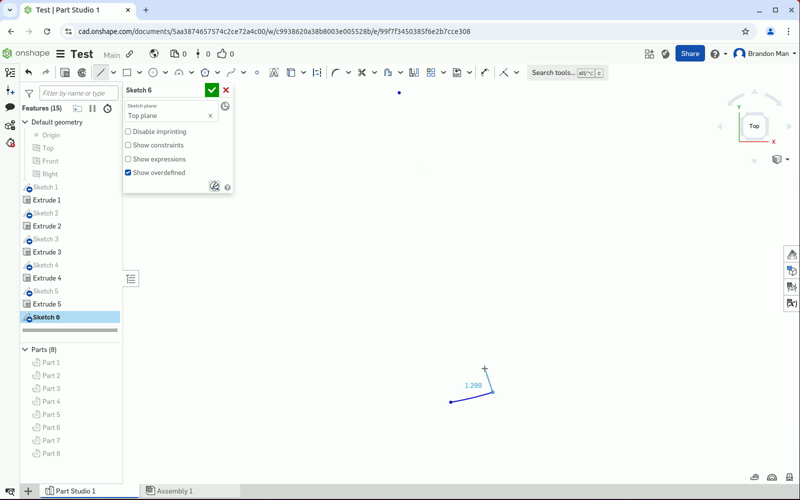
scroll(6)
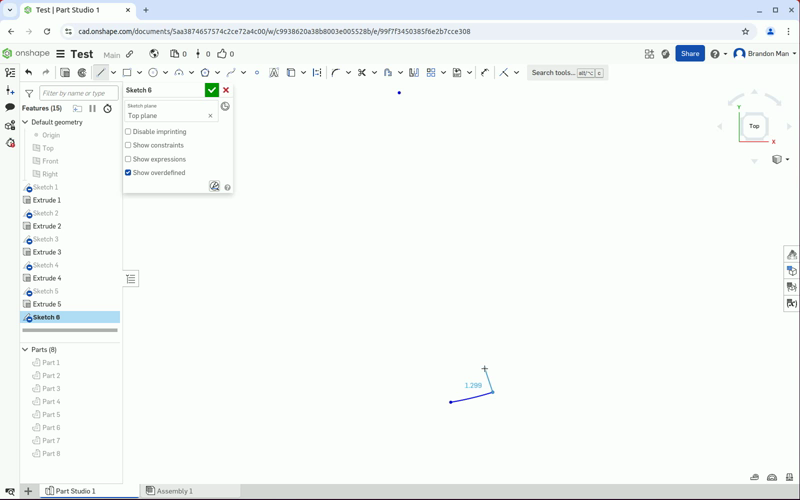
scroll(6)
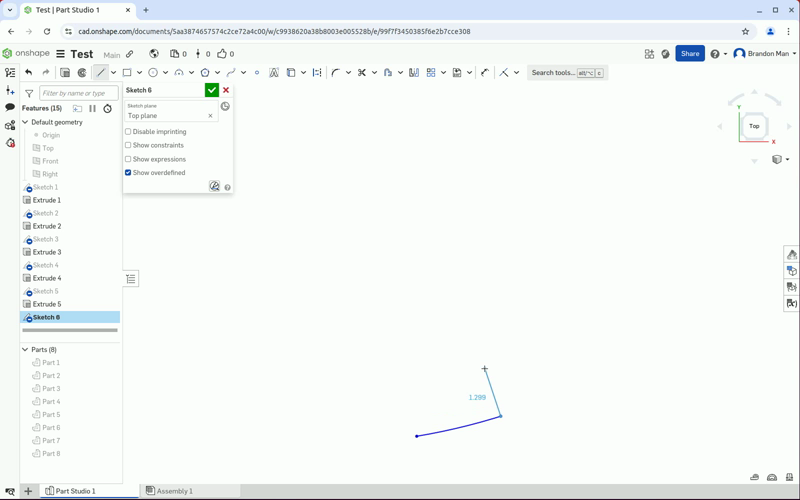
scroll(6)
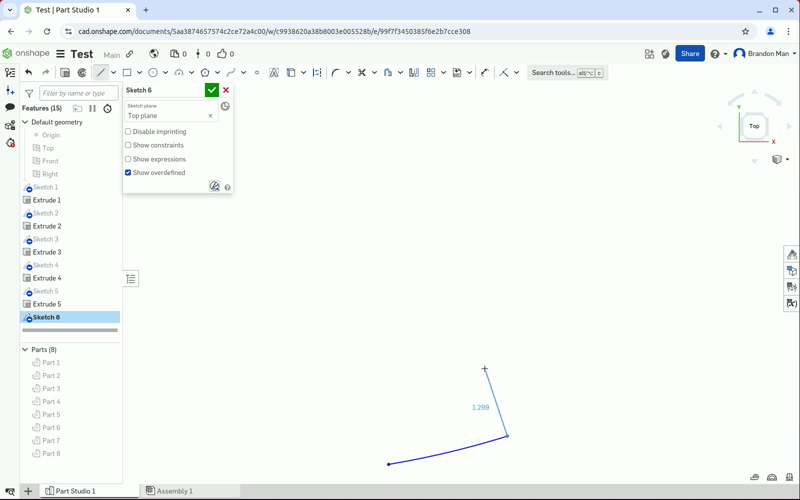
click(484, 368)
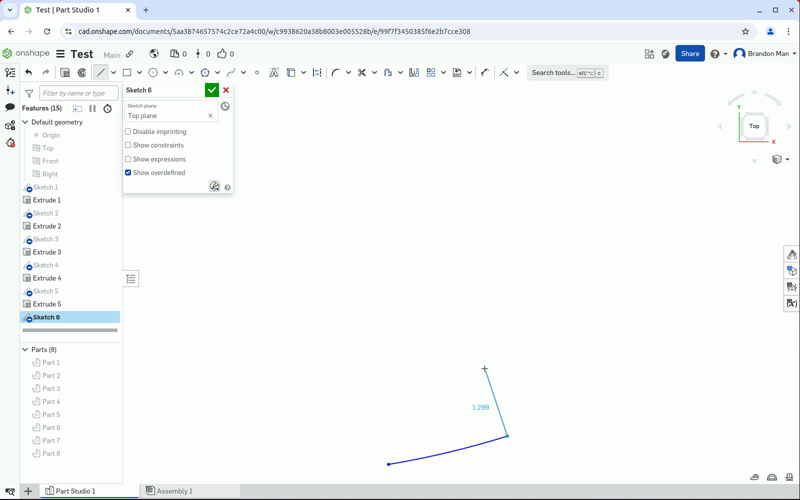
scroll(-6)
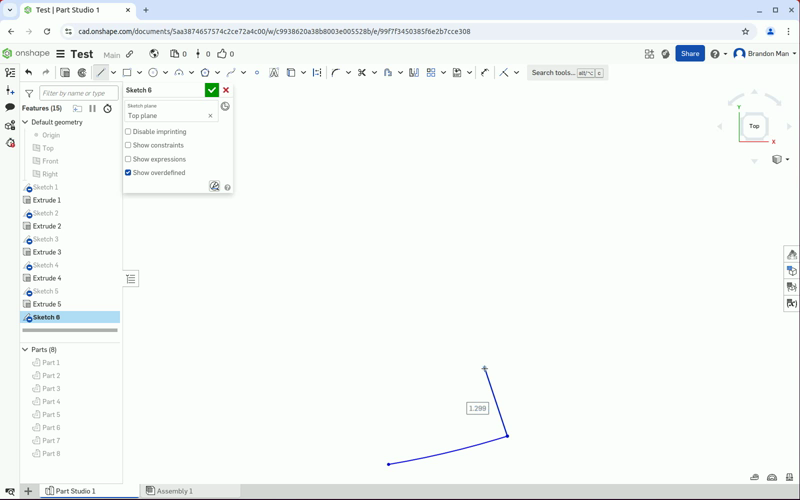
scroll(-6)
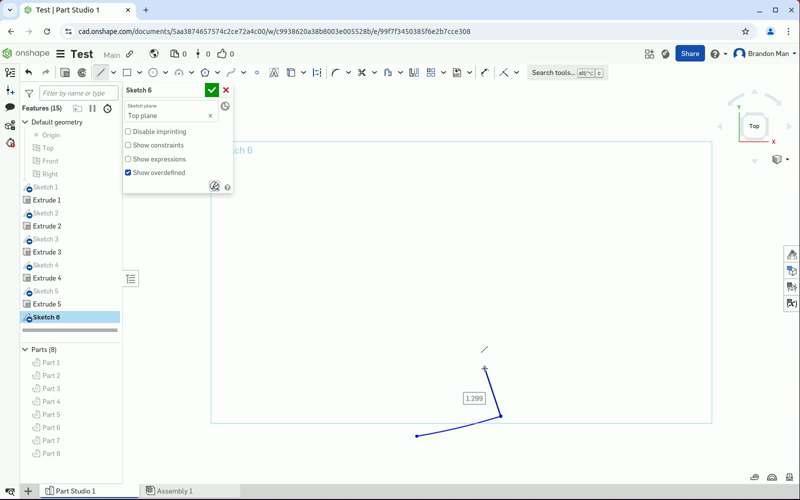
scroll(-6)
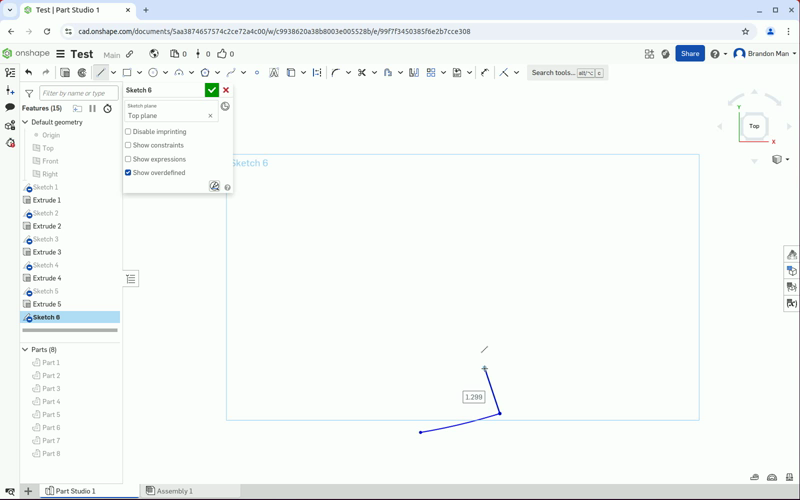
scroll(-6)
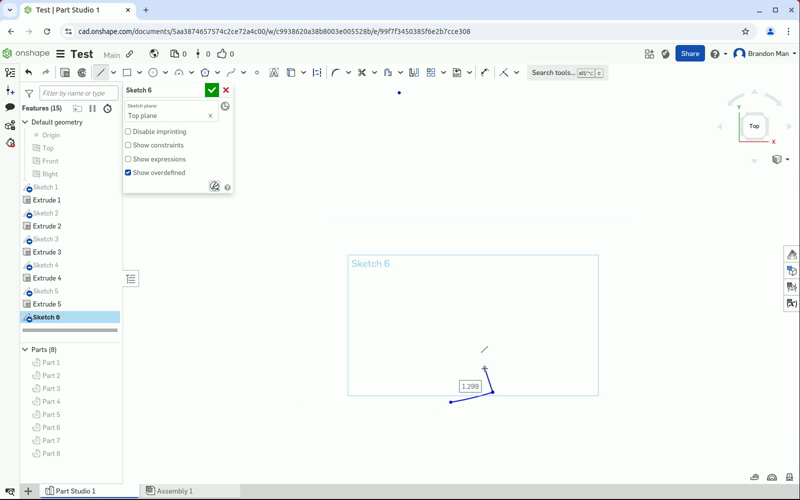
scroll(-6)
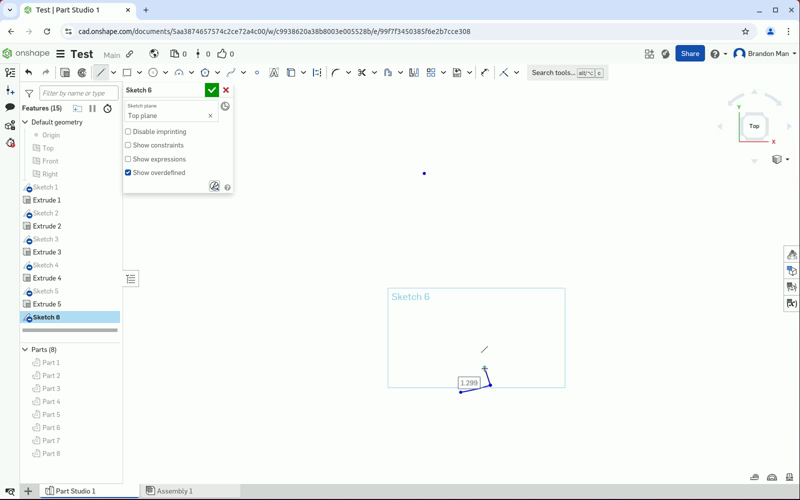
scroll(-6)
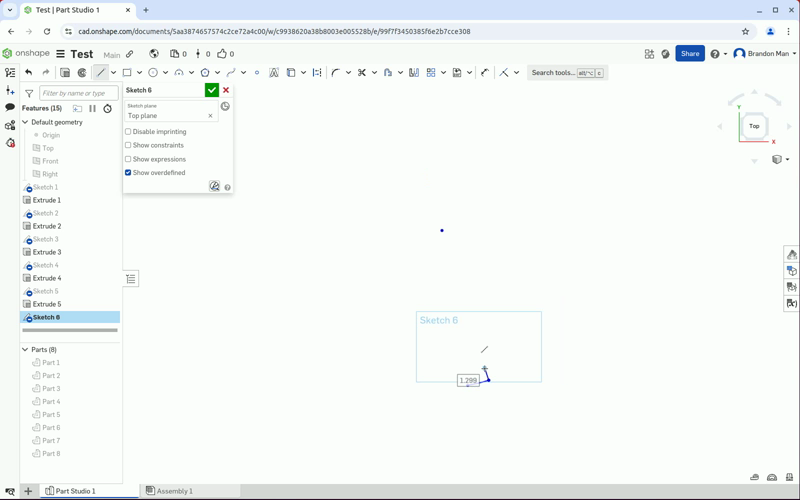
scroll(-6)
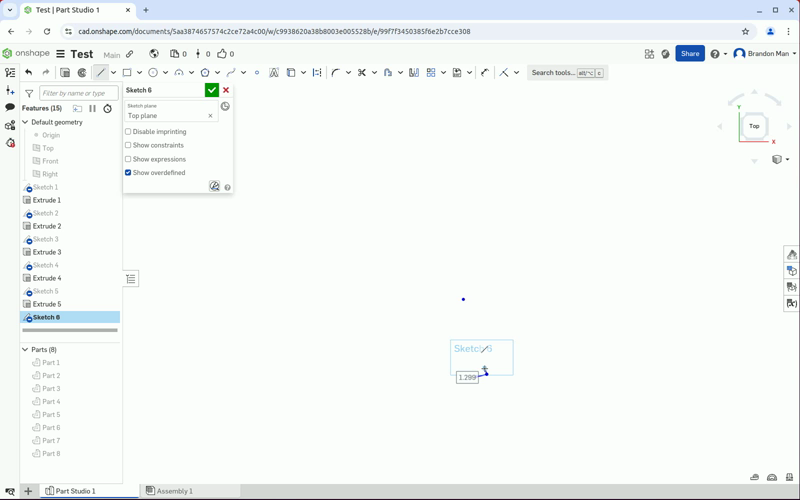
key_up(shift)
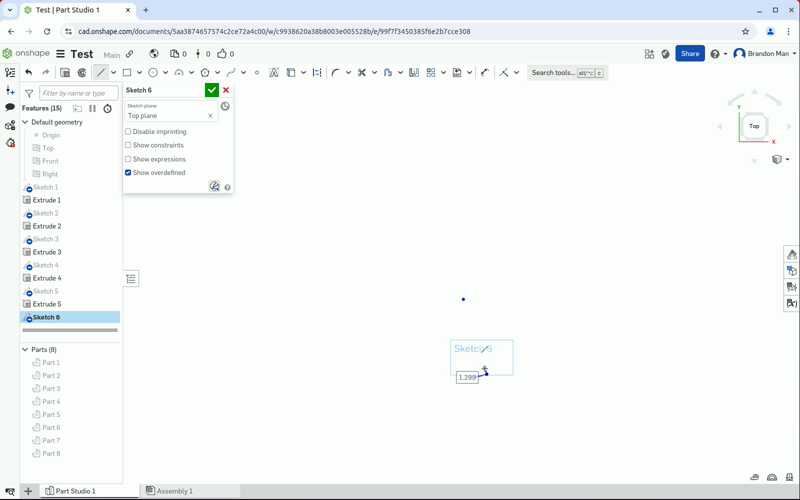
key(esc)
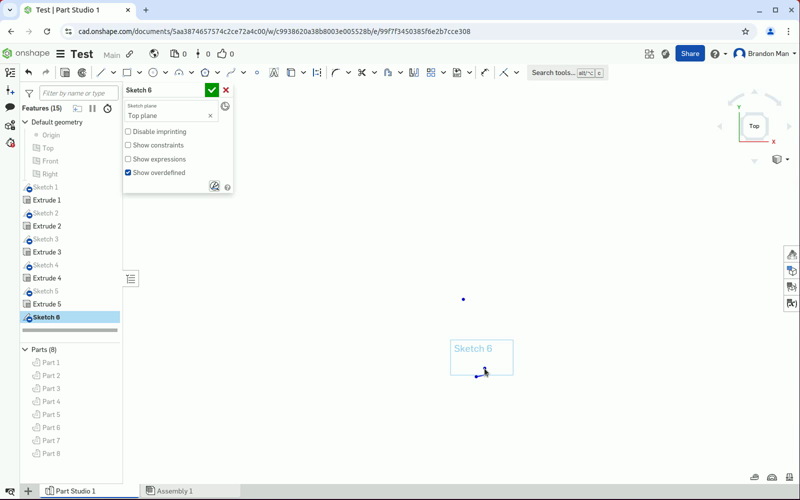
key(a)
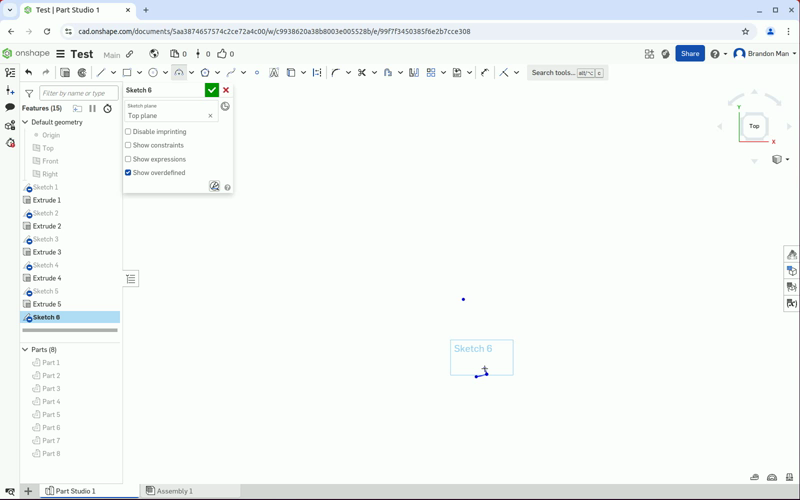
mouse_move(484, 368)
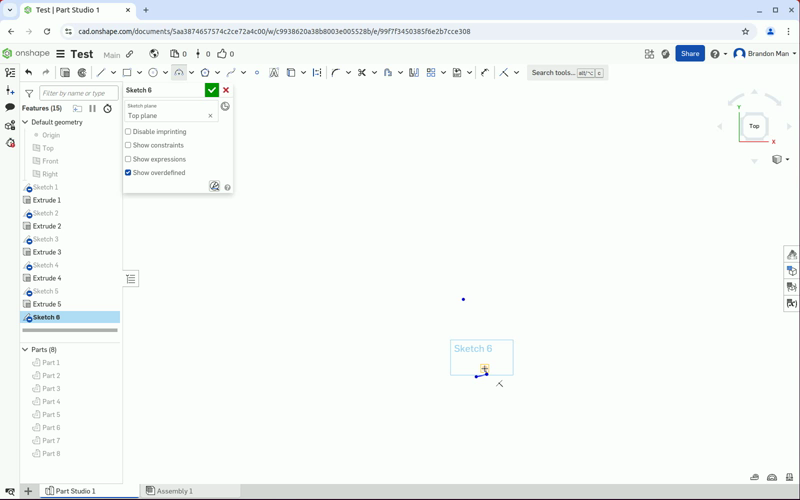
click(484, 368)
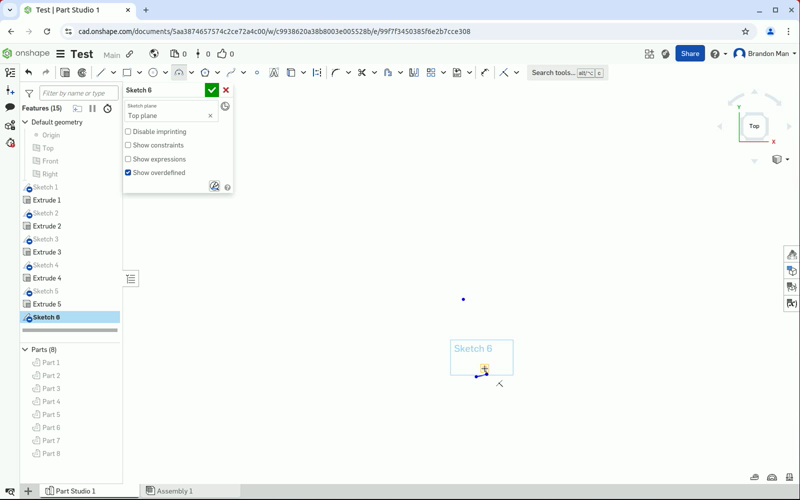
mouse_move(476, 376)
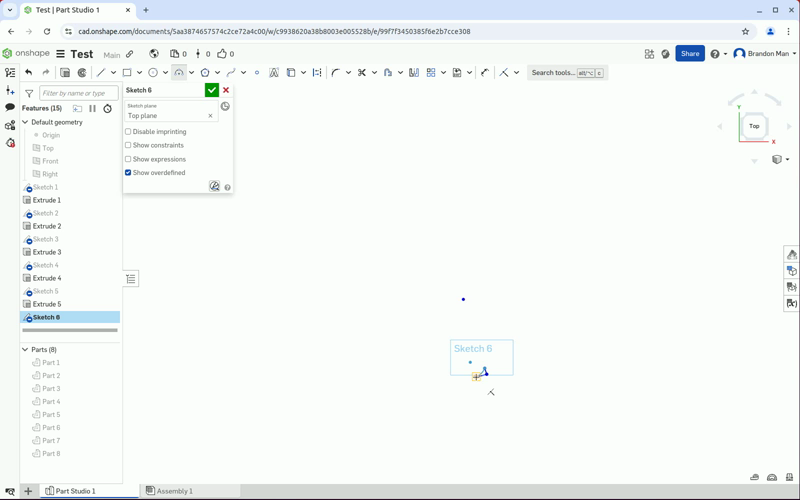
click(476, 376)
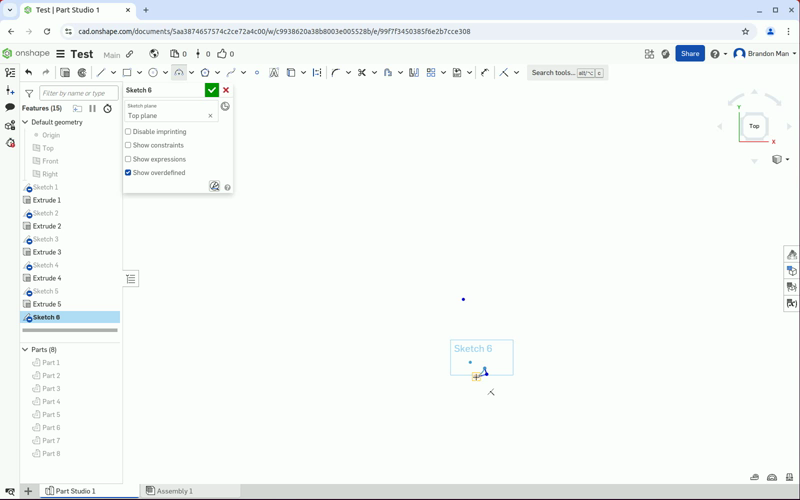
key_down(shift)
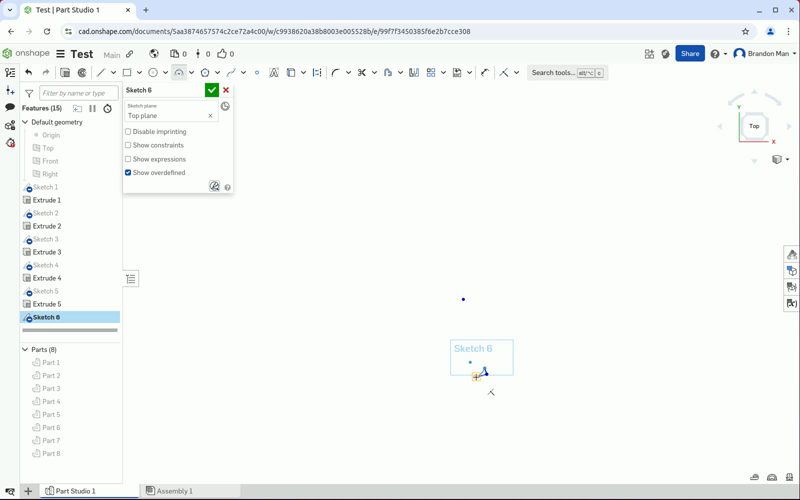
mouse_move(479, 371)
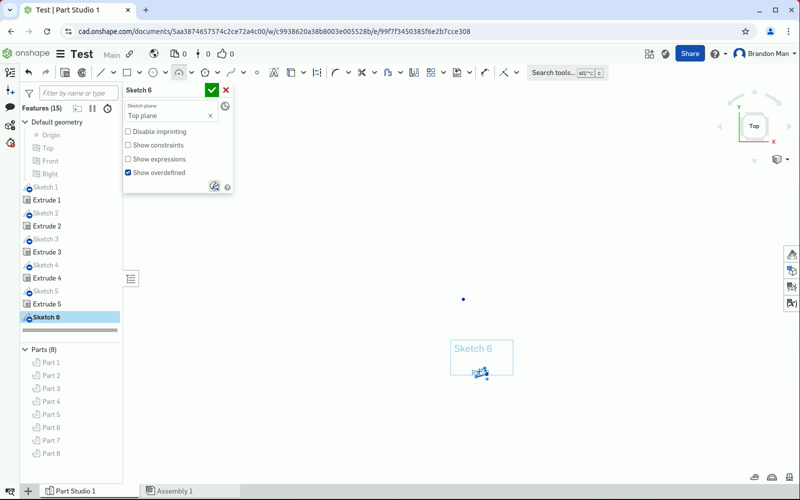
click(479, 371)
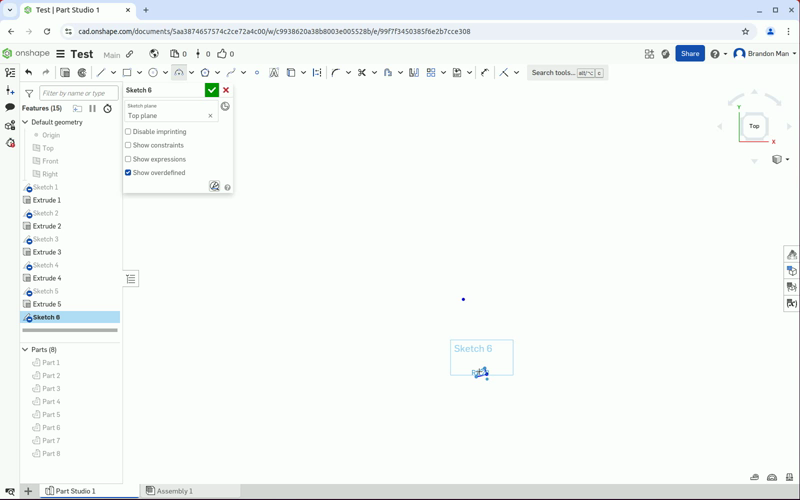
key_up(shift)
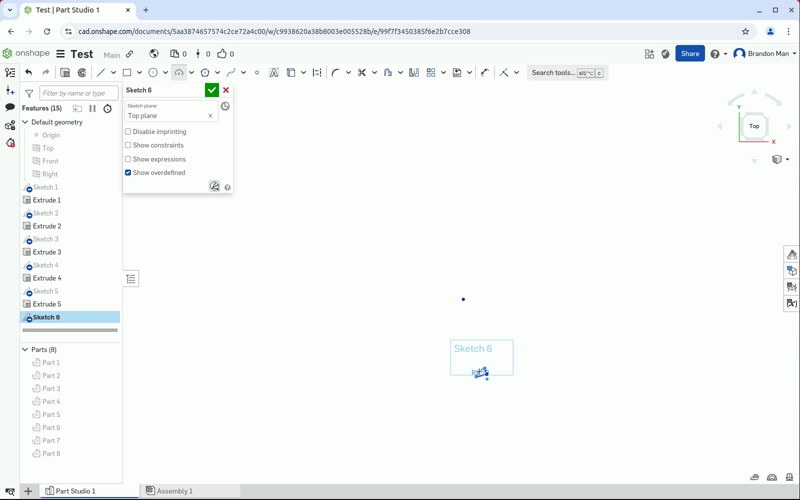
key(esc)
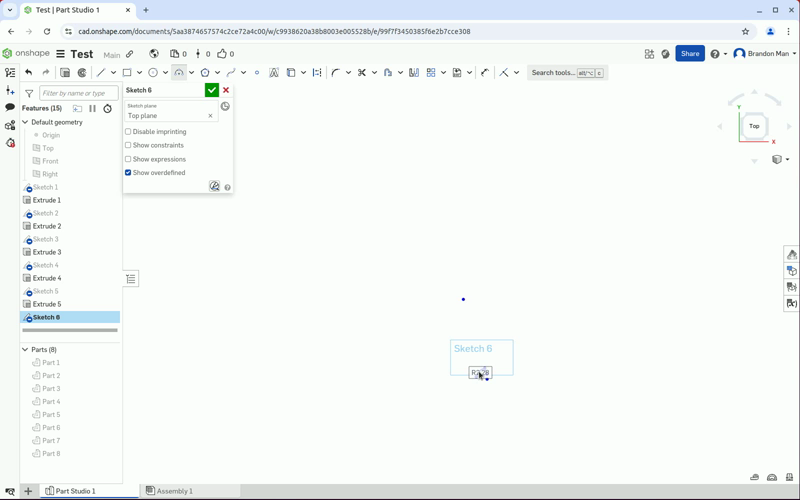
mouse_move(484, 370)
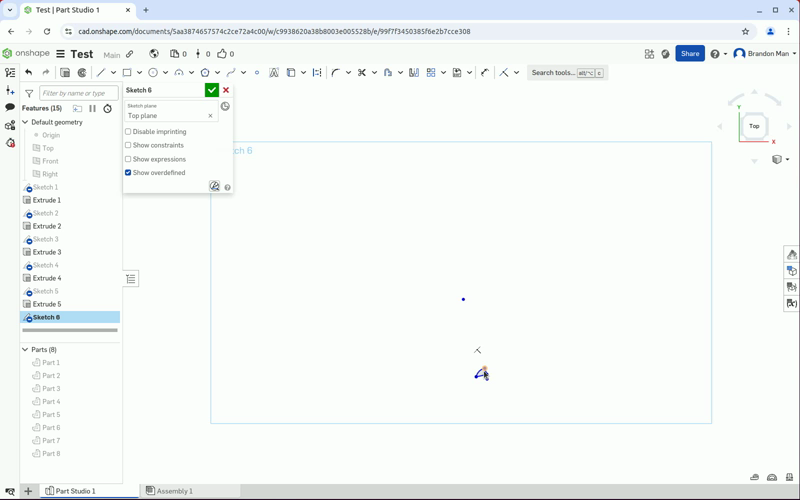
scroll(6)
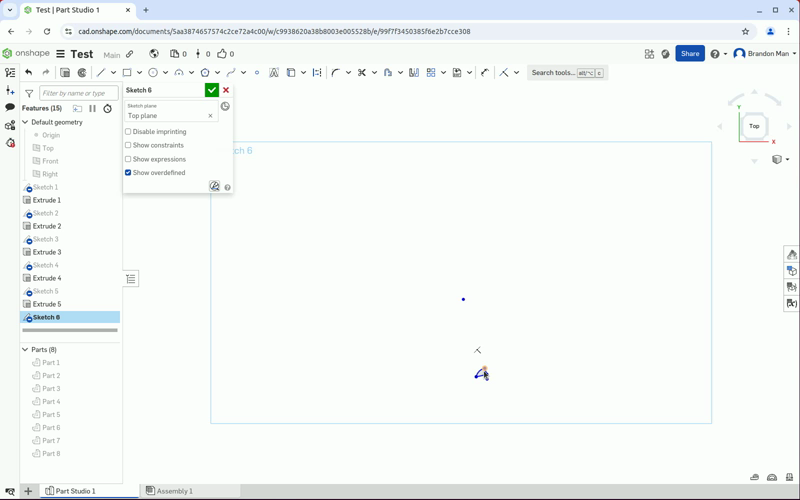
scroll(6)
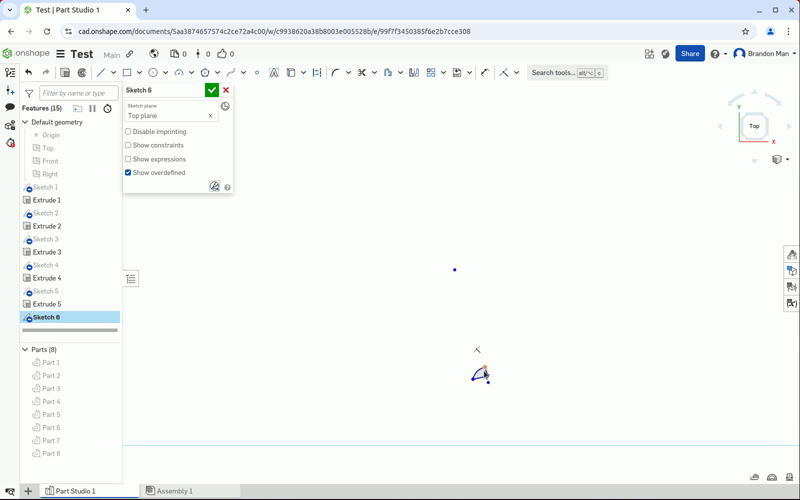
scroll(6)
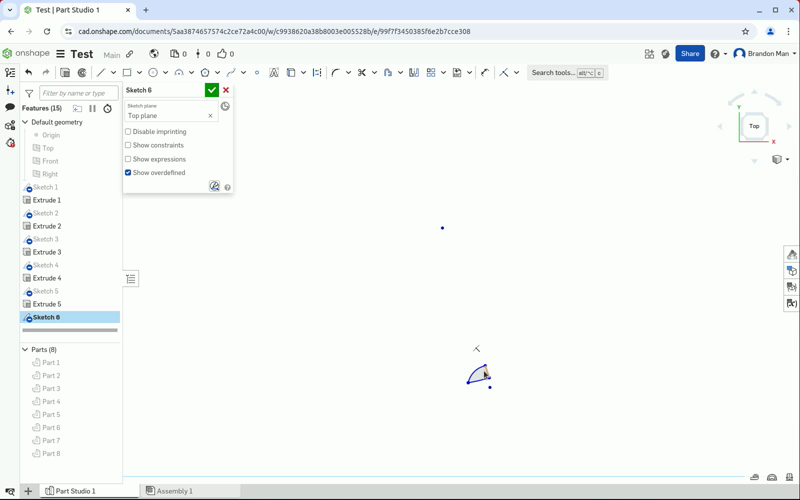
scroll(6)
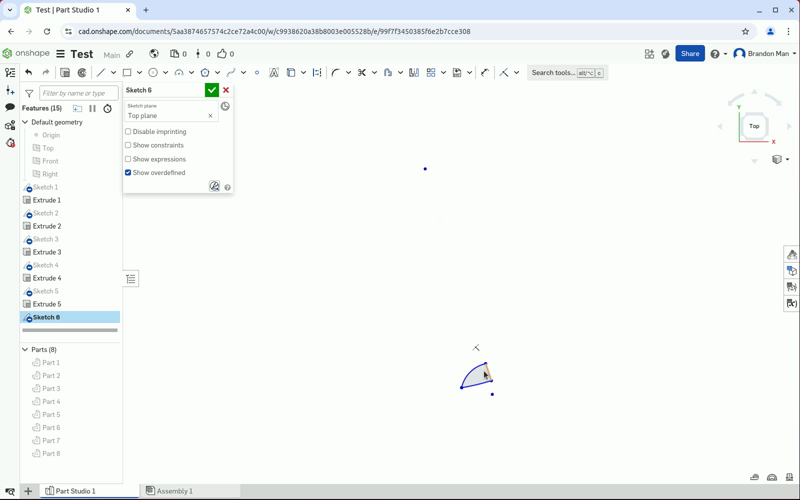
scroll(6)
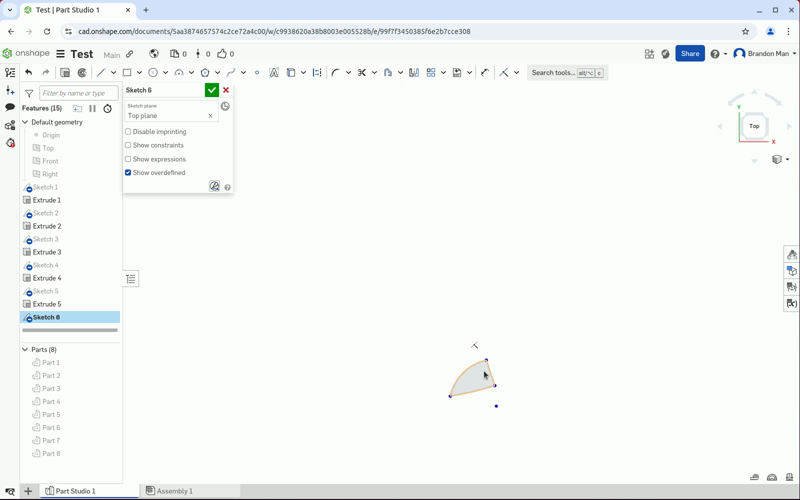
scroll(6)
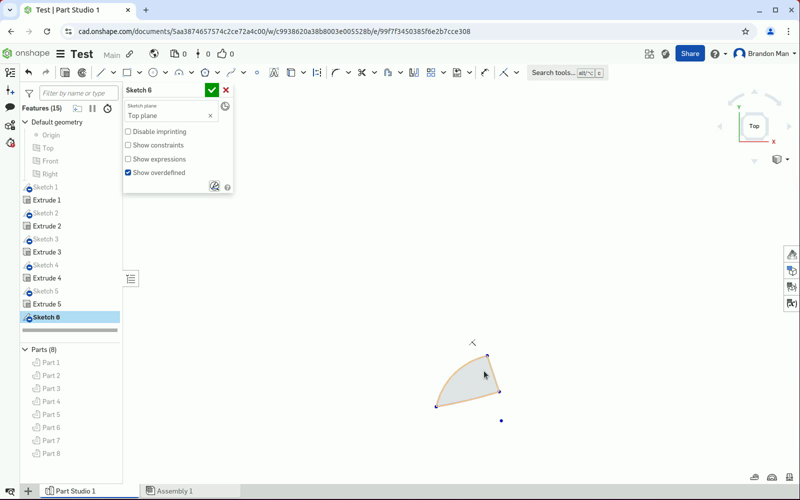
scroll(6)
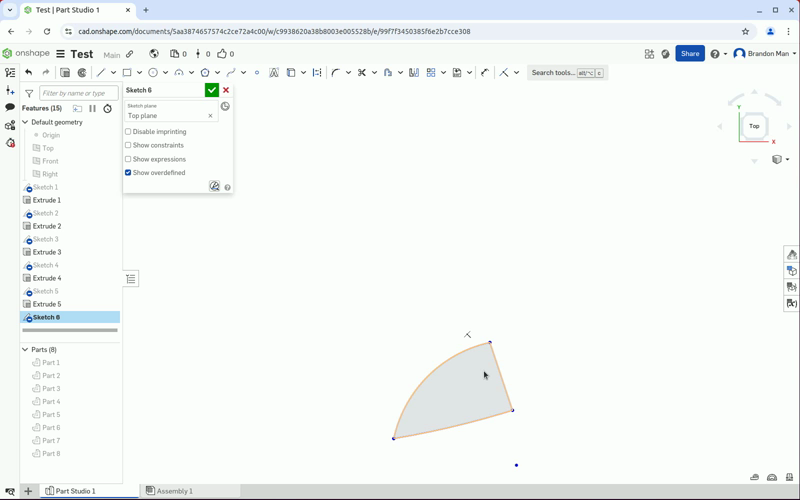
click(484, 370)
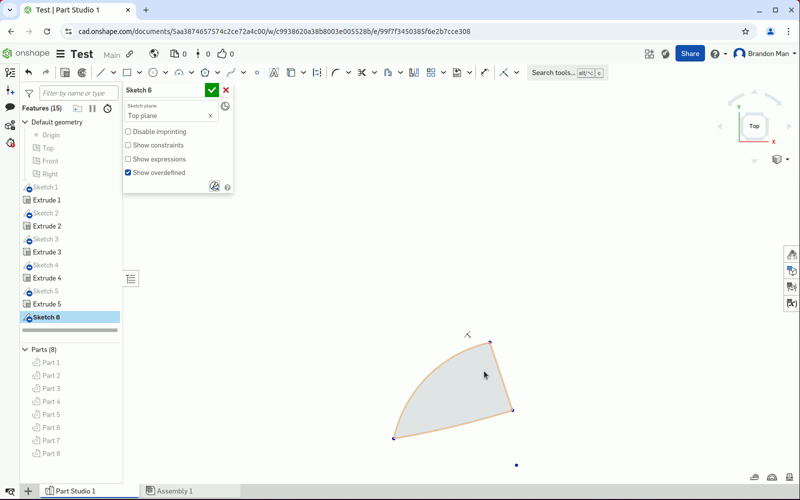
scroll(-6)
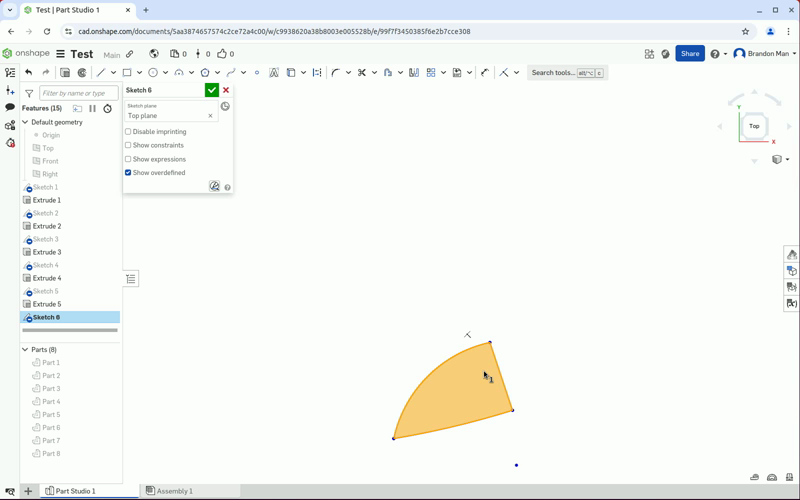
scroll(-6)
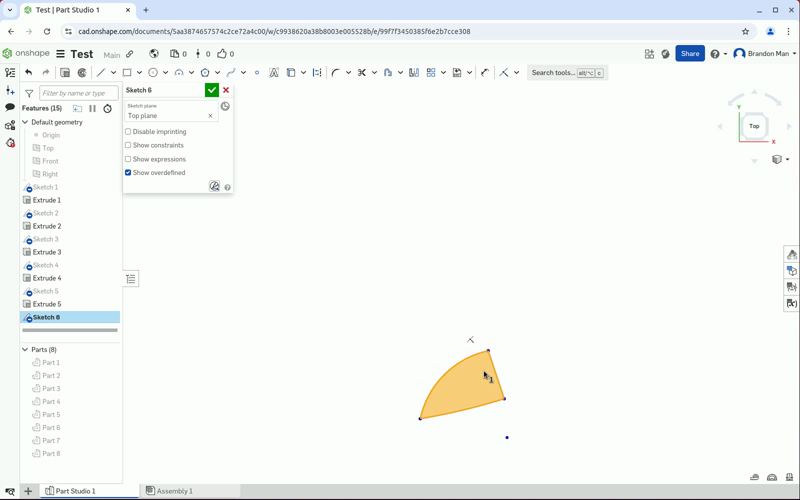
scroll(-6)
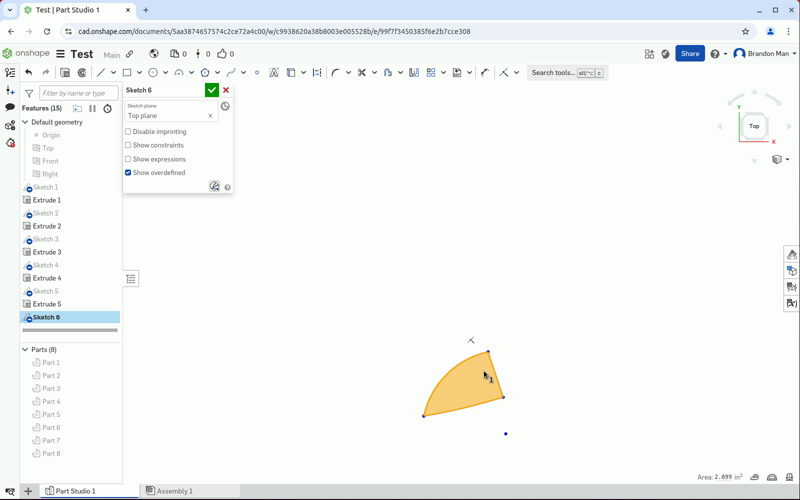
scroll(-6)
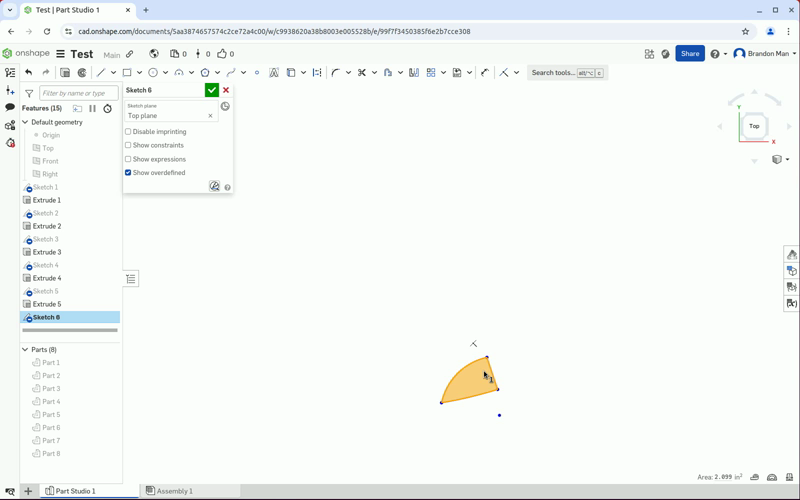
scroll(-6)
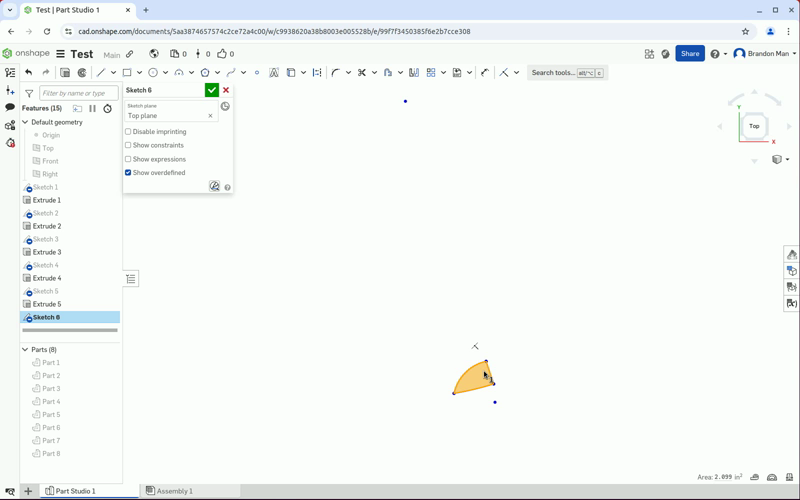
scroll(-6)
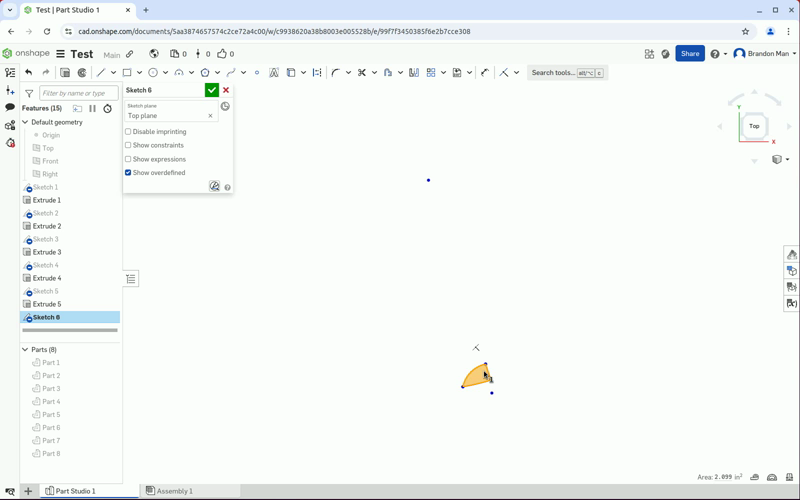
scroll(-6)
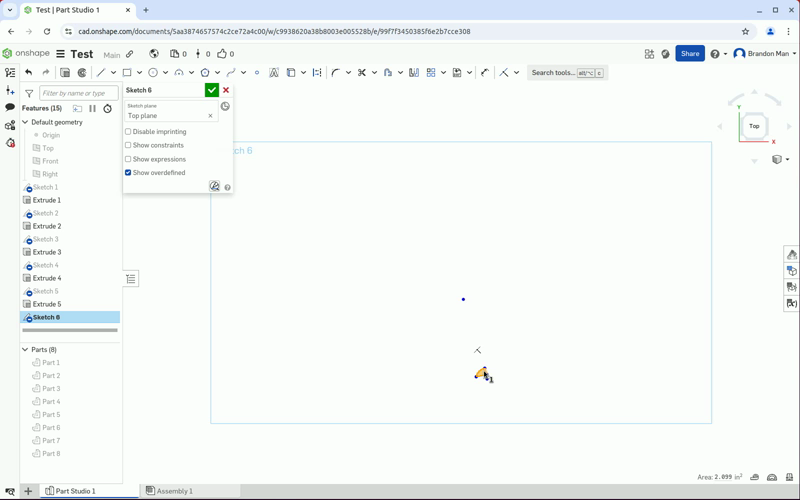
mouse_move(73, 352)
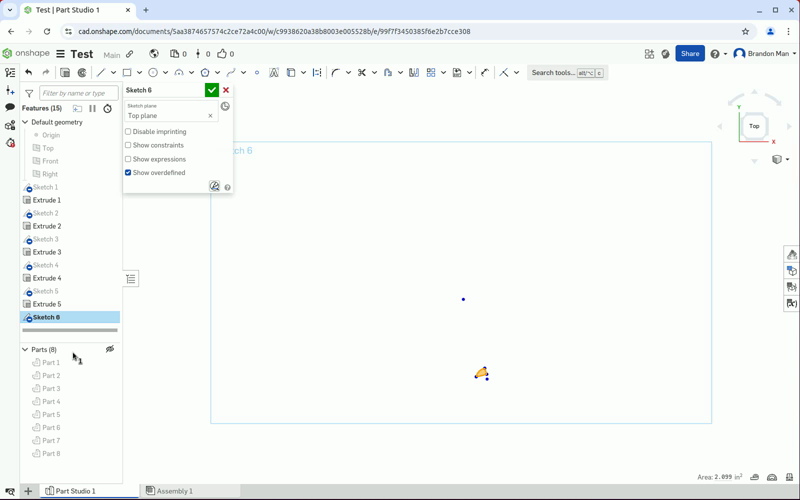
key(shift+y)
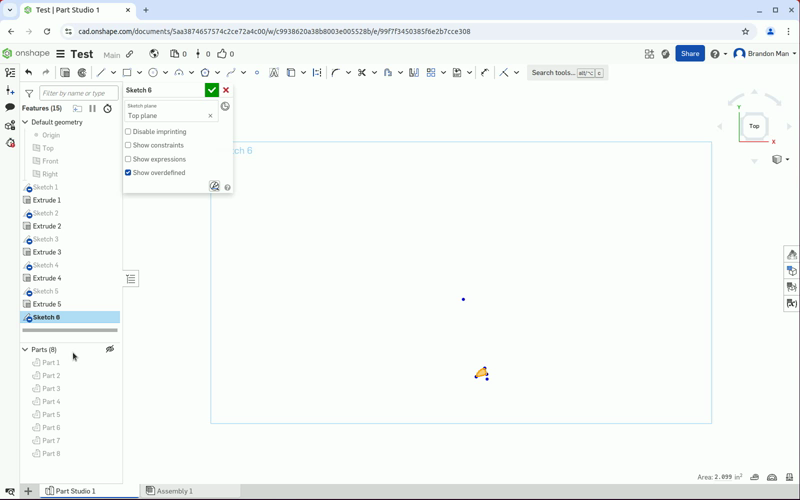
key(shift+e)
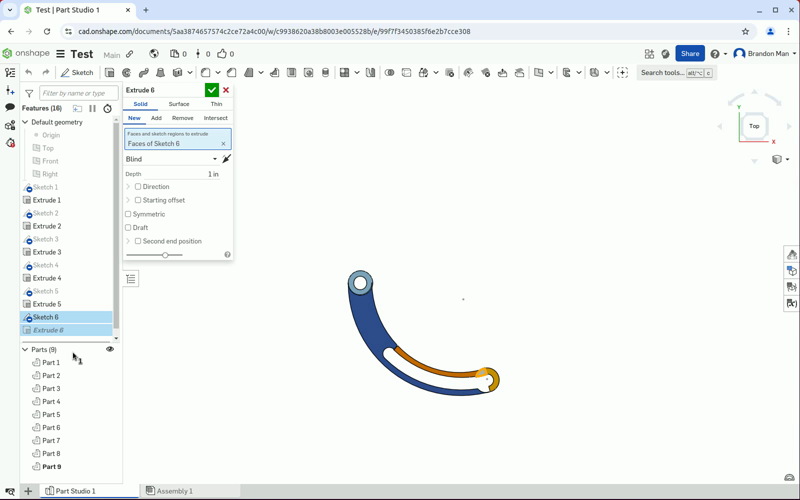
mouse_move(143, 106)
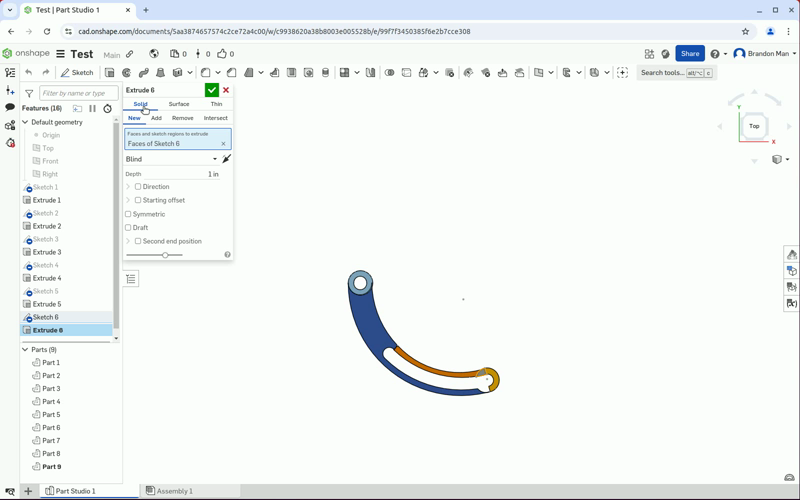
click(143, 106)
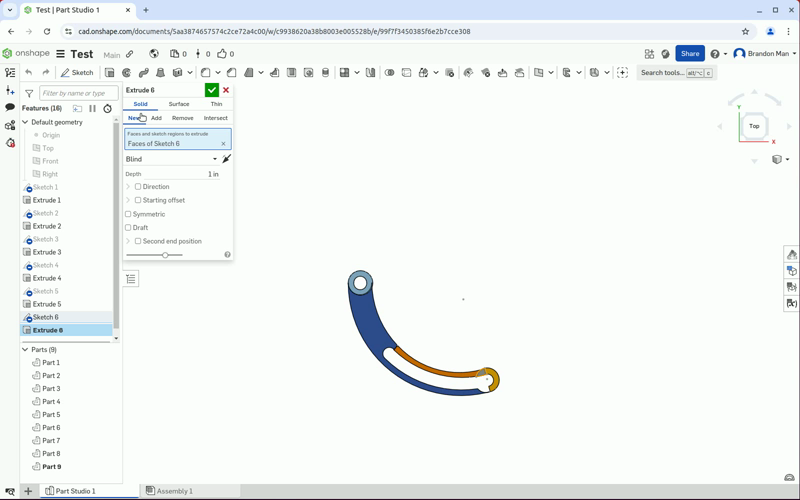
mouse_move(137, 120)
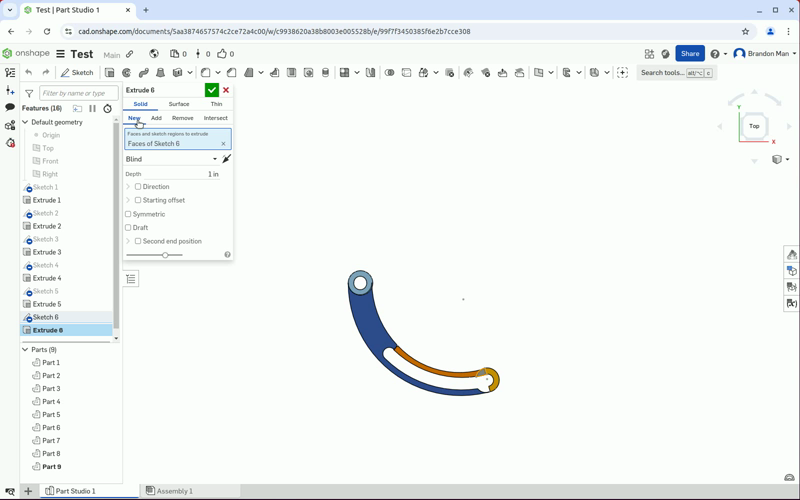
click(137, 120)
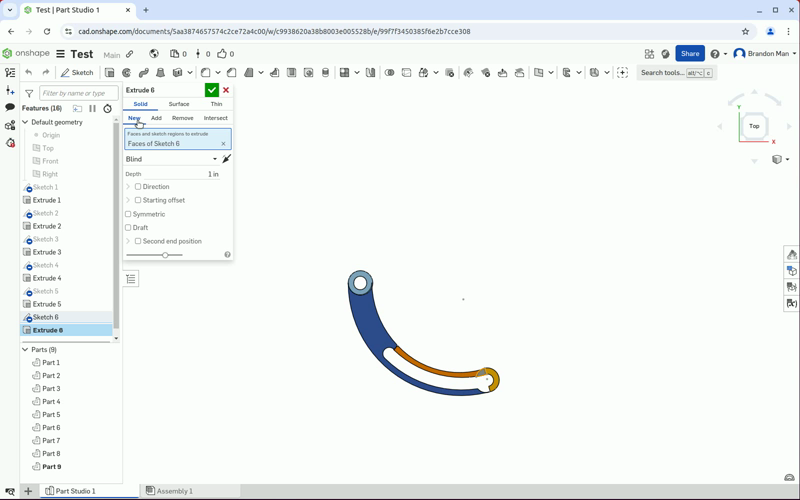
key(tab, 4)
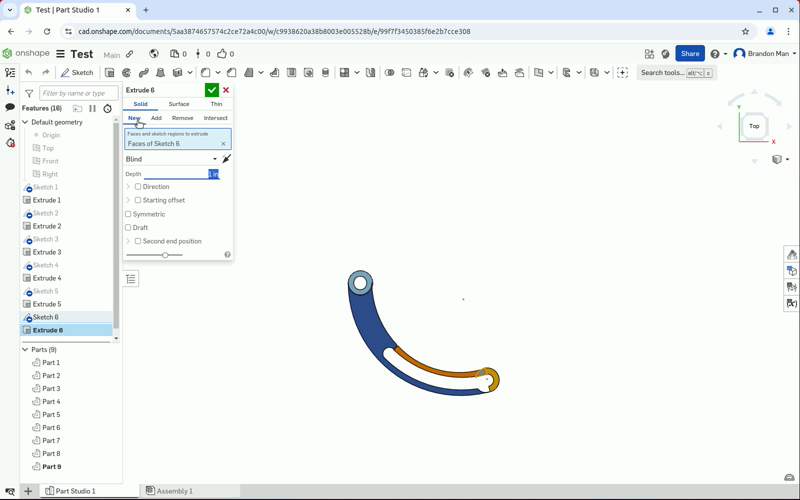
text(-2.407)
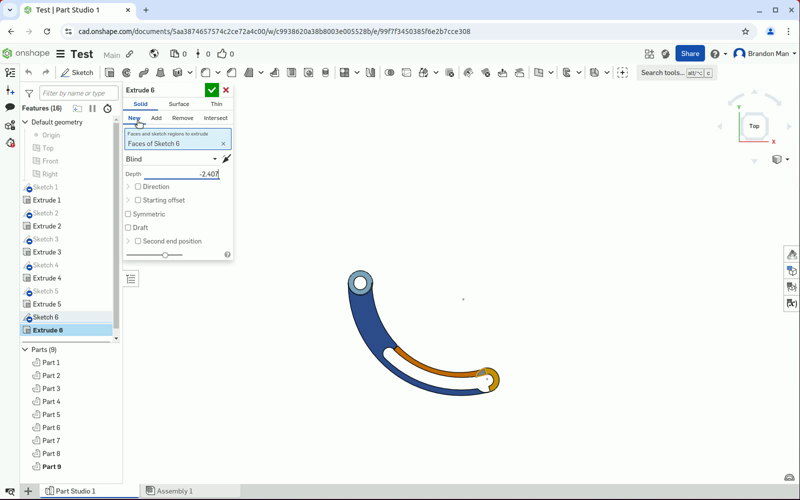
key(enter)
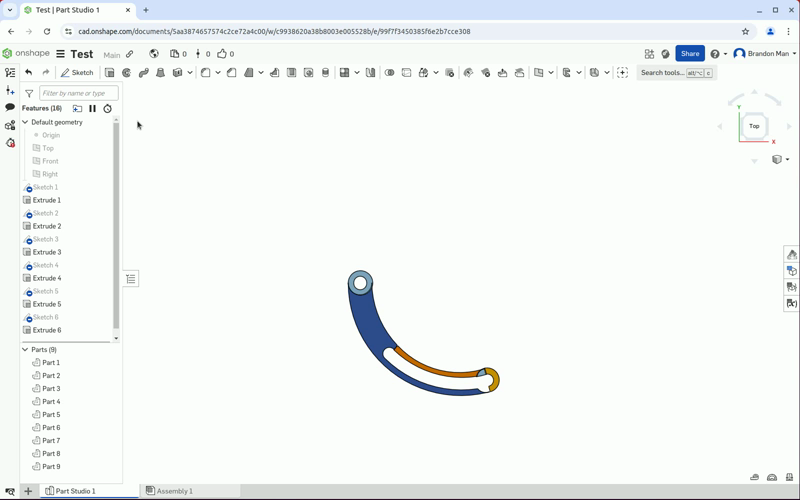
key(shift+h)
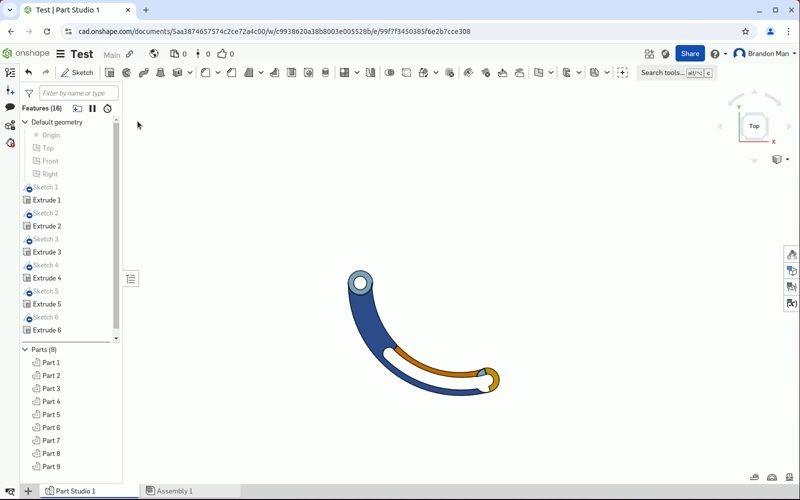
key(shift+h)
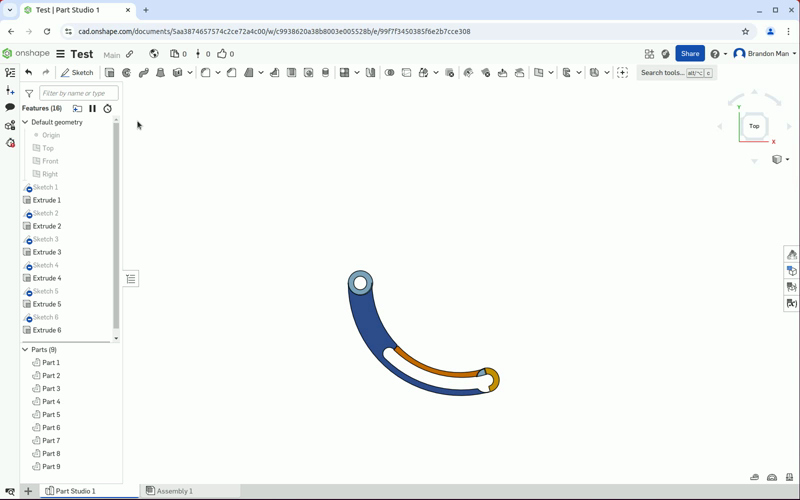
mouse_move(69, 189)
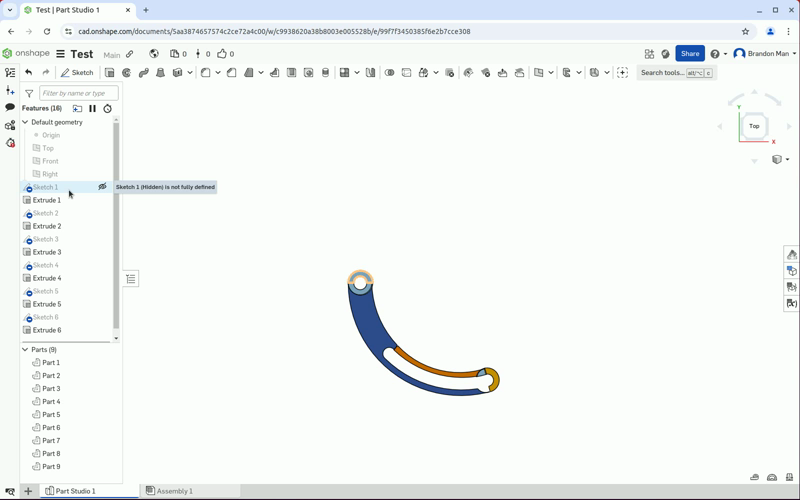
click(69, 189)
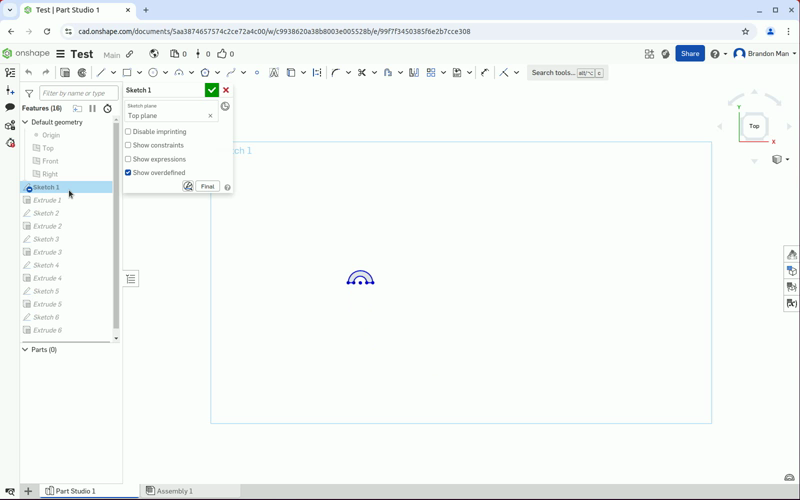
mouse_move(229, 92)
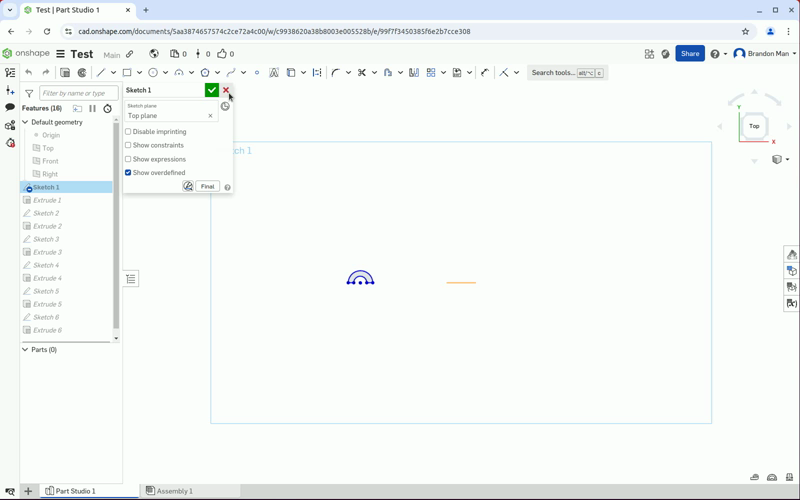
click(229, 92)
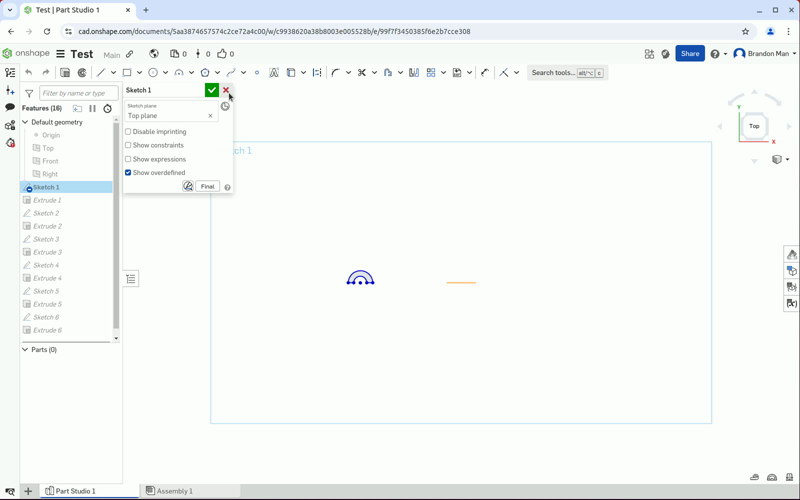
key(shift+s)
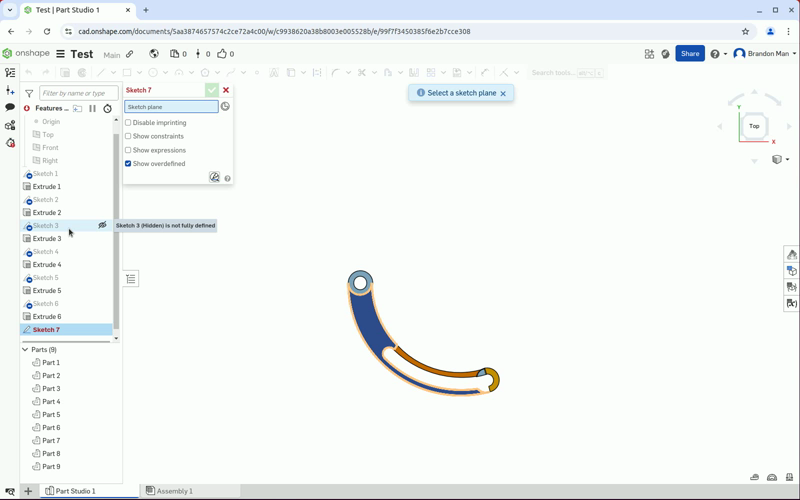
scroll(3)
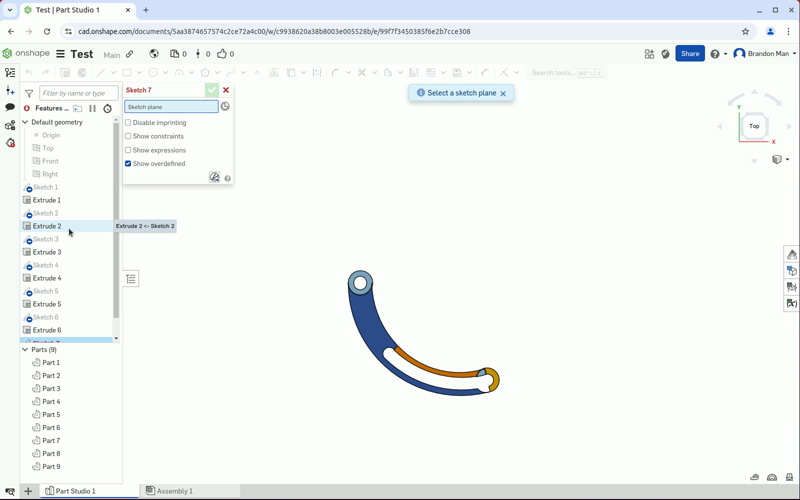
mouse_move(69, 150)
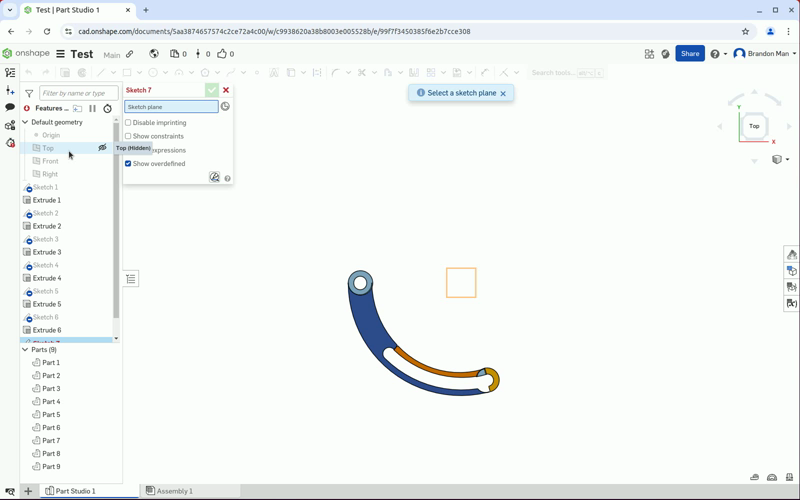
click(69, 150)
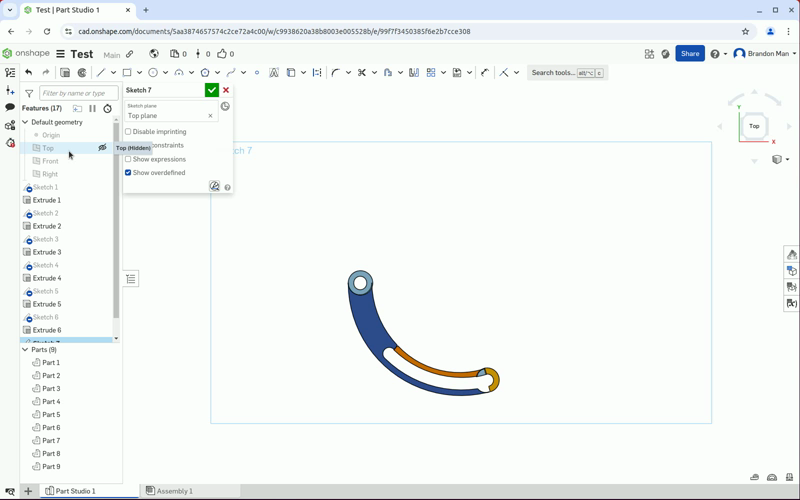
mouse_move(73, 352)
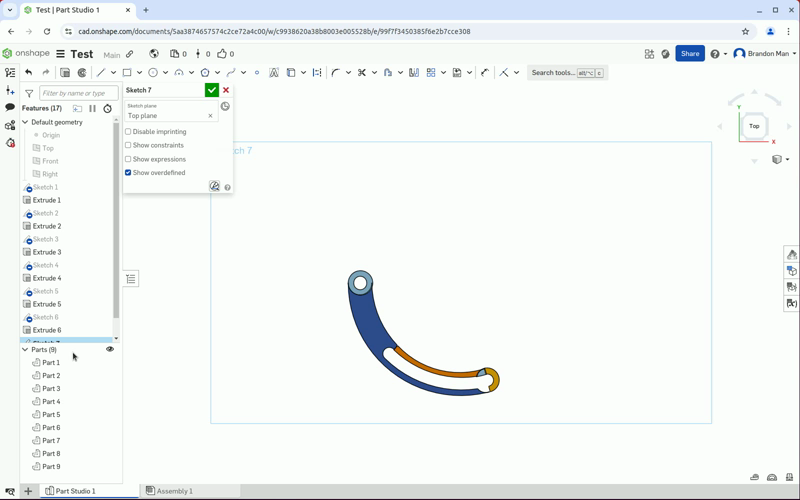
key(y)
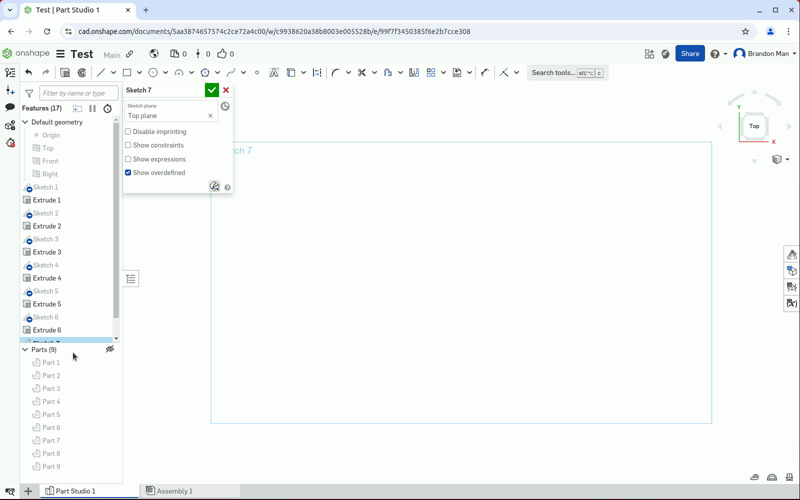
key(a)
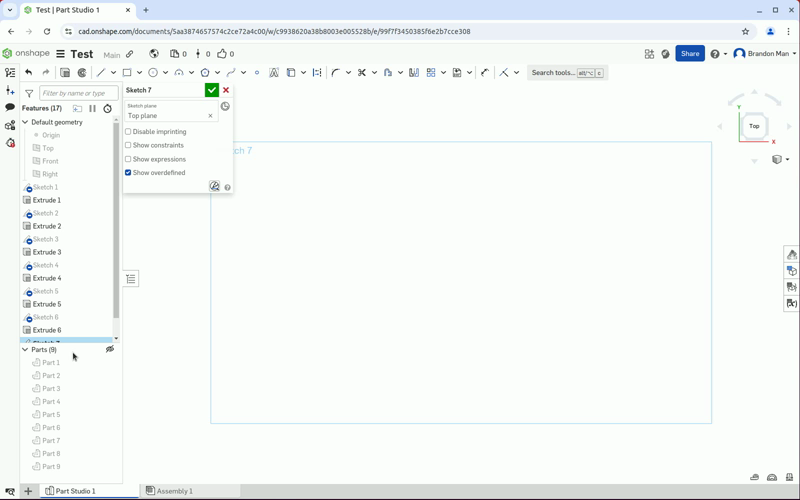
key_down(shift)
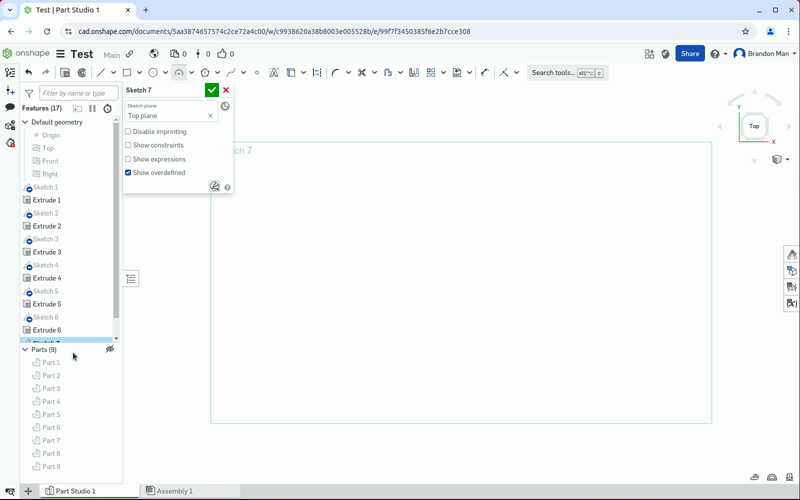
mouse_move(478, 388)
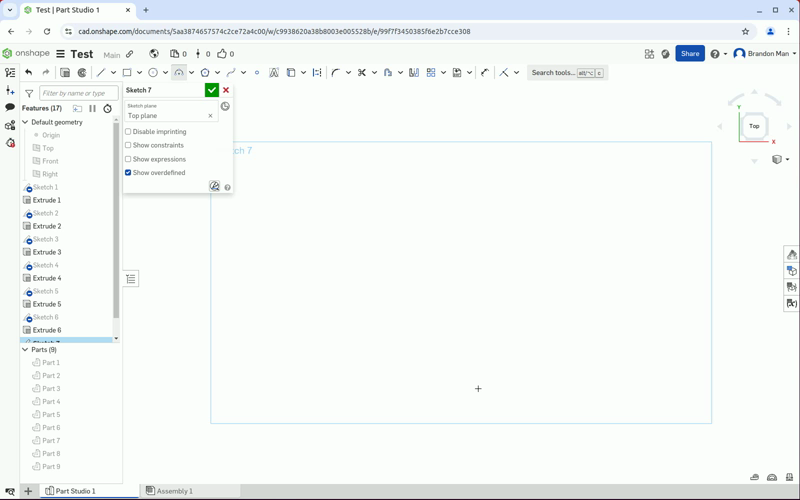
click(478, 388)
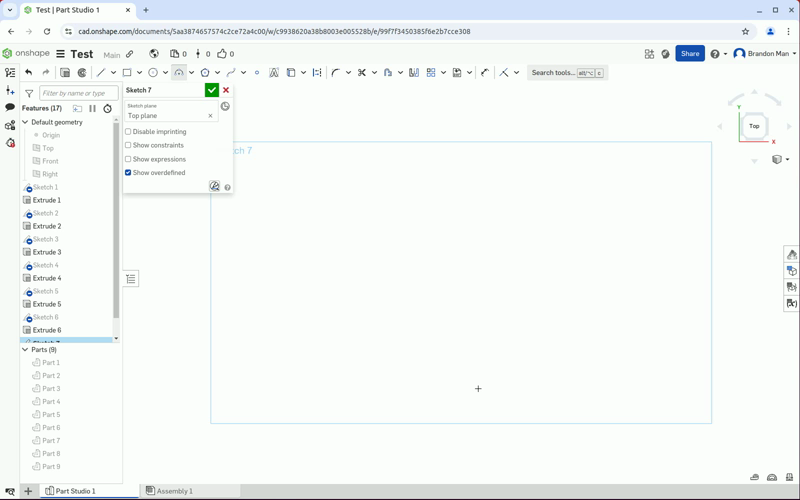
key_up(shift)
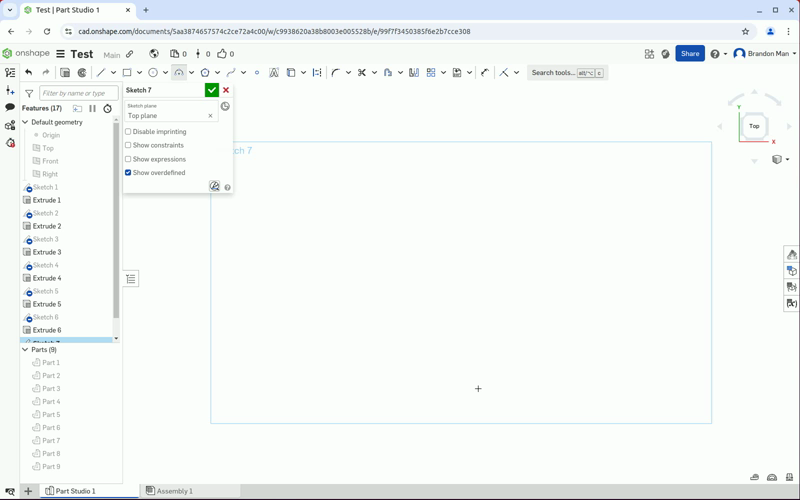
key_down(shift)
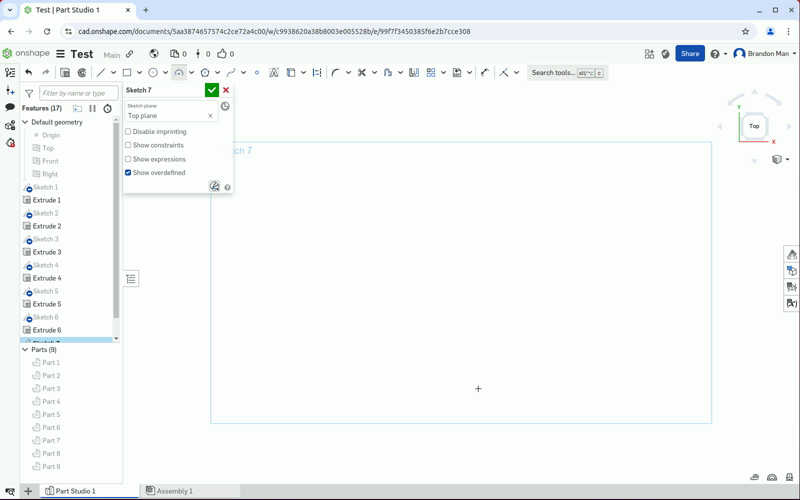
mouse_move(491, 392)
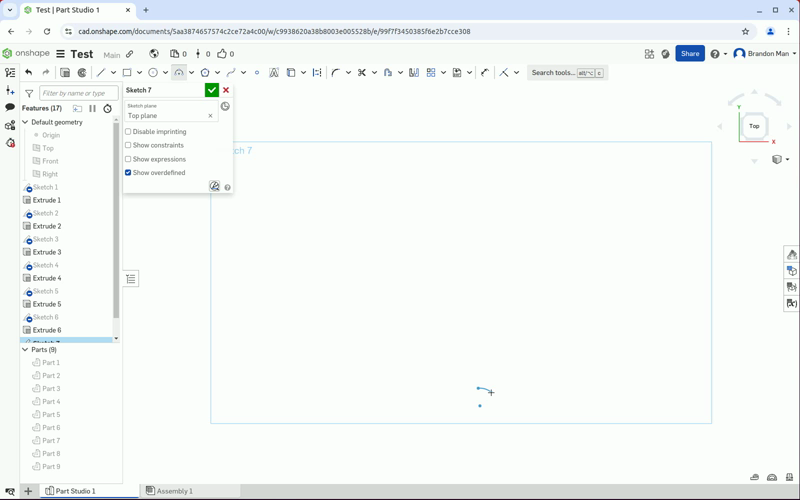
click(491, 392)
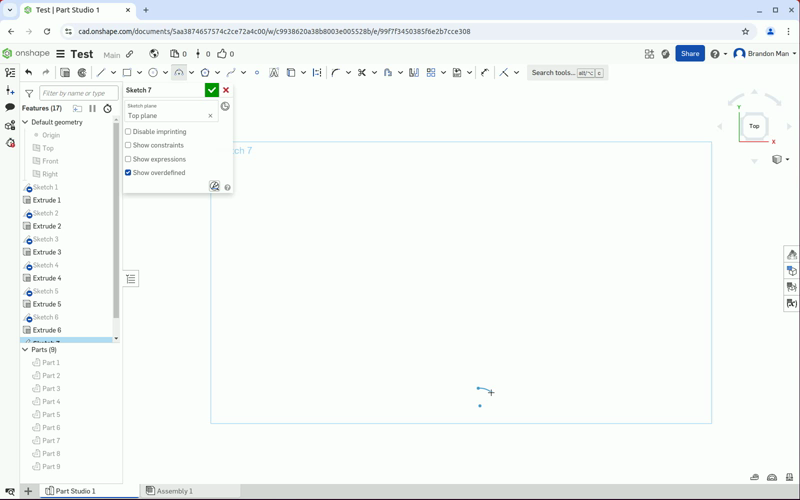
mouse_move(484, 392)
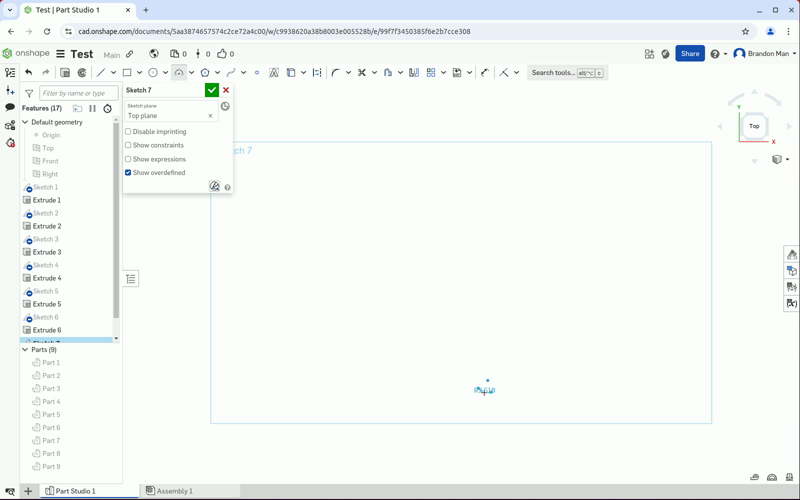
click(484, 392)
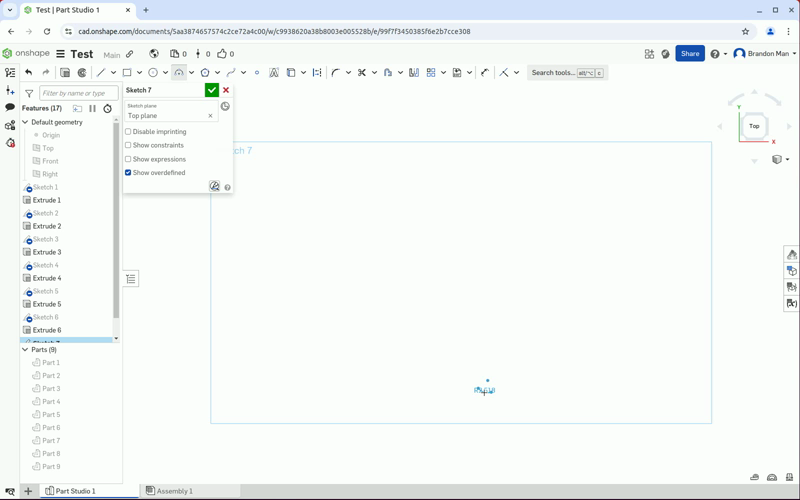
key_up(shift)
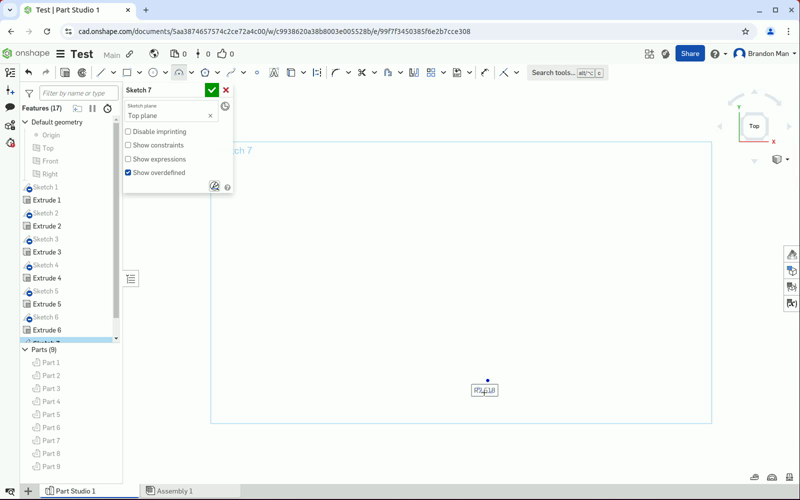
key(esc)
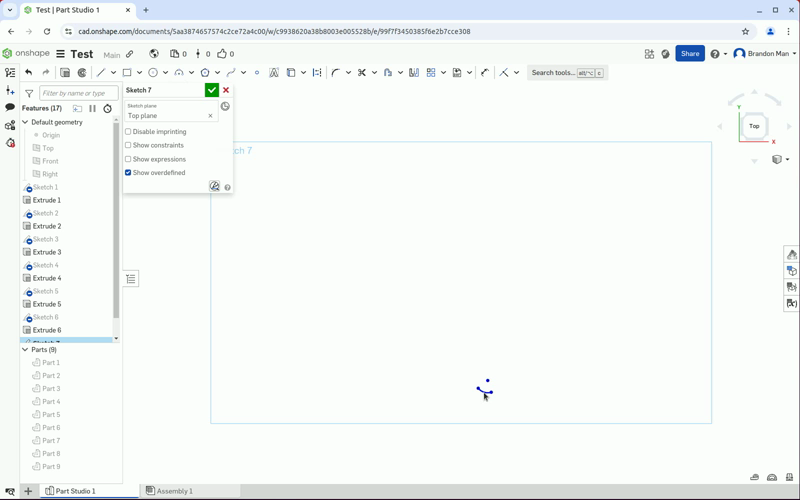
key(l)
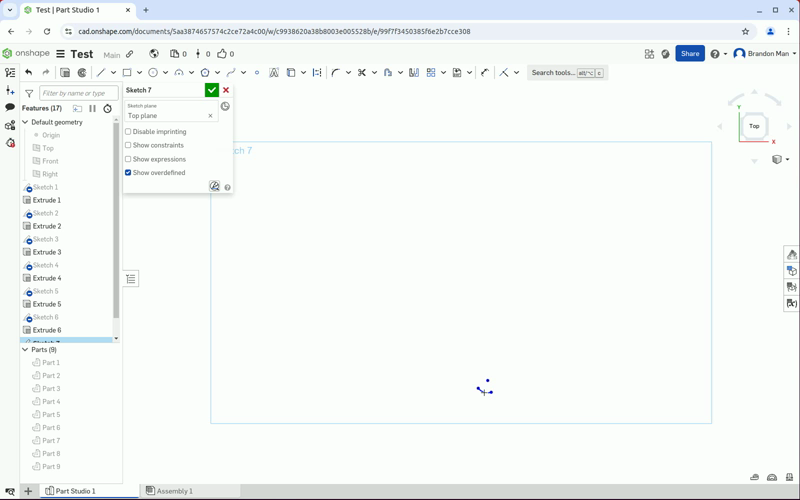
mouse_move(491, 392)
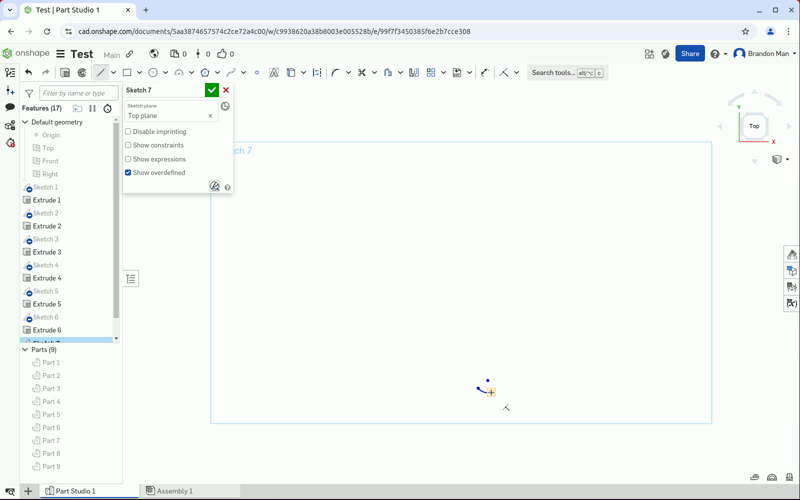
click(491, 392)
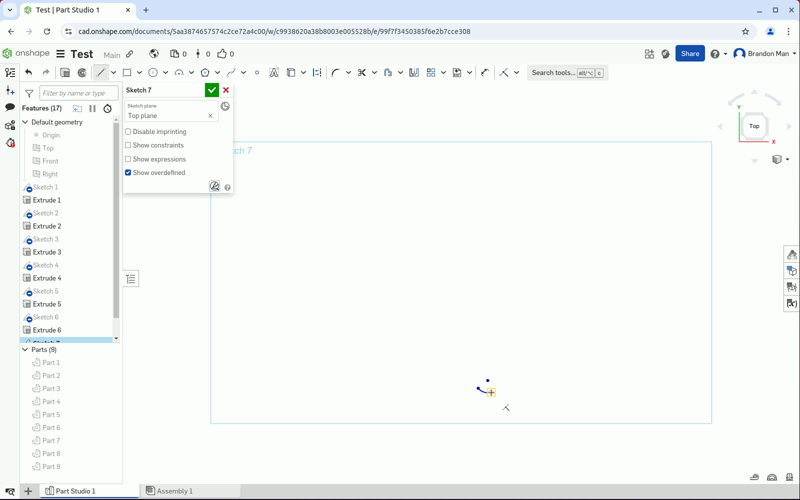
key_down(shift)
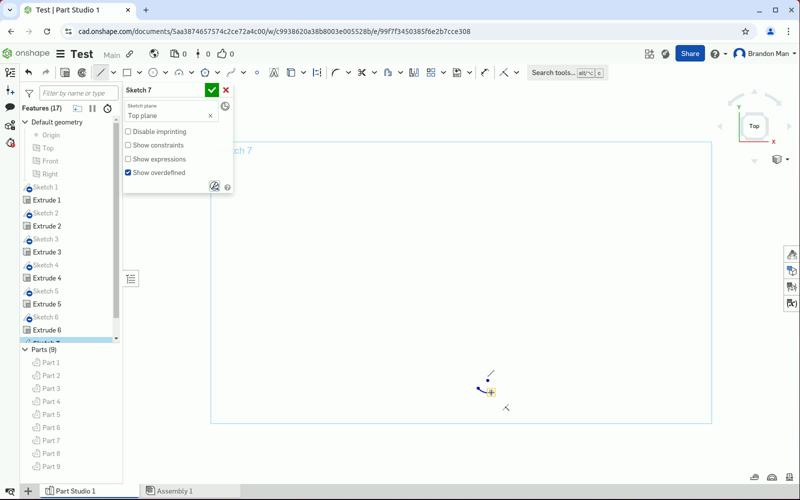
mouse_move(521, 392)
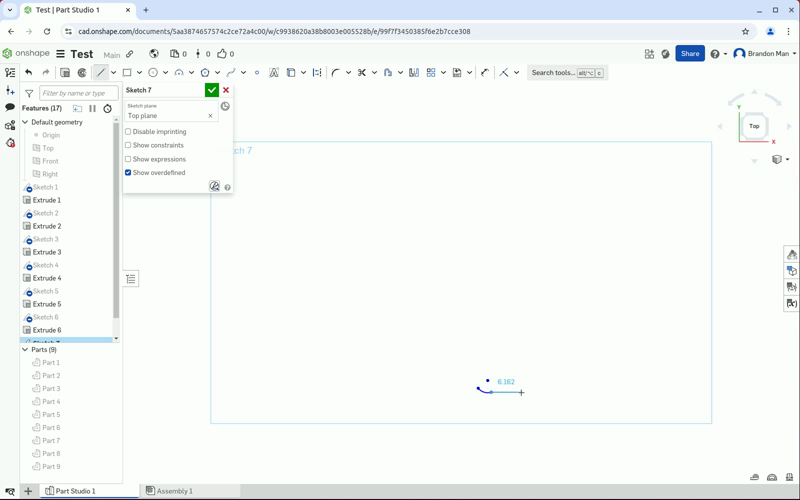
mouse_move(489, 385)
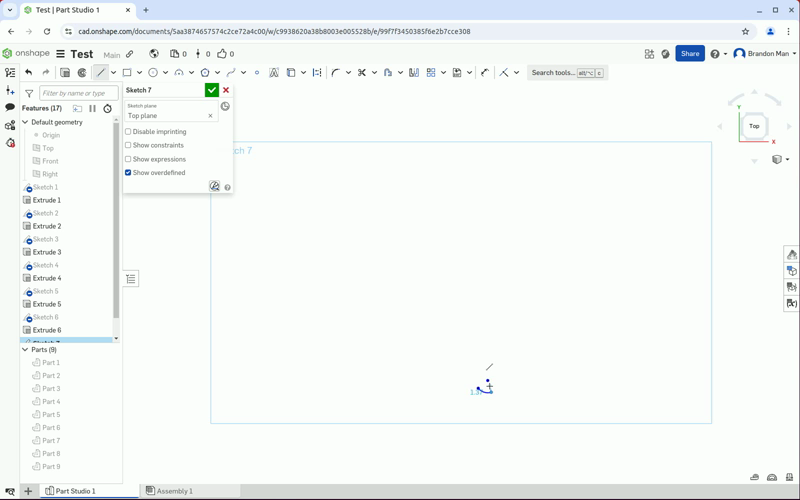
scroll(6)
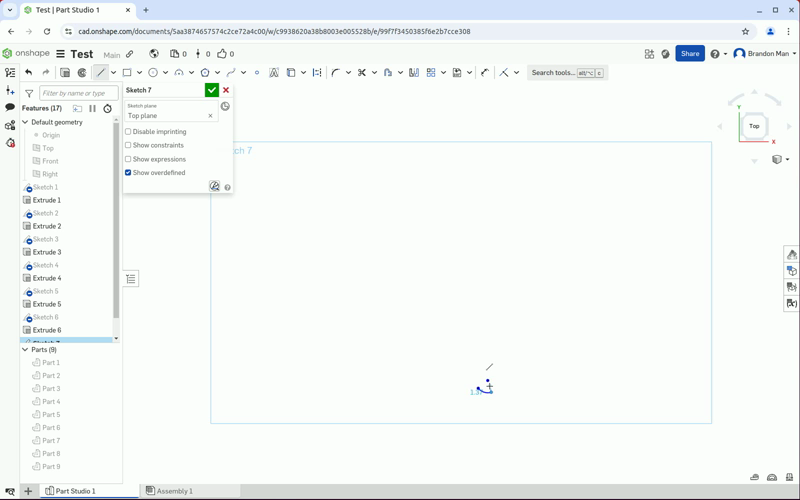
scroll(6)
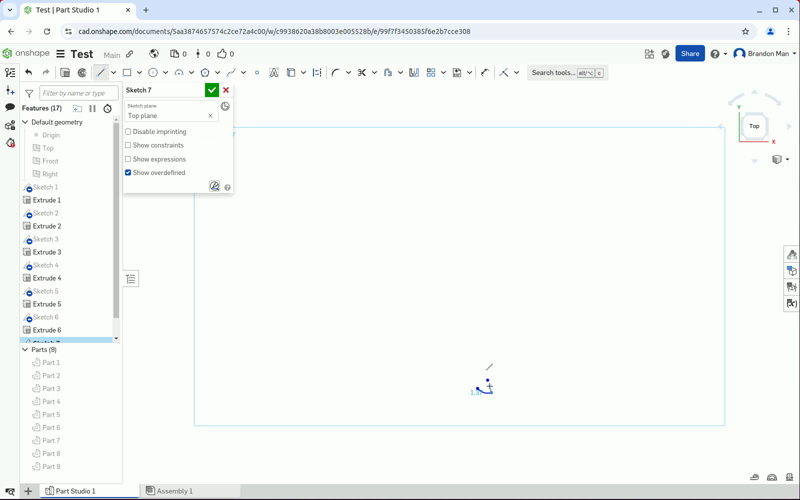
scroll(6)
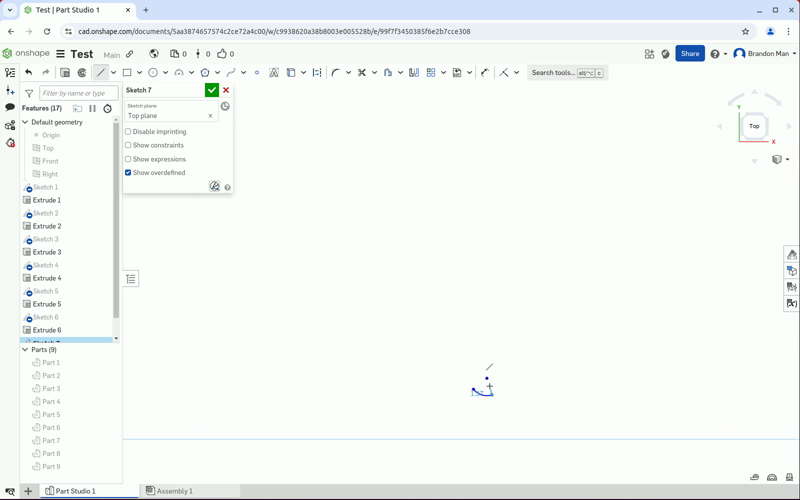
scroll(6)
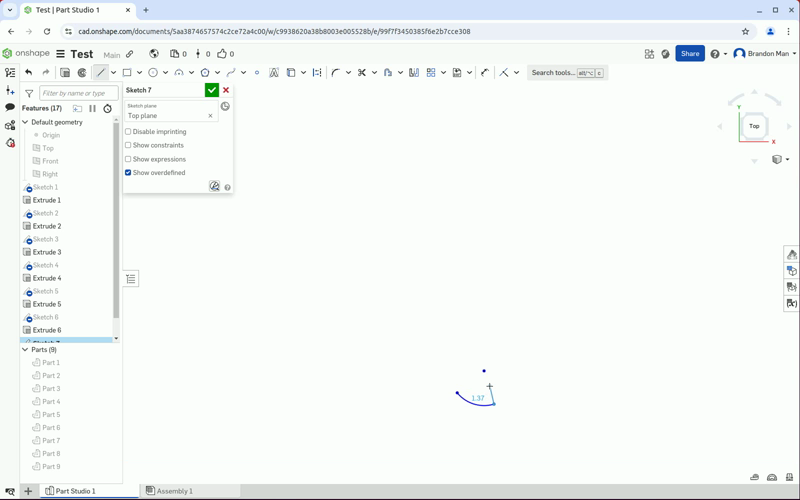
scroll(6)
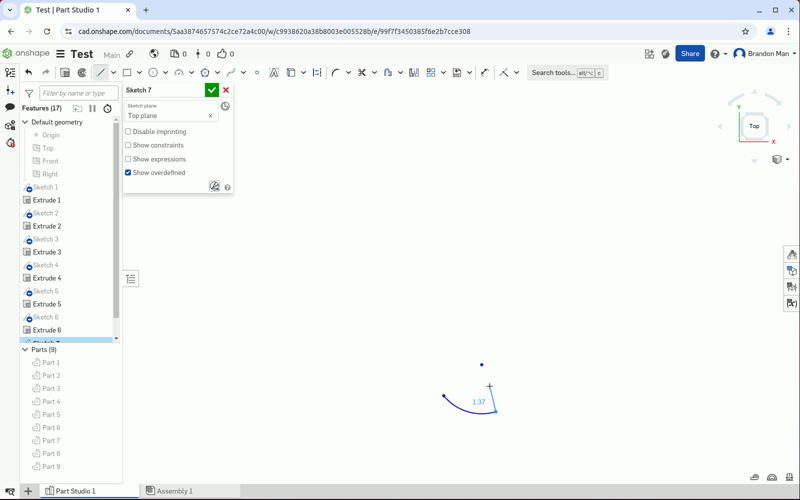
scroll(6)
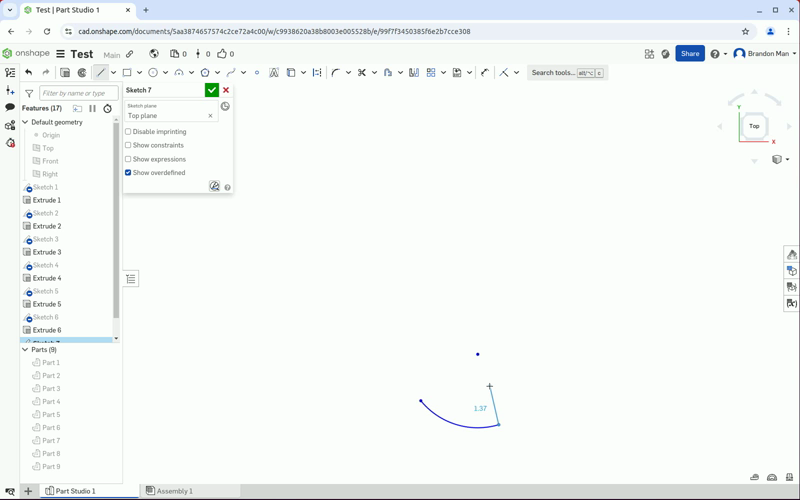
scroll(6)
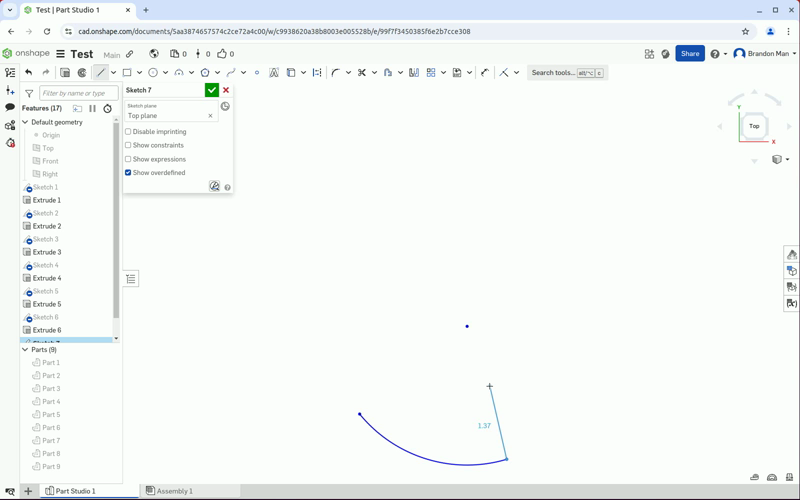
click(489, 385)
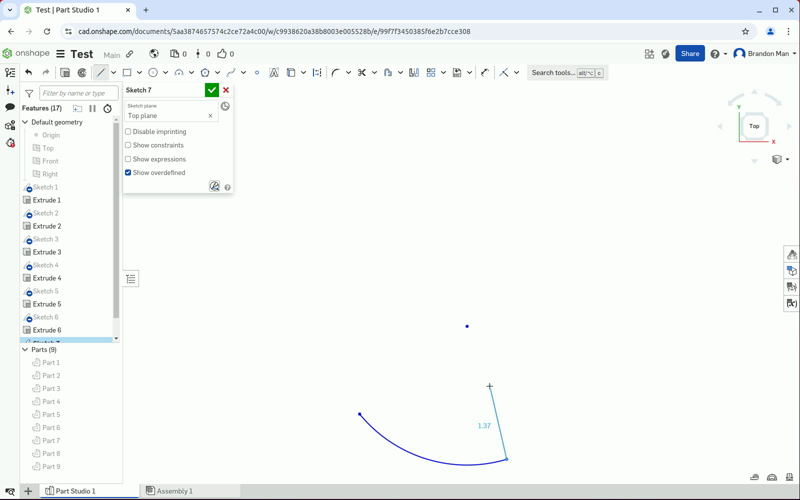
scroll(-6)
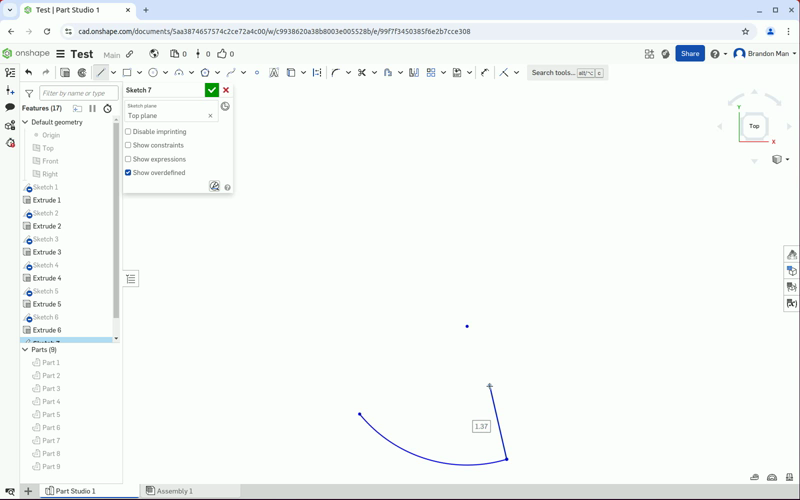
scroll(-6)
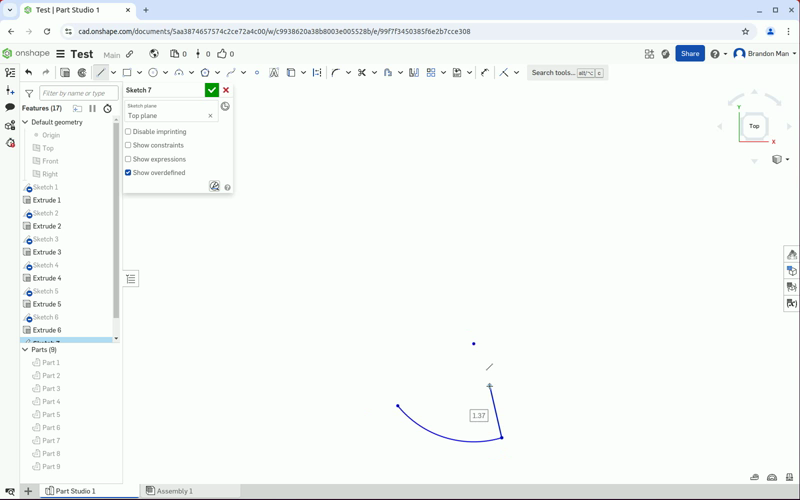
scroll(-6)
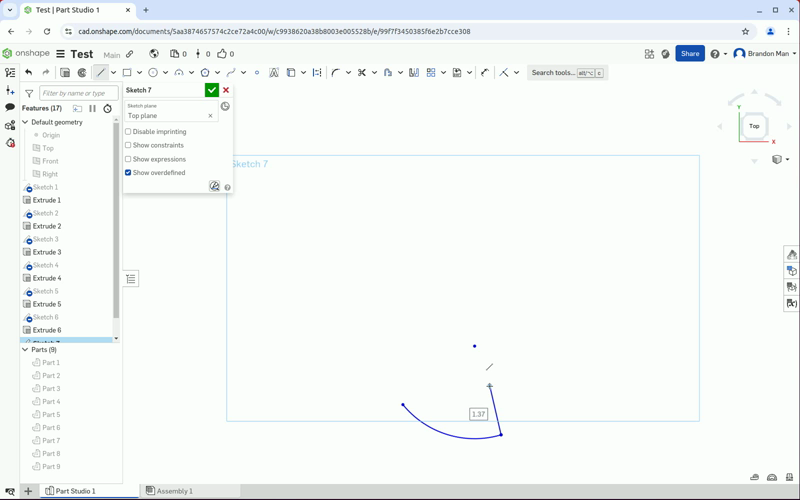
scroll(-6)
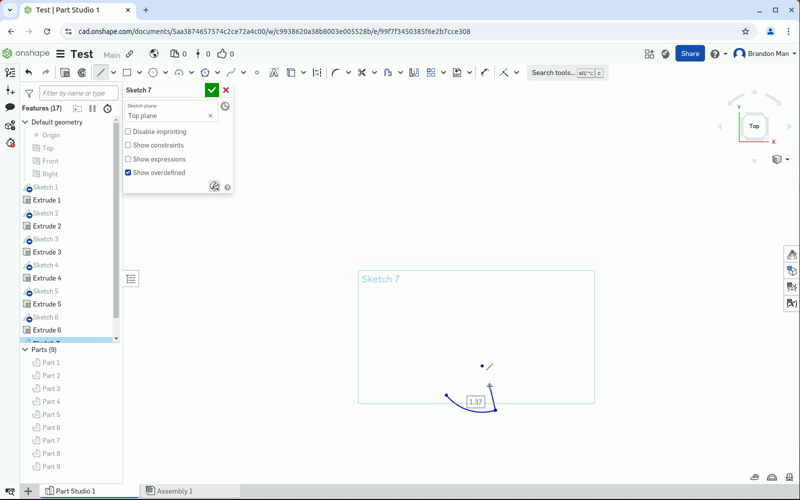
scroll(-6)
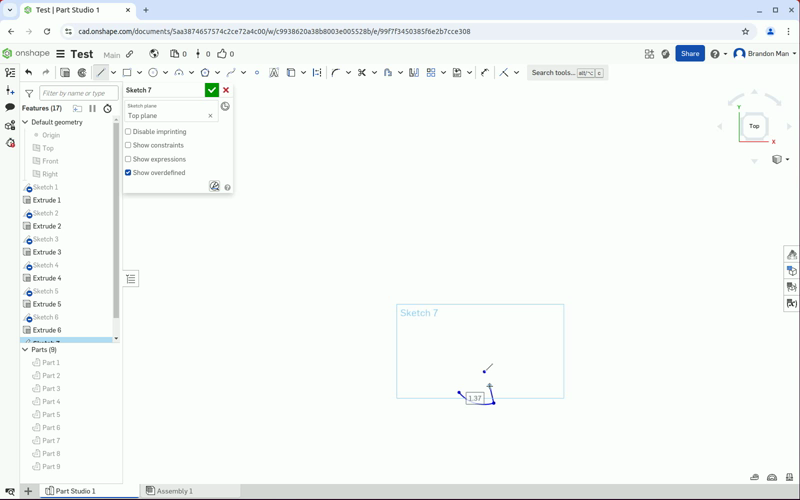
scroll(-6)
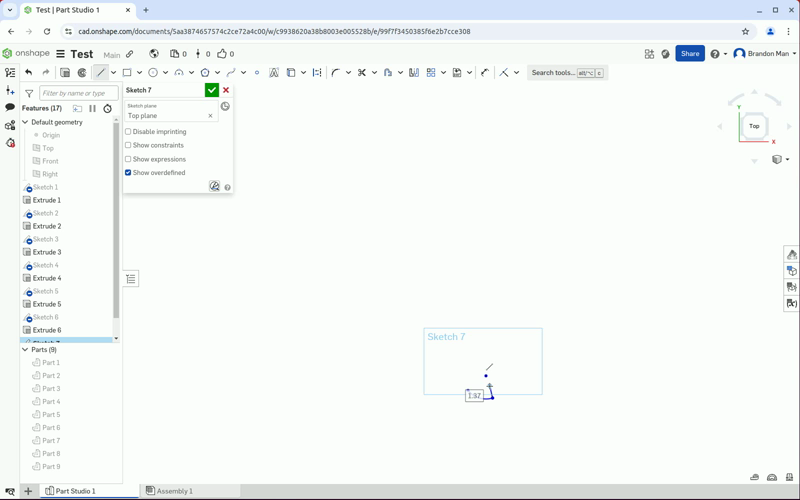
scroll(-6)
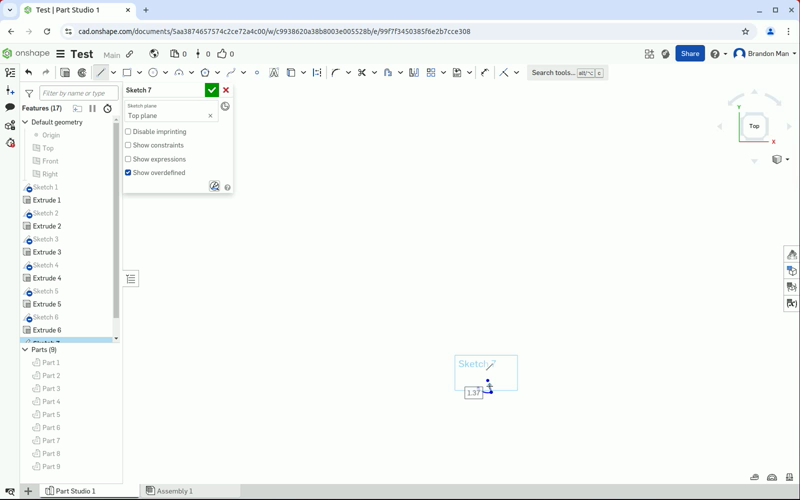
key_up(shift)
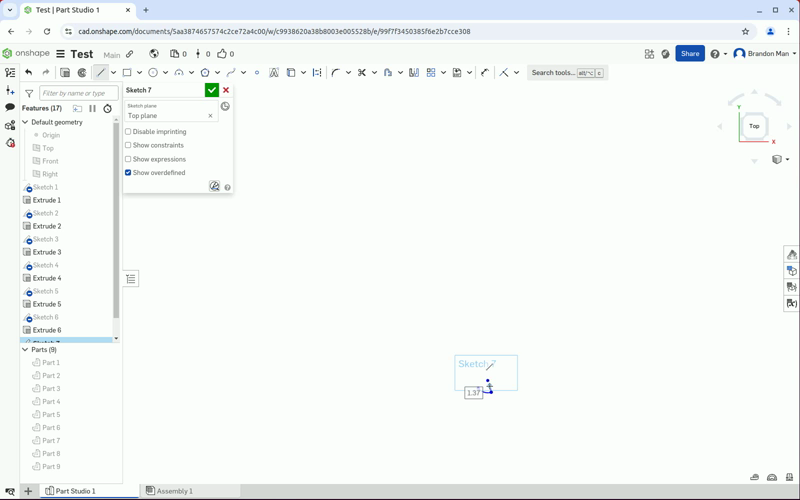
key(esc)
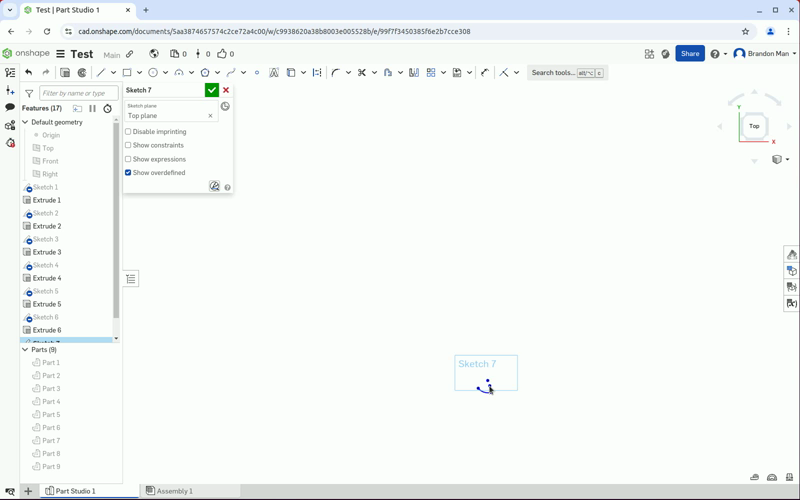
key(a)
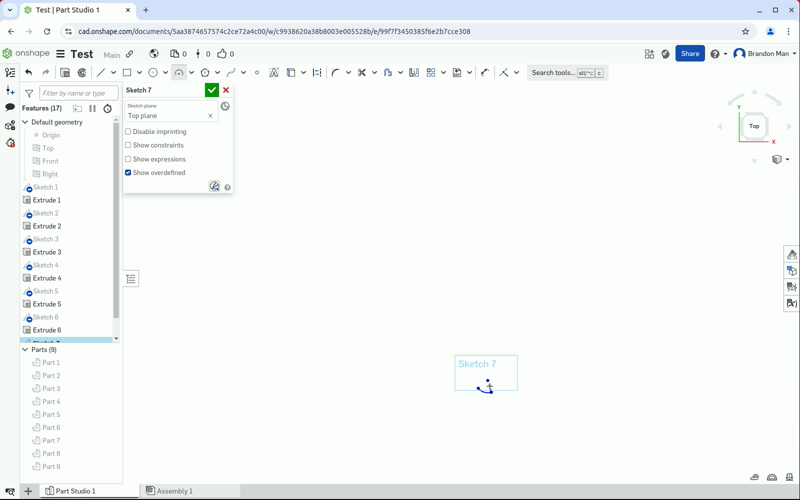
mouse_move(489, 385)
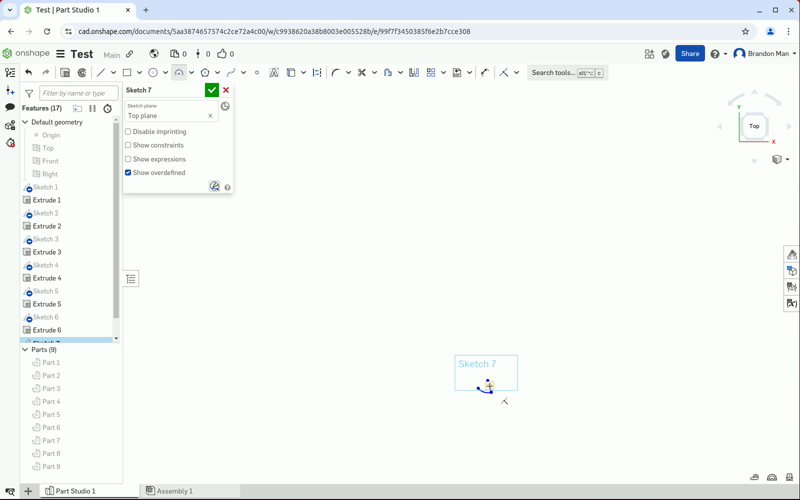
click(489, 385)
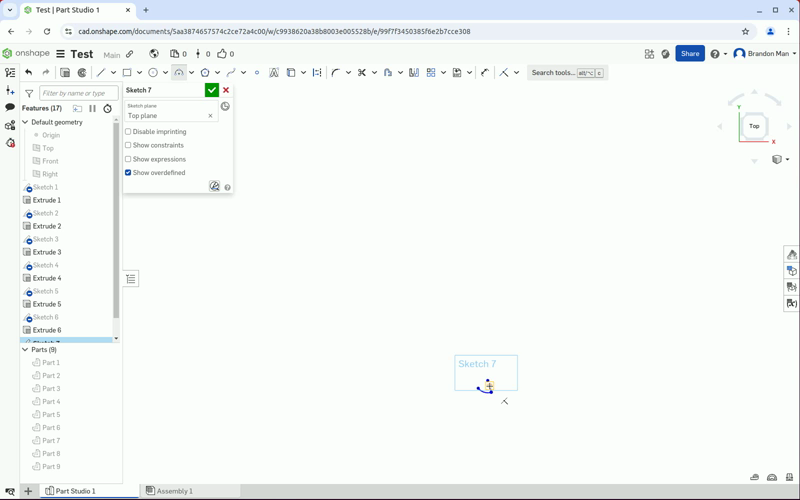
mouse_move(478, 388)
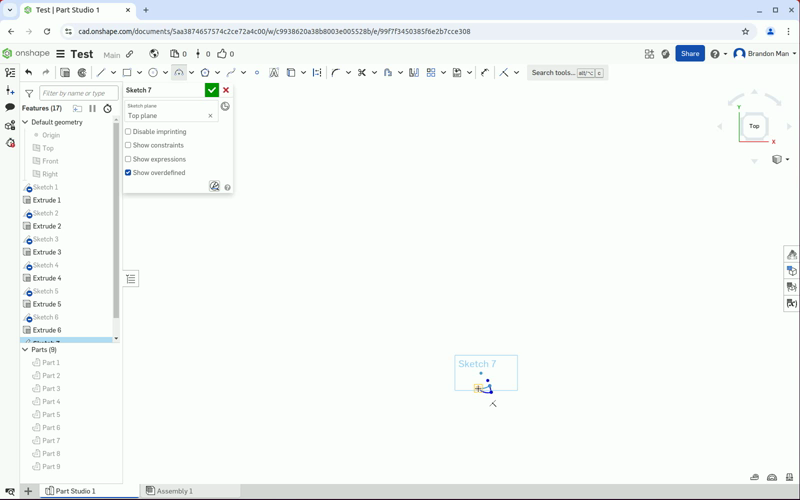
click(478, 388)
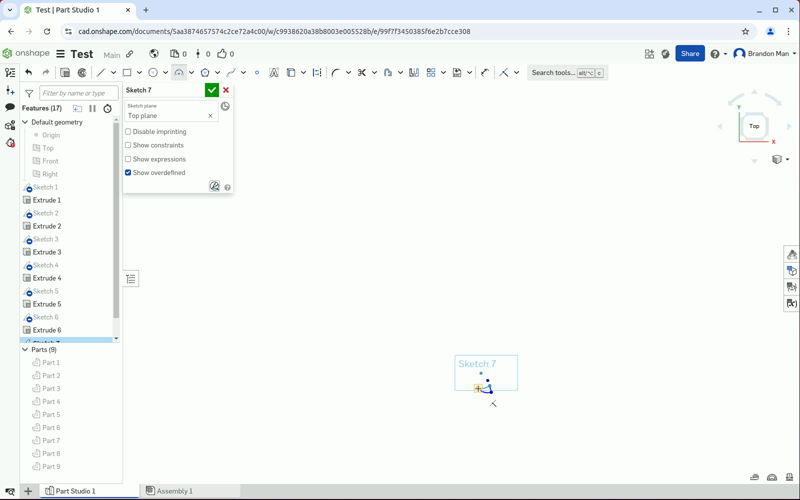
key_down(shift)
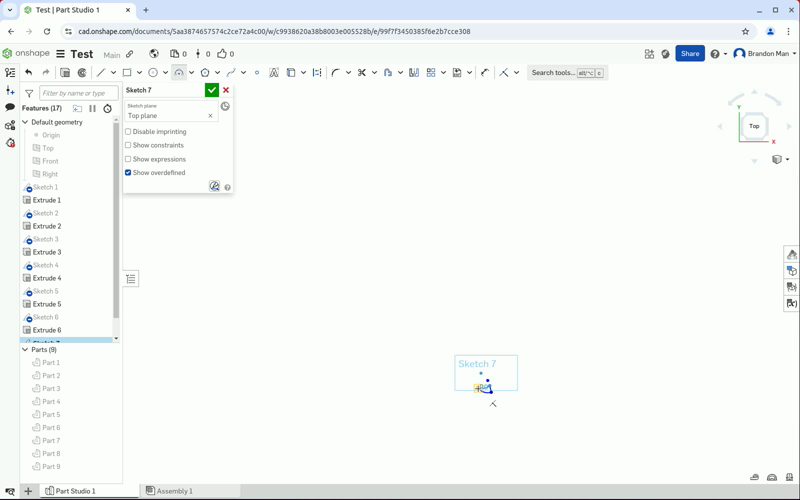
mouse_move(483, 387)
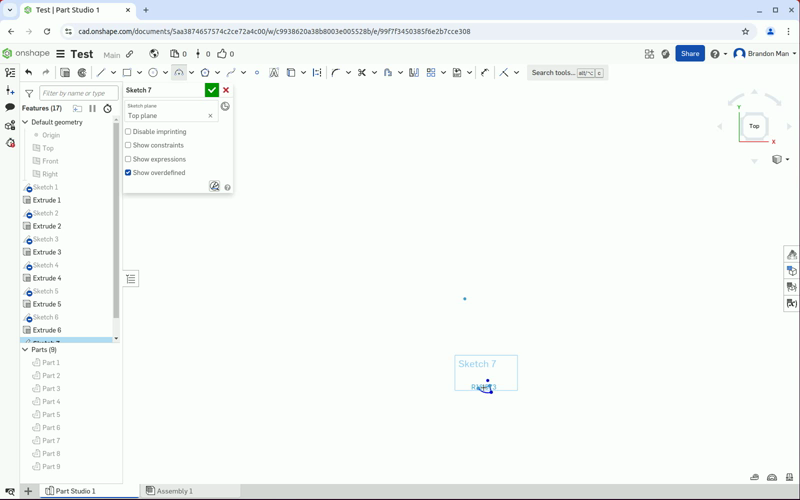
click(483, 387)
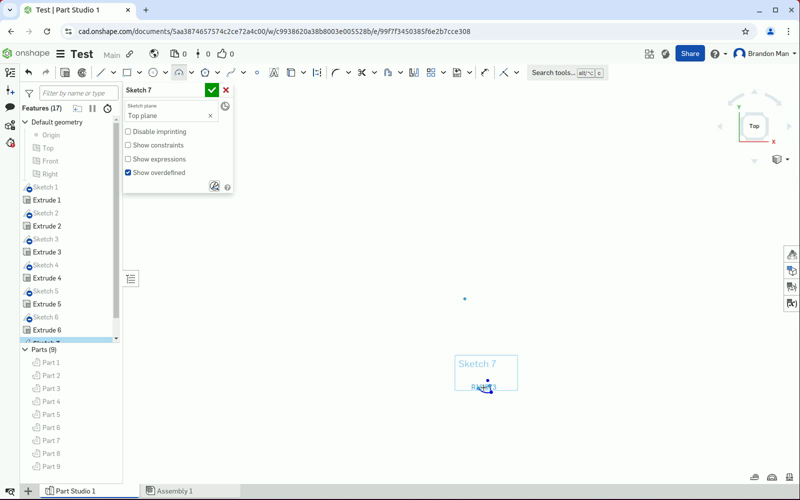
key_up(shift)
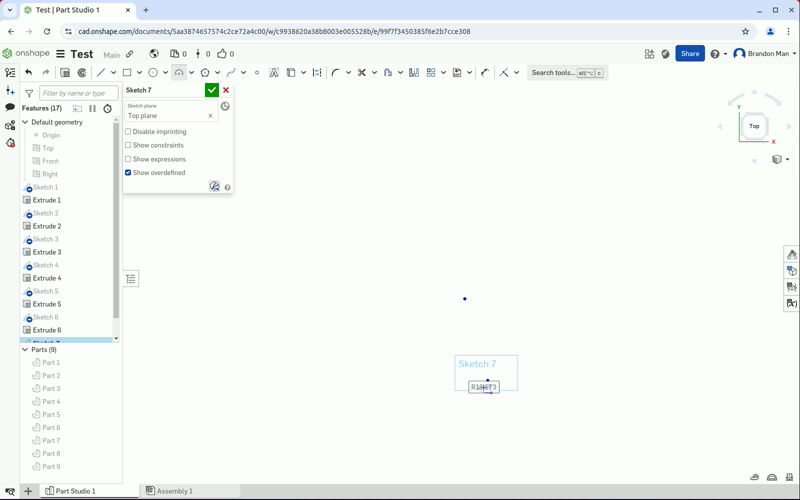
key(esc)
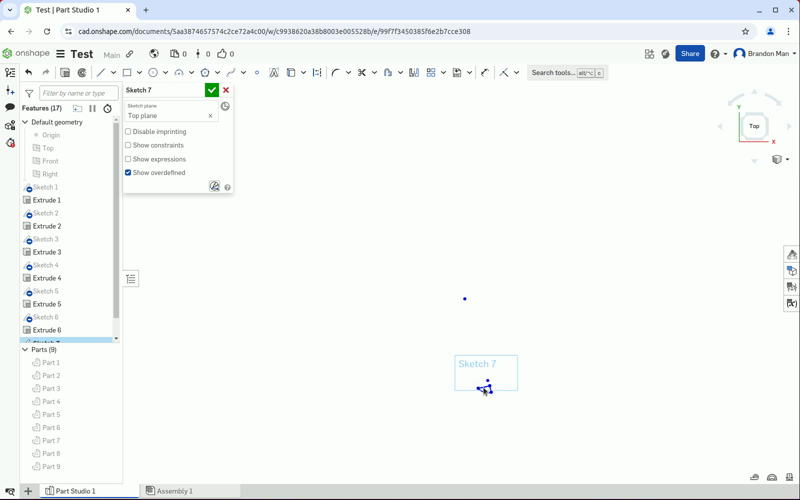
mouse_move(486, 391)
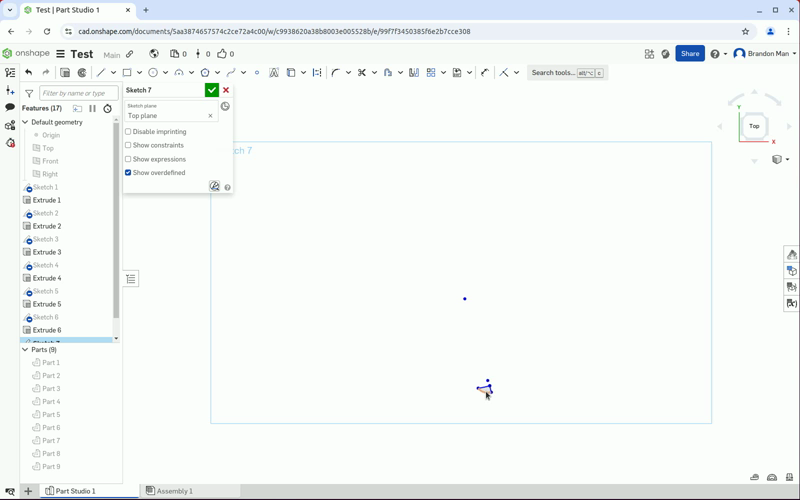
scroll(6)
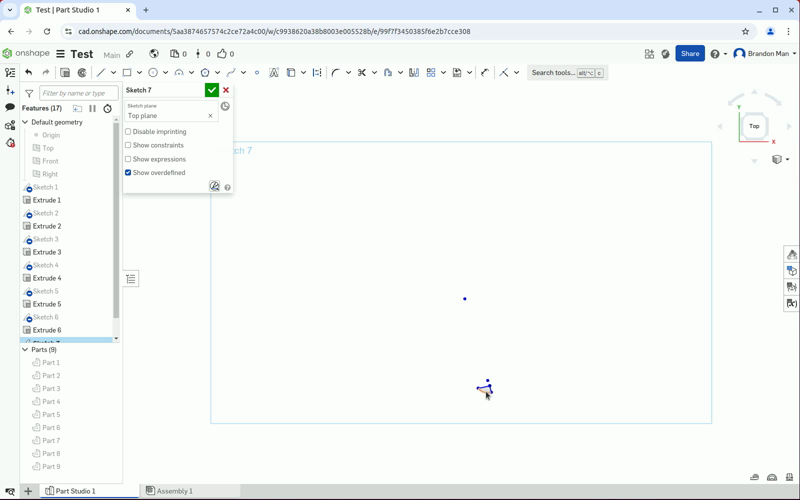
scroll(6)
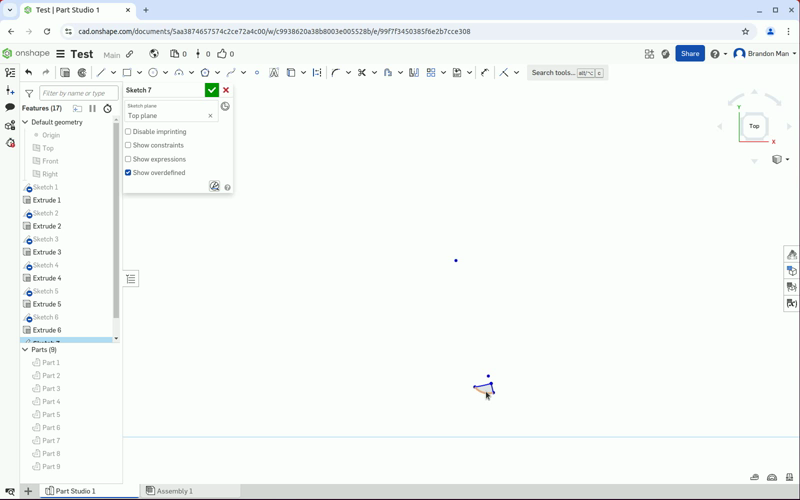
scroll(6)
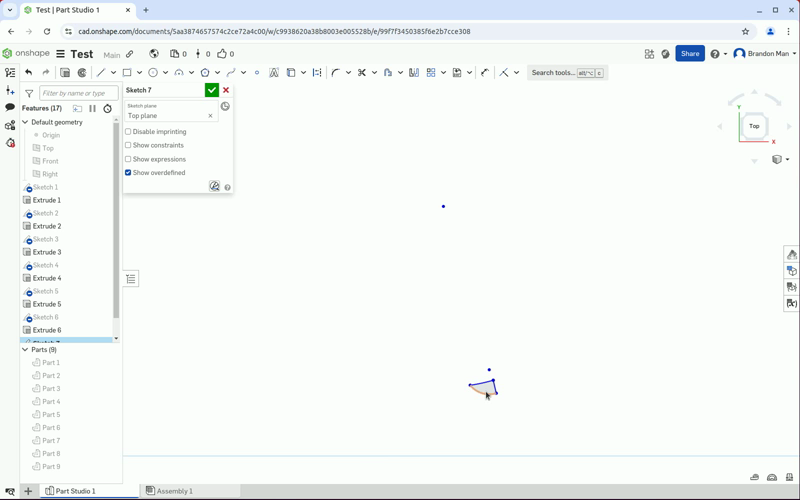
scroll(6)
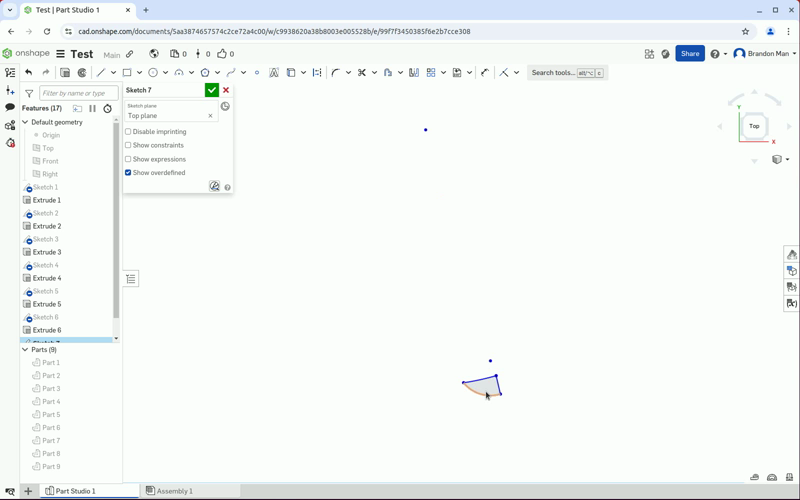
scroll(6)
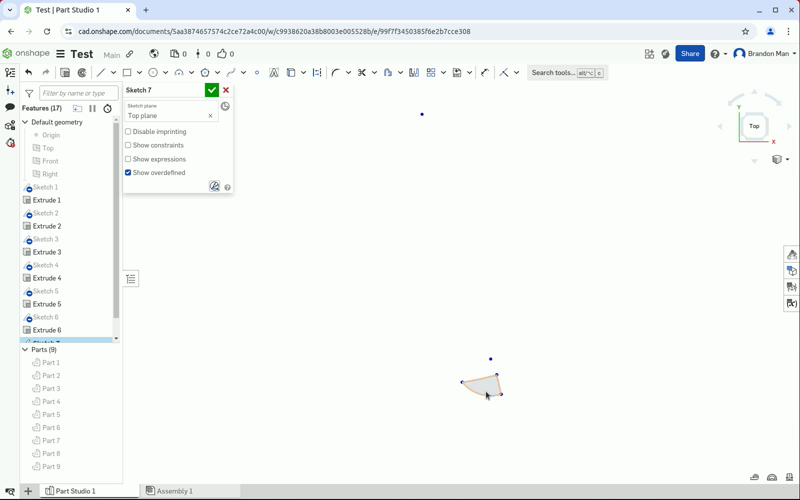
scroll(6)
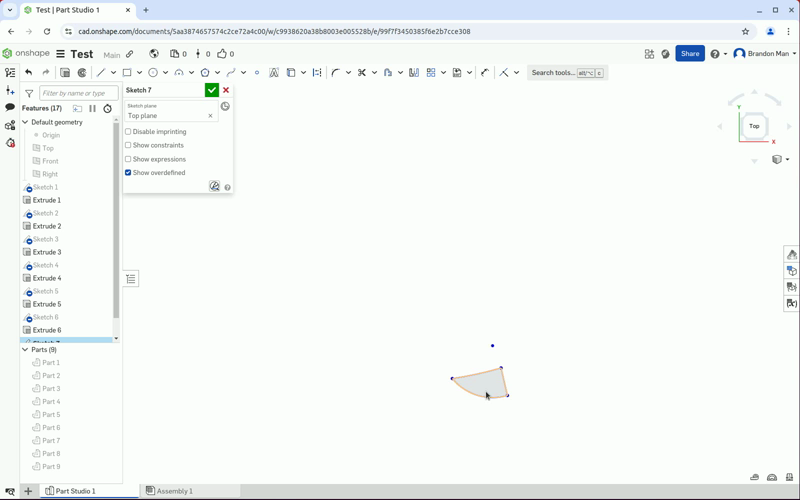
scroll(6)
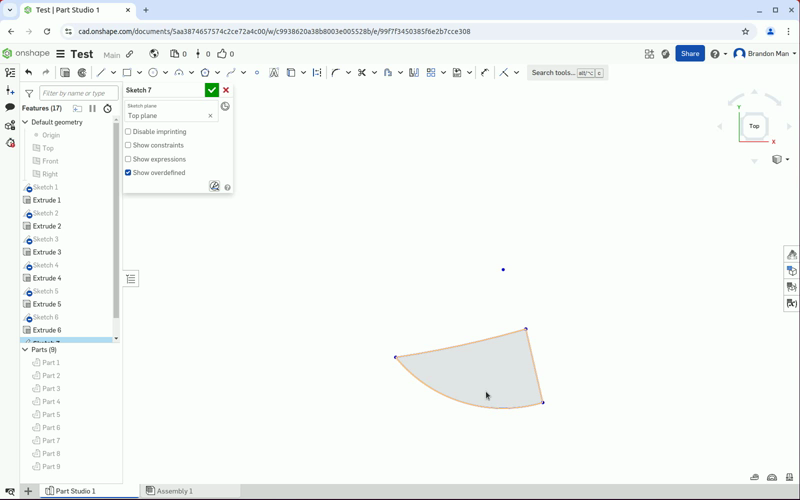
click(486, 391)
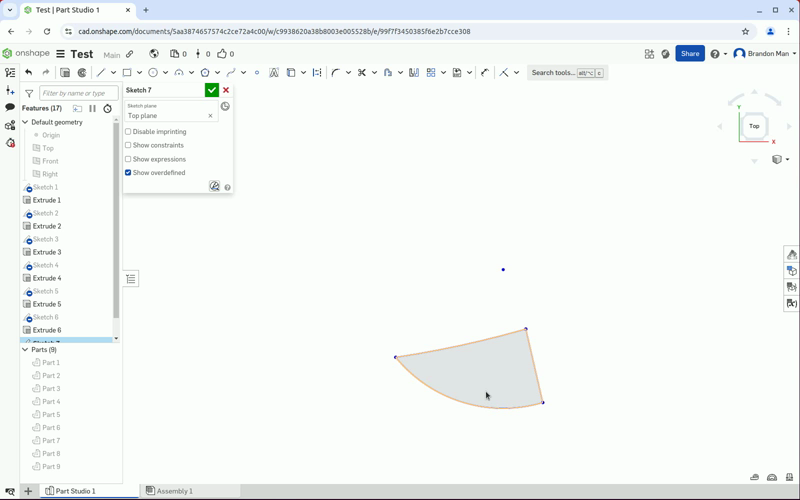
scroll(-6)
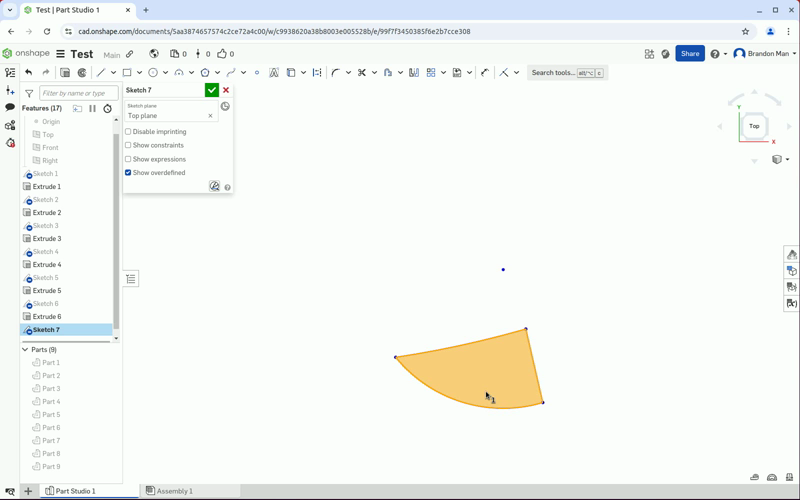
scroll(-6)
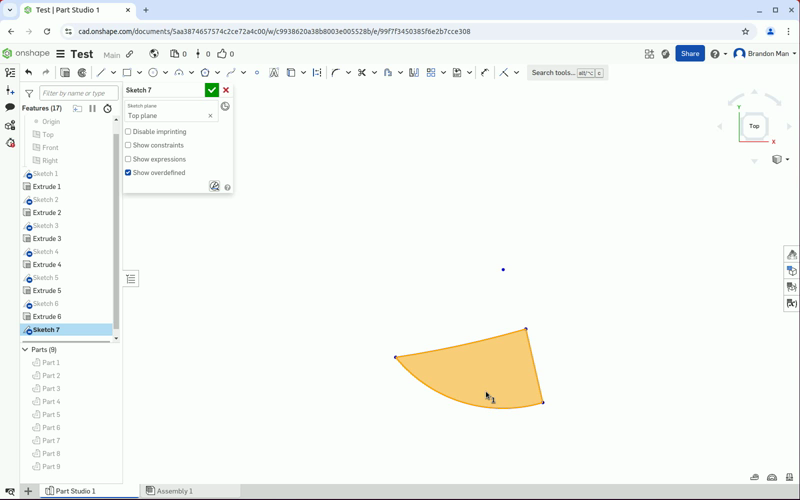
scroll(-6)
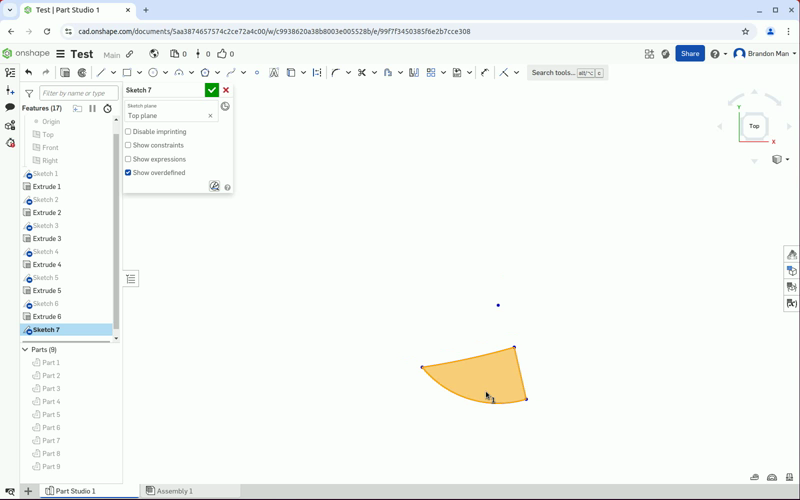
scroll(-6)
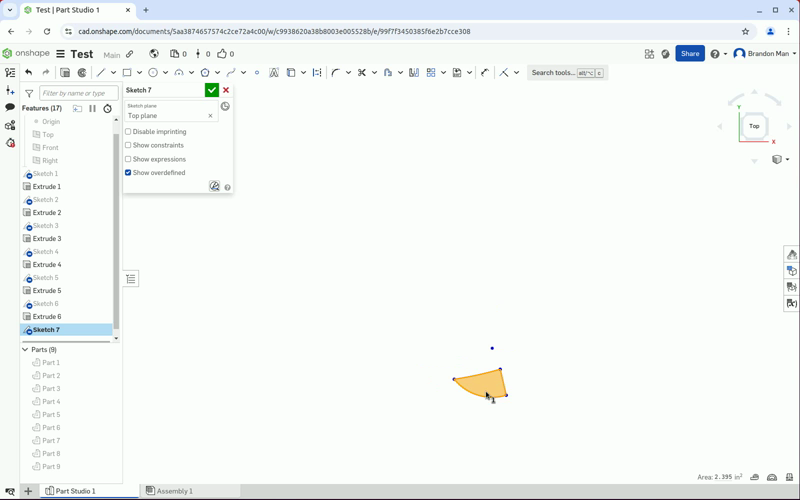
scroll(-6)
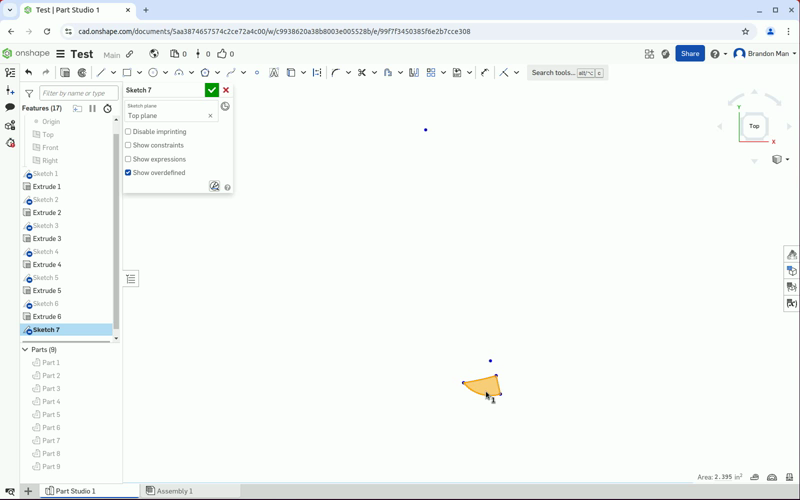
scroll(-6)
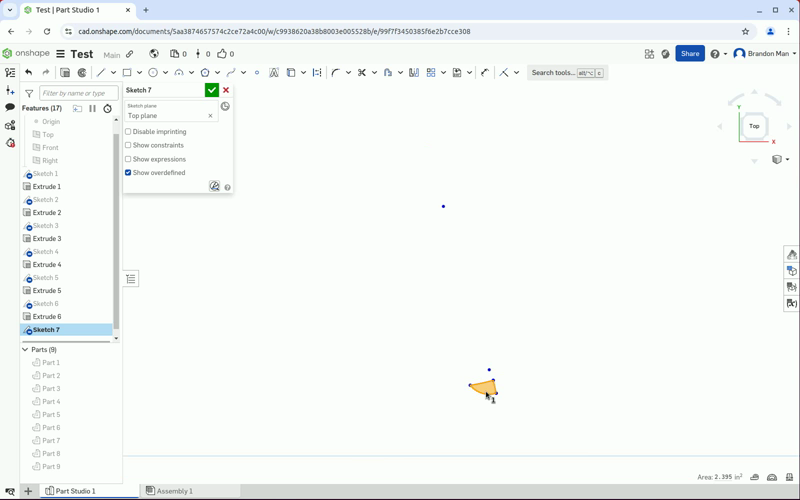
scroll(-6)
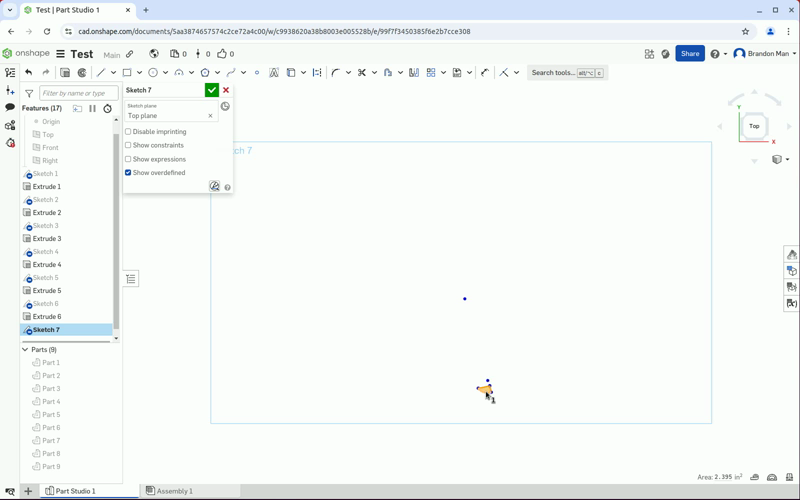
mouse_move(73, 352)
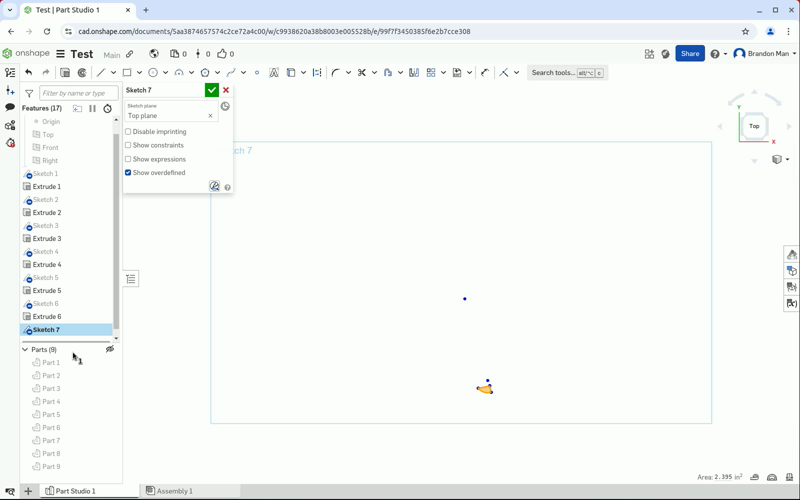
key(shift+y)
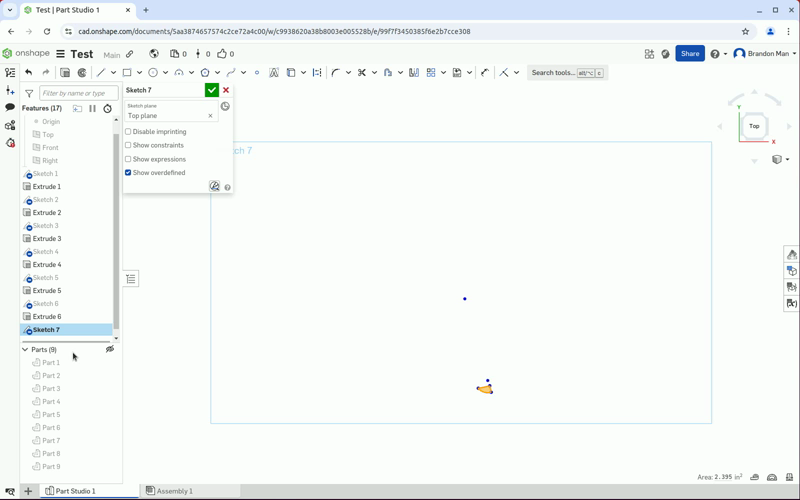
key(shift+e)
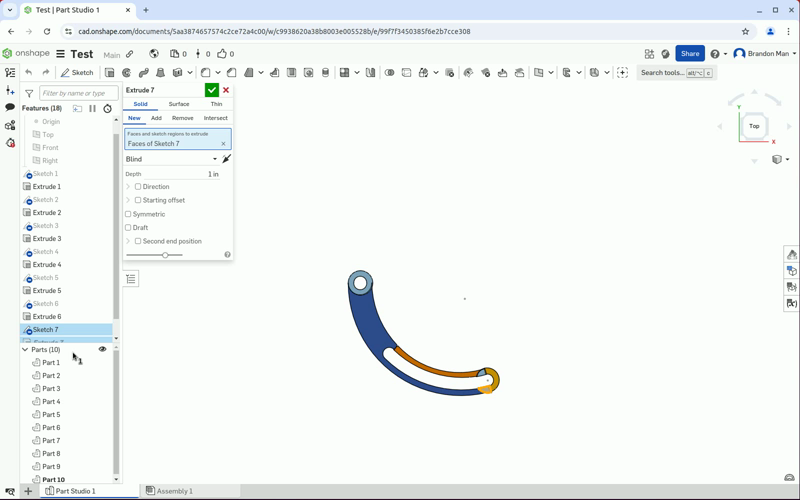
mouse_move(143, 106)
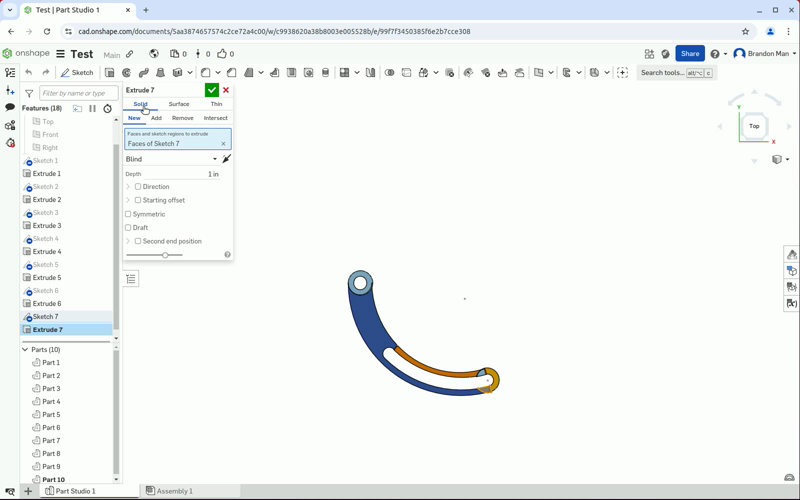
click(143, 106)
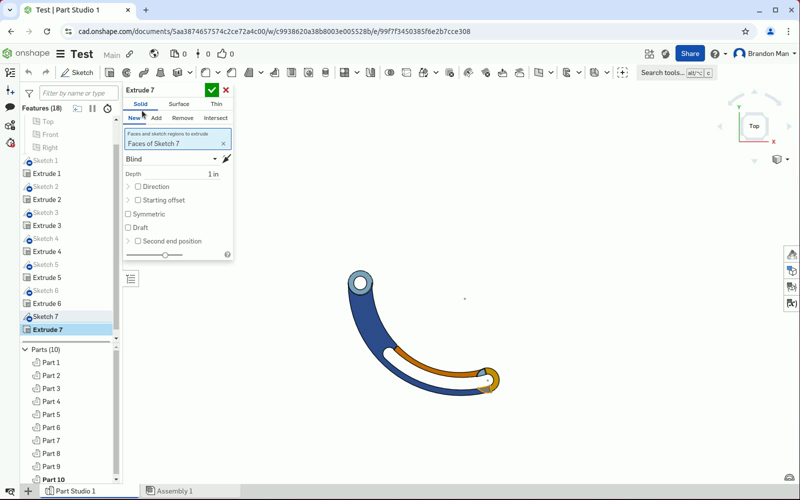
mouse_move(137, 120)
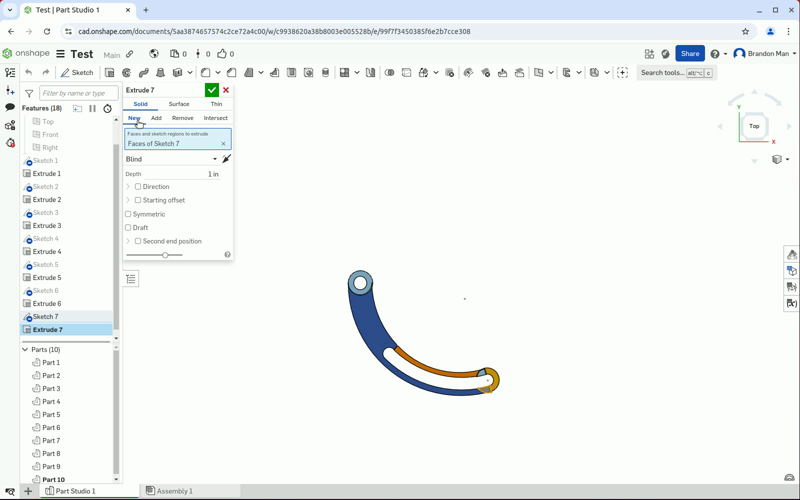
click(137, 120)
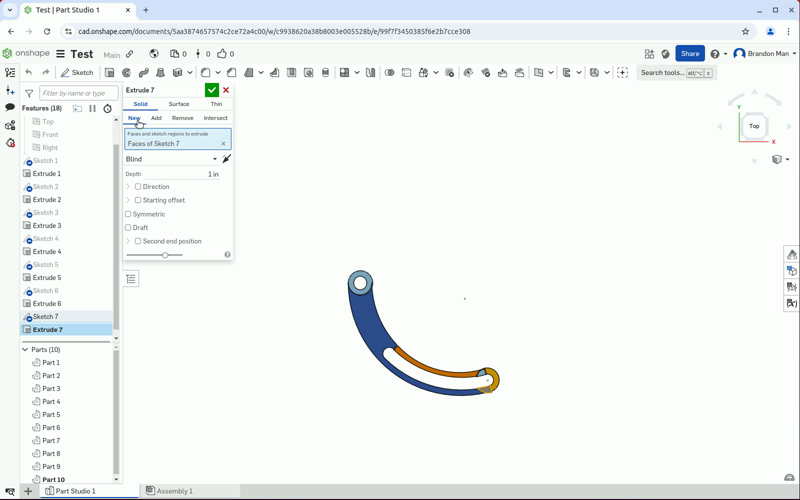
key(tab, 4)
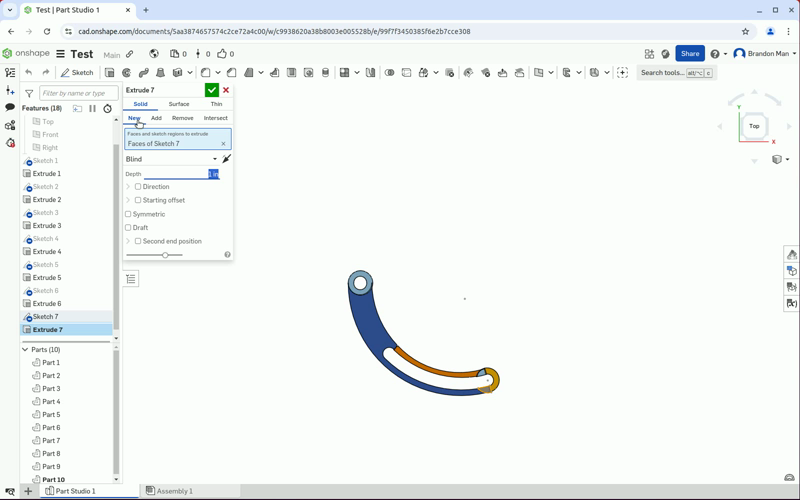
text(-2.407)
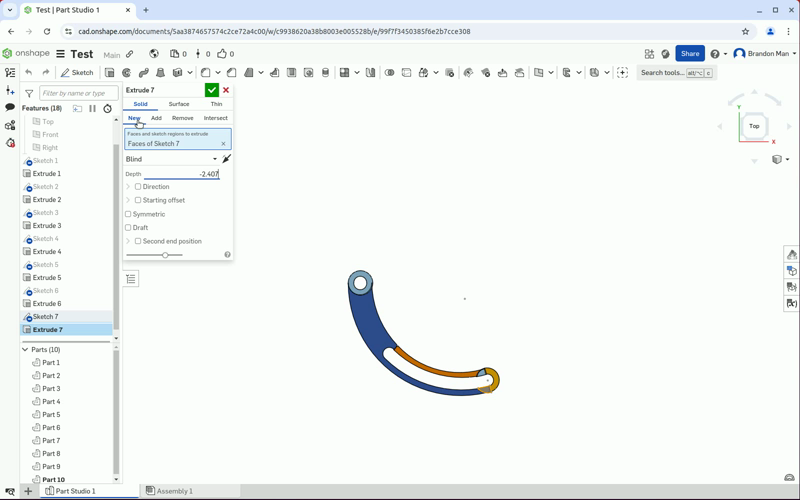
key(enter)
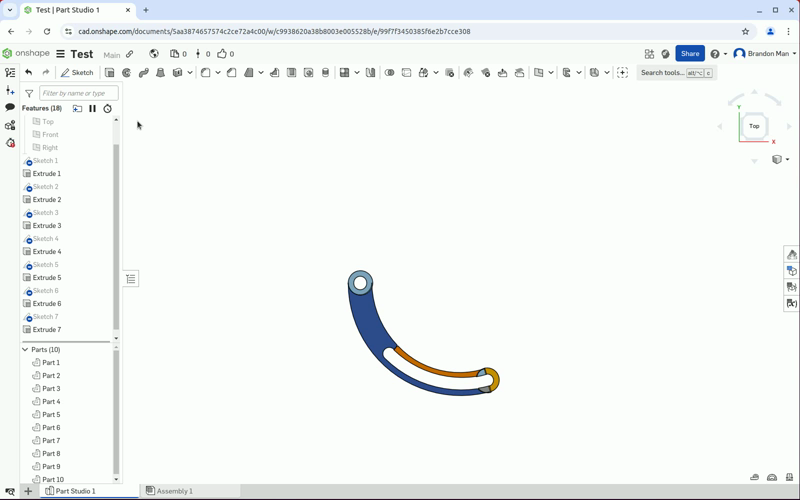
key(shift+h)
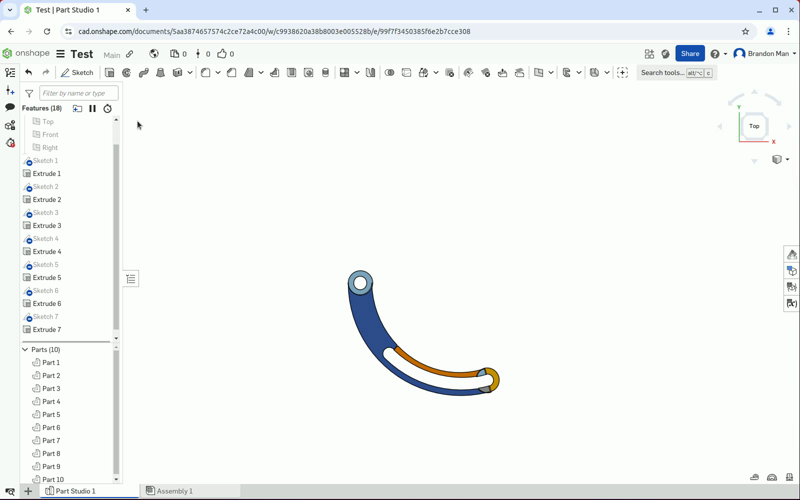
key(shift+h)
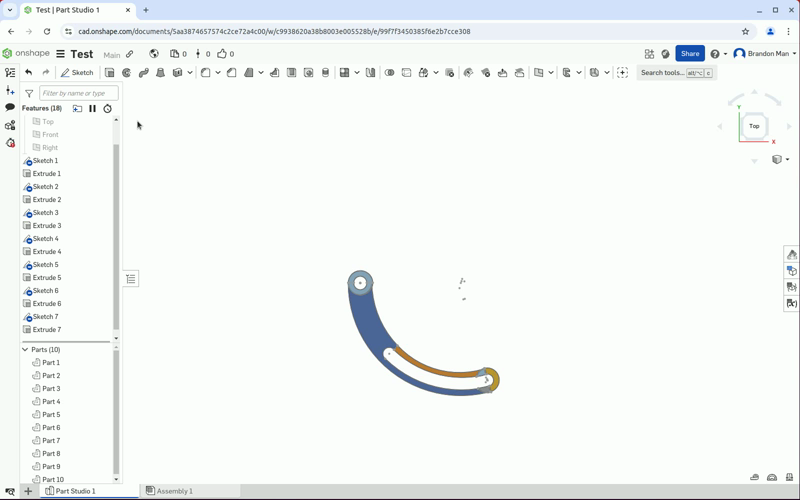
key(shift+7)
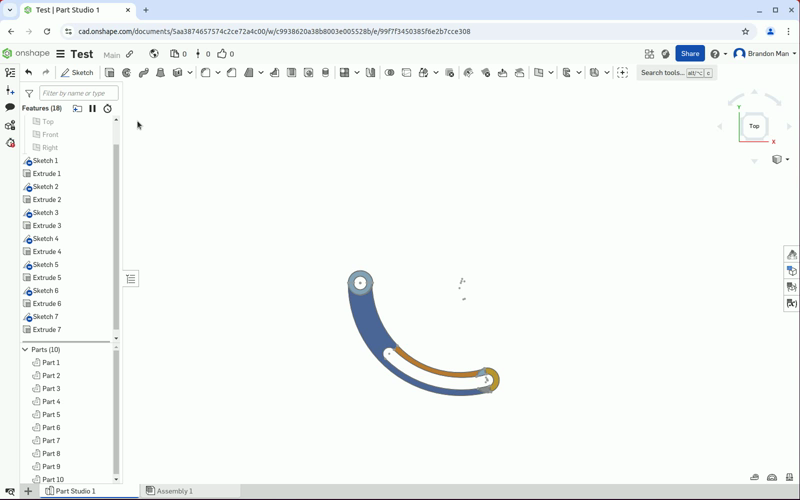
key(up, 3)
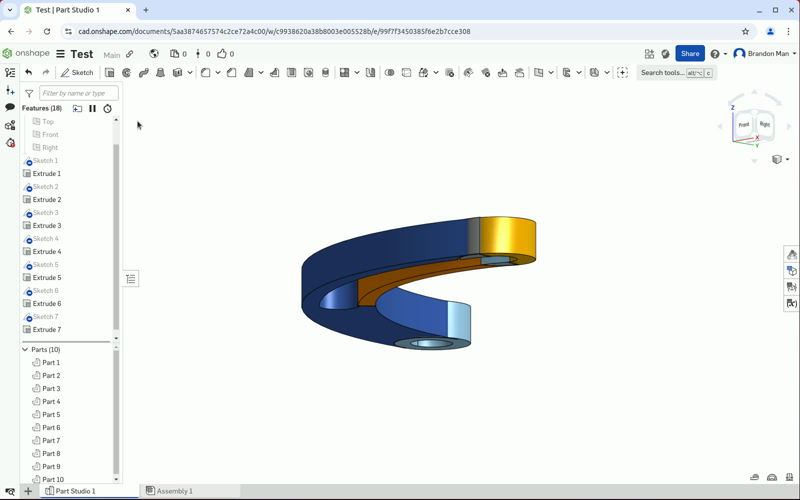
key(left, 3)
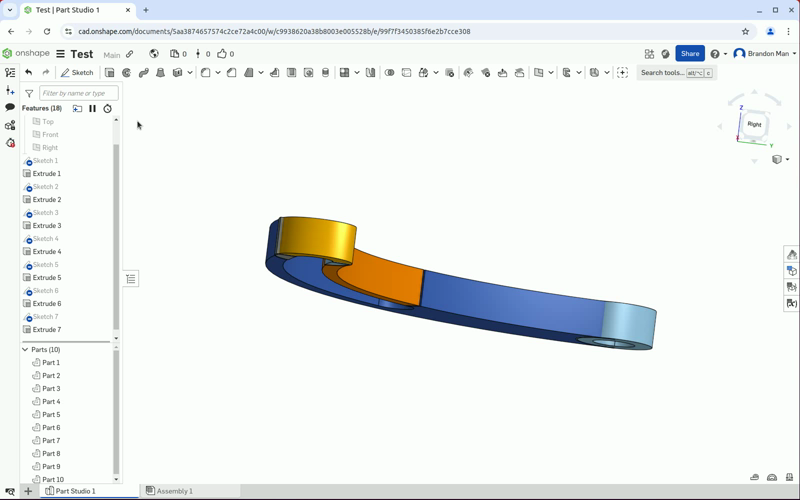
key(right, 3)
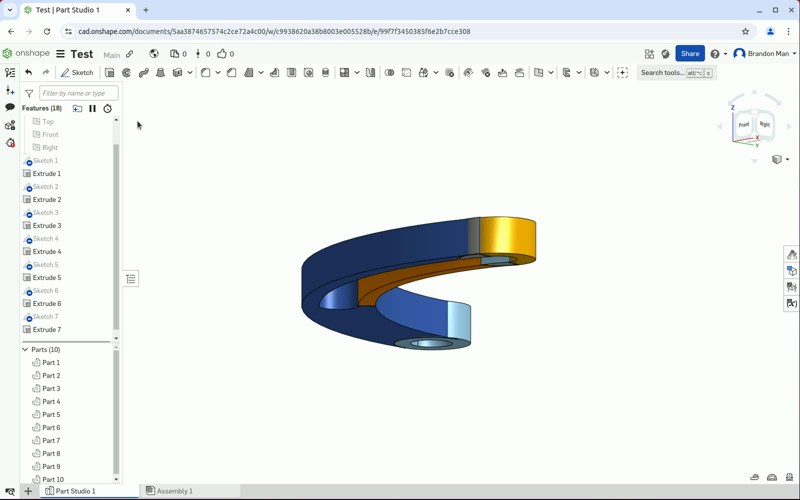
key(down, 3)
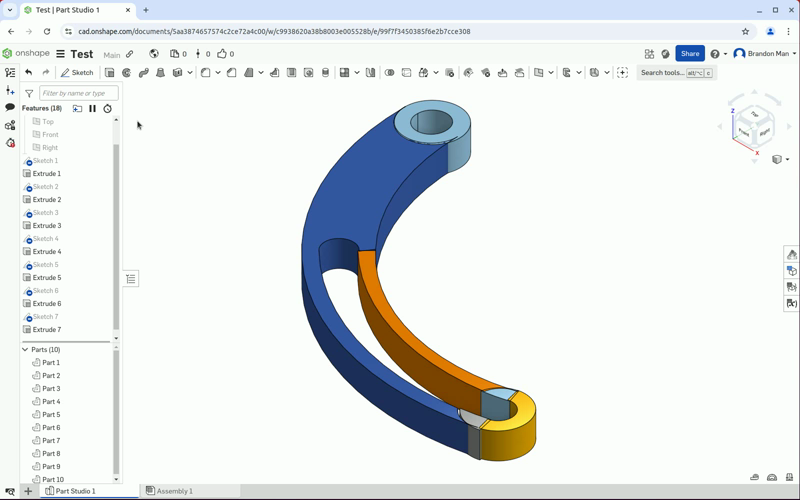
mouse_move(69, 163)
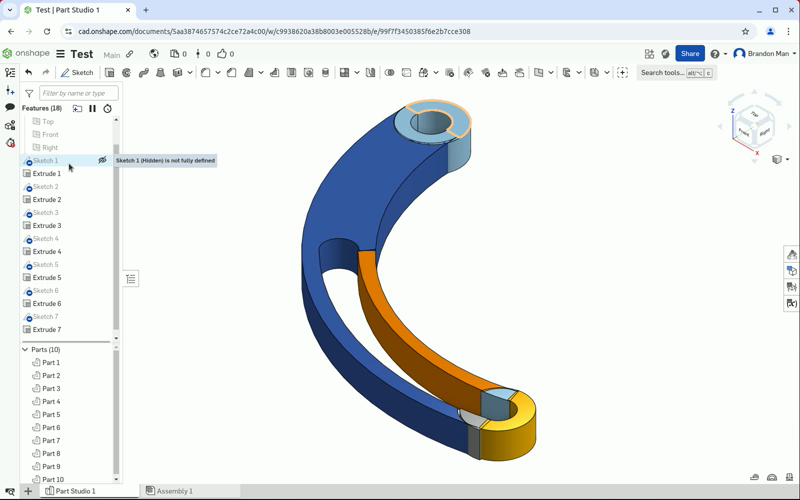
click(69, 163)